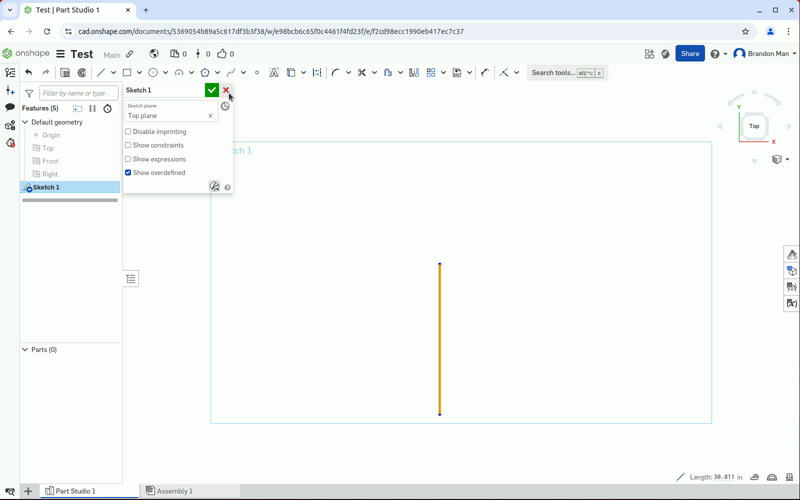
key(shift+h)
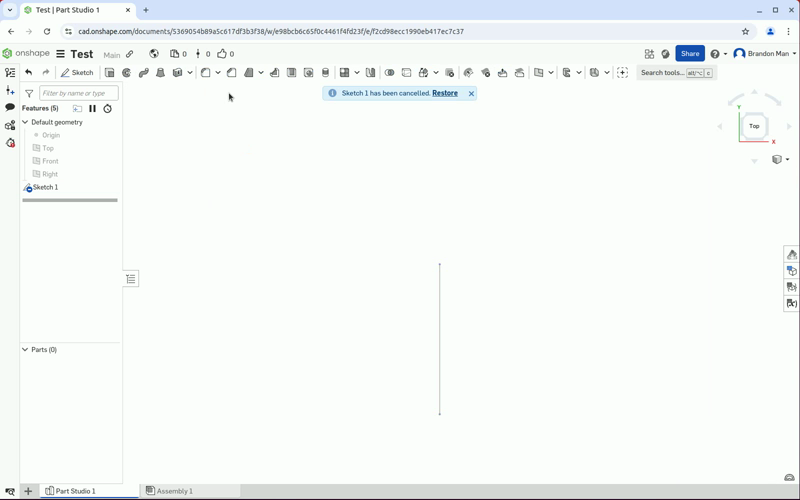
mouse_move(73, 352)
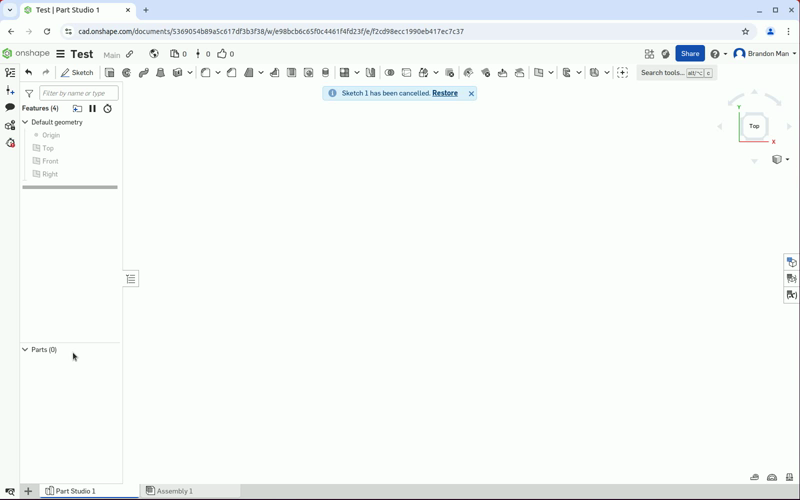
key(y)
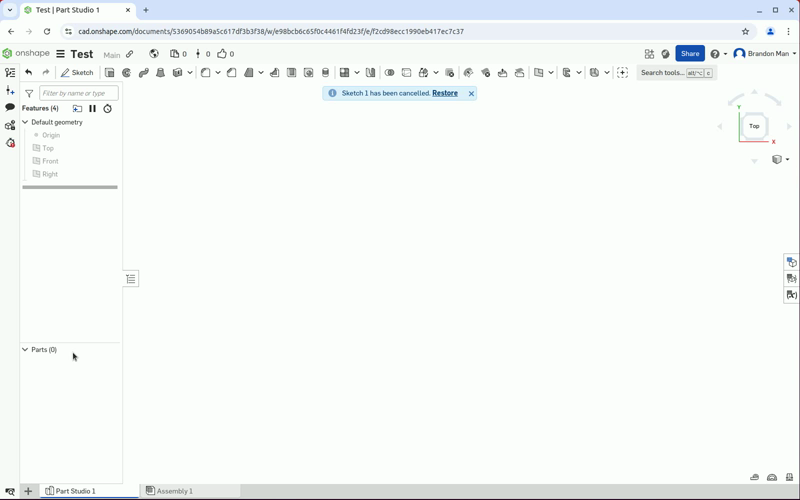
key(shift+p)
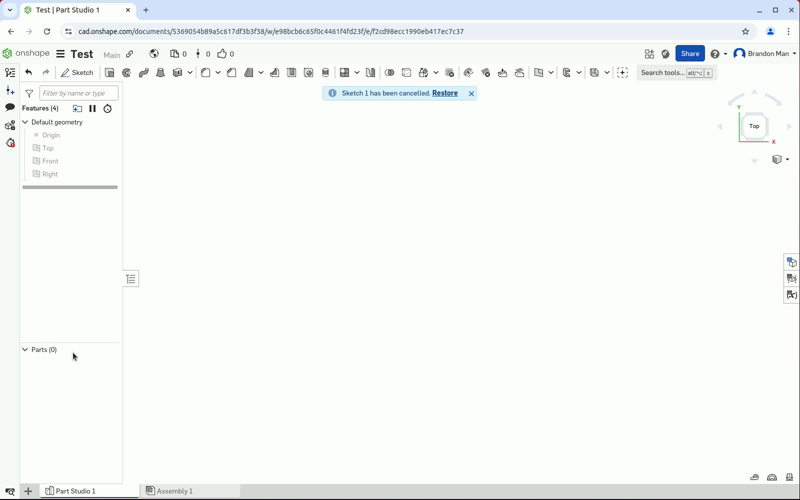
key(space)
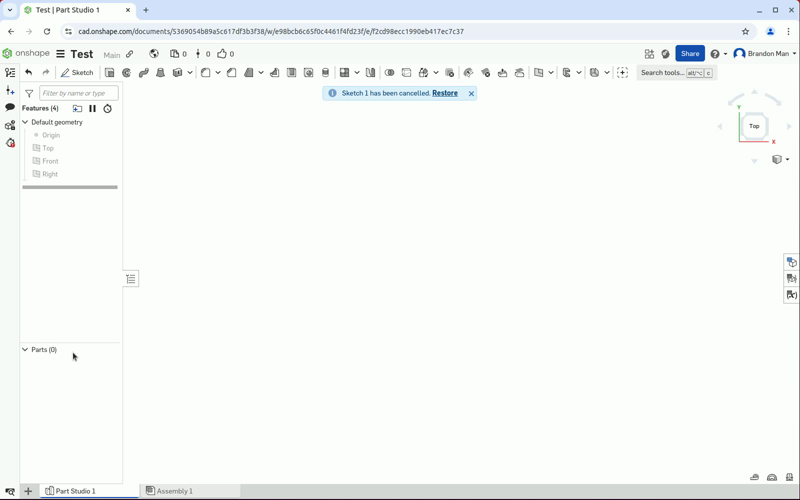
key_down(shift)
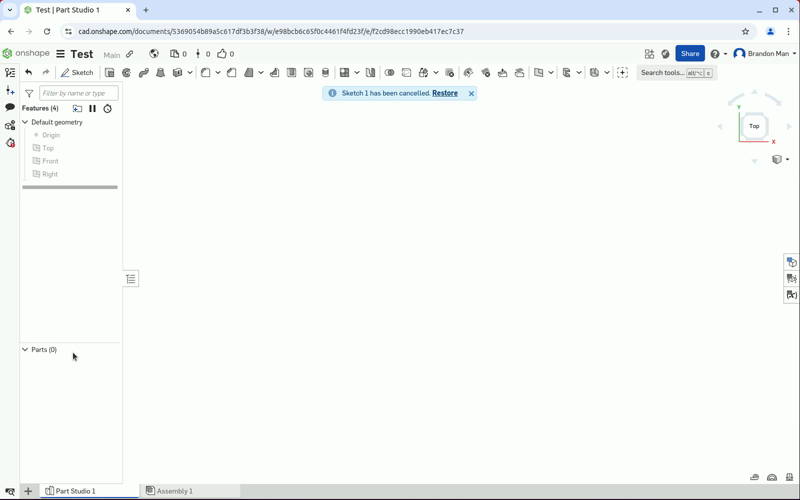
key(up)
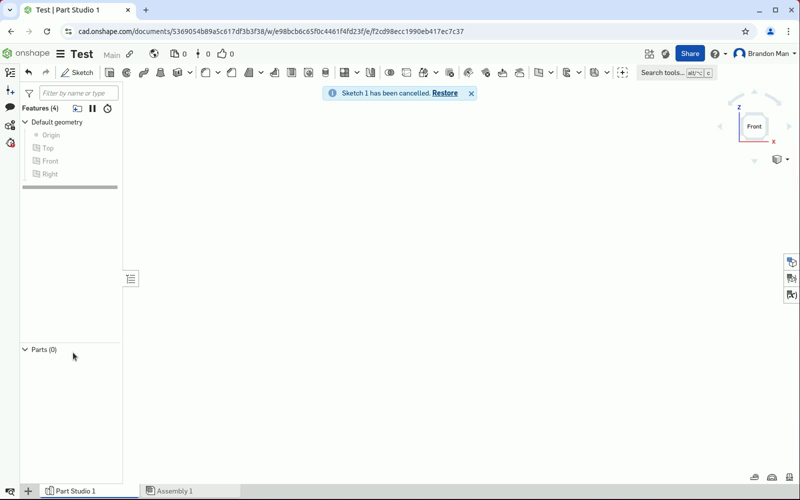
key_up(shift)
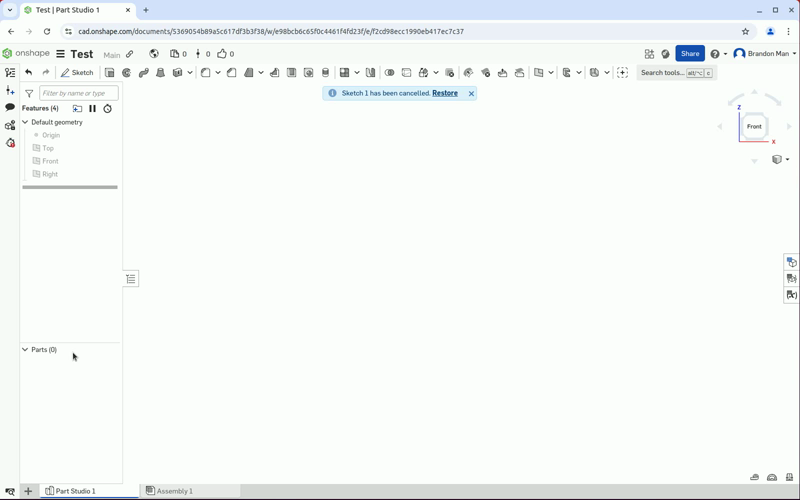
mouse_move(73, 352)
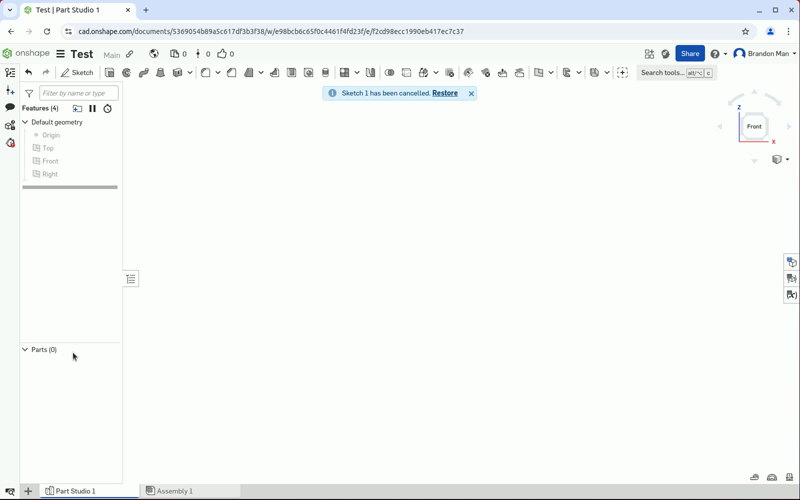
key(shift+y)
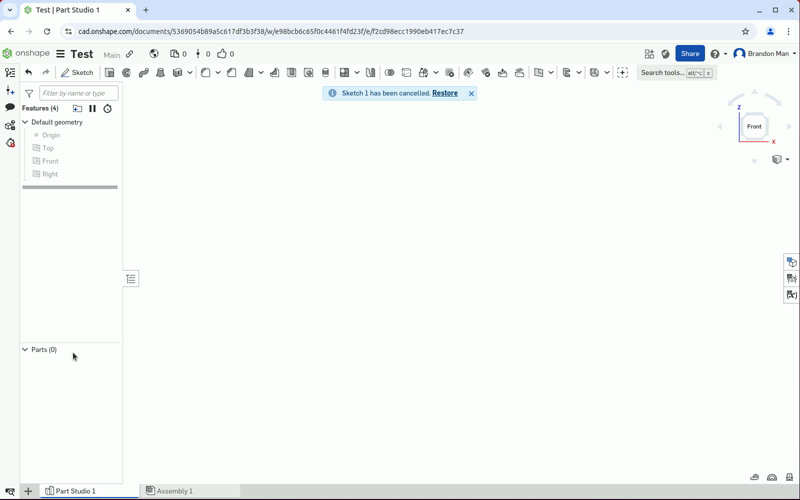
key(shift+s)
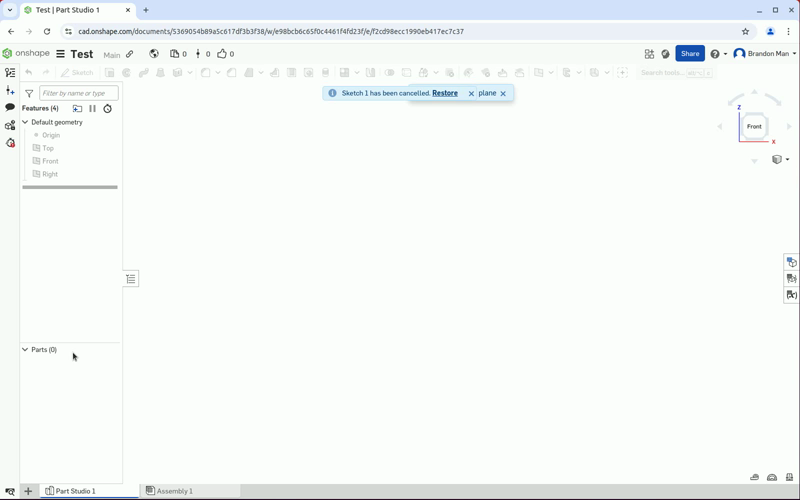
mouse_move(73, 163)
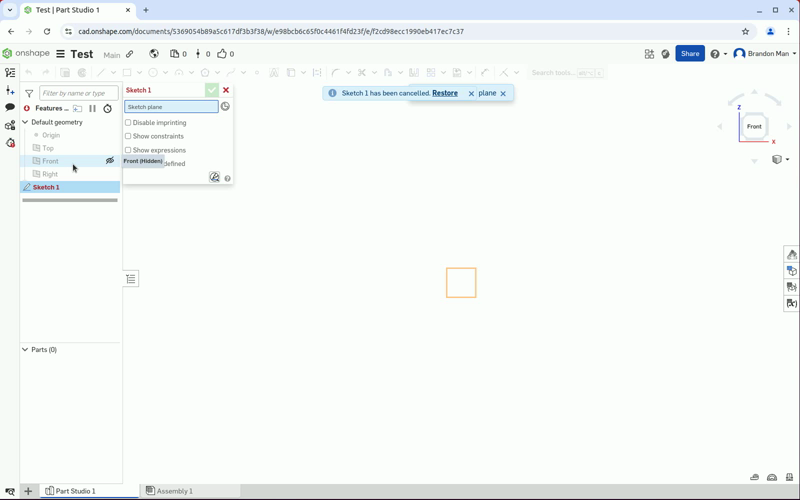
click(73, 163)
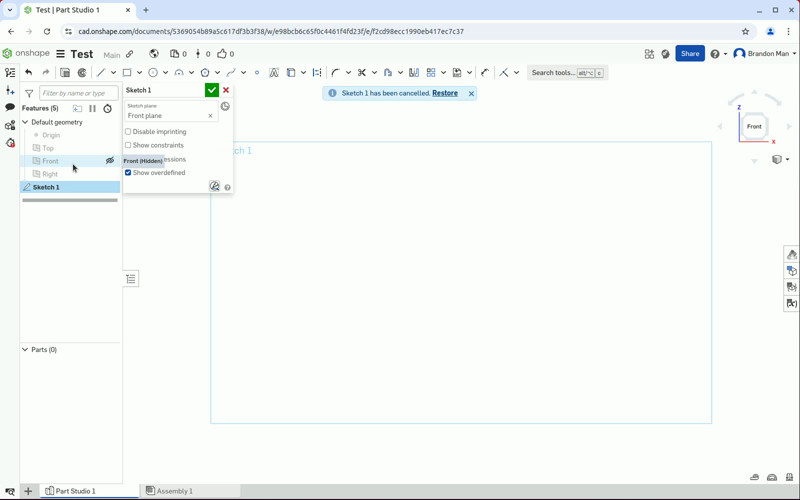
mouse_move(73, 352)
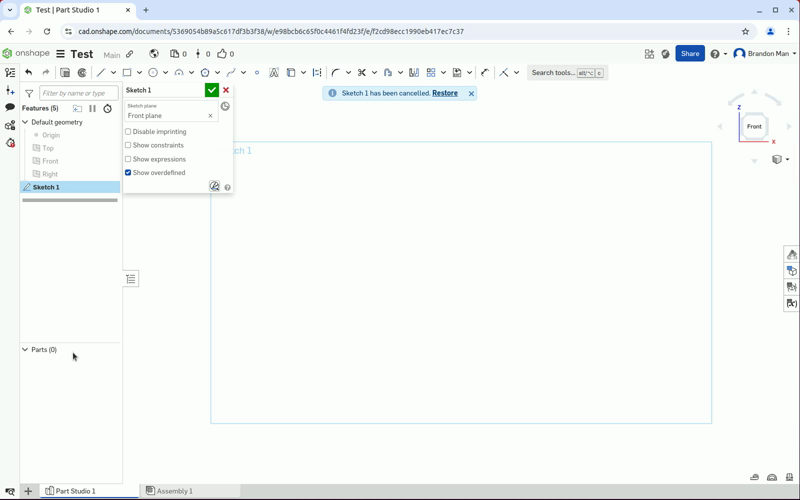
key(y)
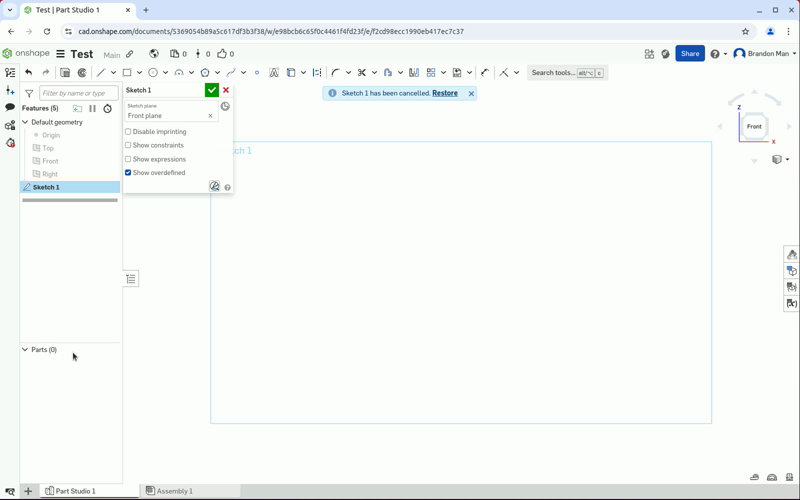
key(c)
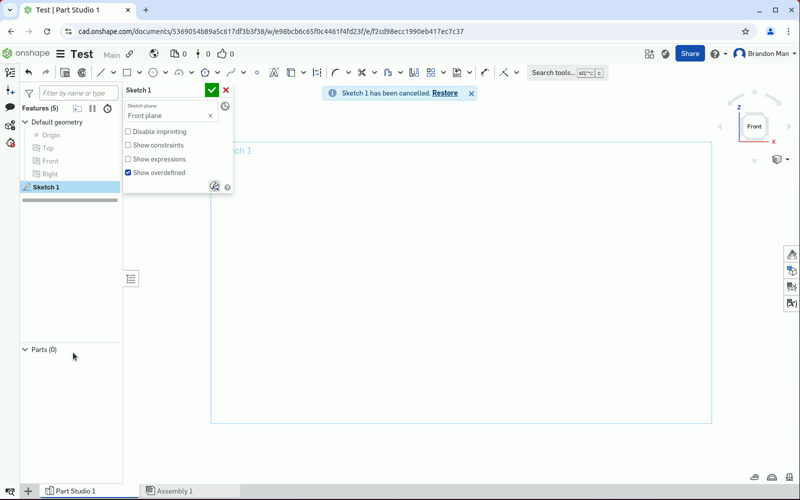
key_down(shift)
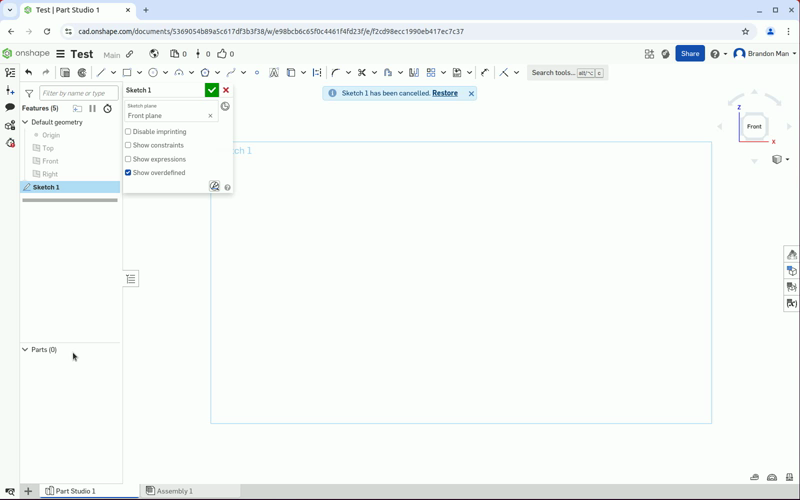
mouse_move(461, 178)
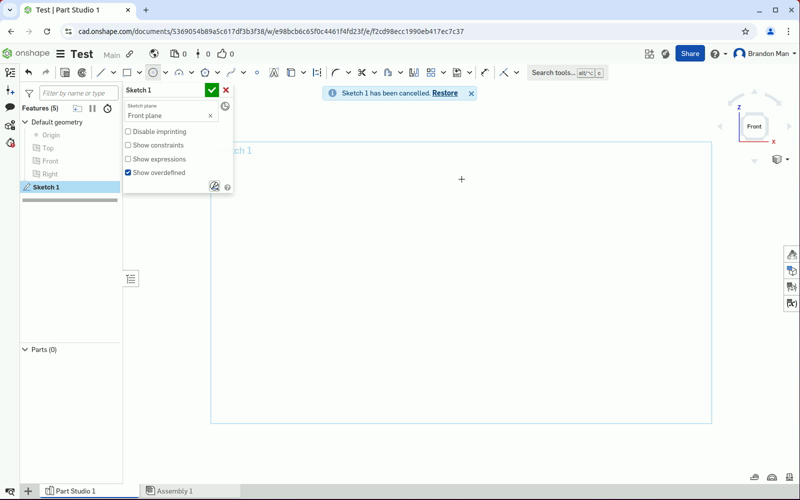
click(461, 178)
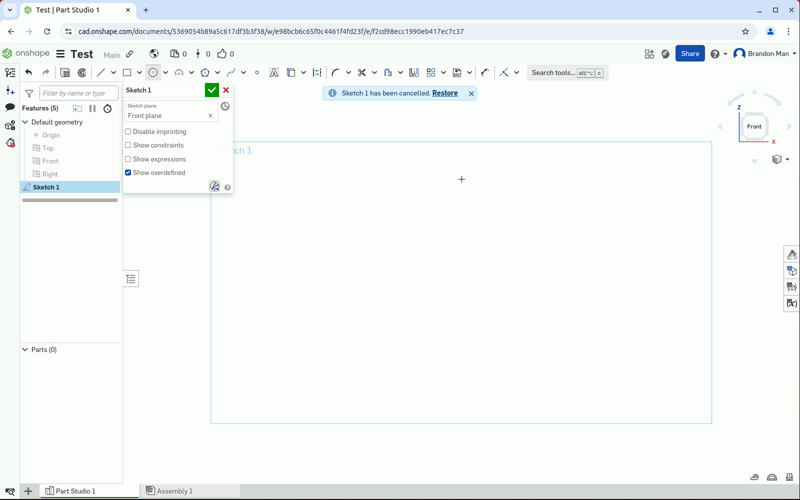
key_up(shift)
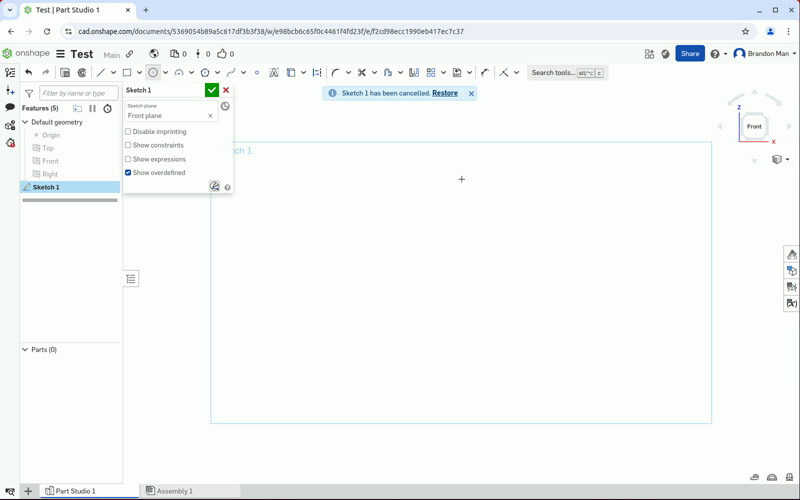
mouse_move(471, 178)
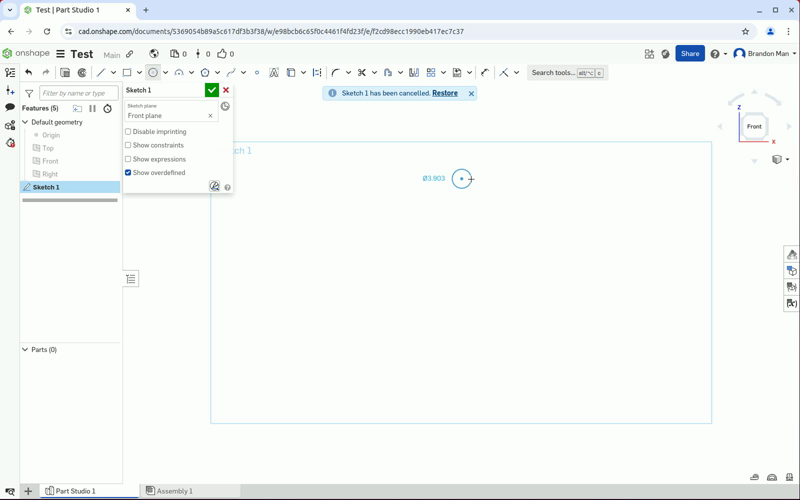
click(471, 178)
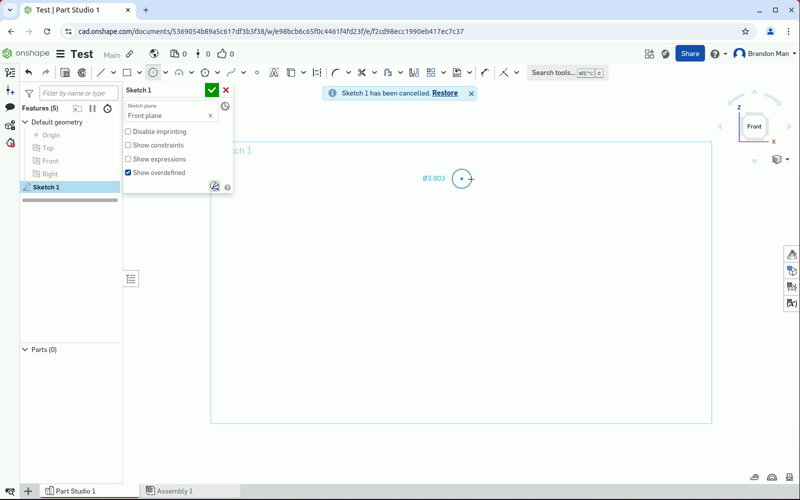
key(esc)
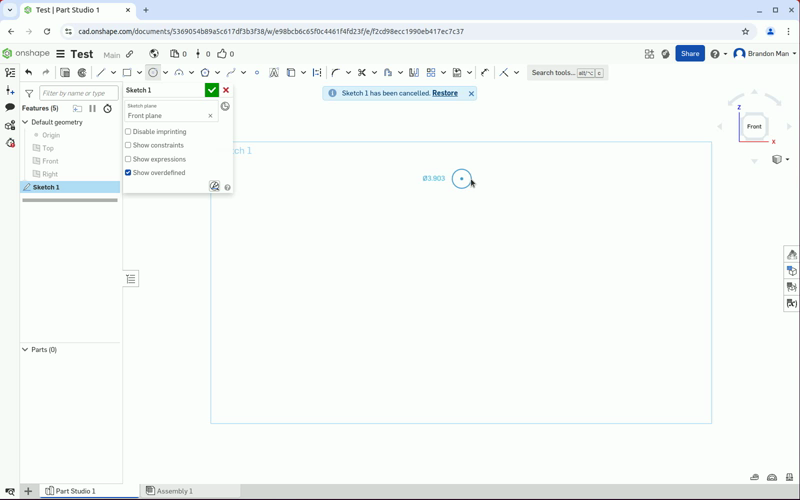
key(c)
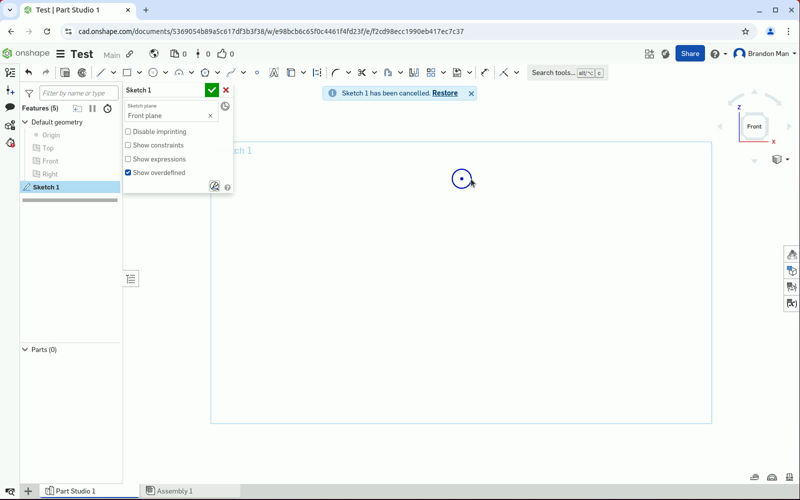
key_down(shift)
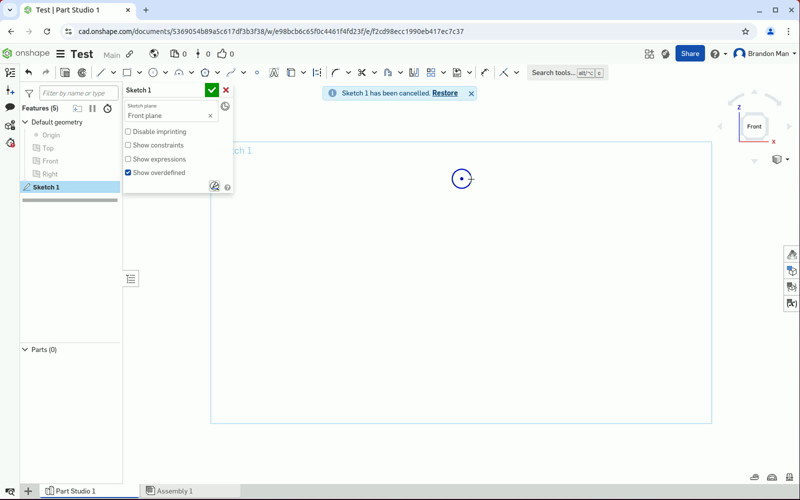
mouse_move(461, 178)
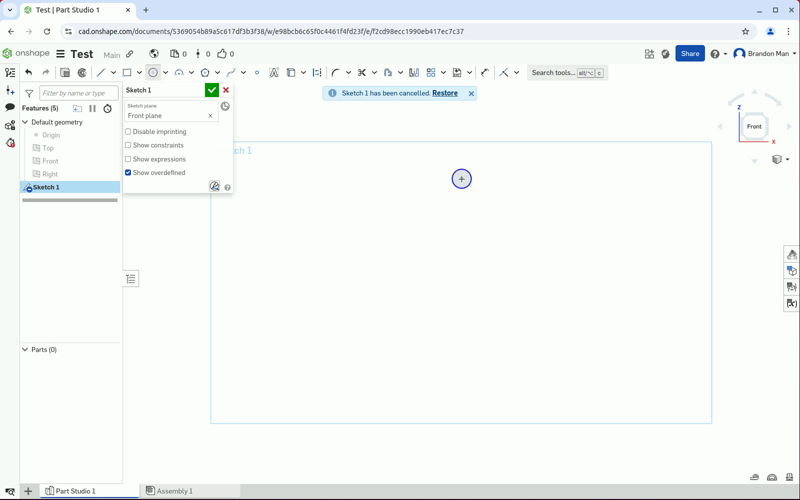
click(461, 178)
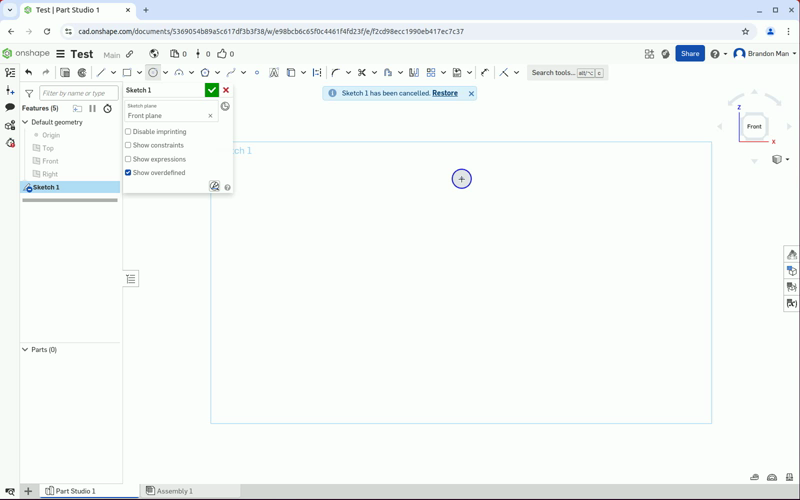
key_up(shift)
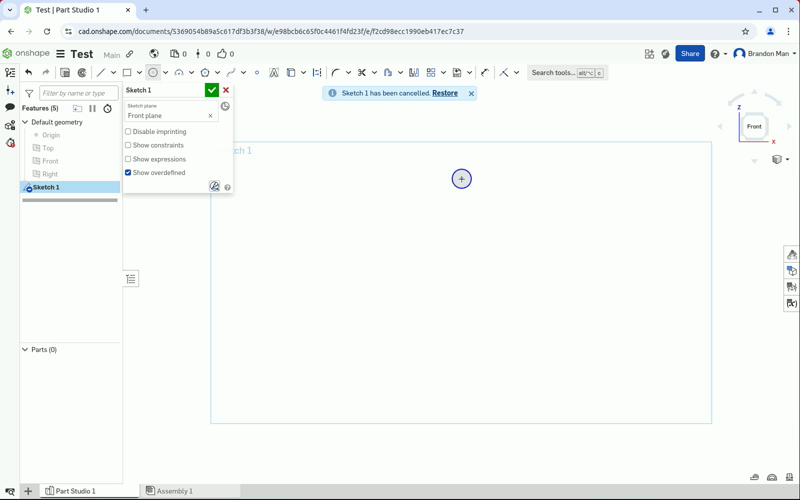
mouse_move(464, 178)
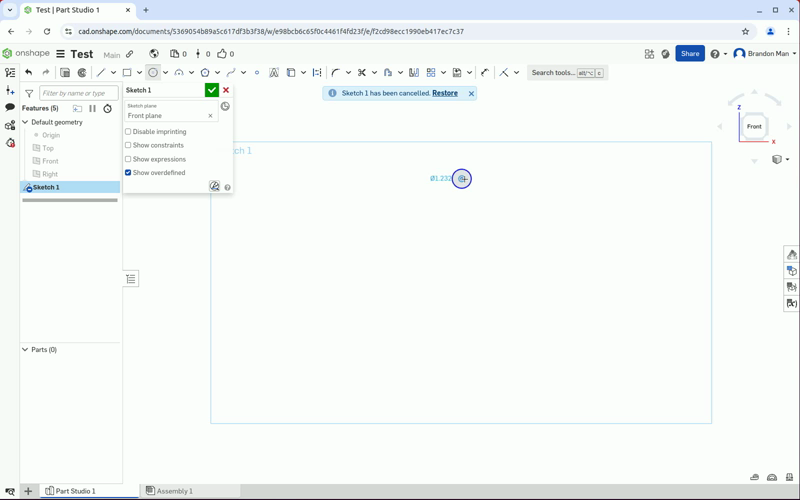
scroll(6)
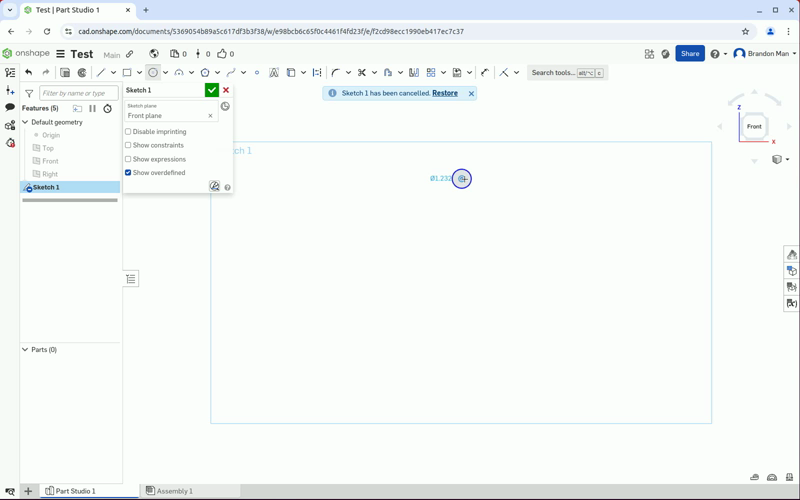
scroll(6)
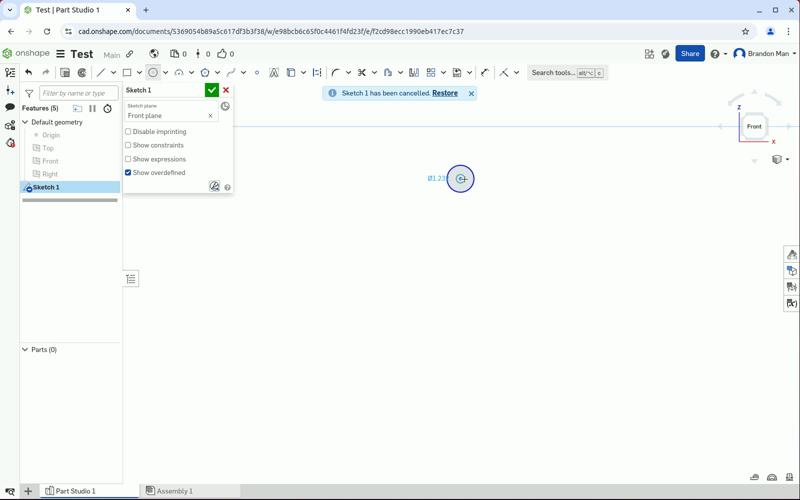
scroll(6)
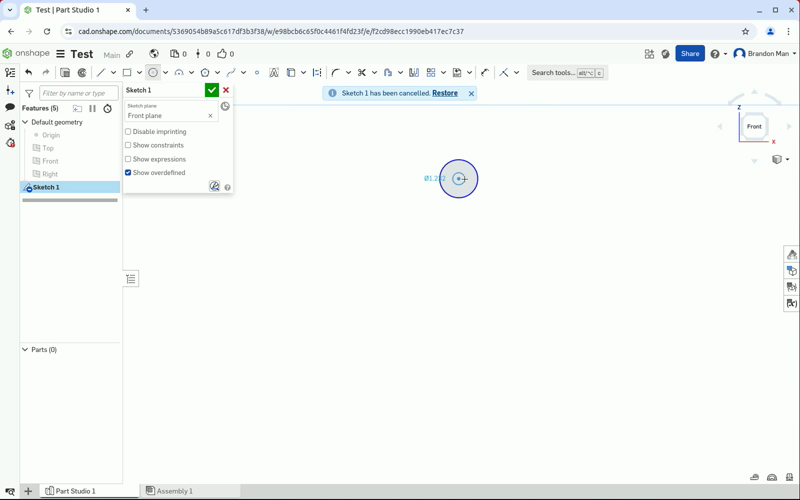
scroll(6)
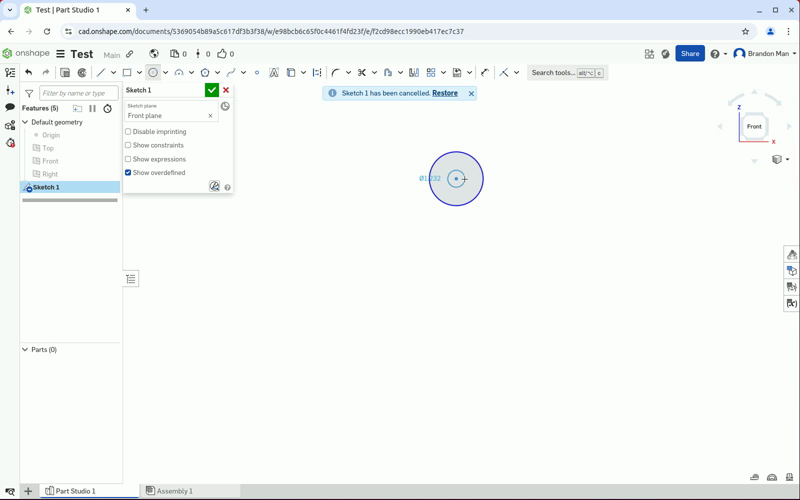
scroll(6)
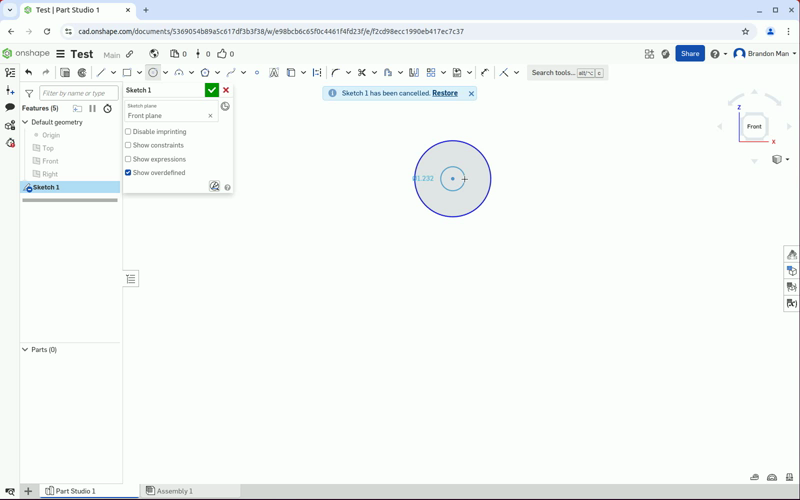
scroll(6)
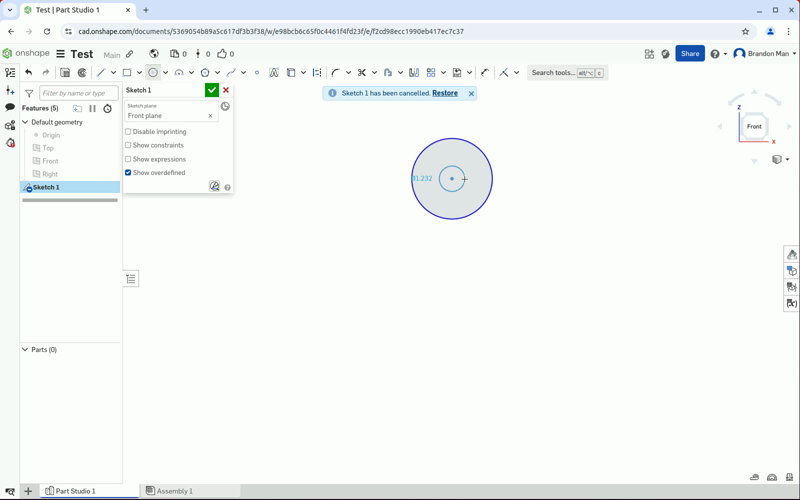
scroll(6)
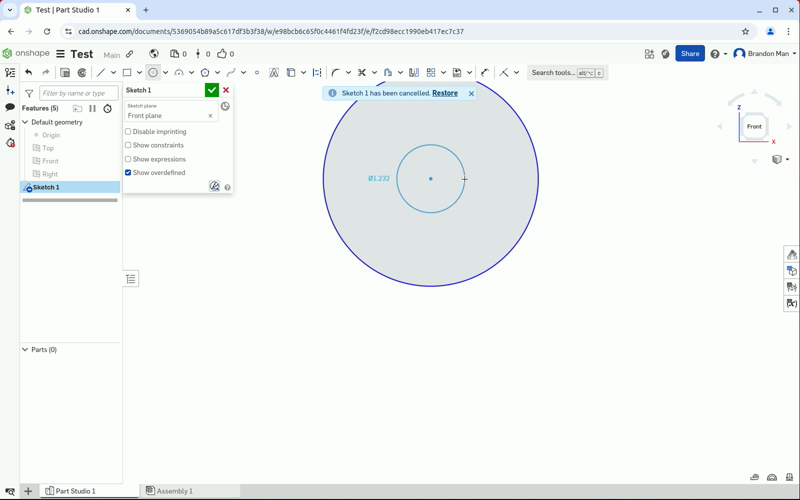
click(464, 178)
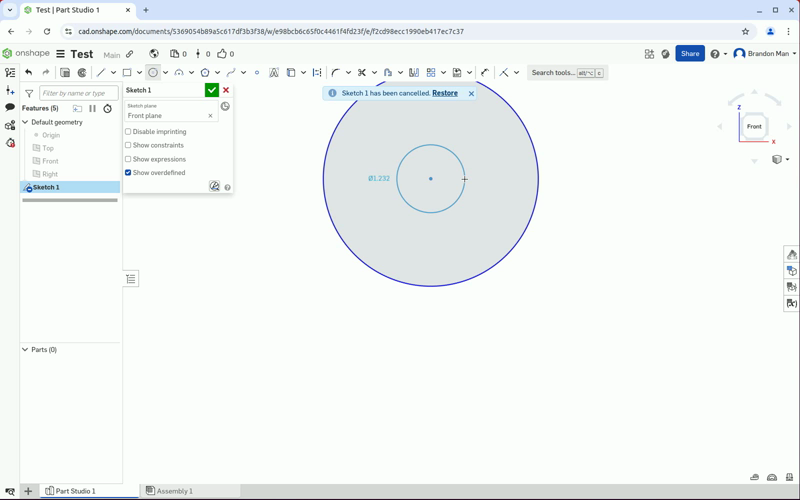
scroll(-6)
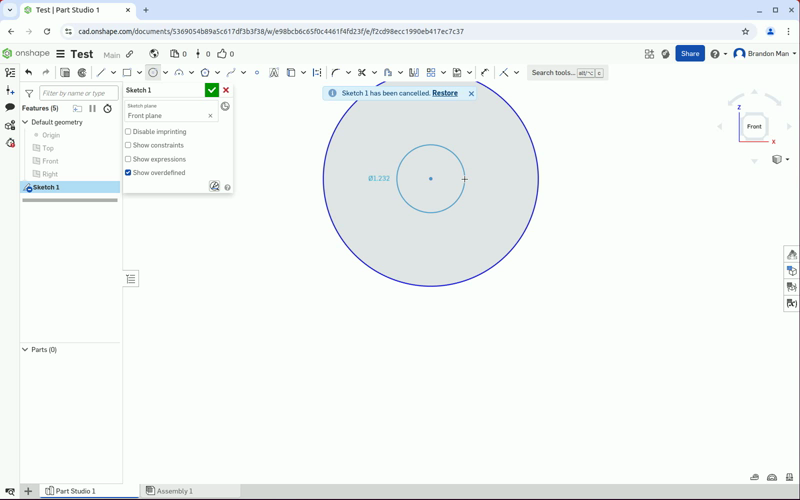
scroll(-6)
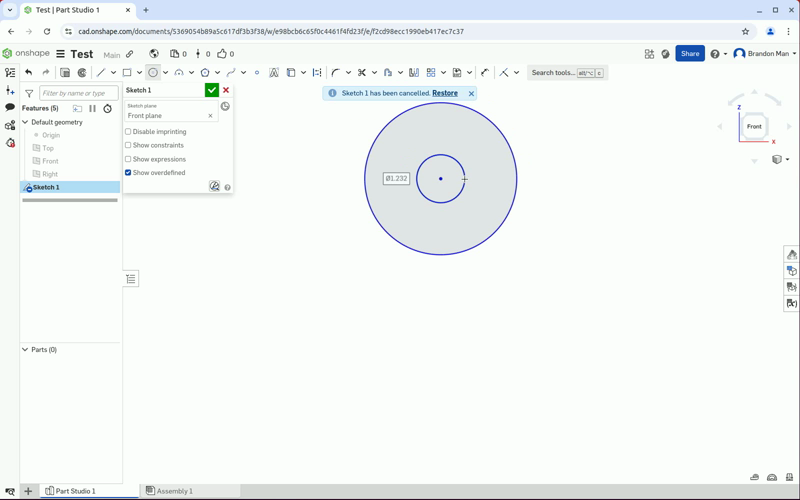
scroll(-6)
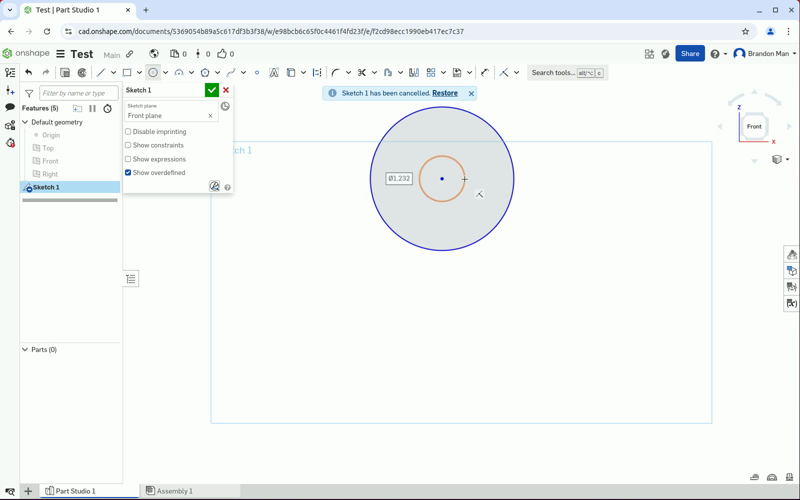
scroll(-6)
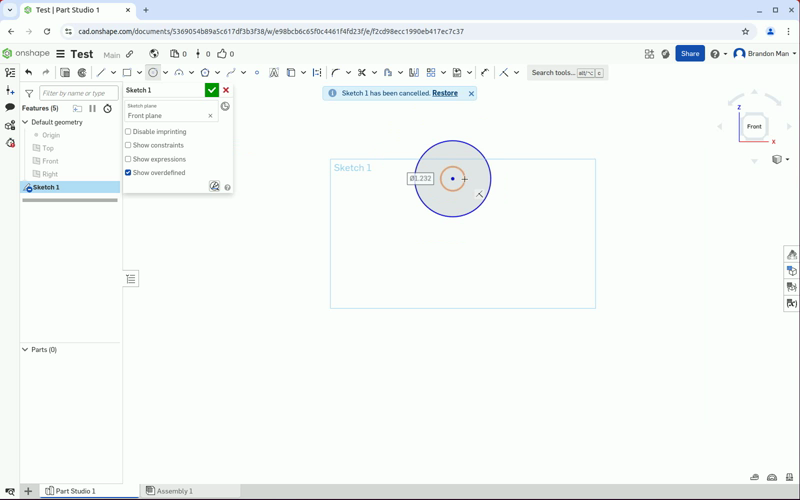
scroll(-6)
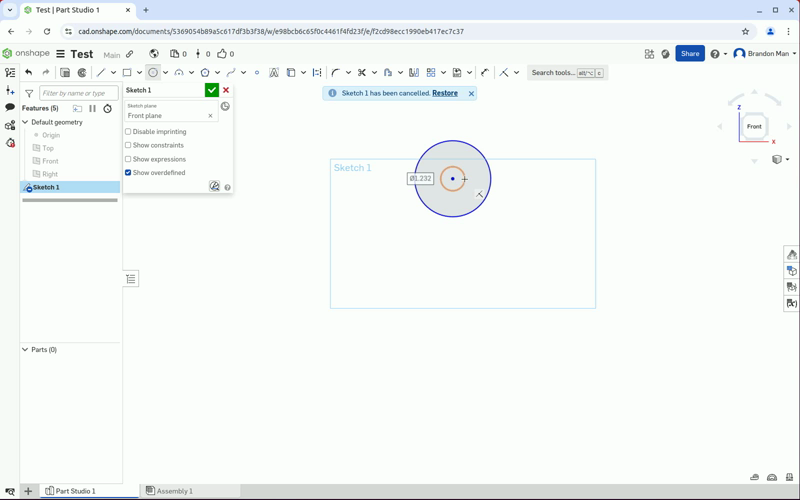
scroll(-6)
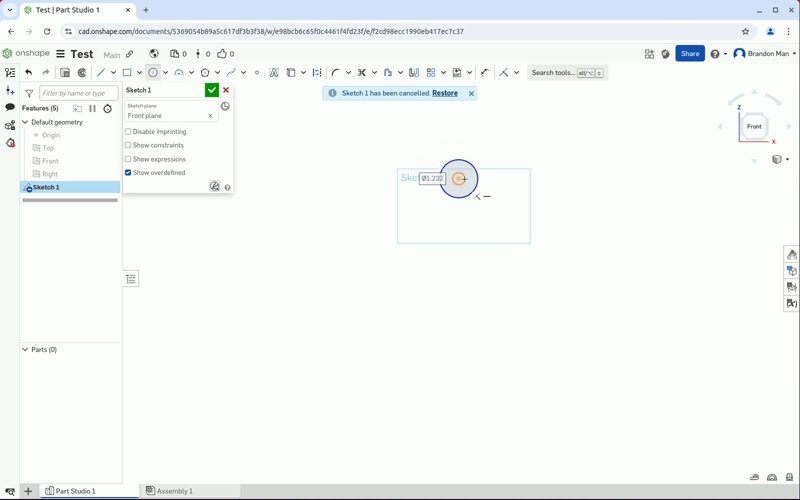
scroll(-6)
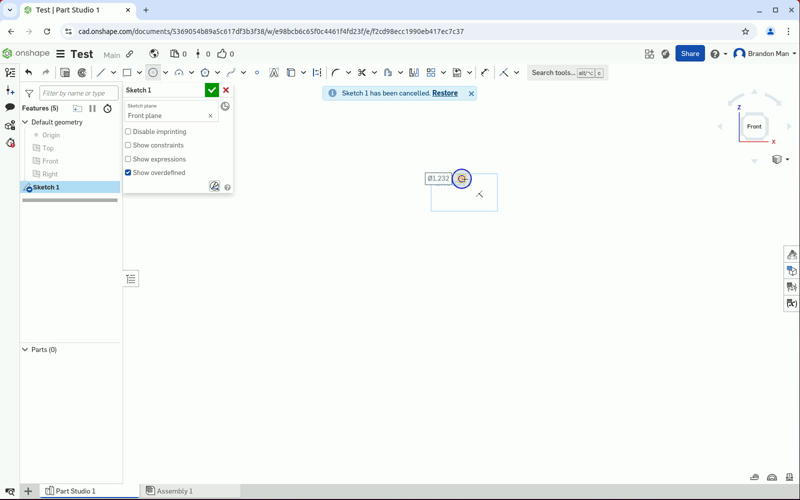
key(esc)
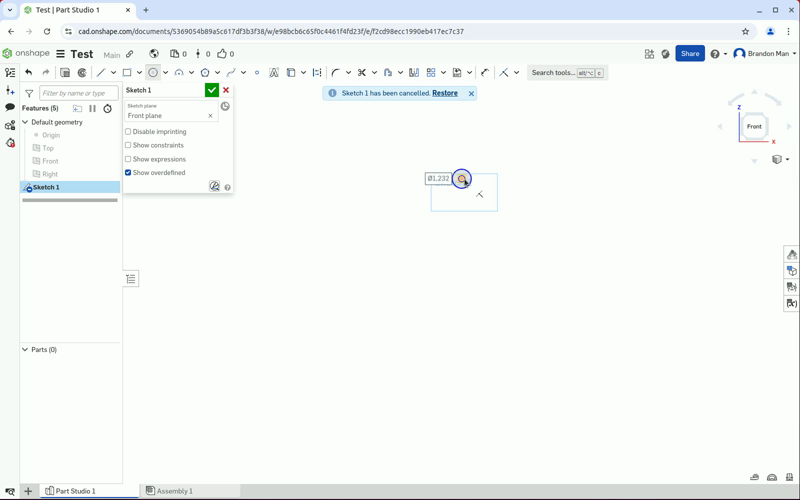
mouse_move(454, 183)
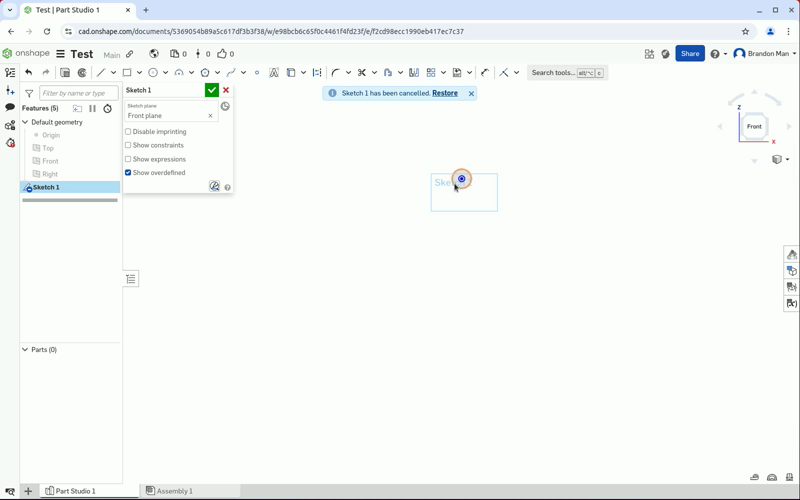
scroll(6)
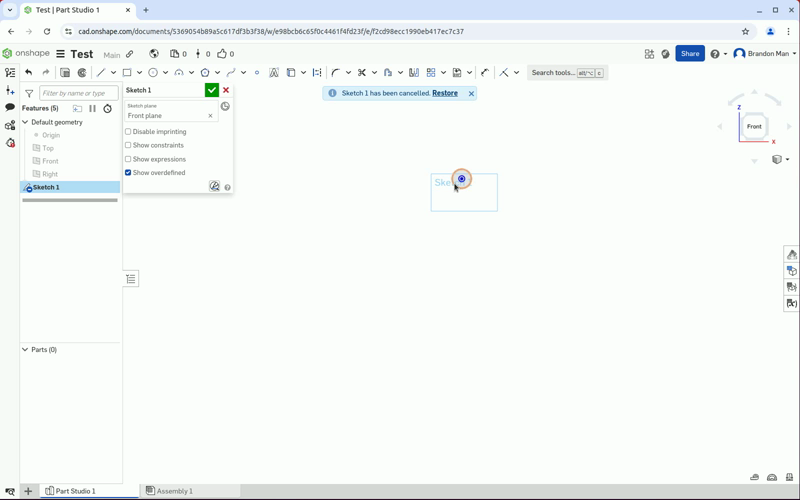
scroll(6)
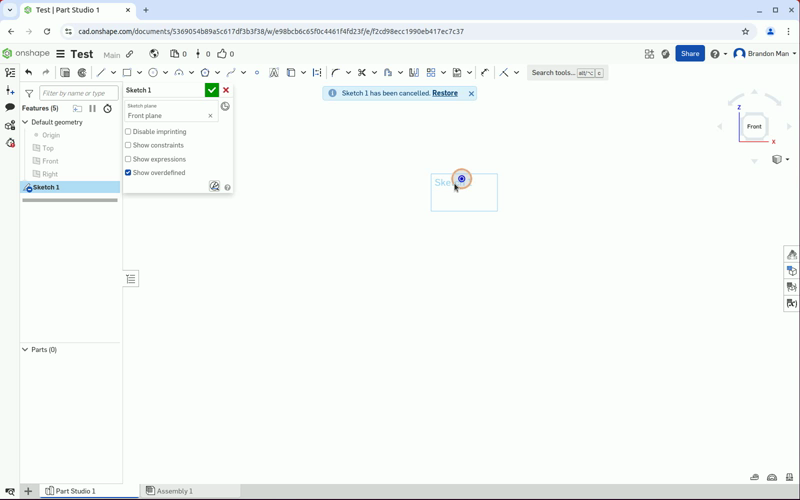
scroll(6)
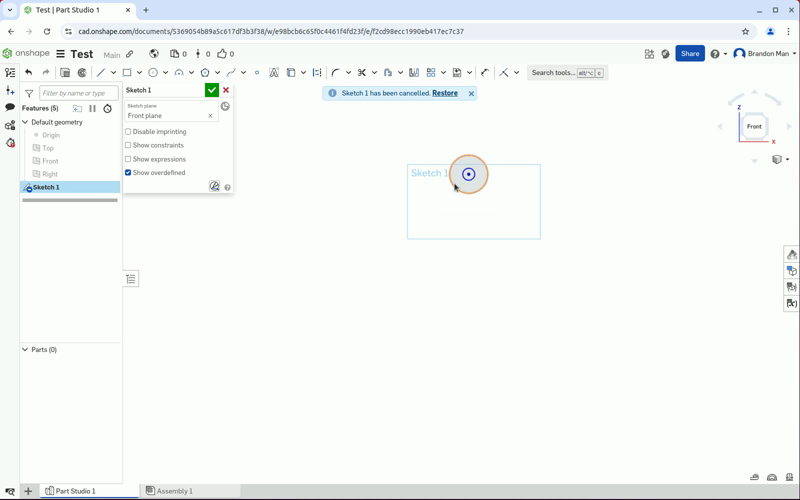
scroll(6)
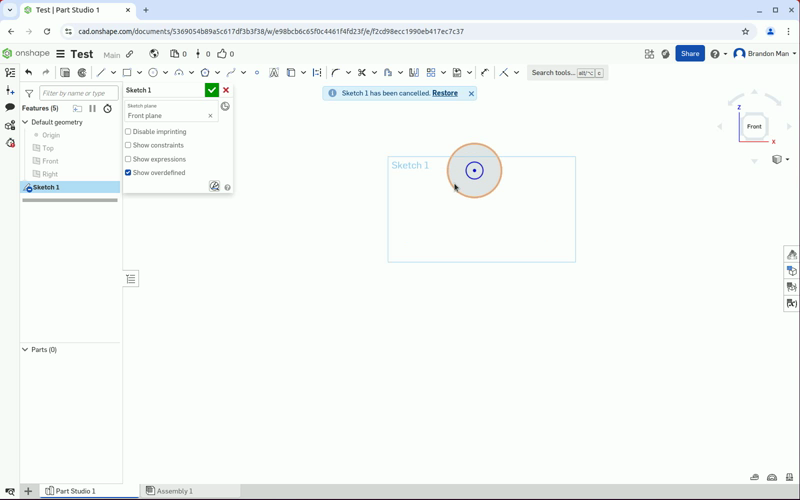
scroll(6)
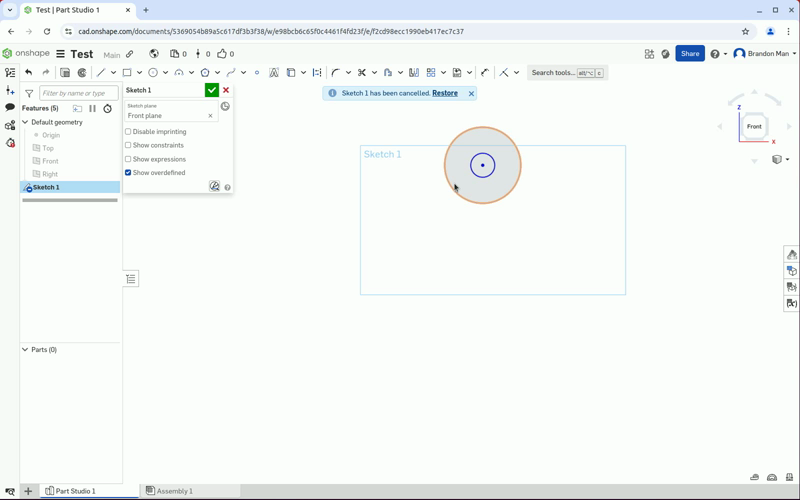
scroll(6)
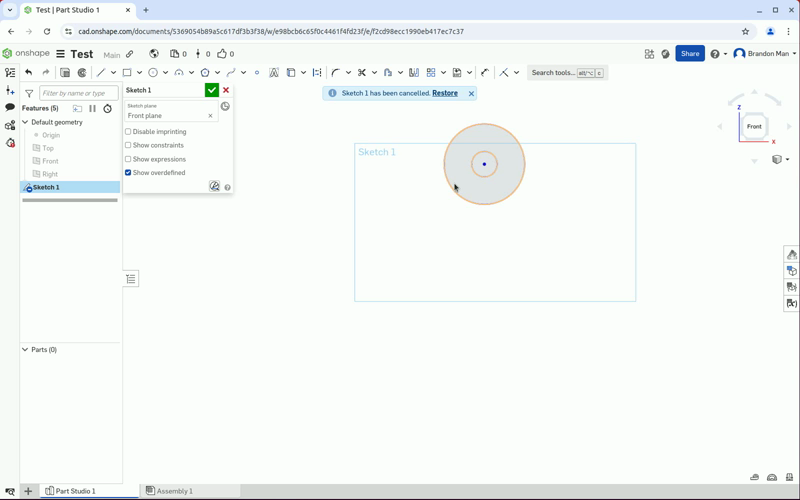
scroll(6)
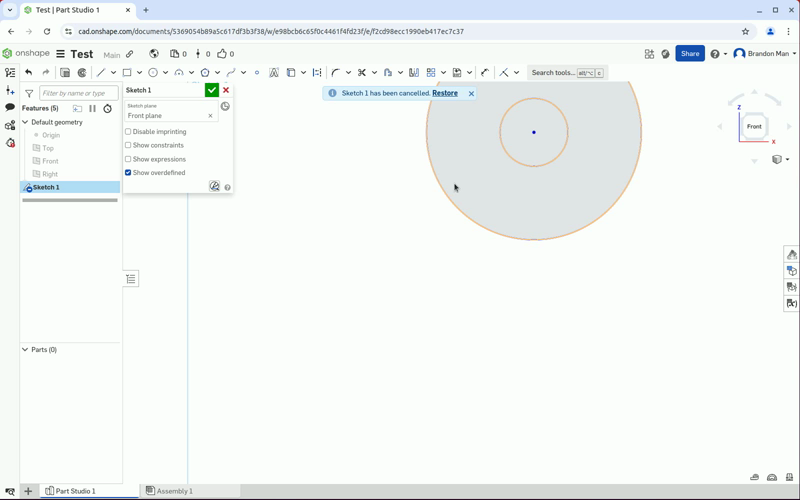
click(454, 183)
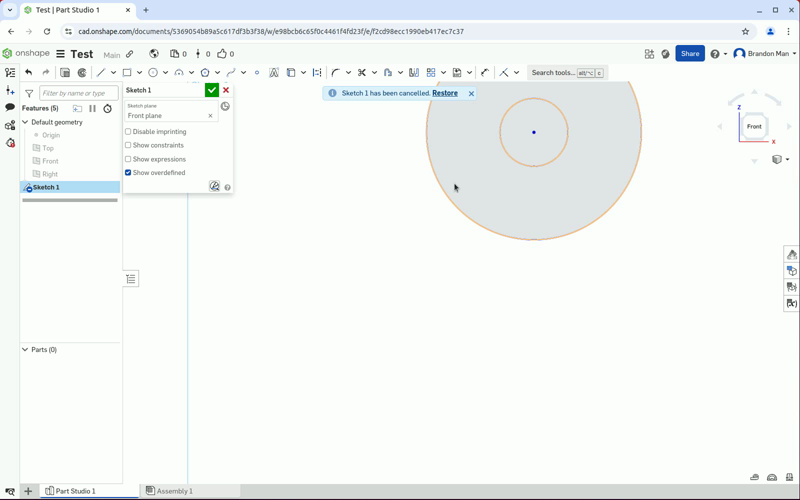
scroll(-6)
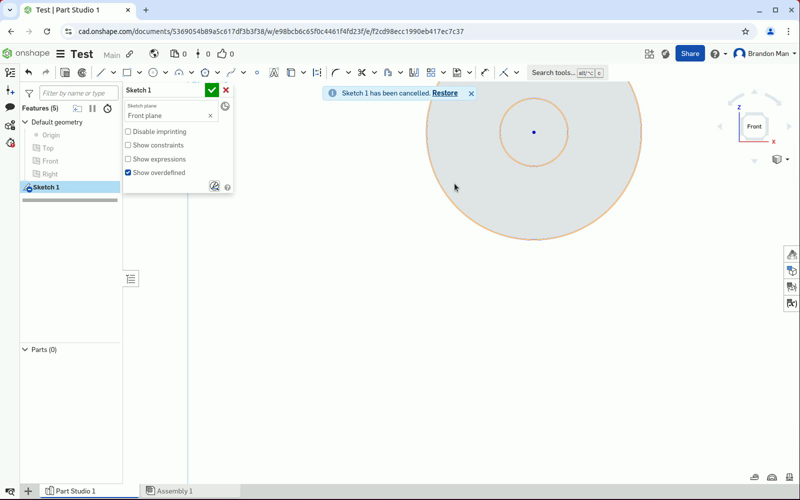
scroll(-6)
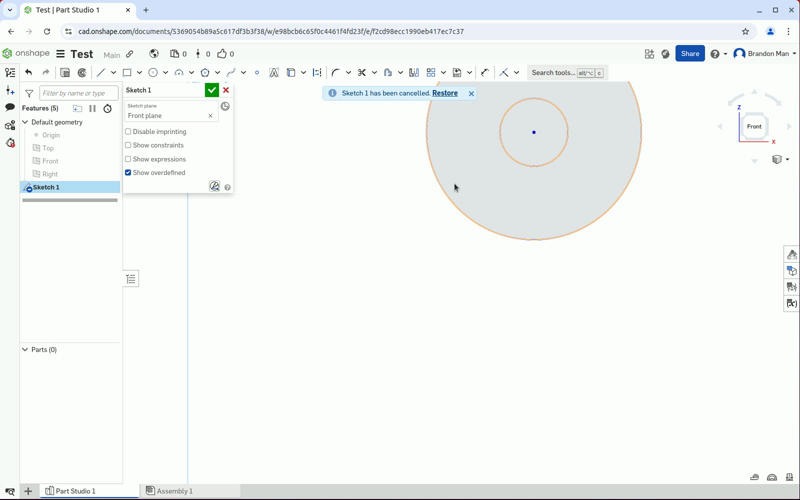
scroll(-6)
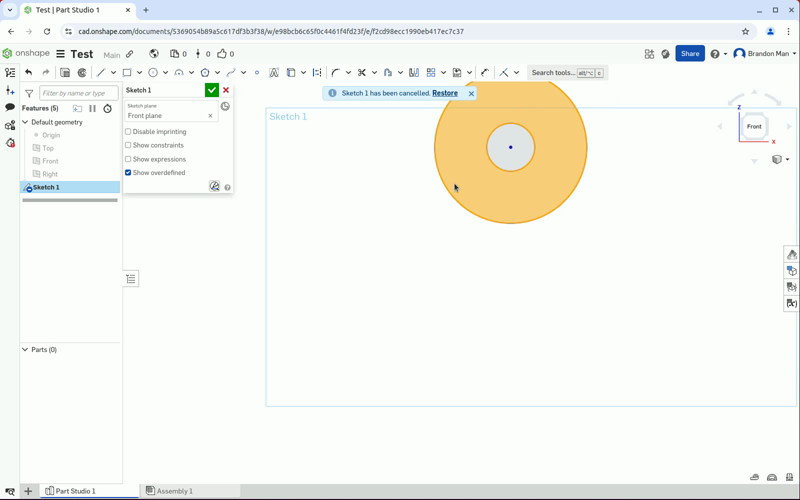
scroll(-6)
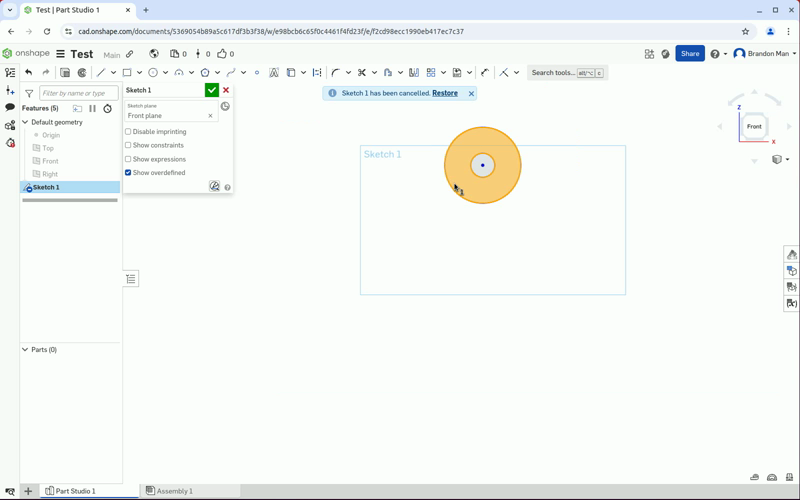
scroll(-6)
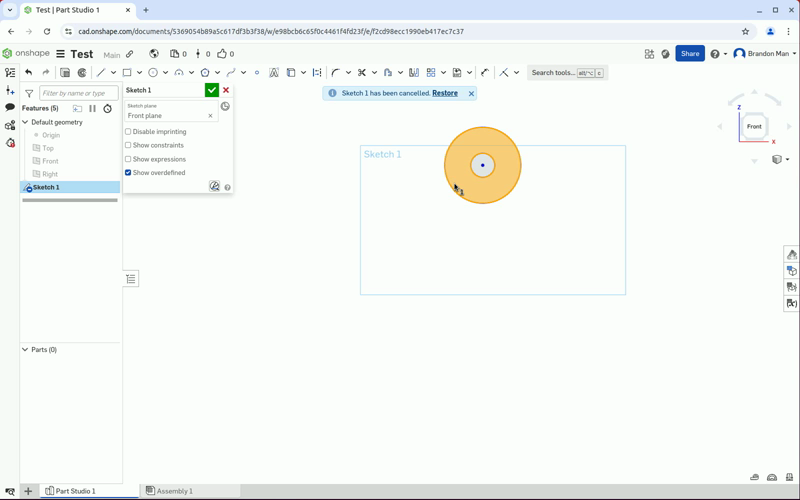
scroll(-6)
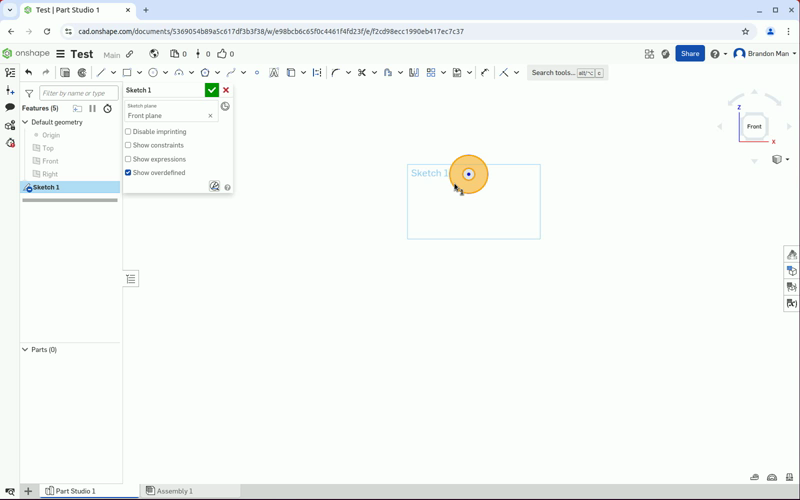
scroll(-6)
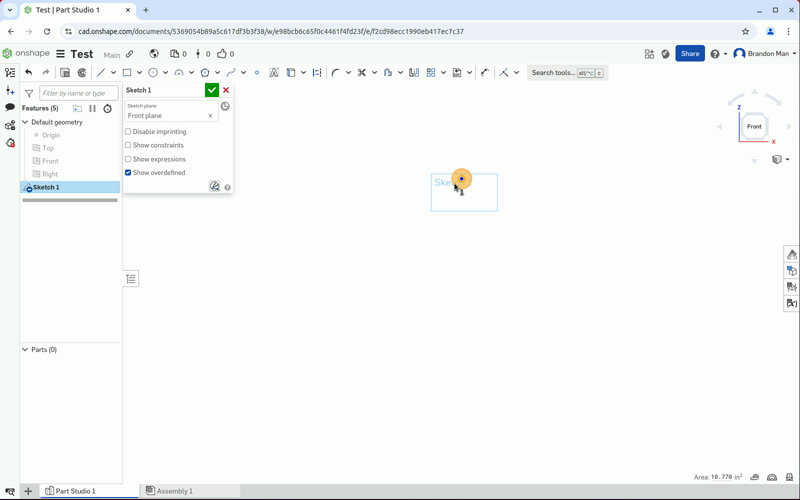
mouse_move(73, 352)
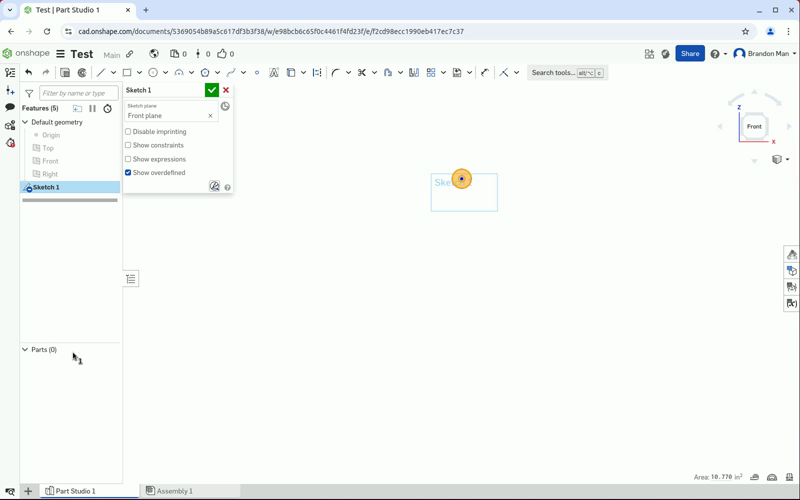
key(shift+y)
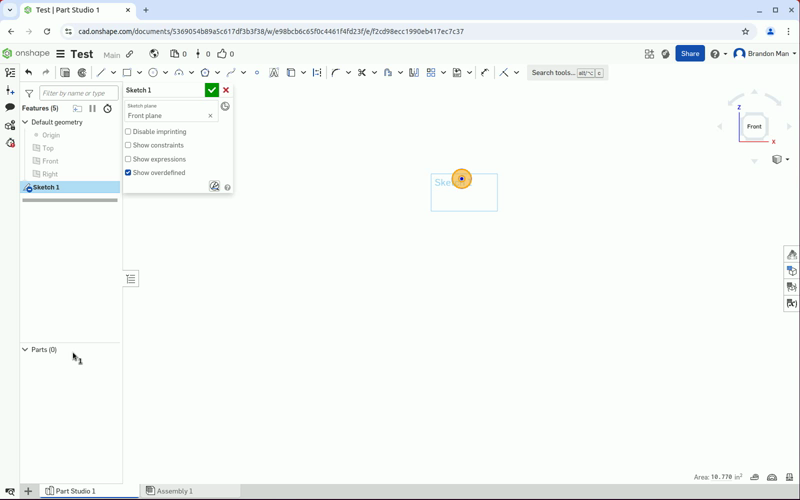
key(shift+e)
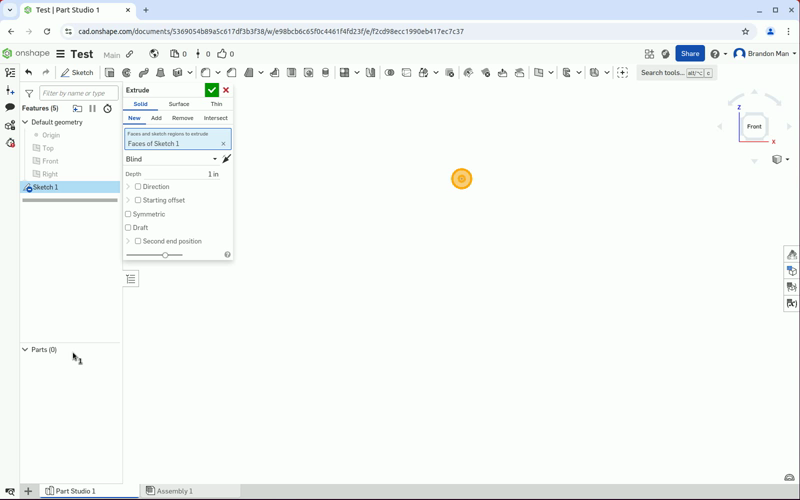
mouse_move(143, 106)
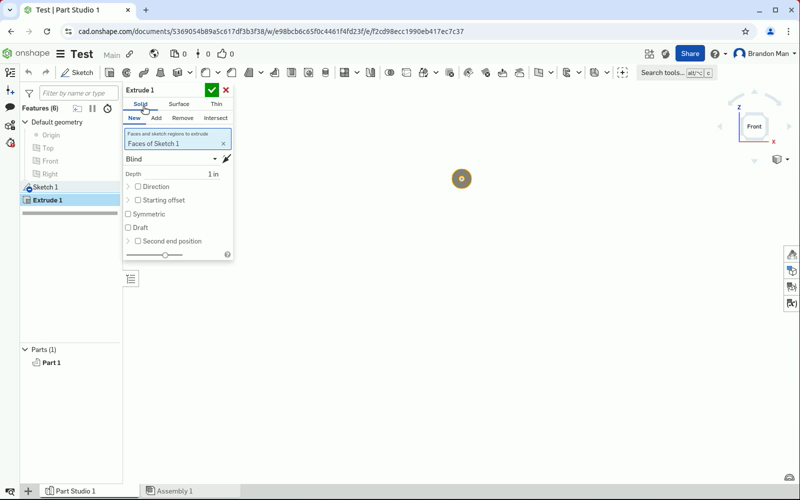
click(143, 106)
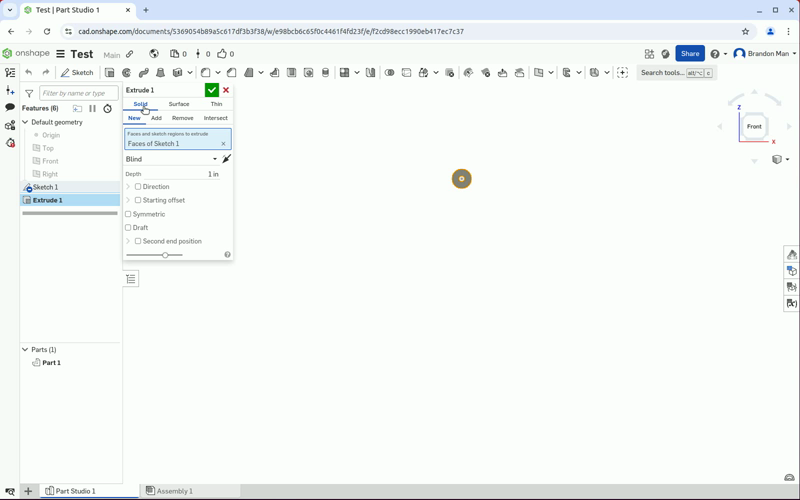
mouse_move(137, 120)
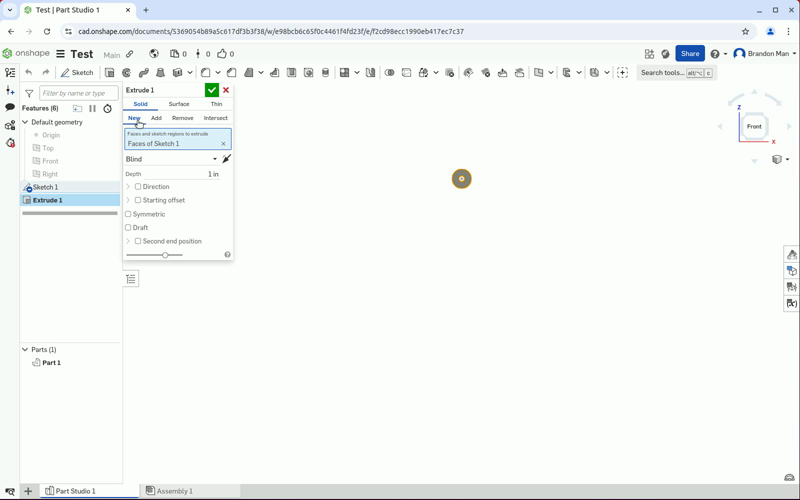
click(137, 120)
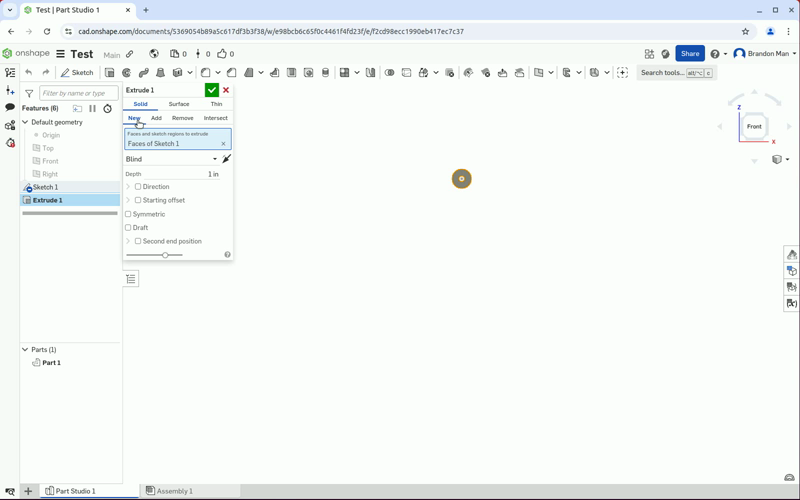
key(tab, 4)
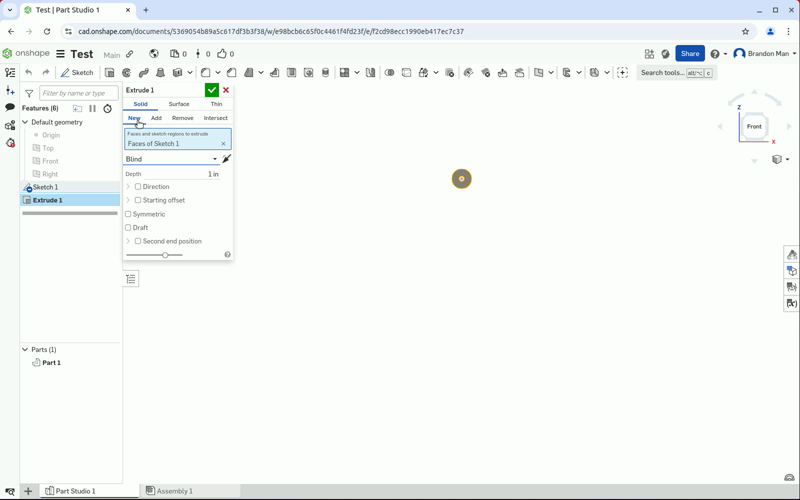
text(0.481)
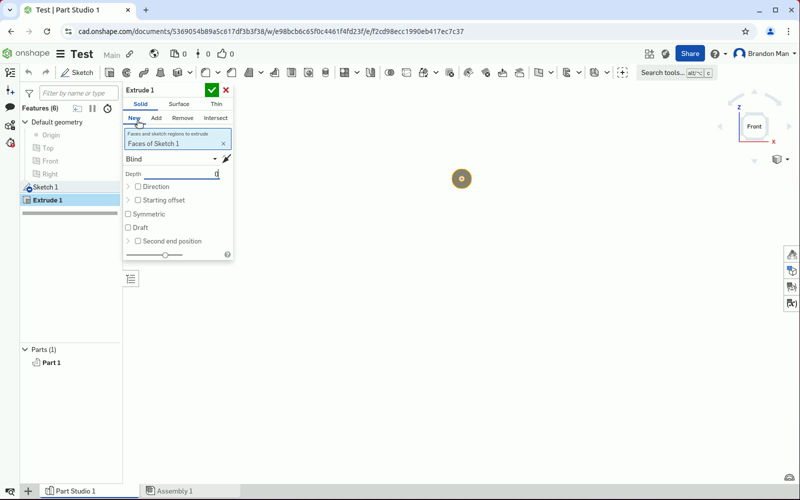
key(enter)
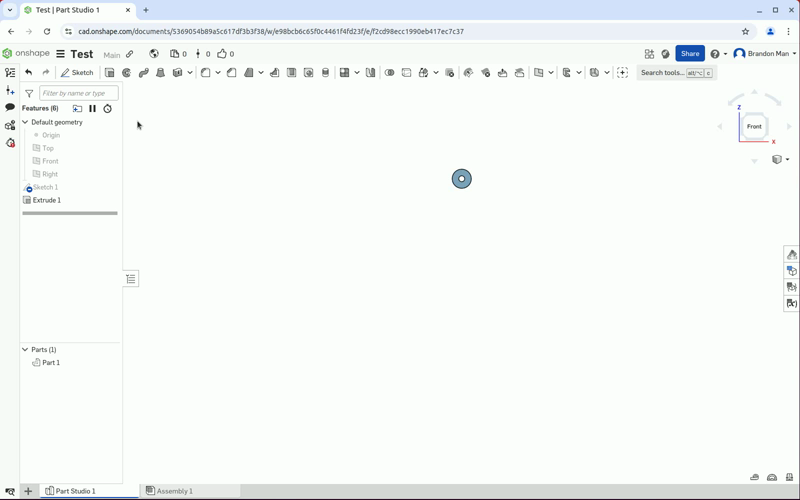
key(shift+h)
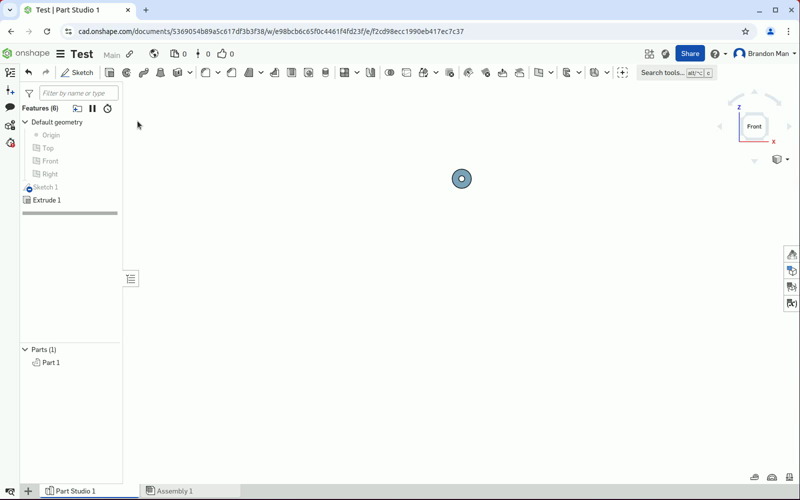
key(shift+h)
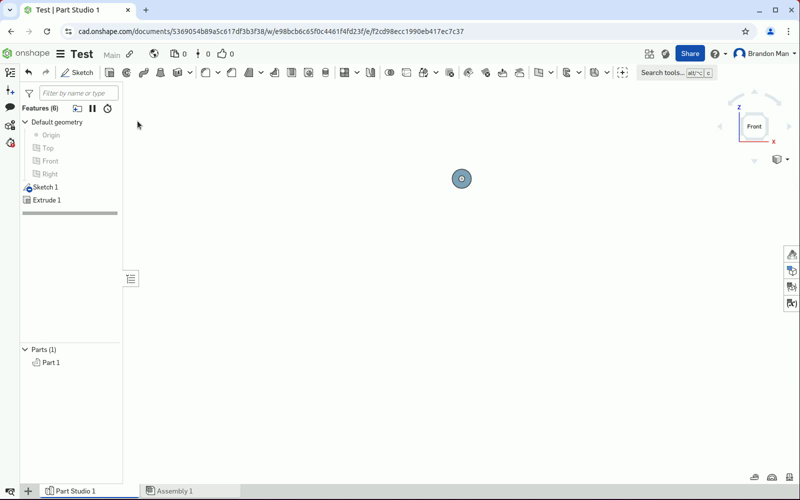
mouse_move(73, 189)
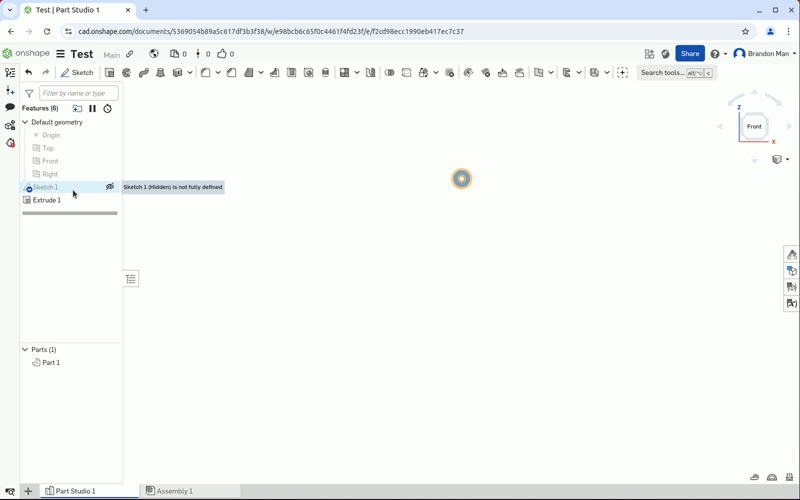
click(73, 189)
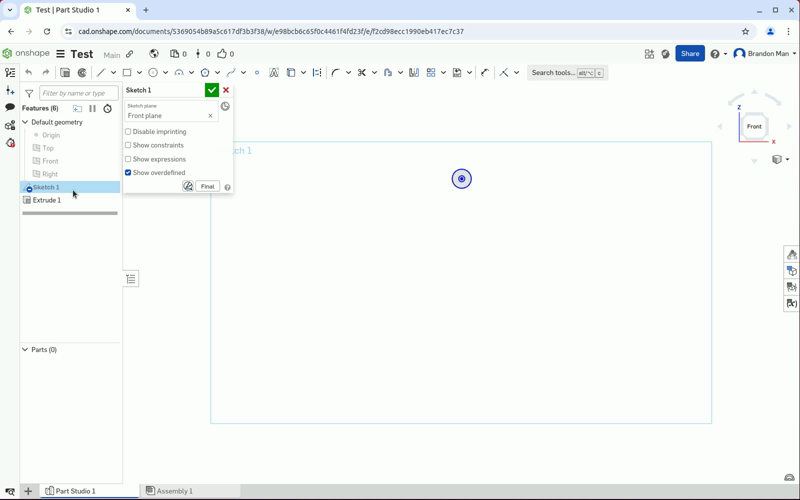
mouse_move(229, 92)
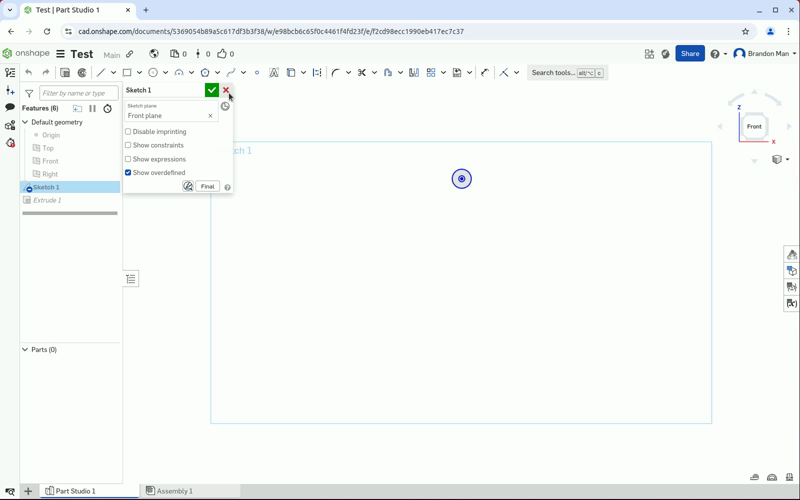
click(229, 92)
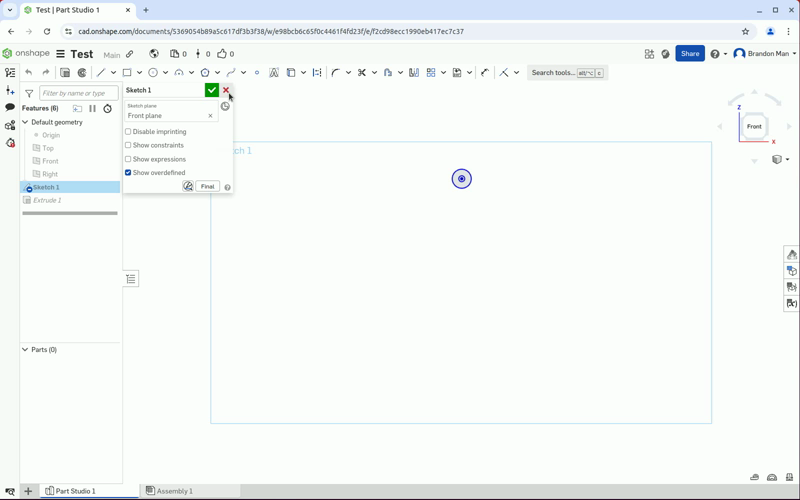
key(shift+s)
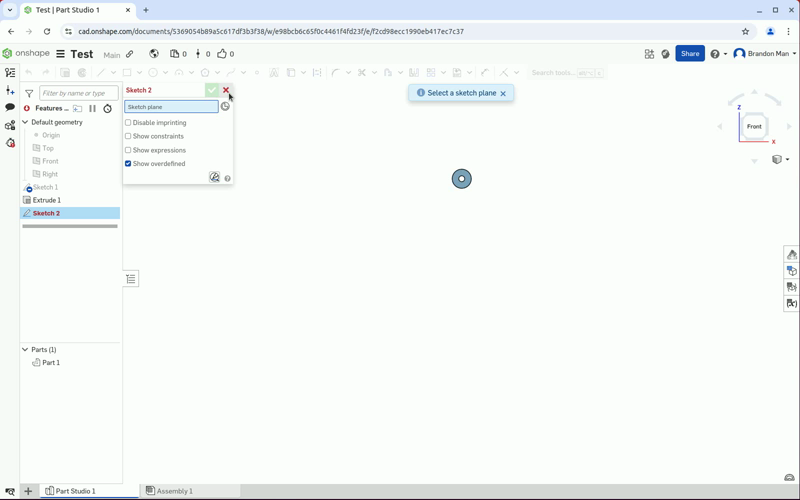
mouse_move(73, 163)
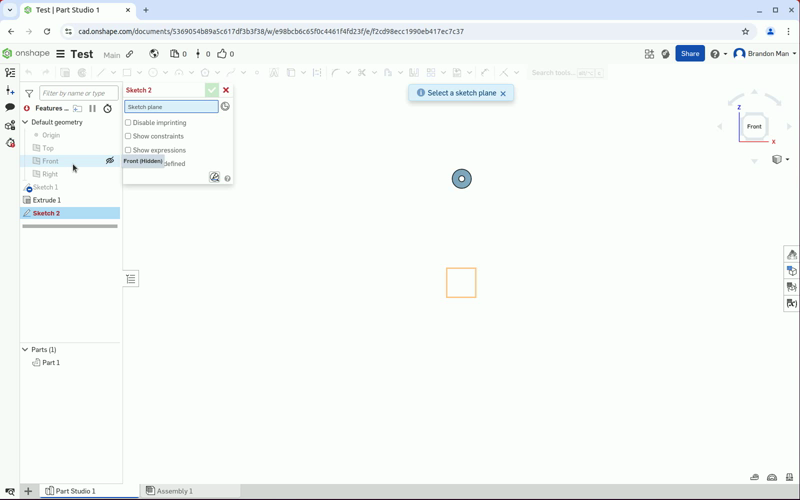
click(73, 163)
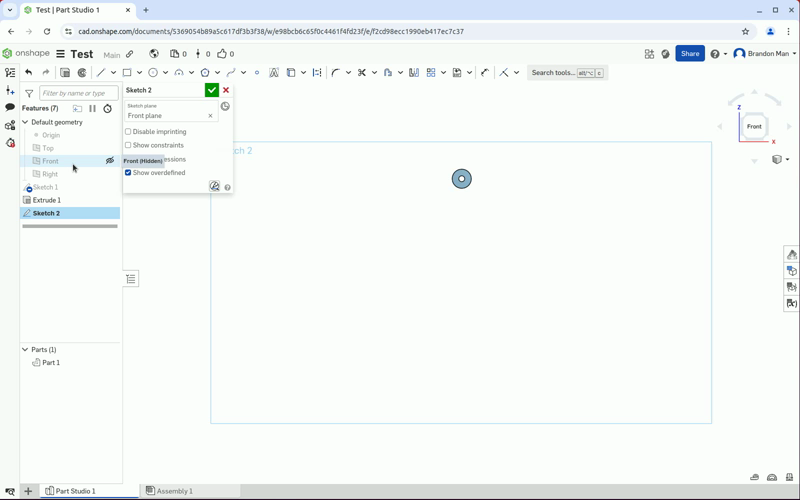
mouse_move(73, 352)
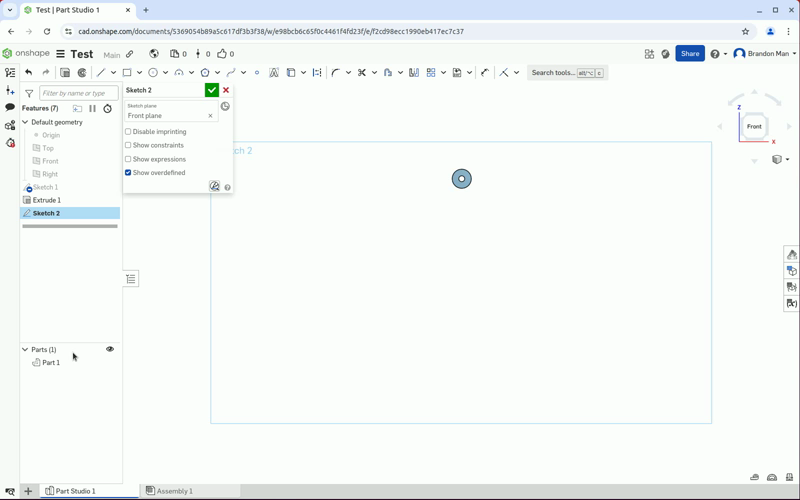
key(y)
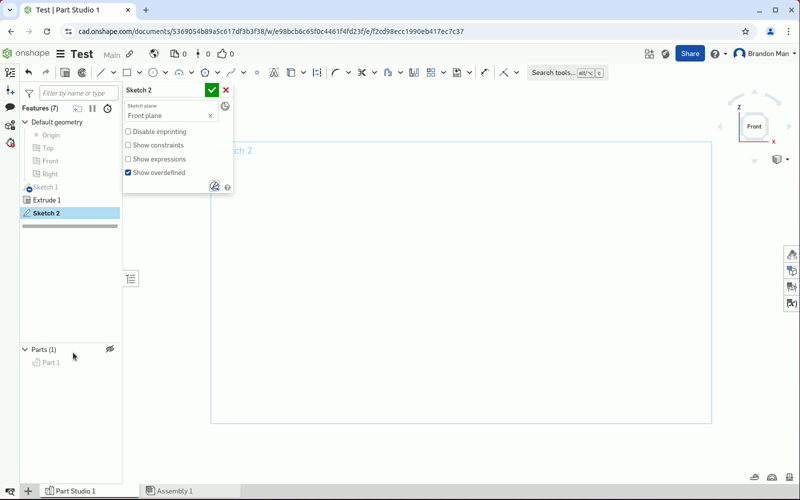
key(c)
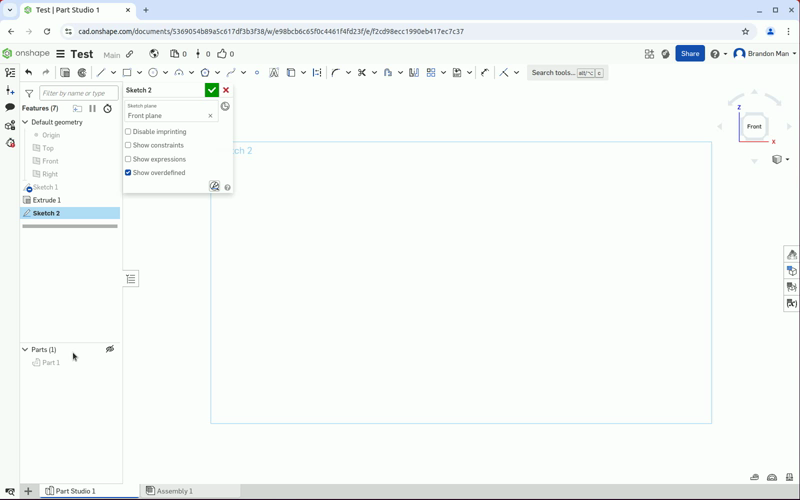
key_down(shift)
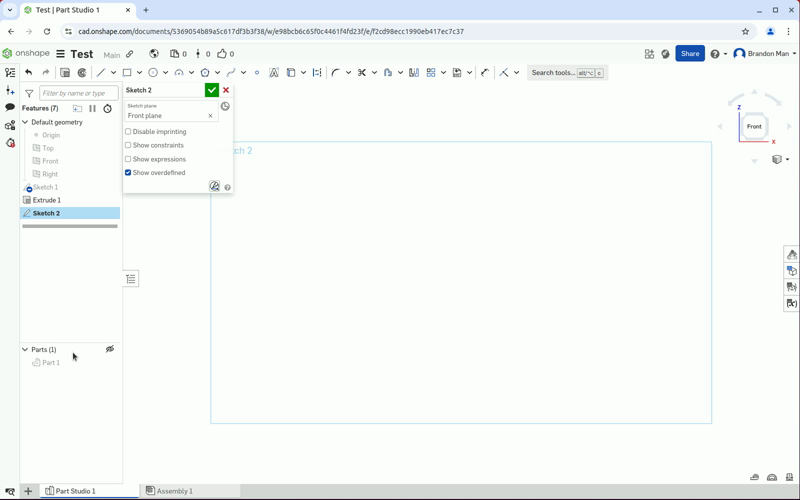
mouse_move(461, 282)
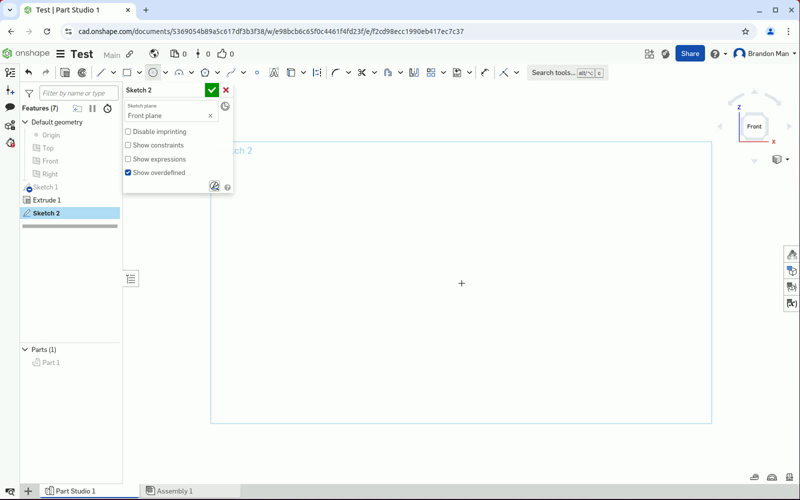
click(461, 282)
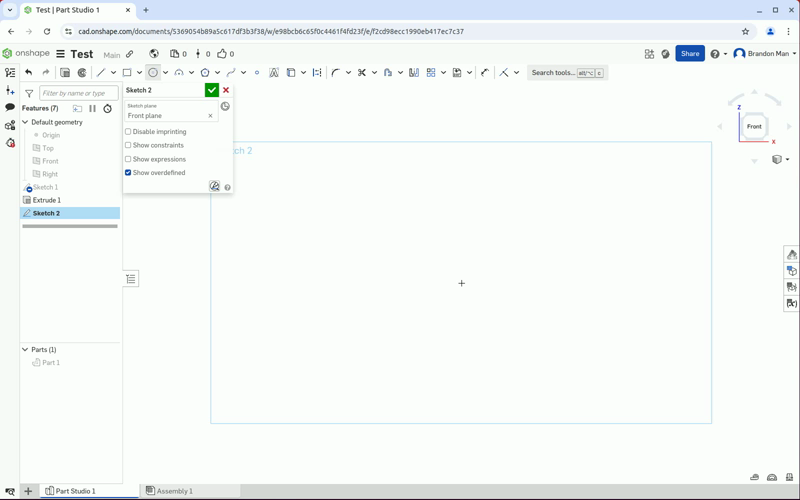
key_up(shift)
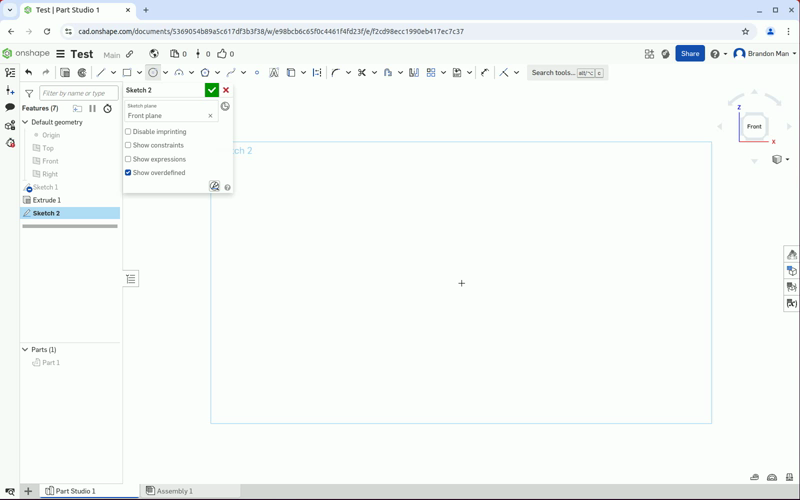
mouse_move(471, 282)
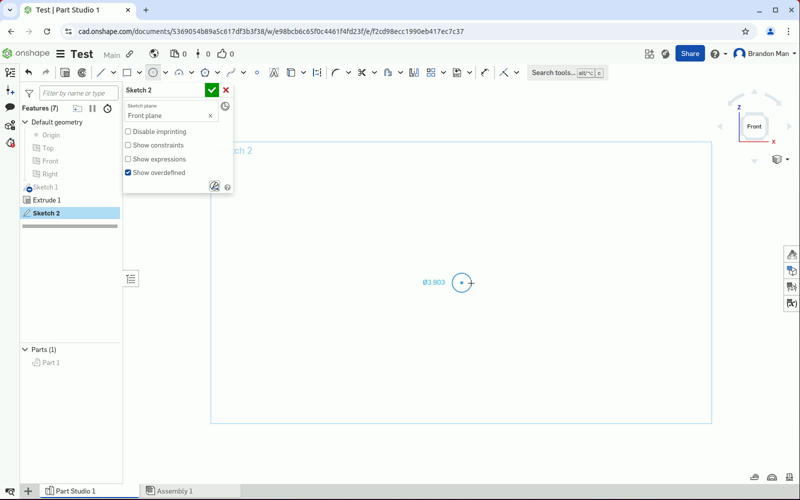
click(471, 282)
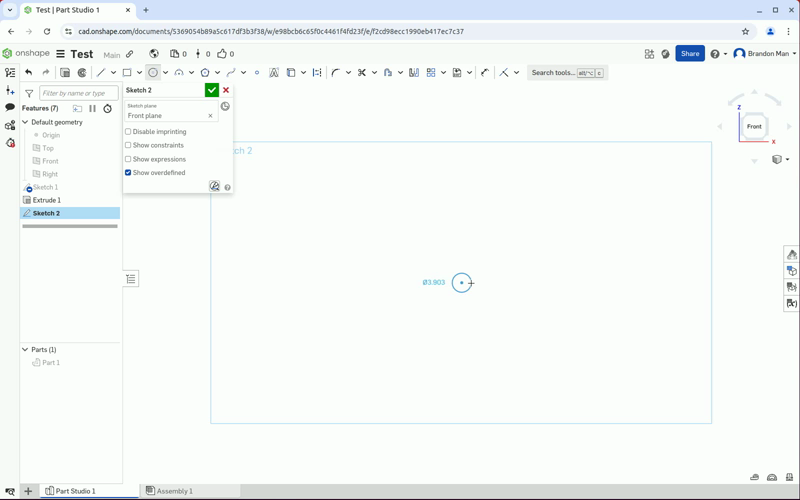
key(esc)
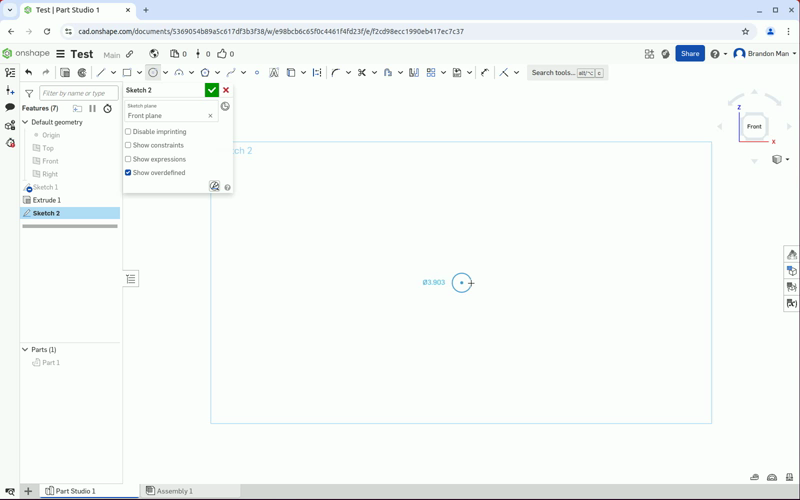
key(c)
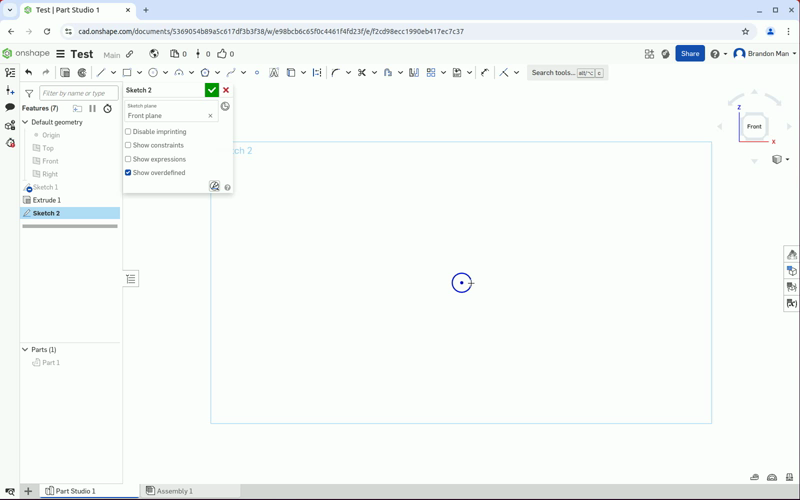
key_down(shift)
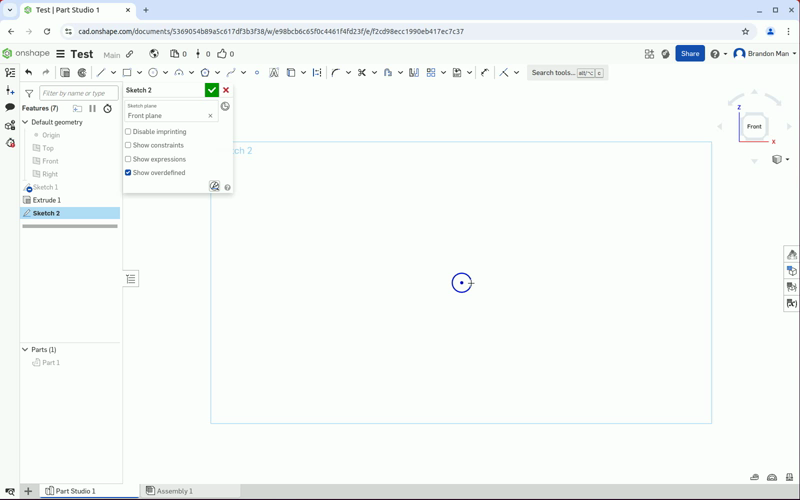
mouse_move(461, 282)
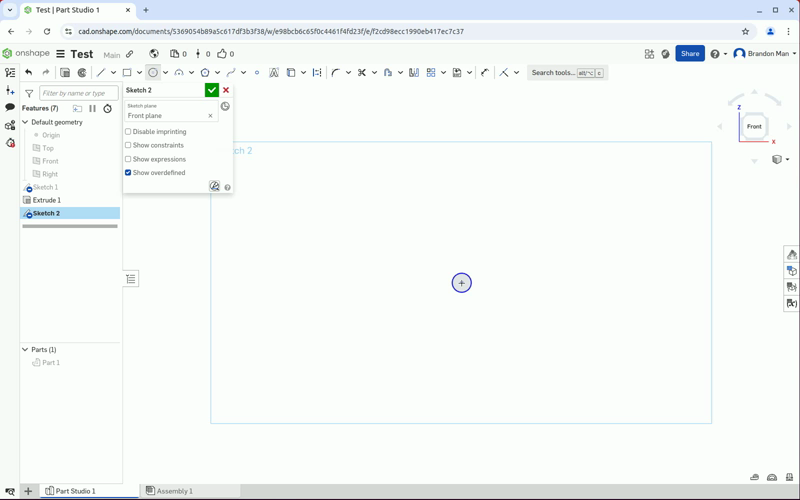
click(461, 282)
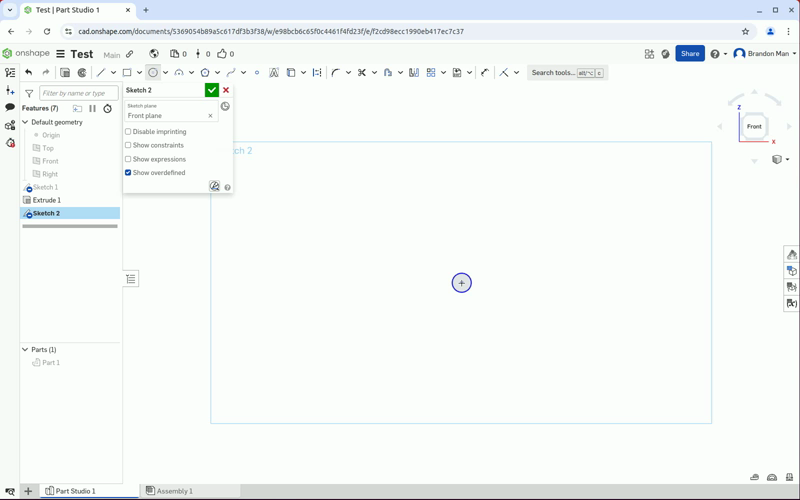
key_up(shift)
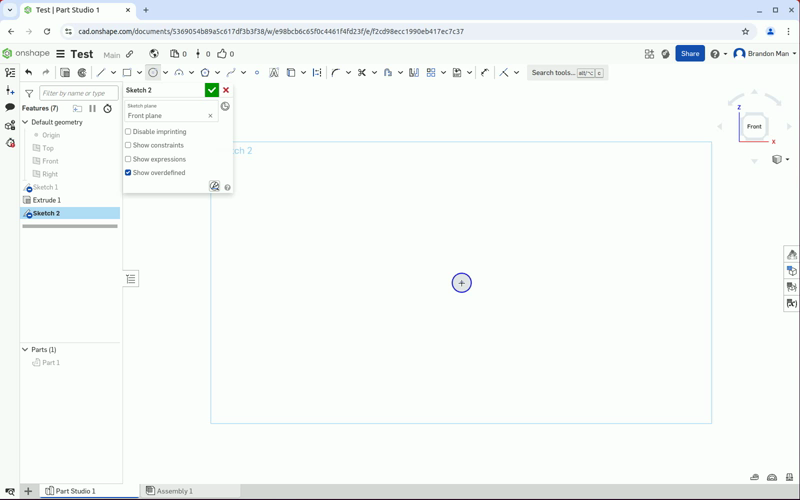
mouse_move(464, 282)
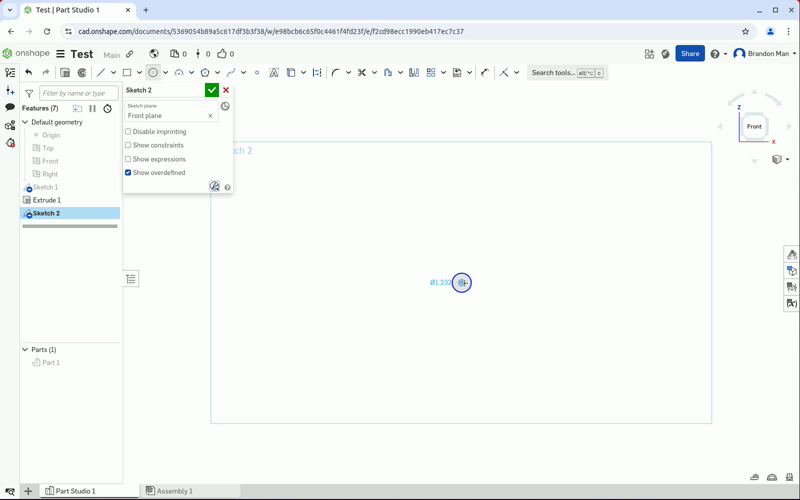
scroll(6)
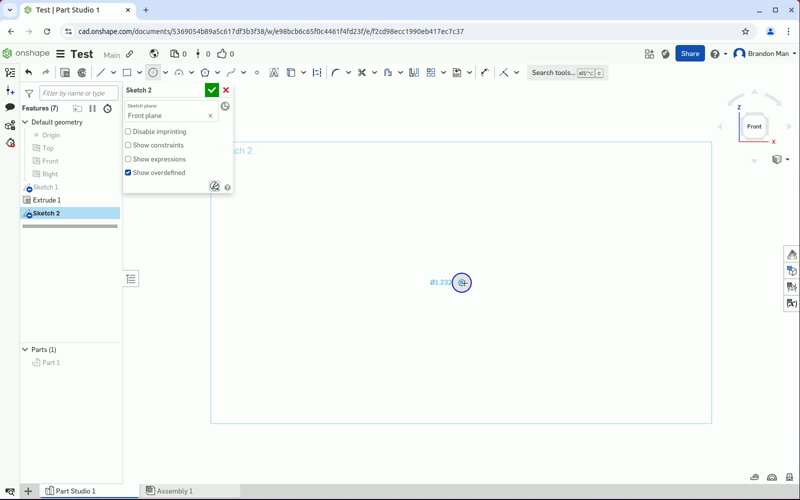
scroll(6)
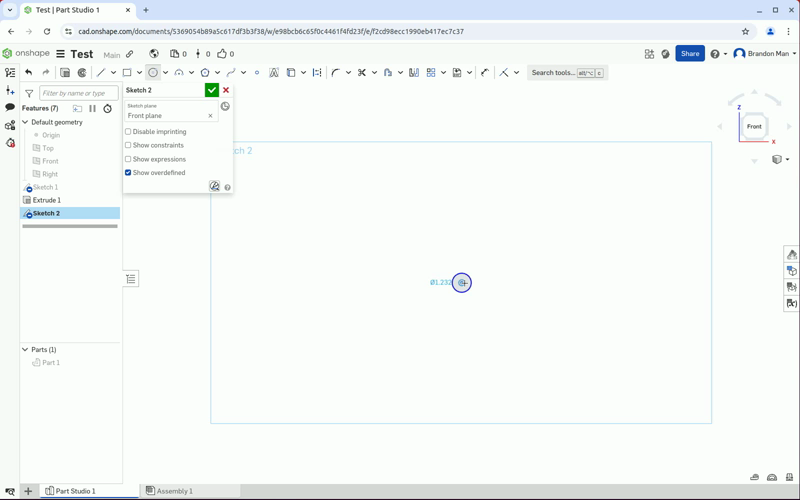
scroll(6)
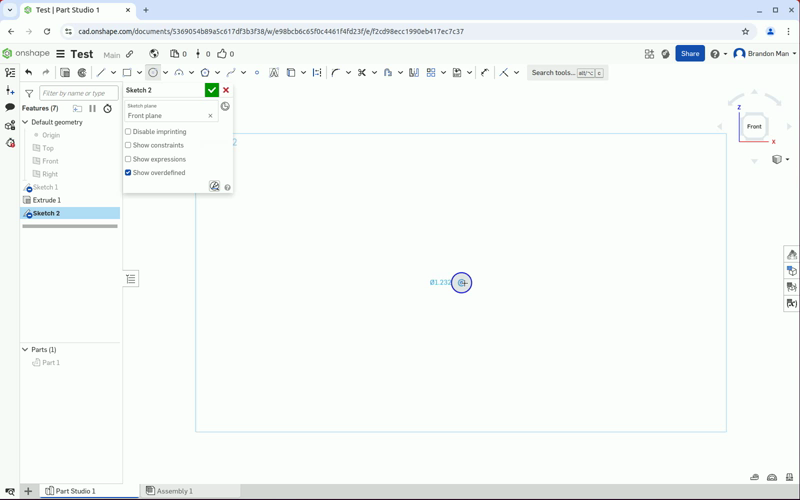
scroll(6)
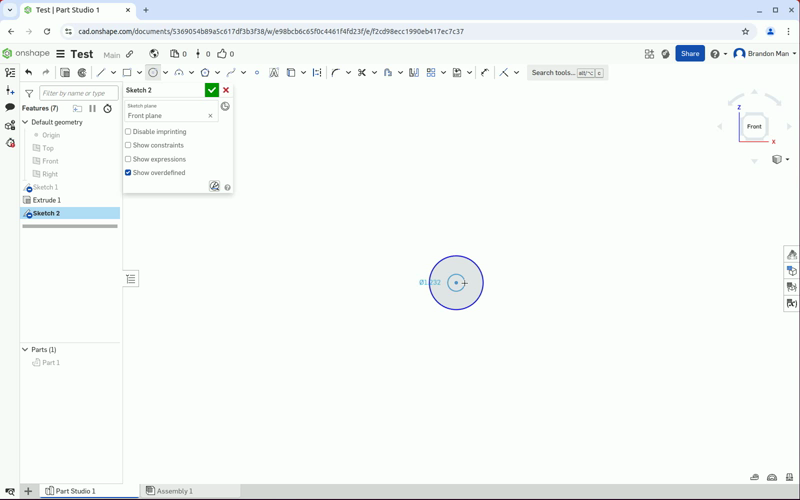
scroll(6)
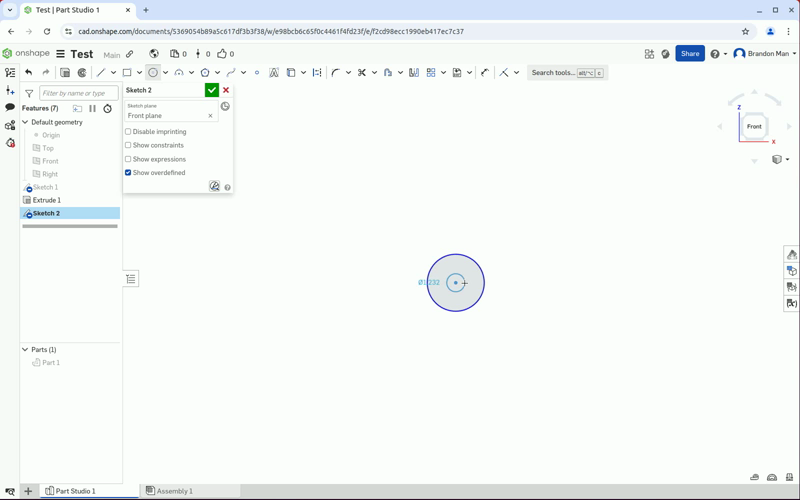
scroll(6)
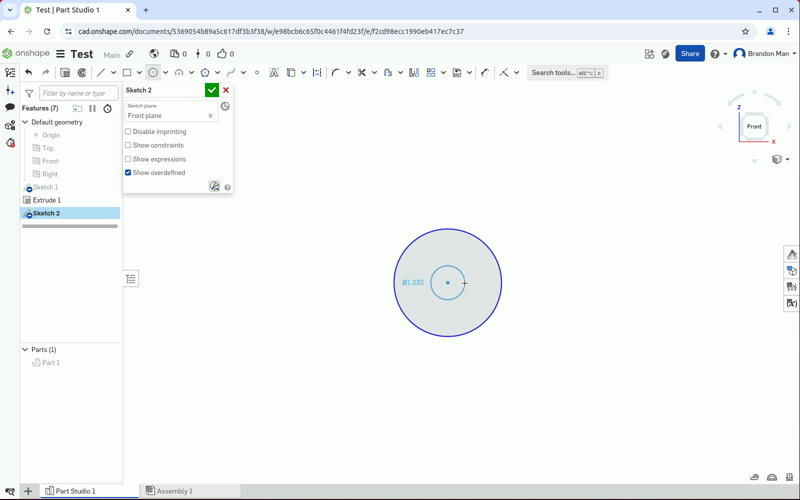
scroll(6)
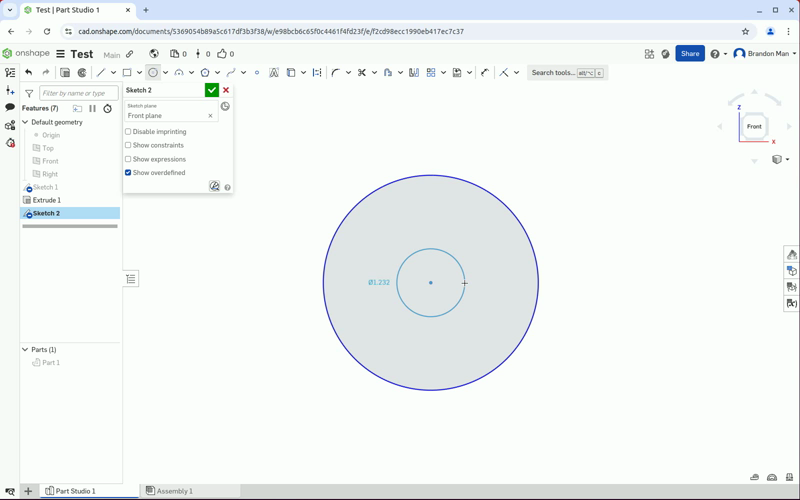
click(464, 282)
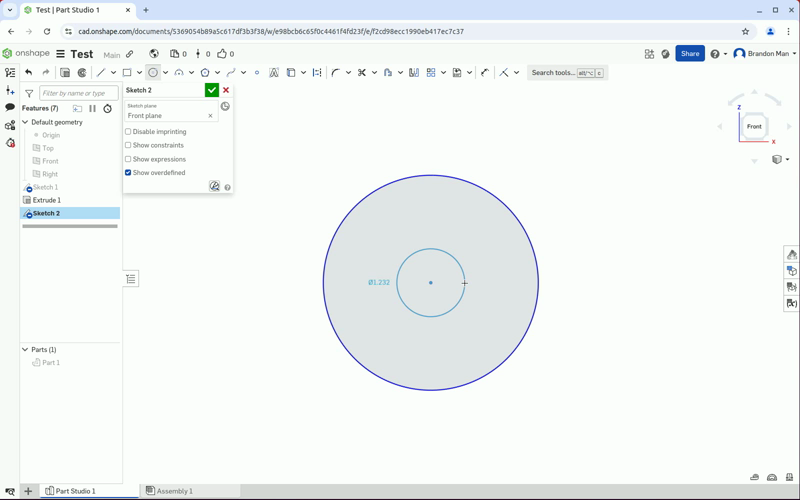
scroll(-6)
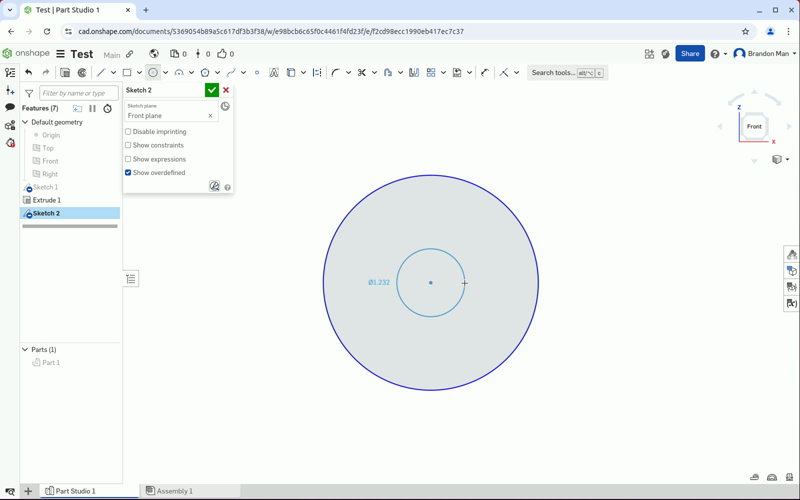
scroll(-6)
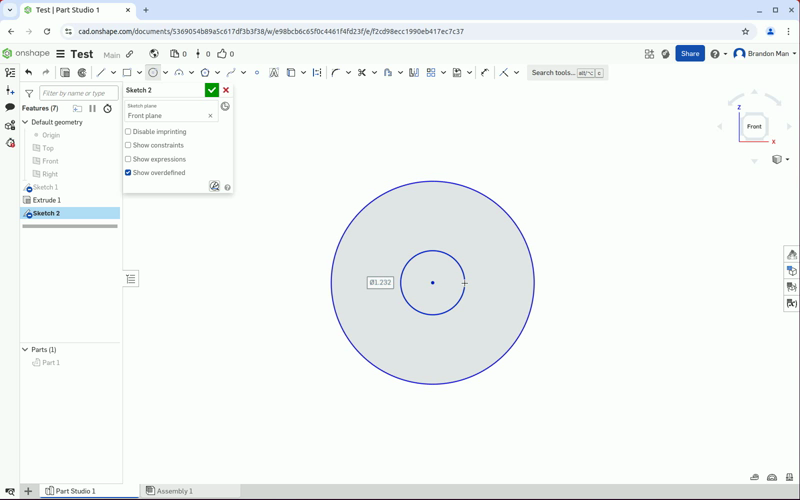
scroll(-6)
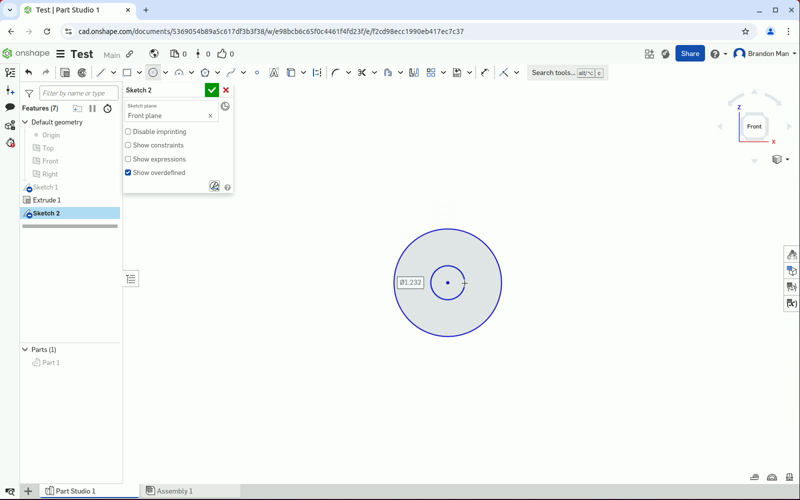
scroll(-6)
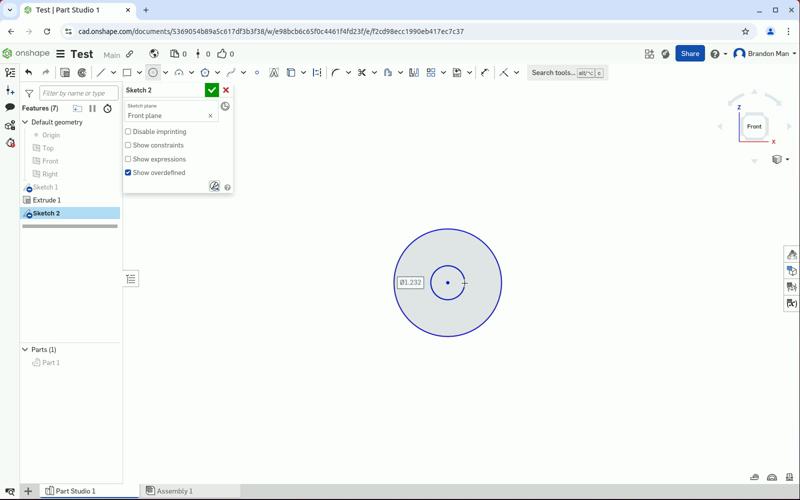
scroll(-6)
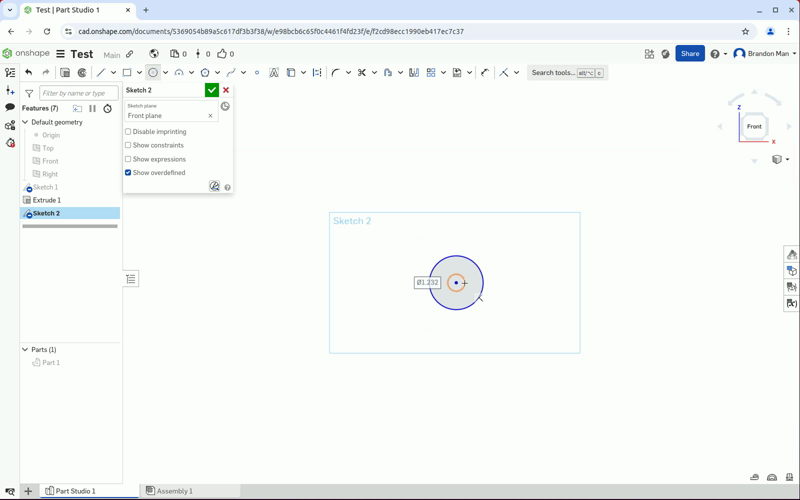
scroll(-6)
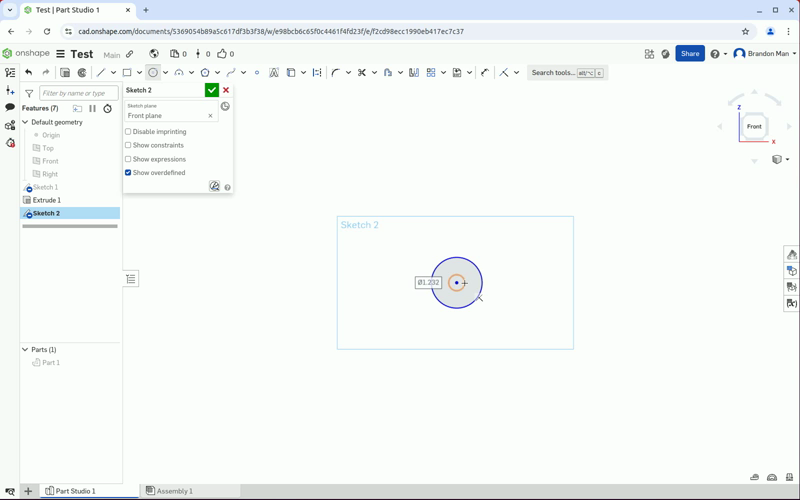
scroll(-6)
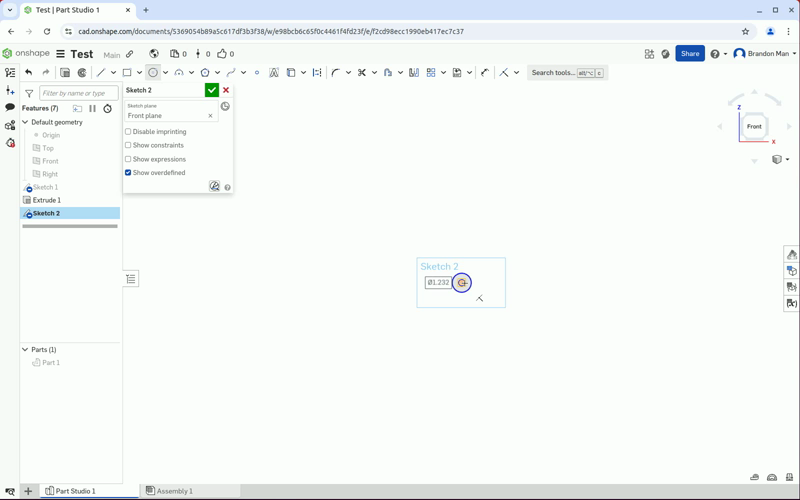
key(esc)
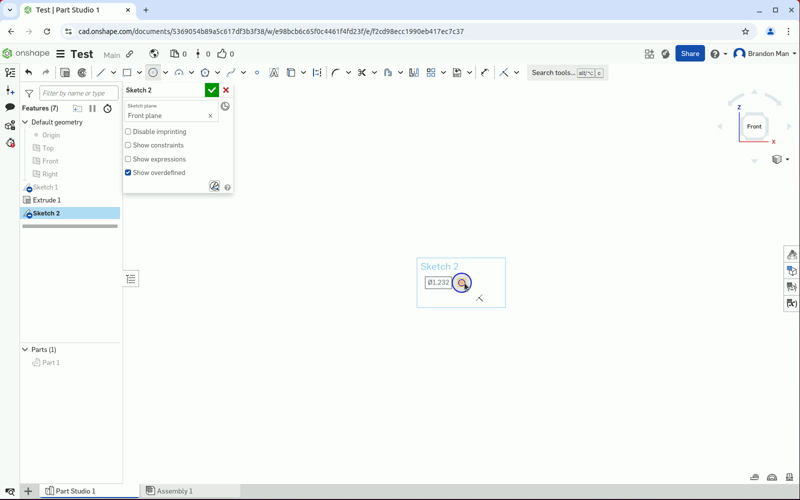
mouse_move(463, 291)
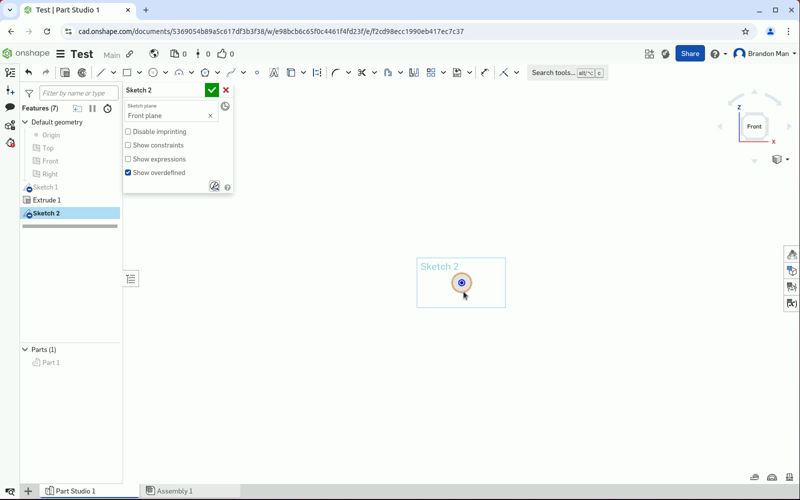
scroll(6)
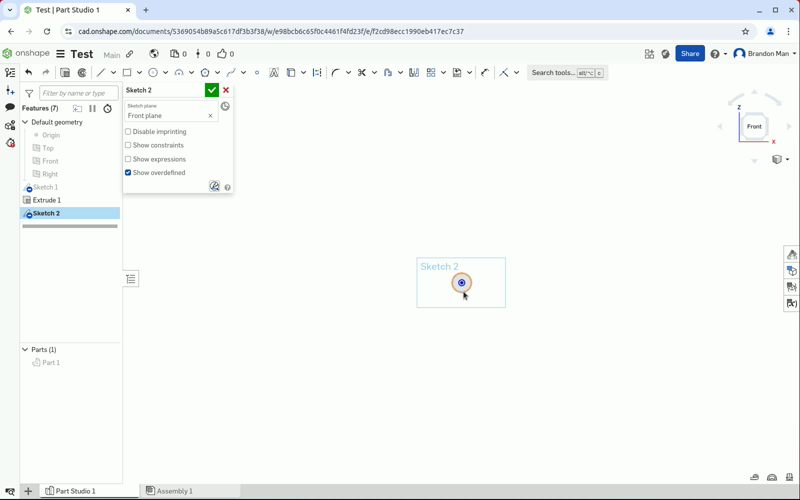
scroll(6)
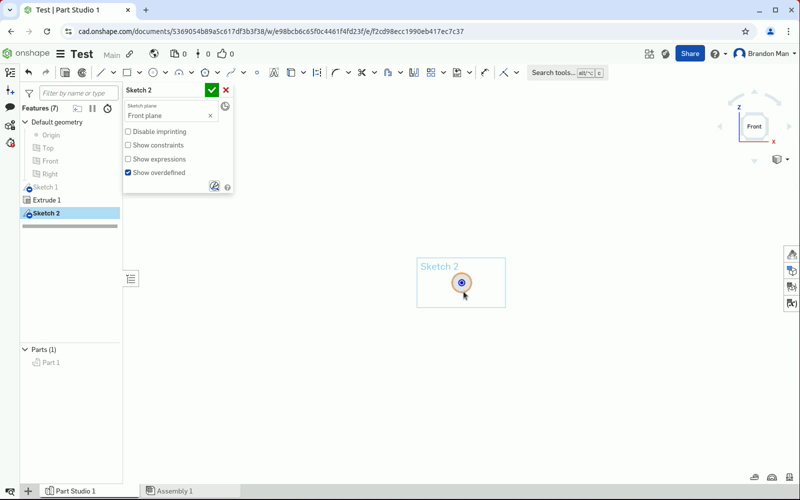
scroll(6)
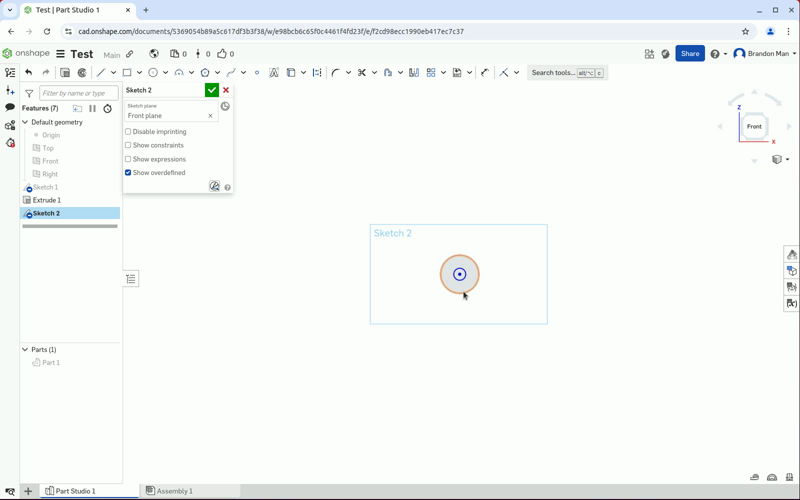
scroll(6)
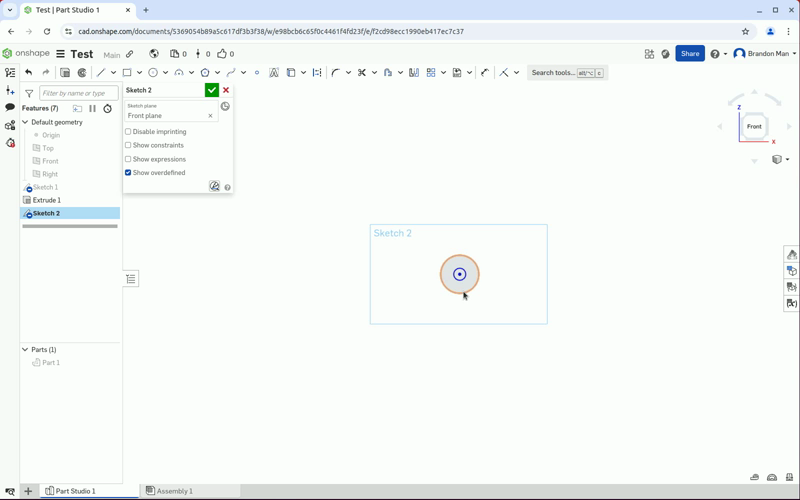
scroll(6)
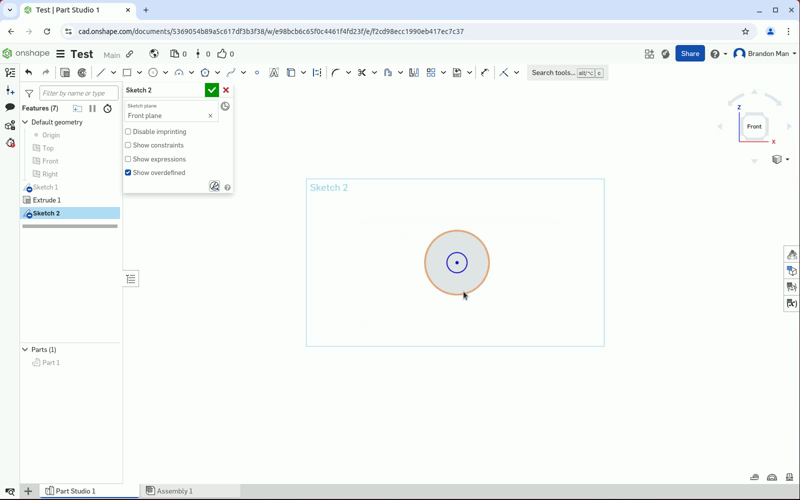
scroll(6)
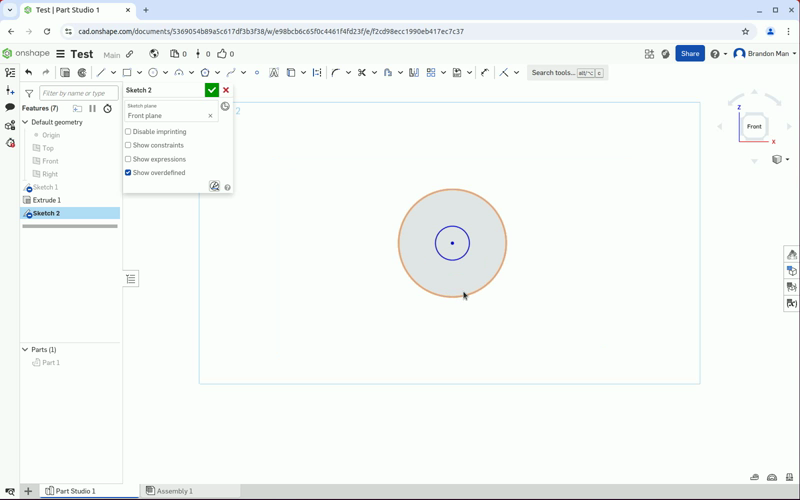
scroll(6)
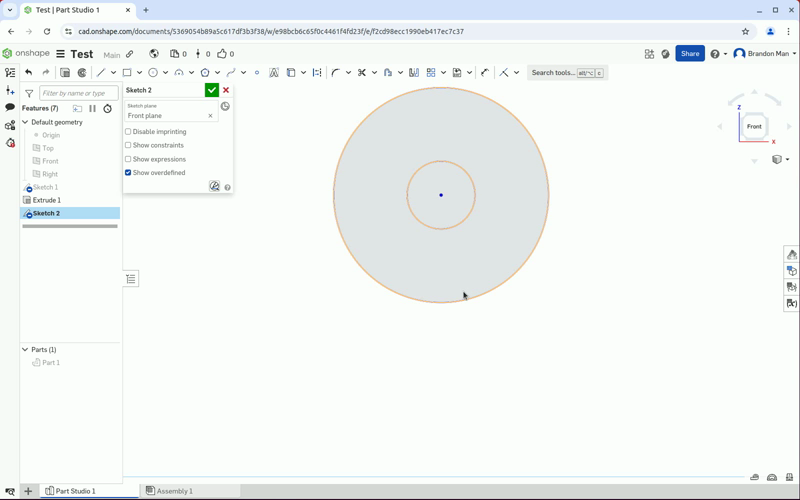
click(463, 291)
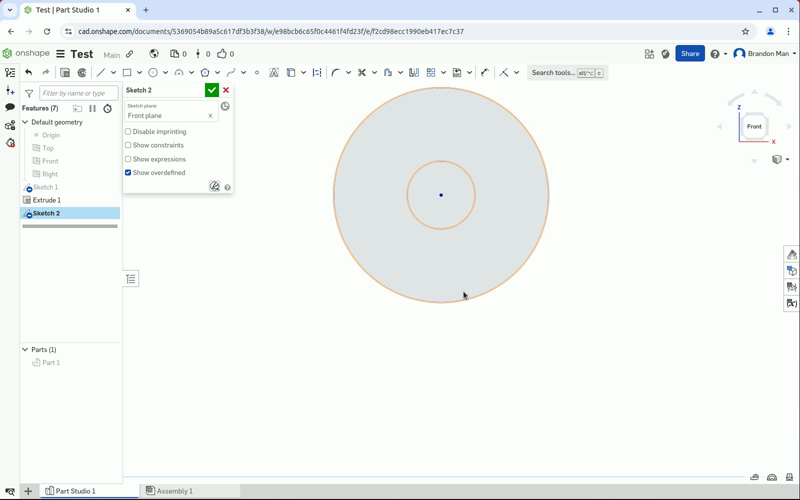
scroll(-6)
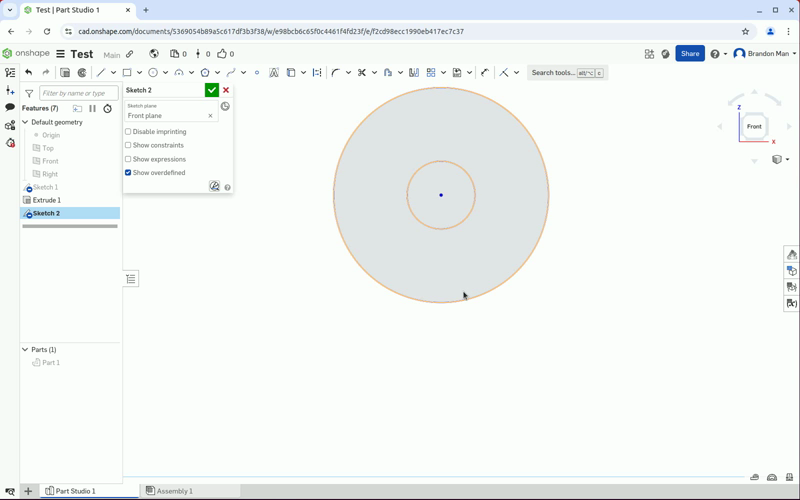
scroll(-6)
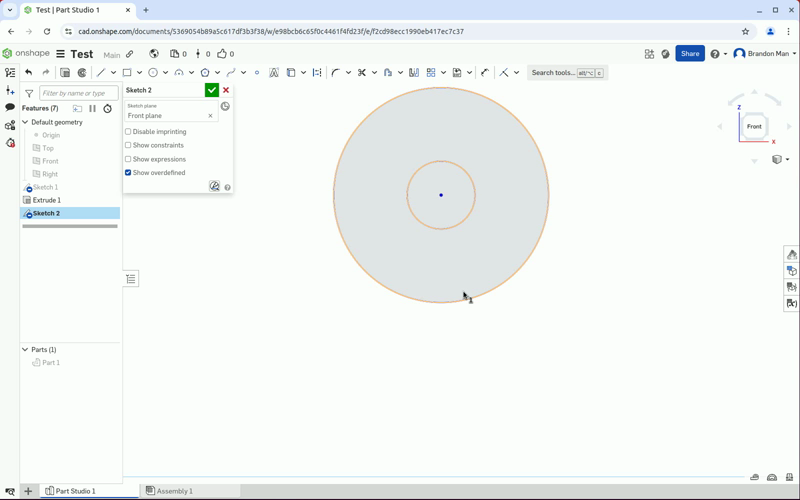
scroll(-6)
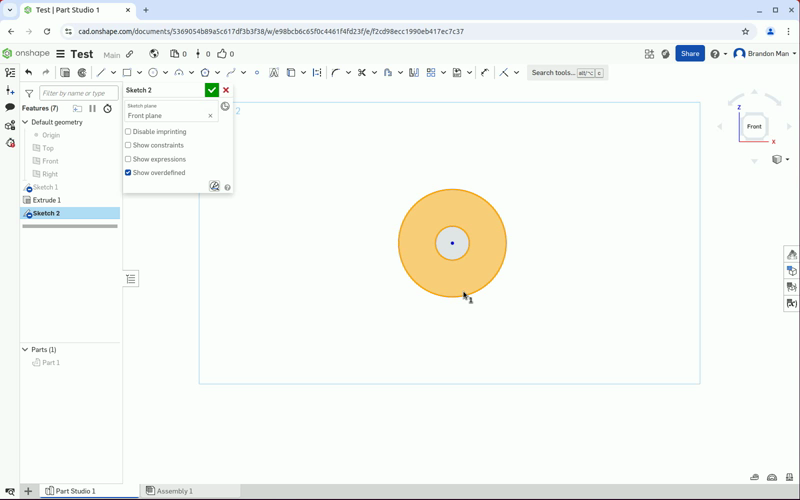
scroll(-6)
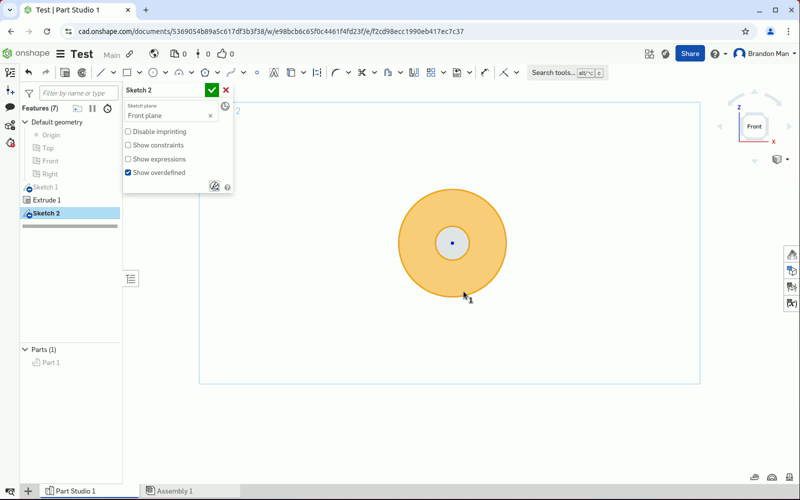
scroll(-6)
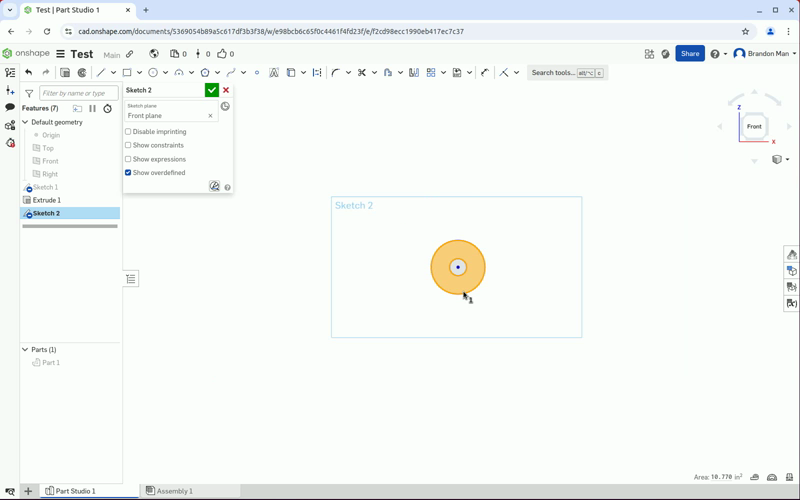
scroll(-6)
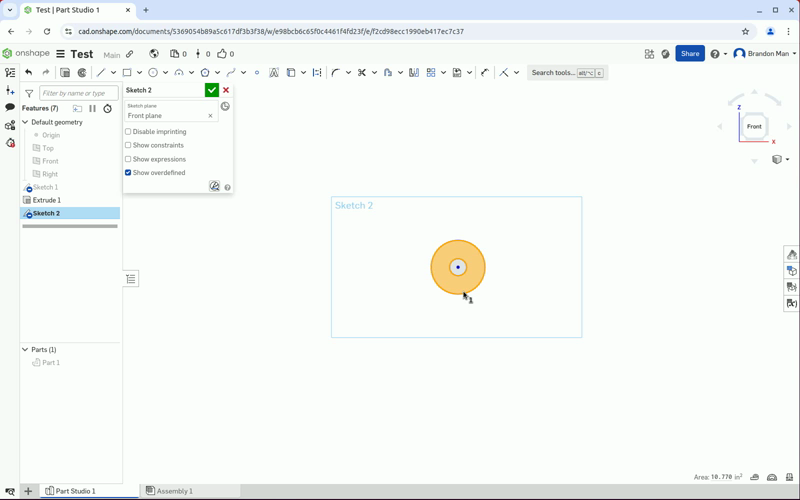
scroll(-6)
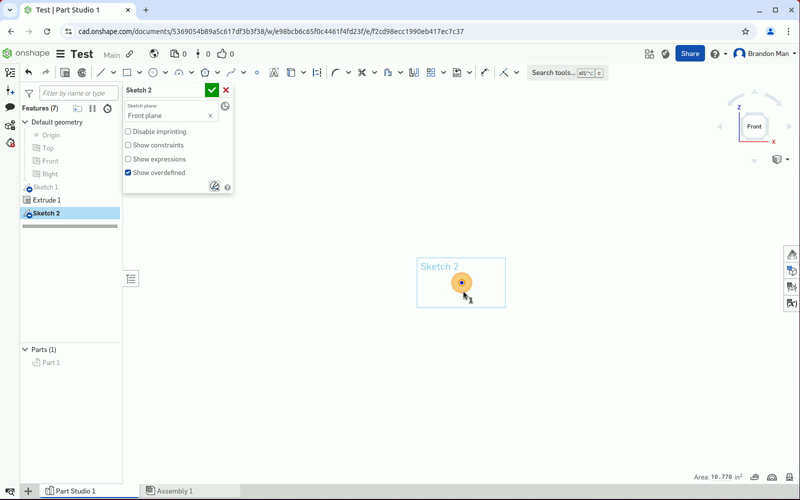
mouse_move(73, 352)
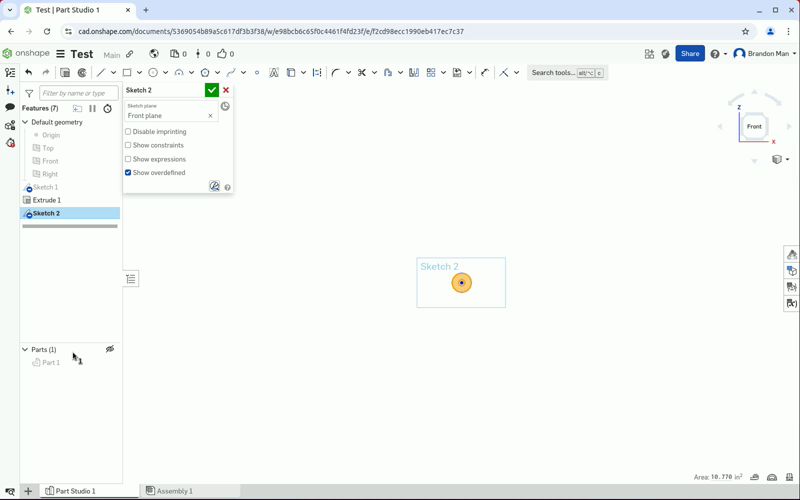
key(shift+y)
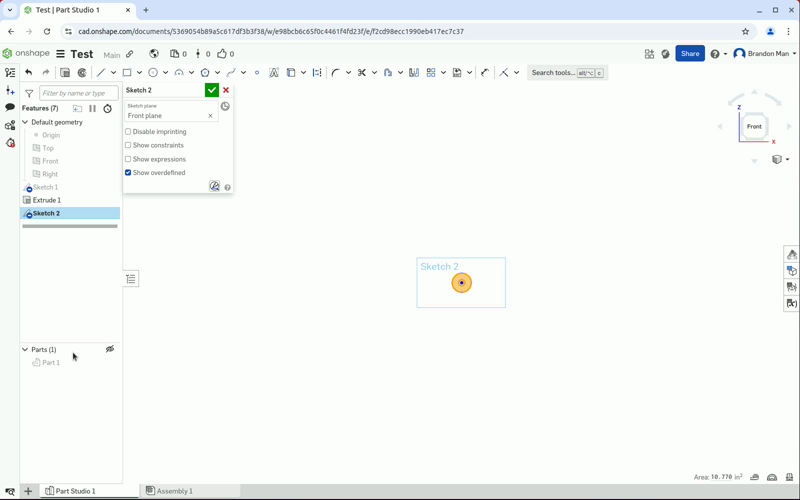
key(shift+e)
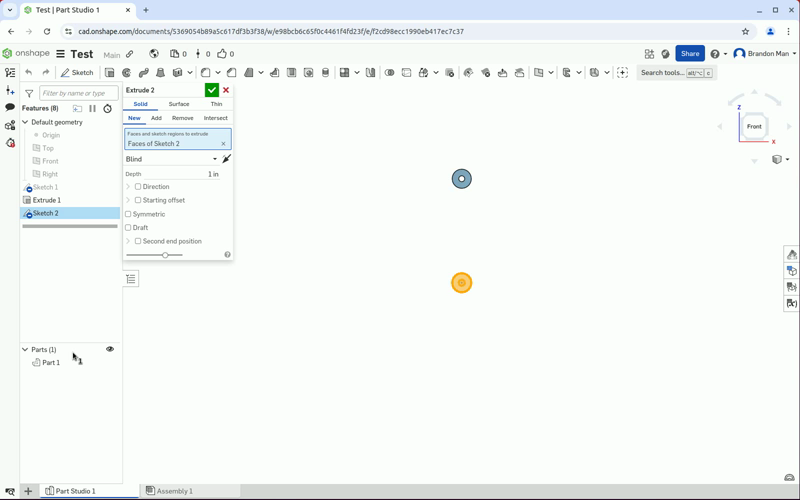
mouse_move(143, 106)
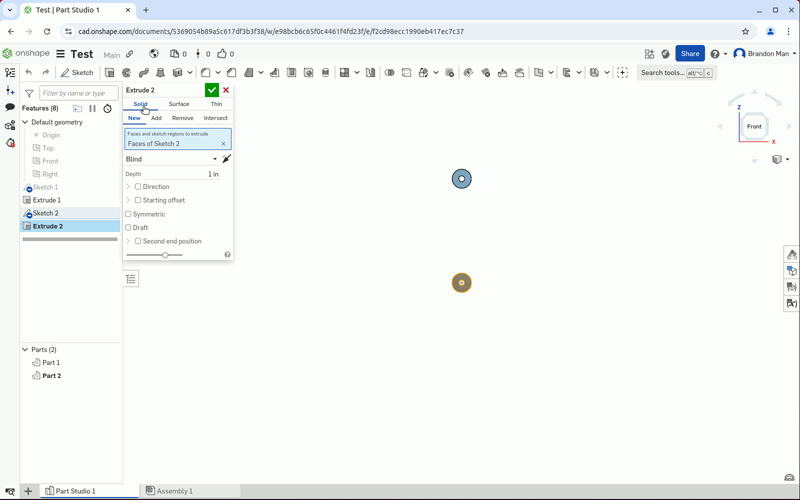
click(143, 106)
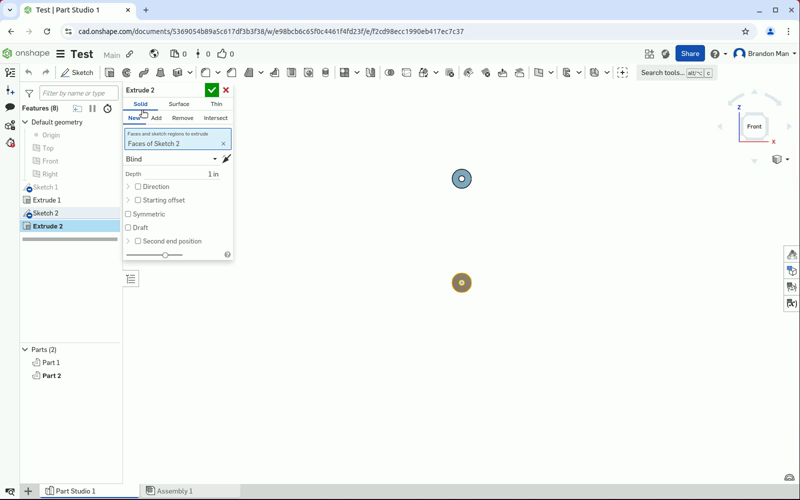
mouse_move(137, 120)
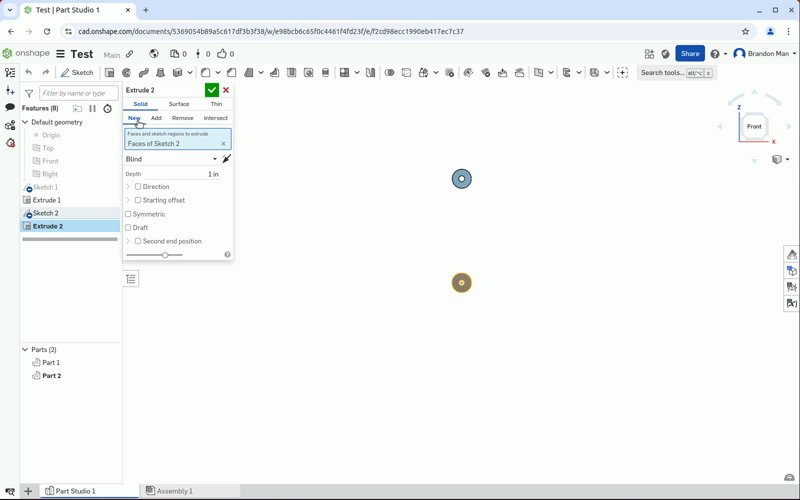
click(137, 120)
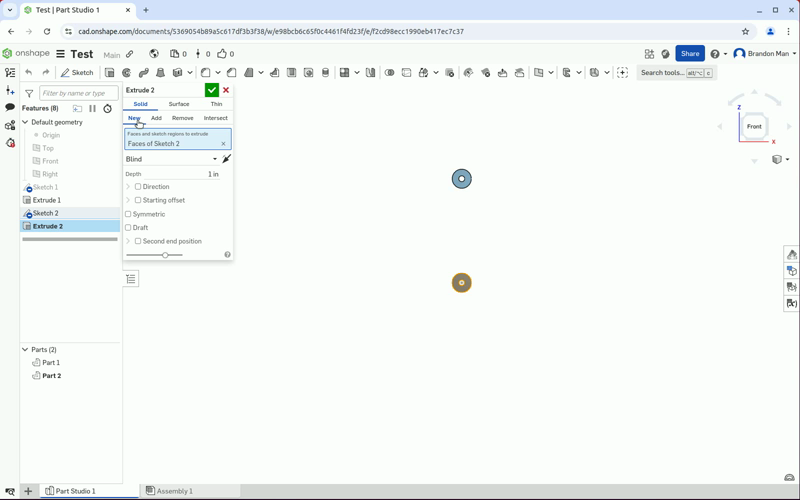
key(tab, 4)
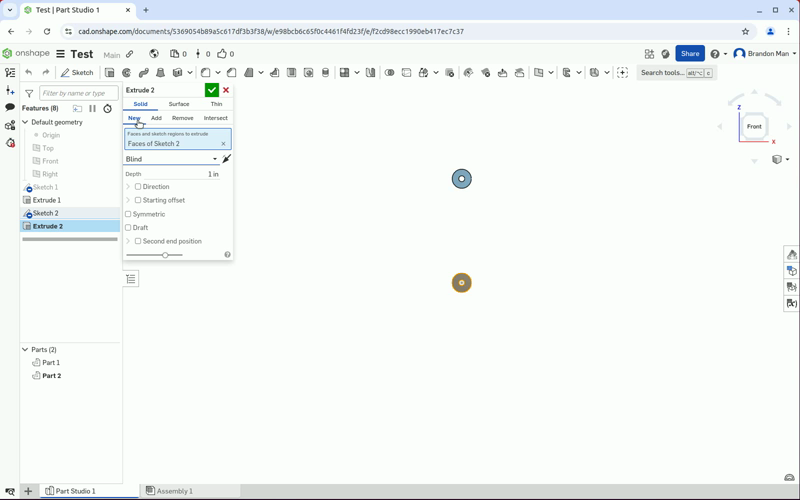
text(0.481)
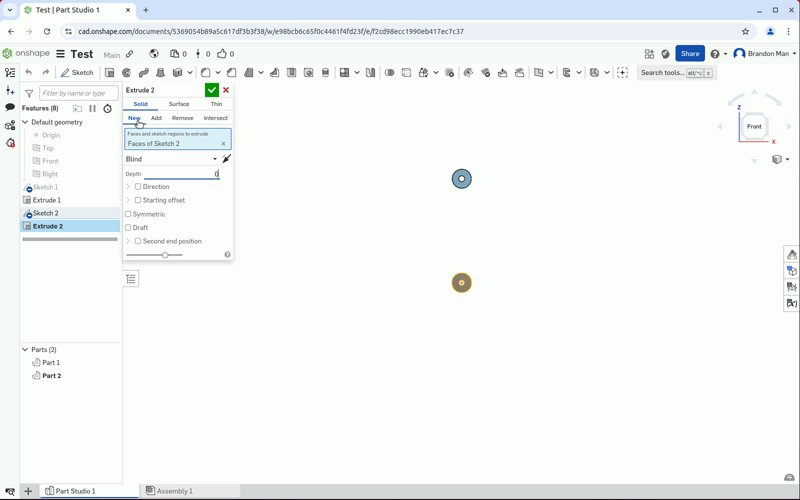
key(enter)
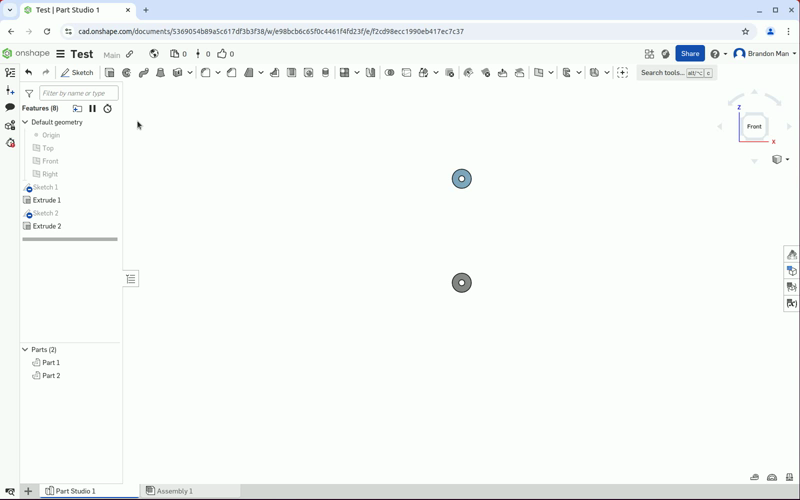
key(shift+h)
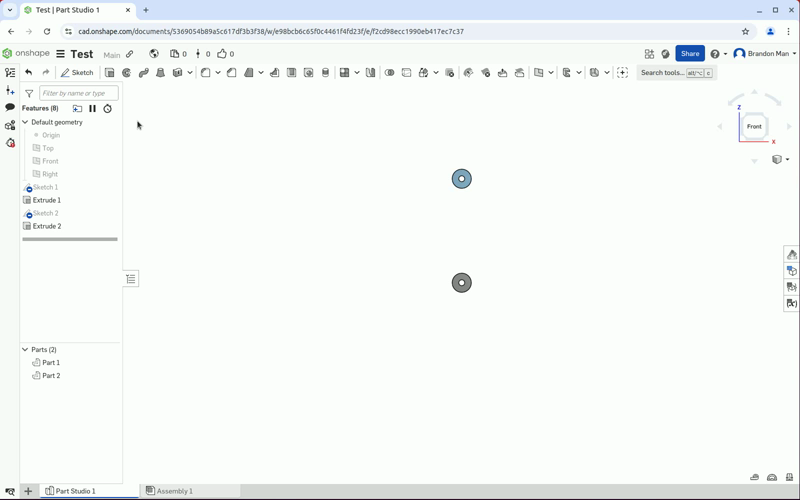
key(shift+h)
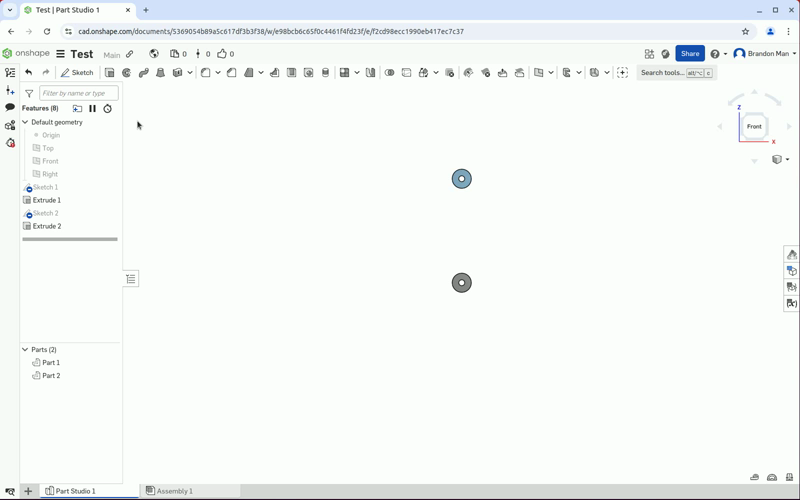
mouse_move(73, 189)
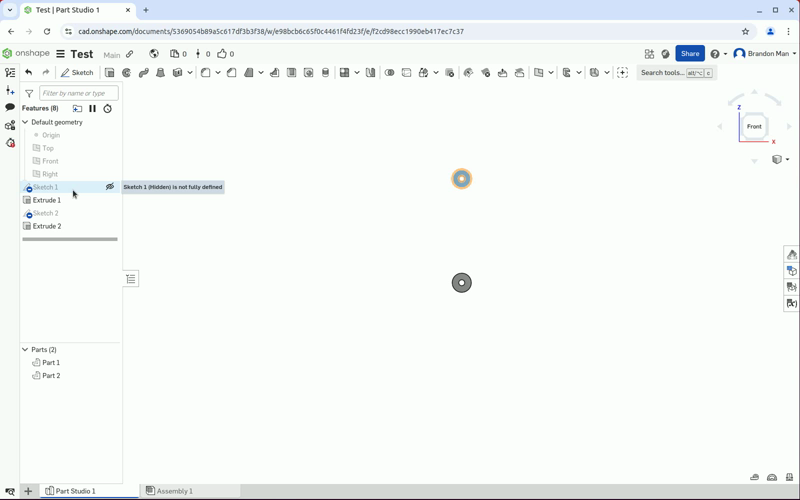
click(73, 189)
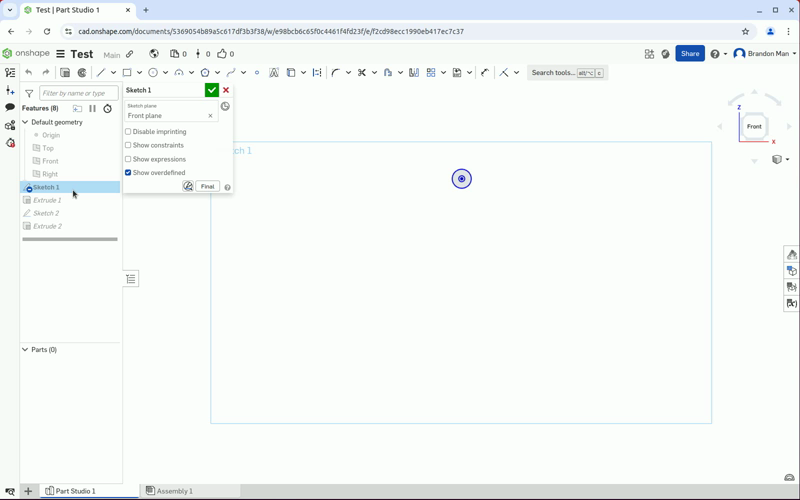
mouse_move(229, 92)
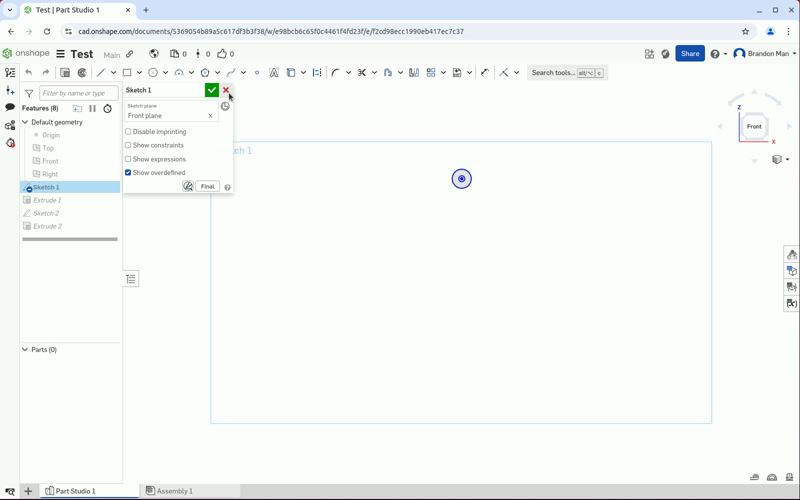
click(229, 92)
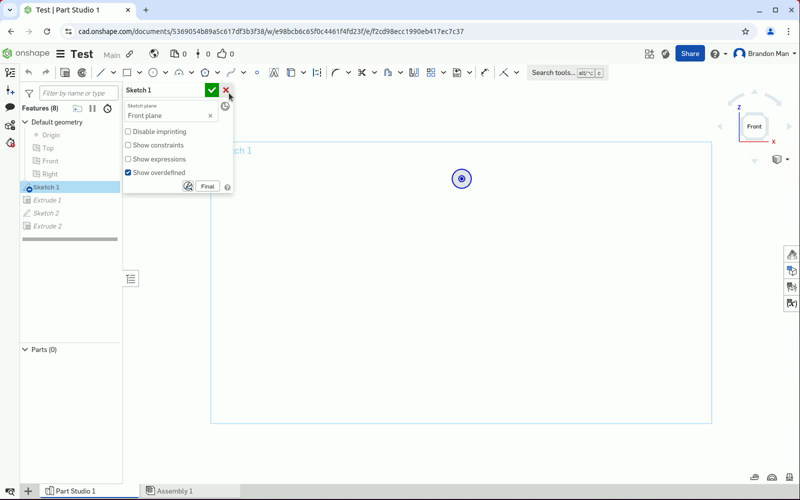
key(shift+s)
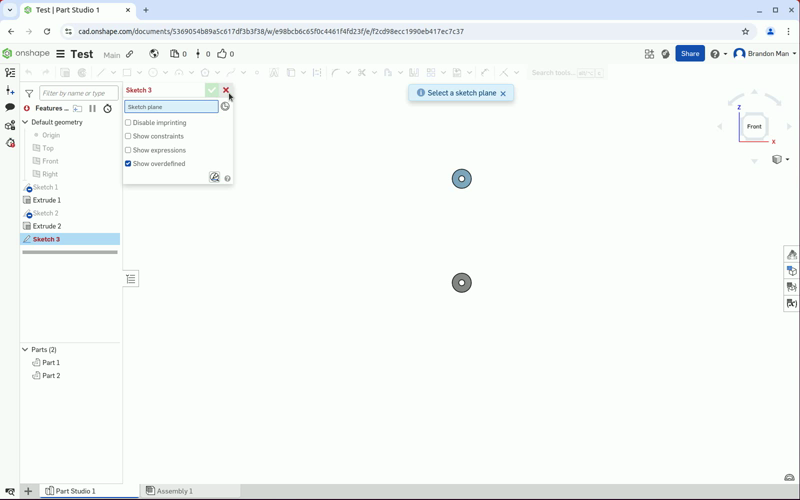
mouse_move(73, 163)
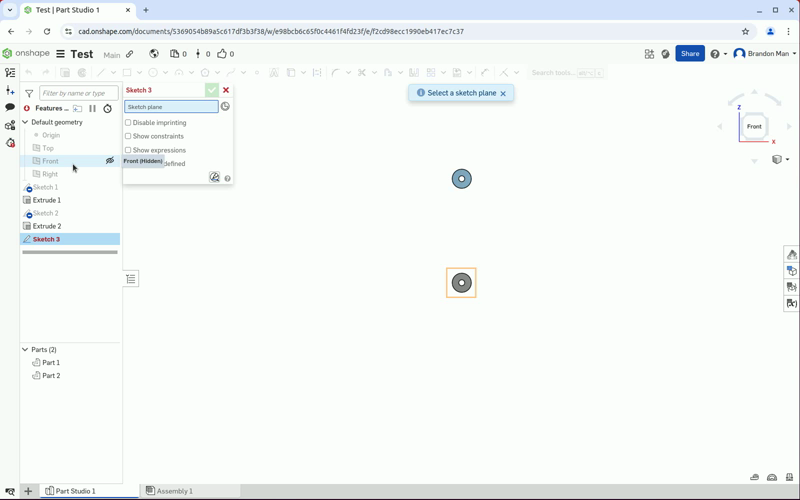
click(73, 163)
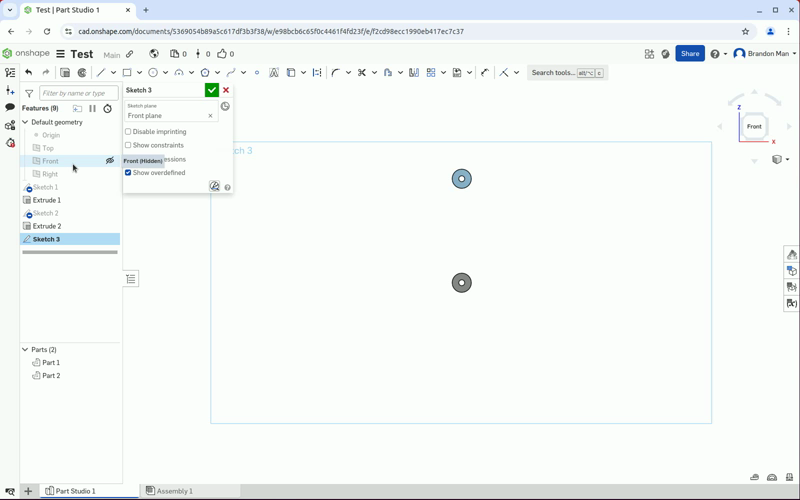
mouse_move(73, 352)
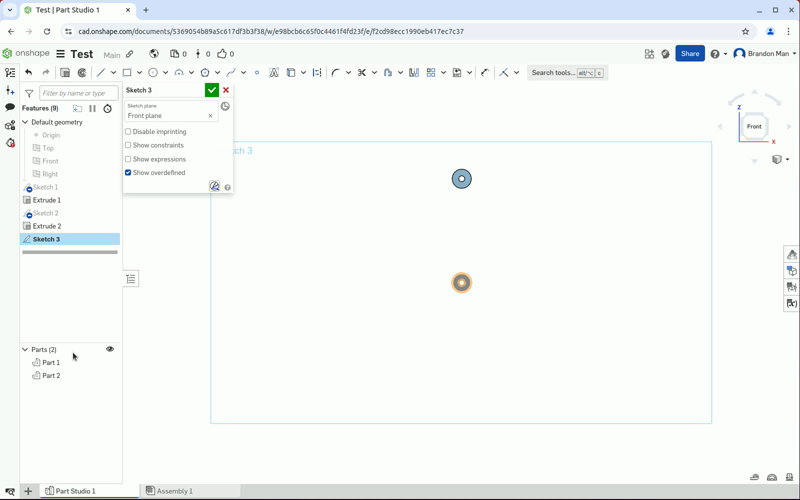
key(y)
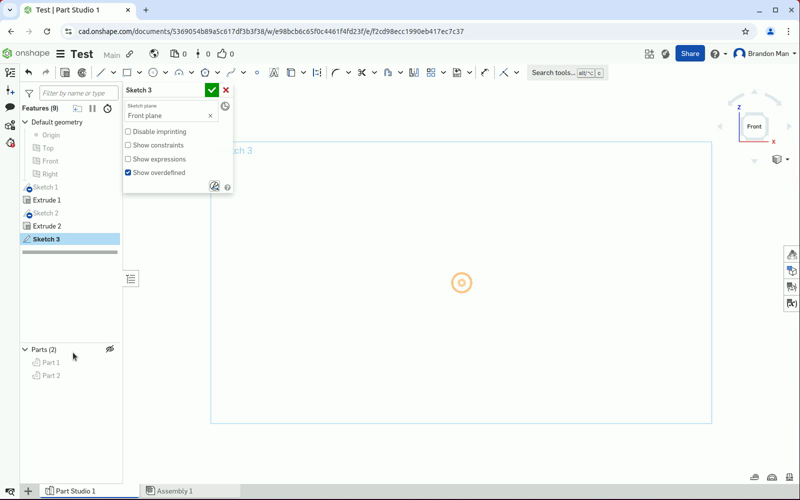
key(c)
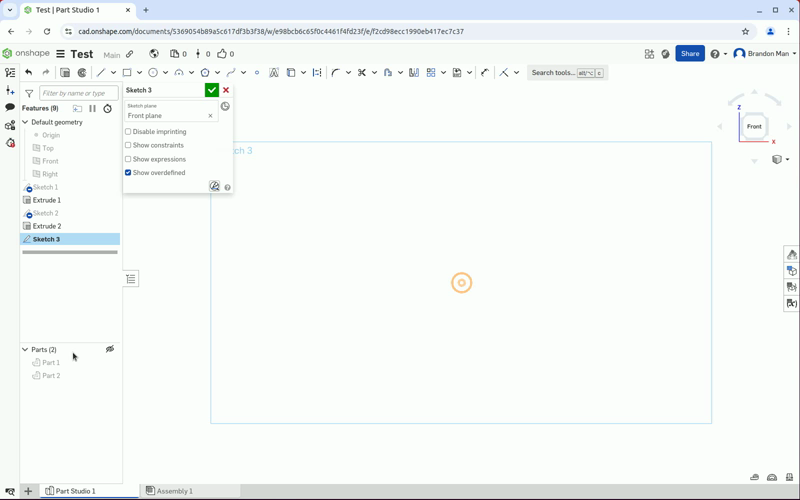
key_down(shift)
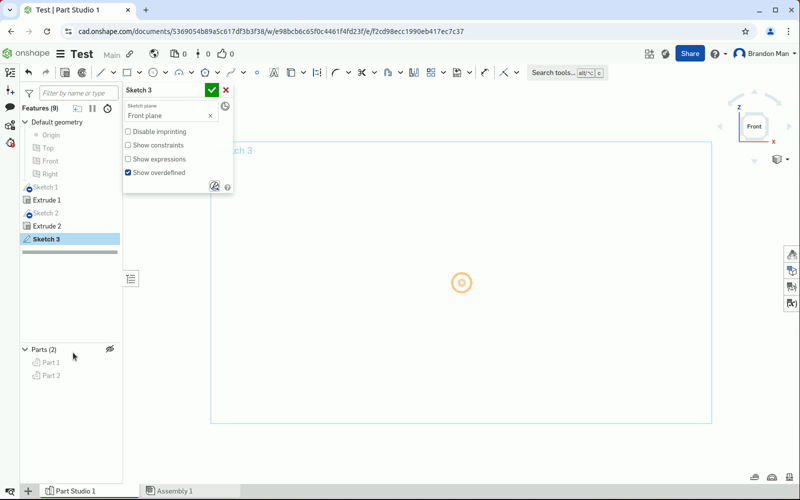
mouse_move(501, 282)
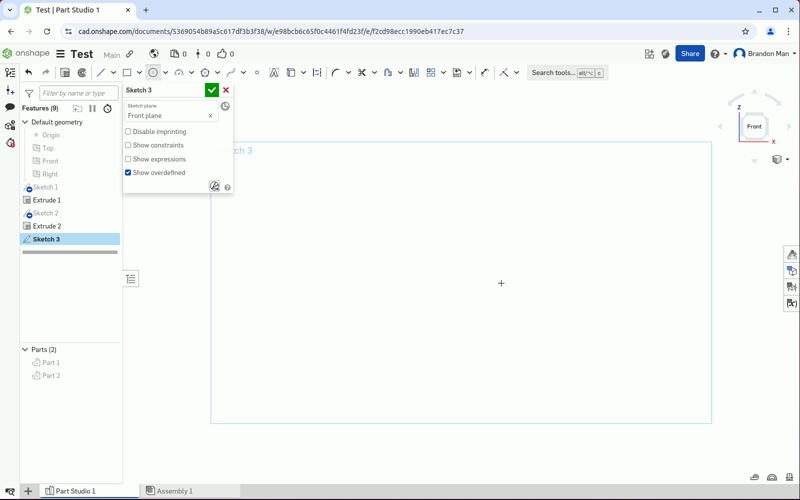
click(501, 282)
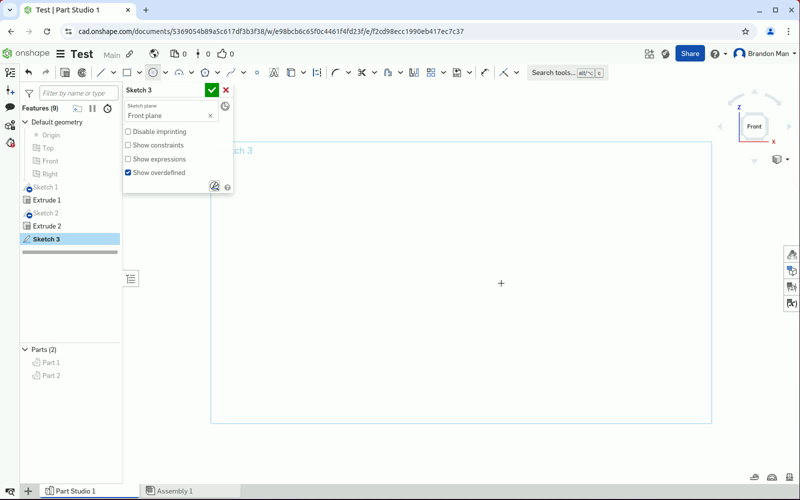
key_up(shift)
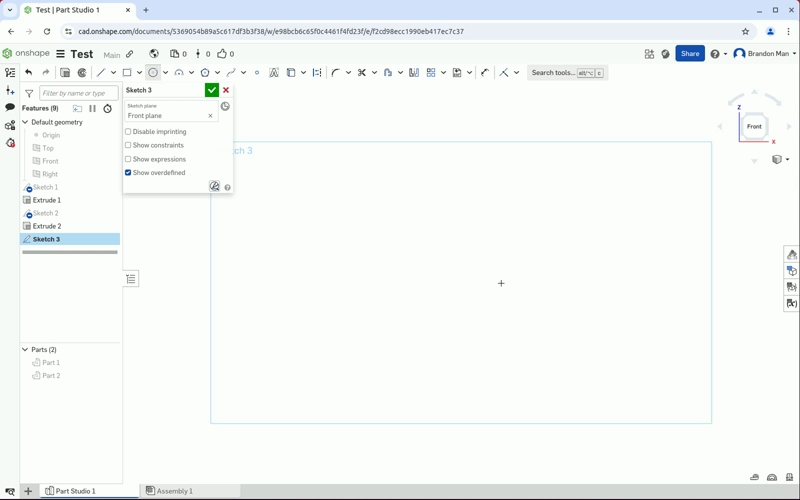
mouse_move(508, 282)
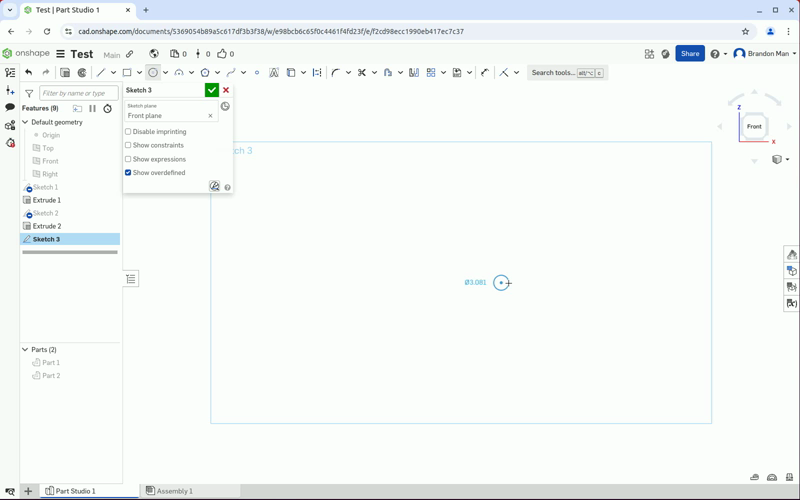
click(508, 282)
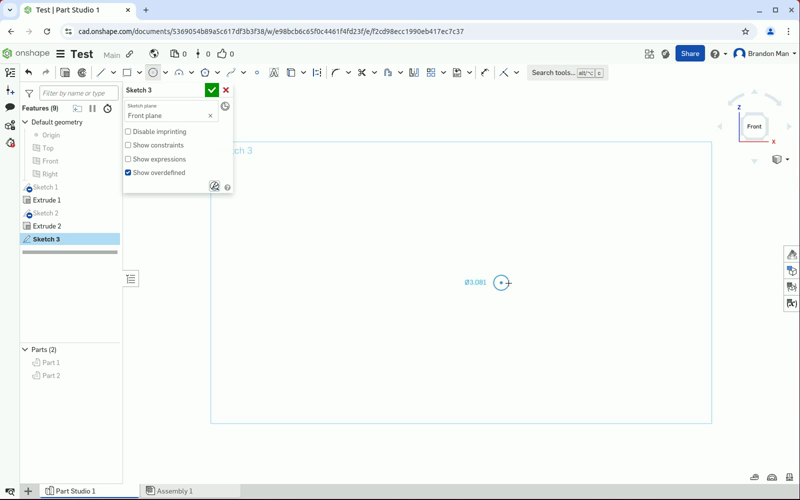
key(esc)
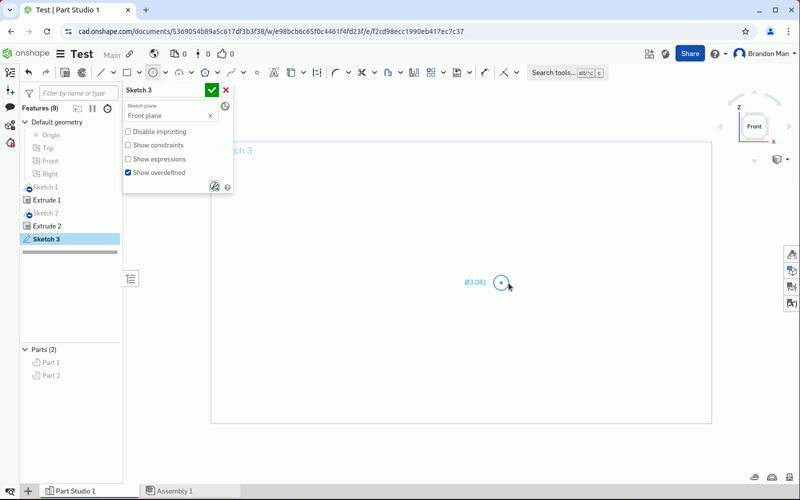
key(c)
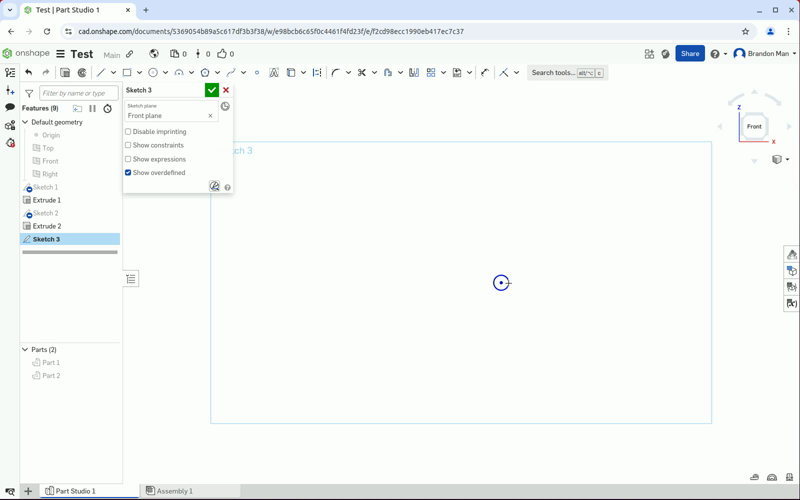
key_down(shift)
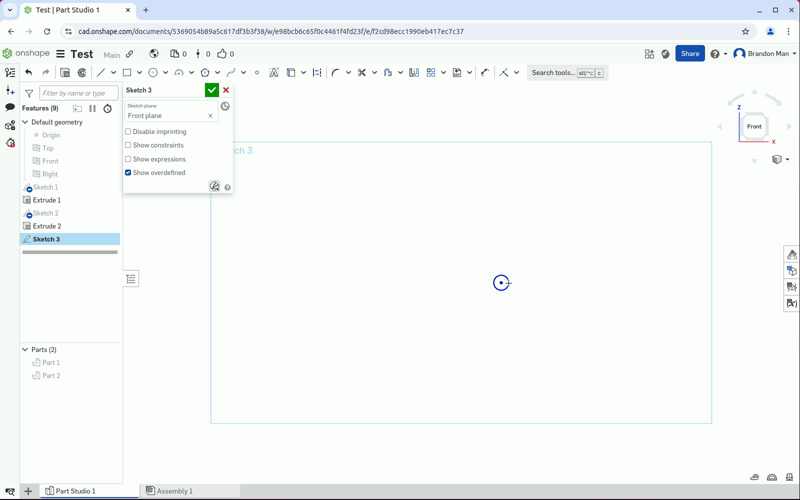
mouse_move(501, 282)
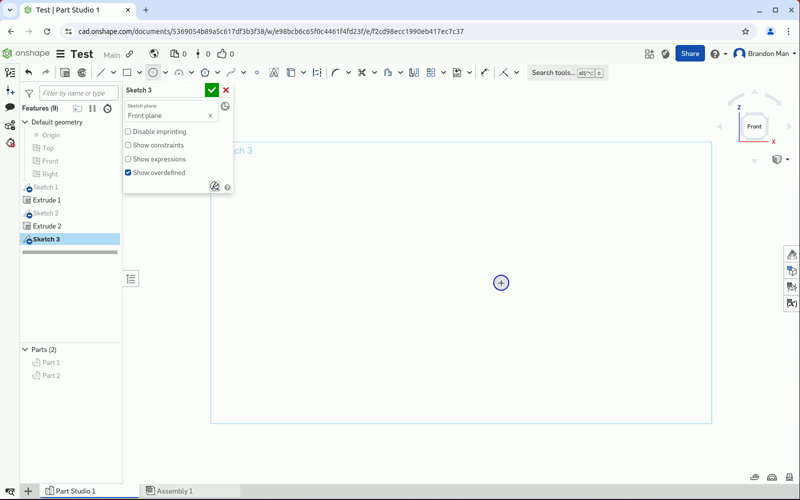
click(501, 282)
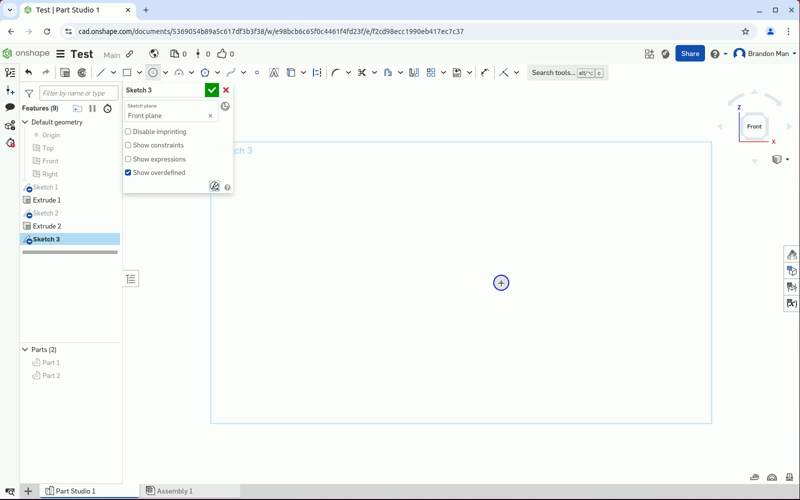
key_up(shift)
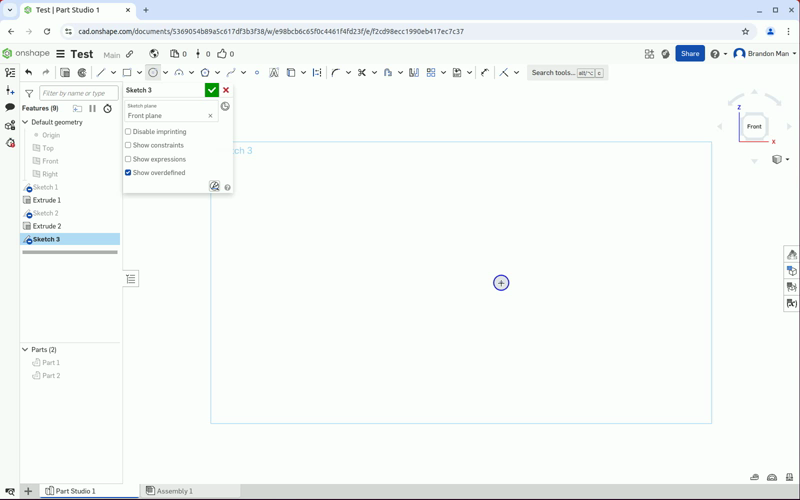
mouse_move(504, 282)
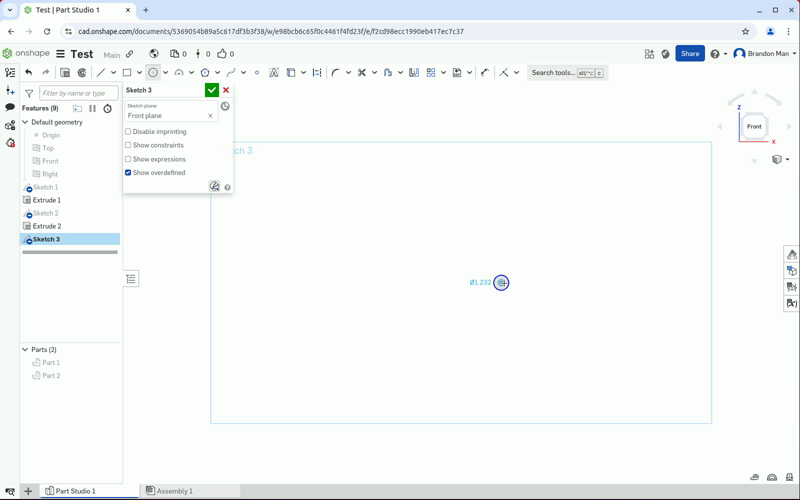
scroll(6)
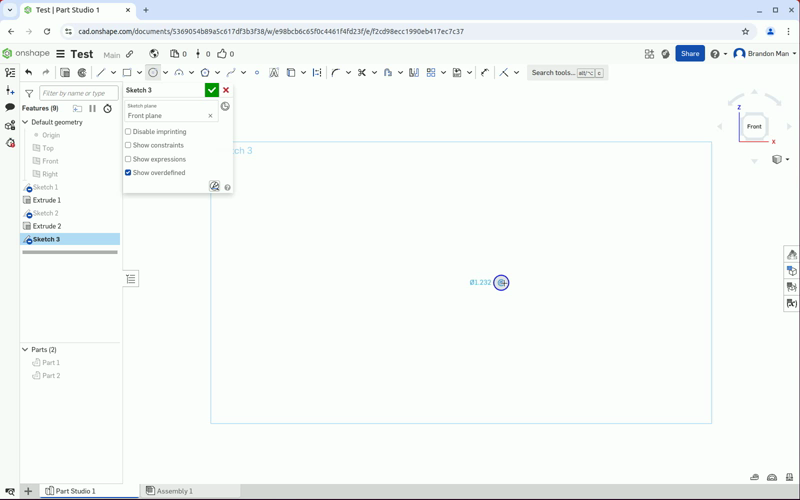
scroll(6)
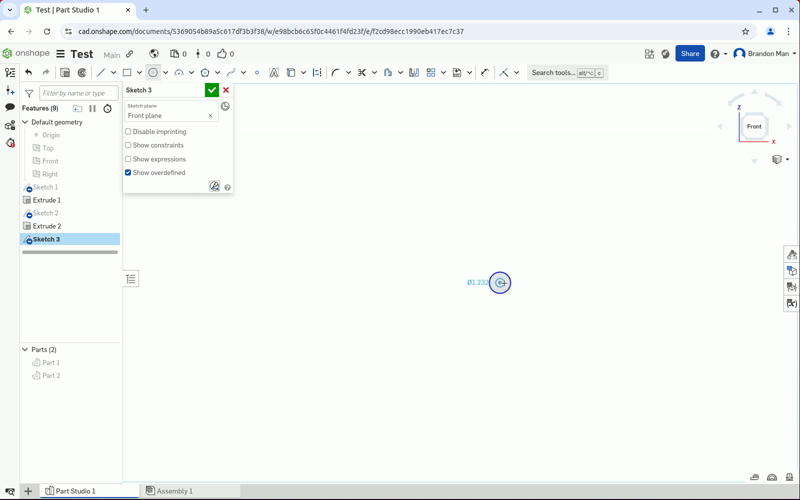
scroll(6)
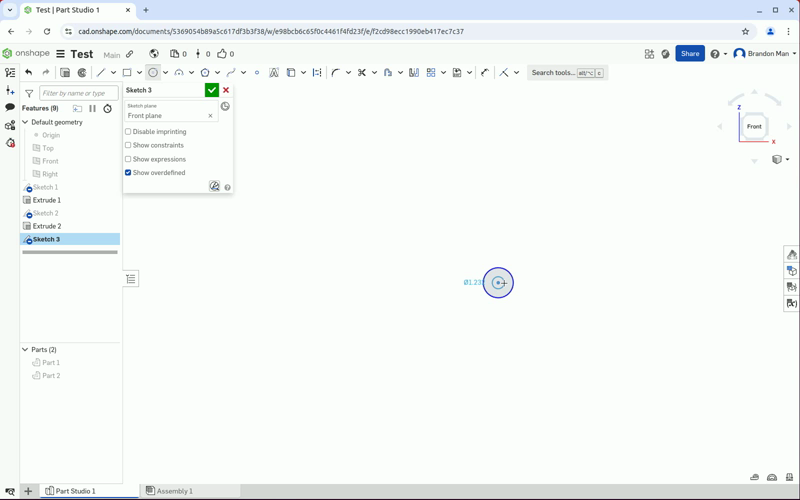
scroll(6)
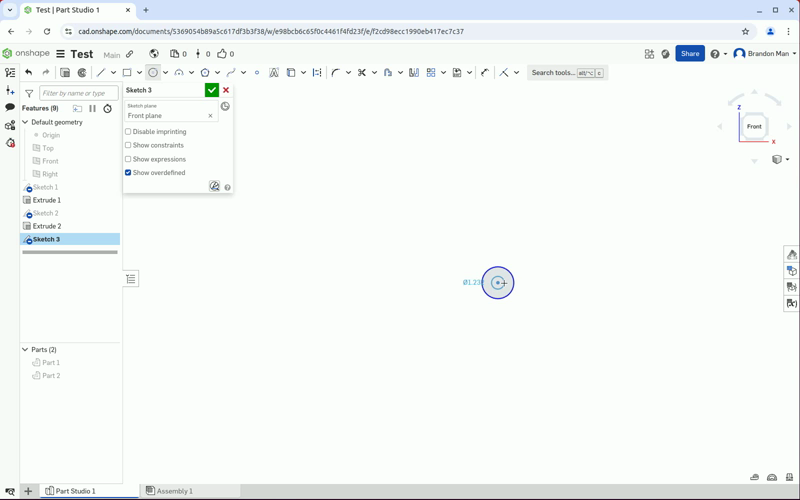
scroll(6)
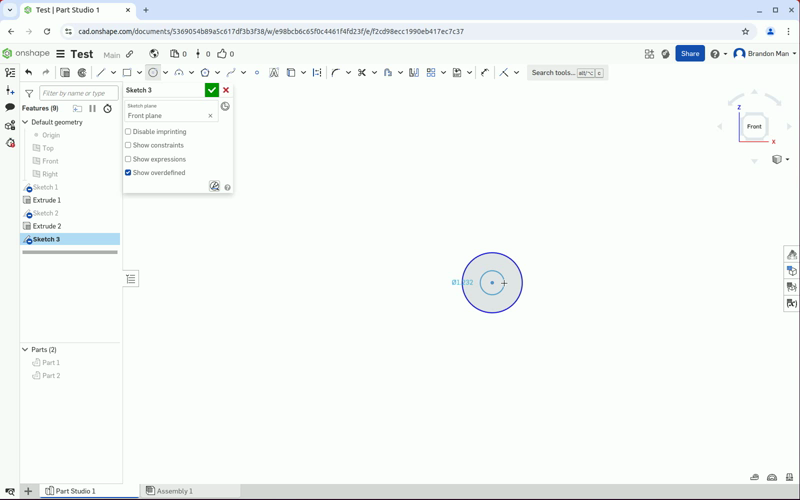
scroll(6)
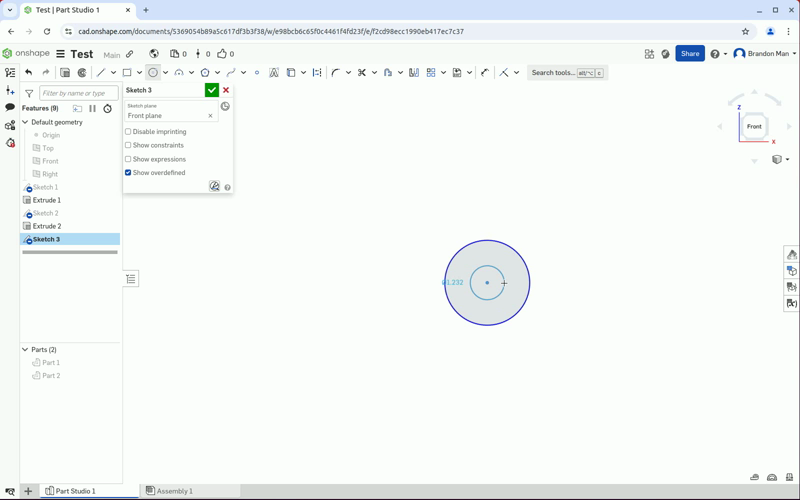
scroll(6)
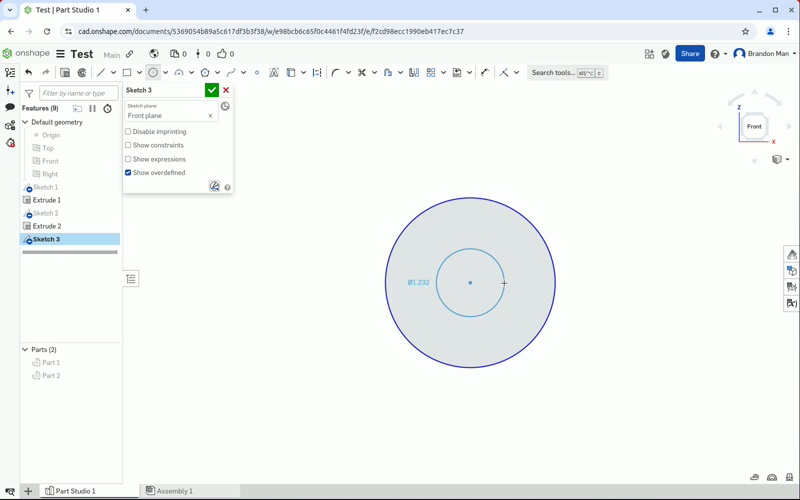
click(504, 282)
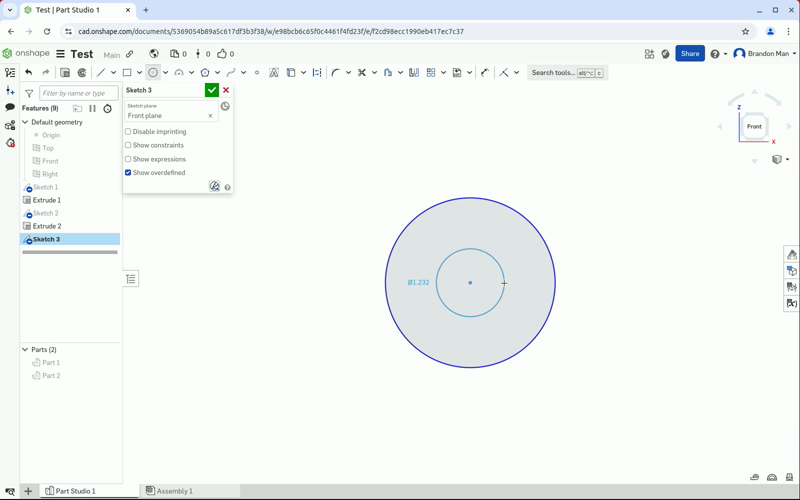
scroll(-6)
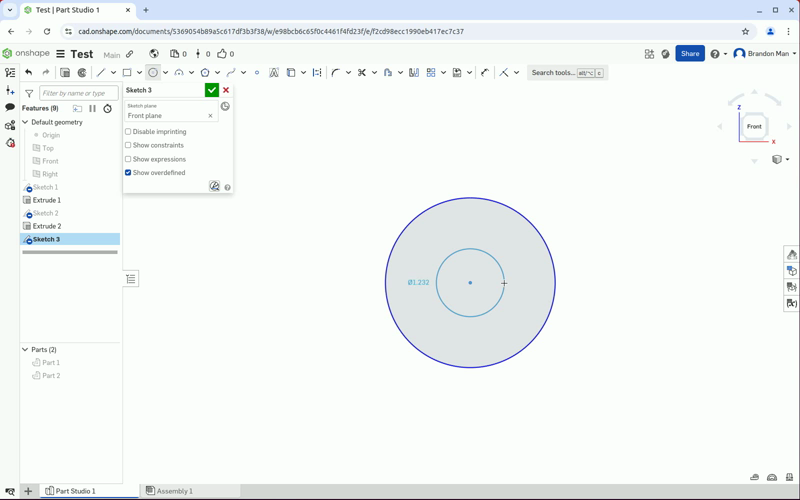
scroll(-6)
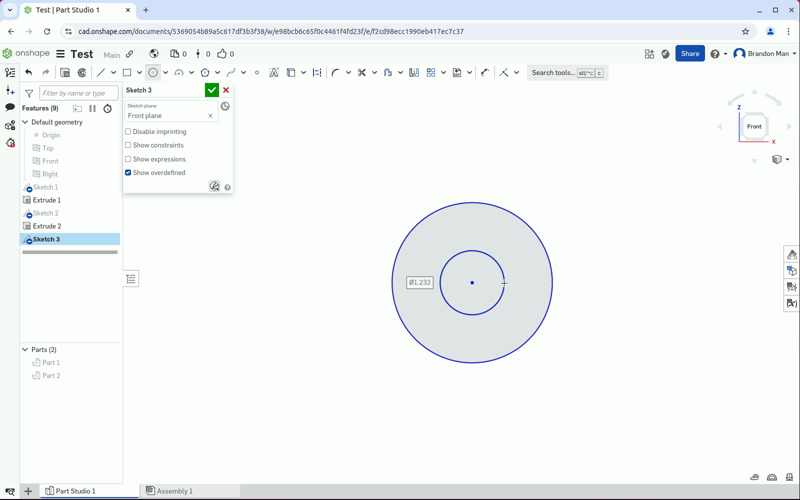
scroll(-6)
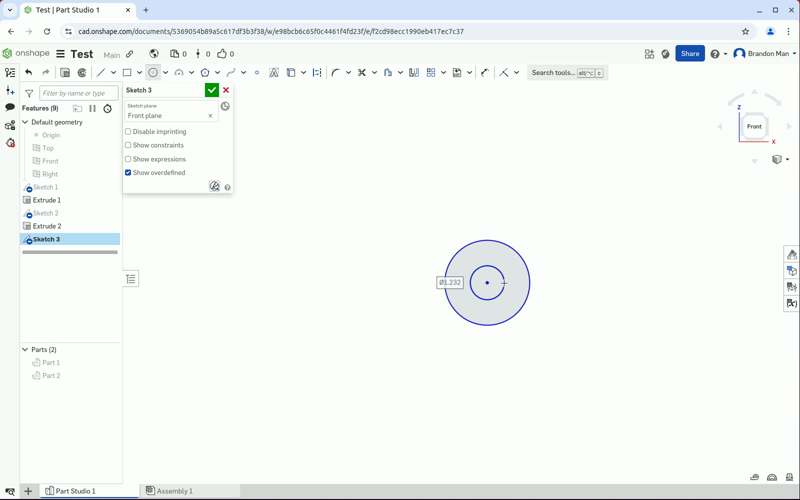
scroll(-6)
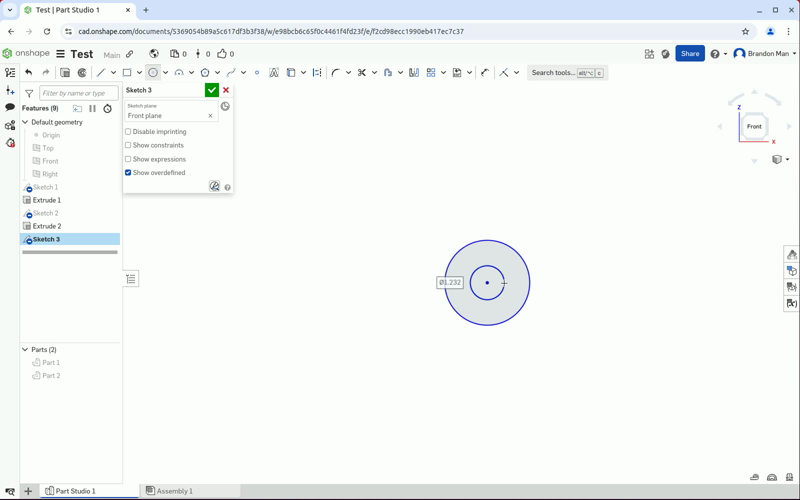
scroll(-6)
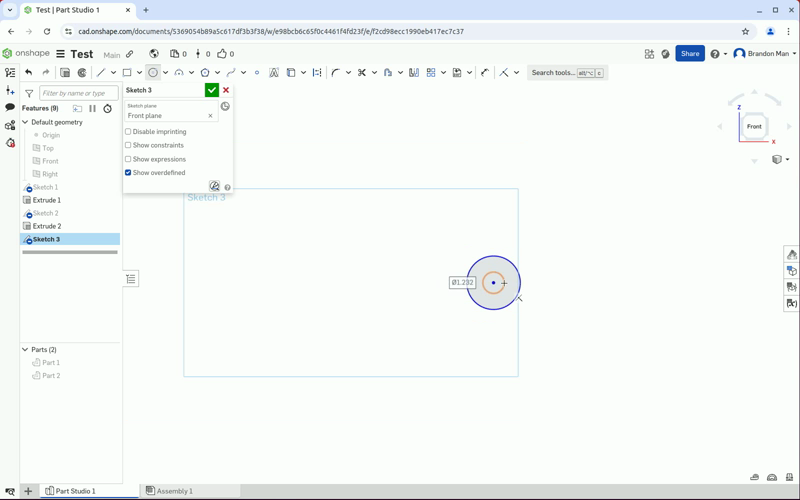
scroll(-6)
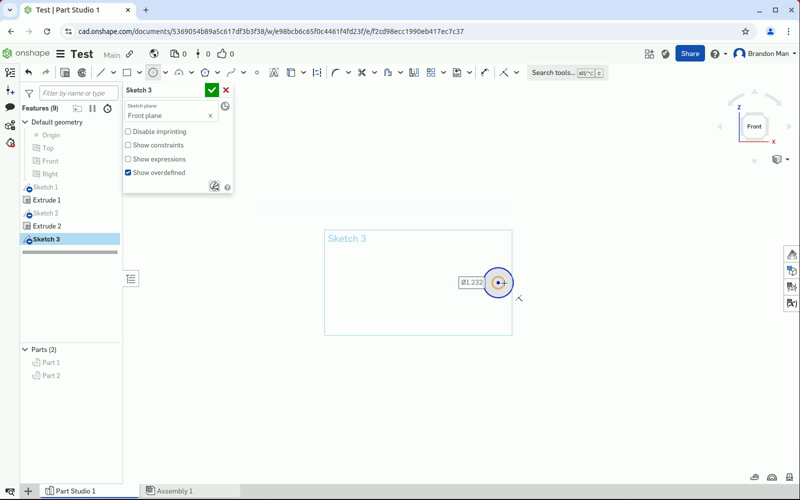
scroll(-6)
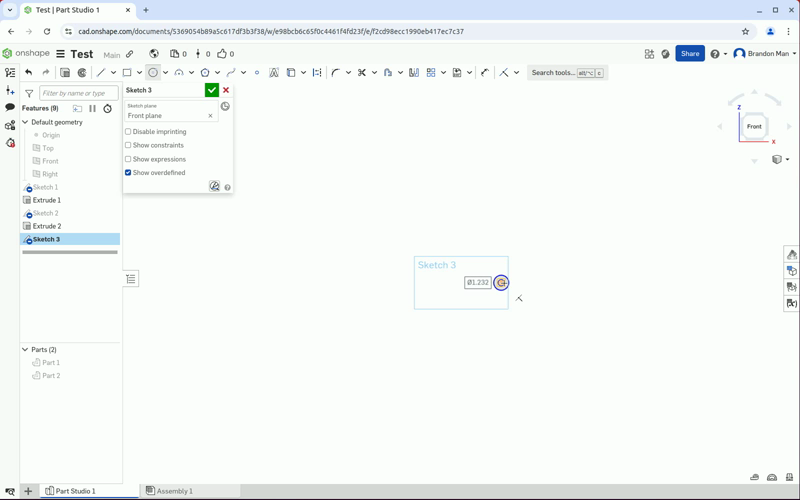
key(esc)
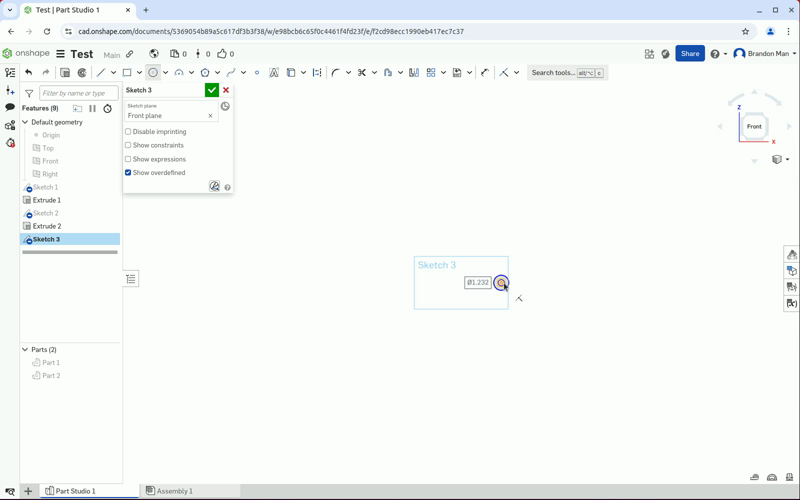
mouse_move(505, 280)
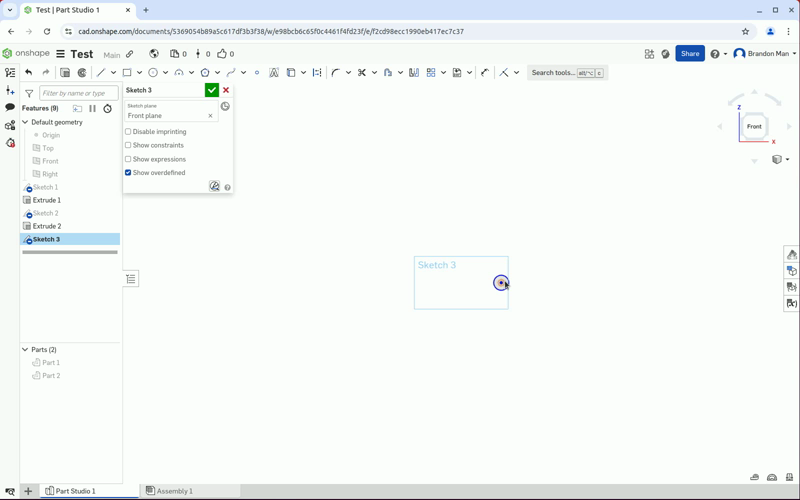
scroll(6)
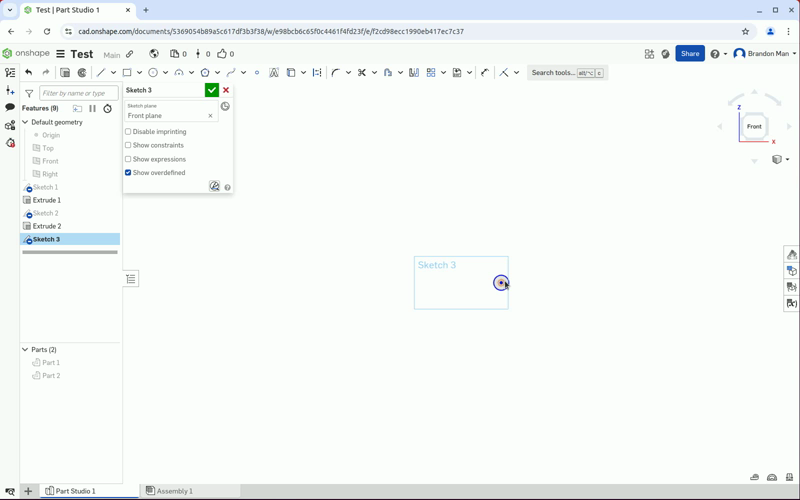
scroll(6)
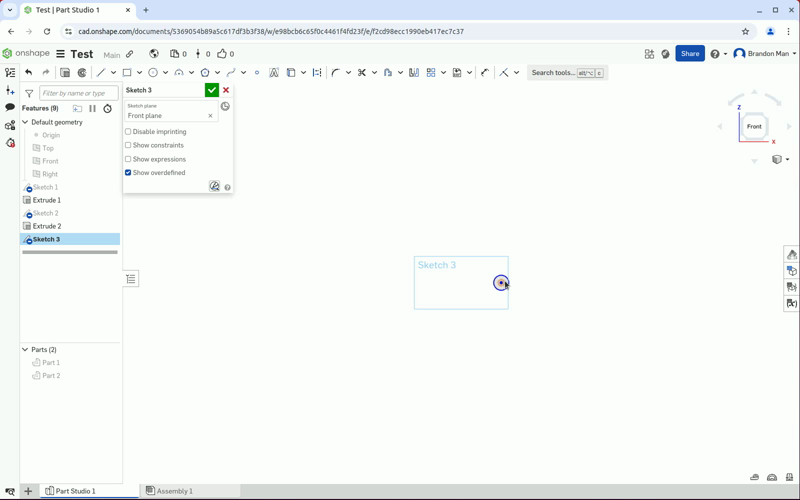
scroll(6)
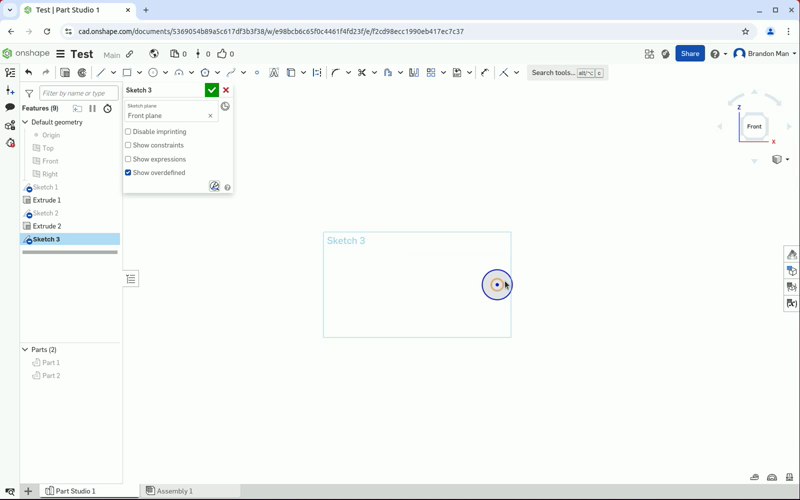
scroll(6)
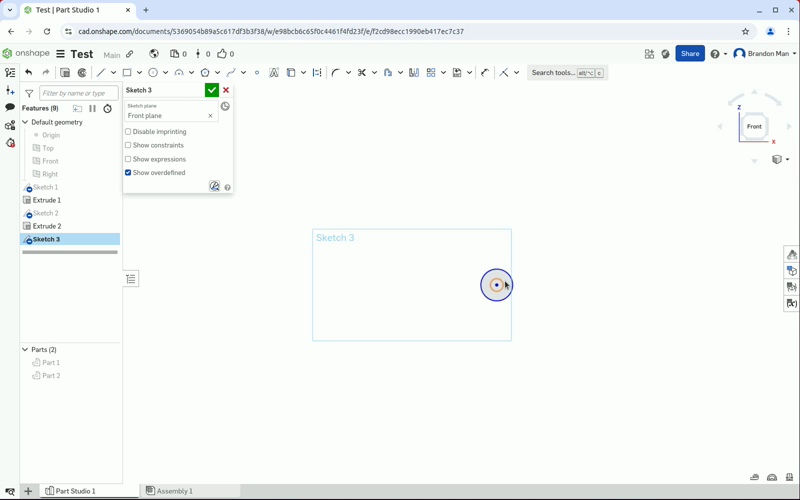
scroll(6)
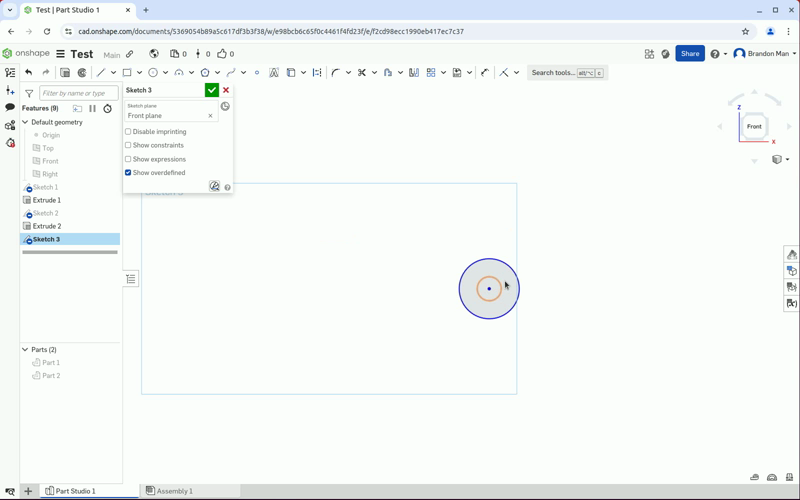
scroll(6)
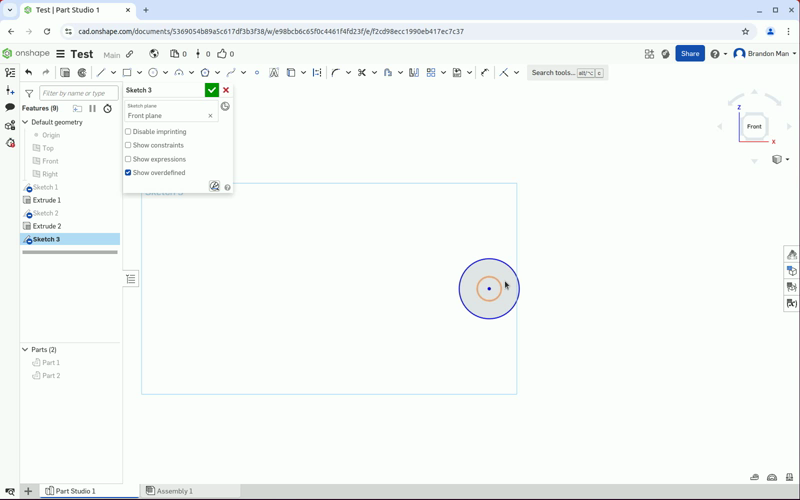
scroll(6)
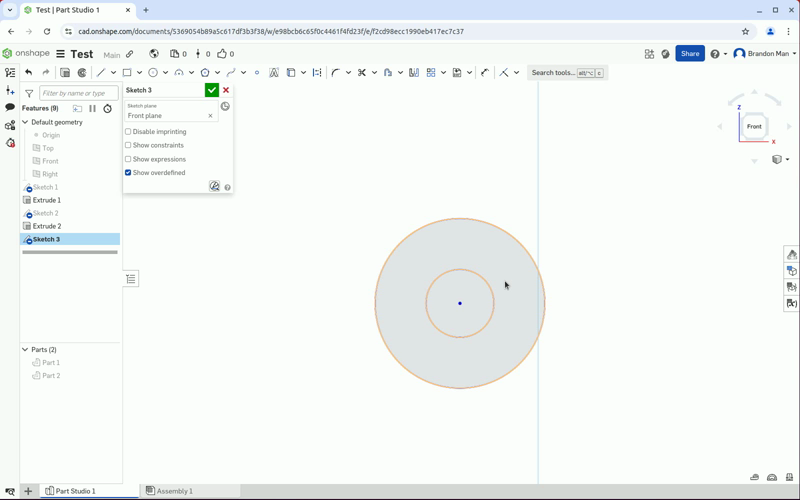
click(505, 280)
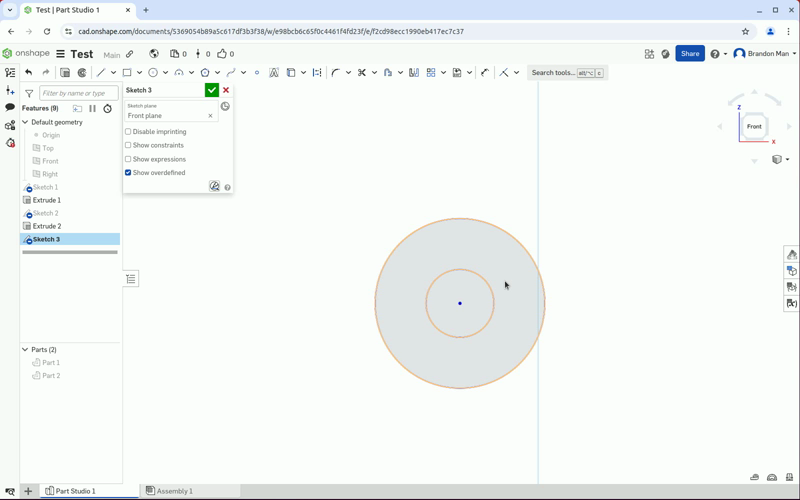
scroll(-6)
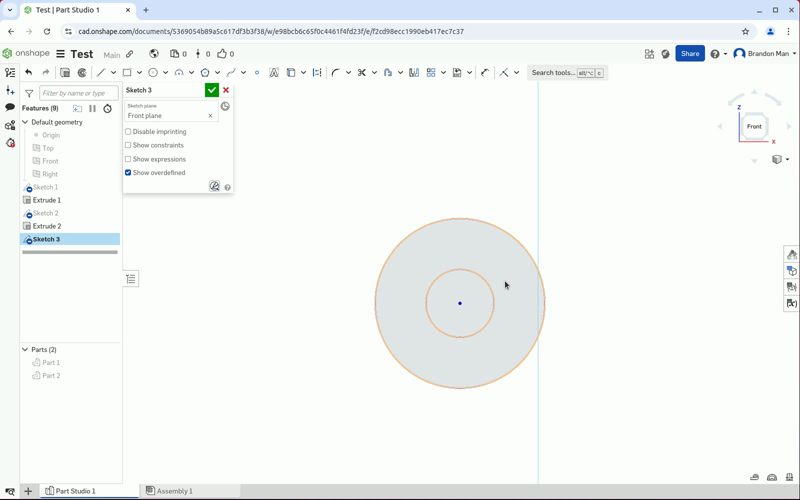
scroll(-6)
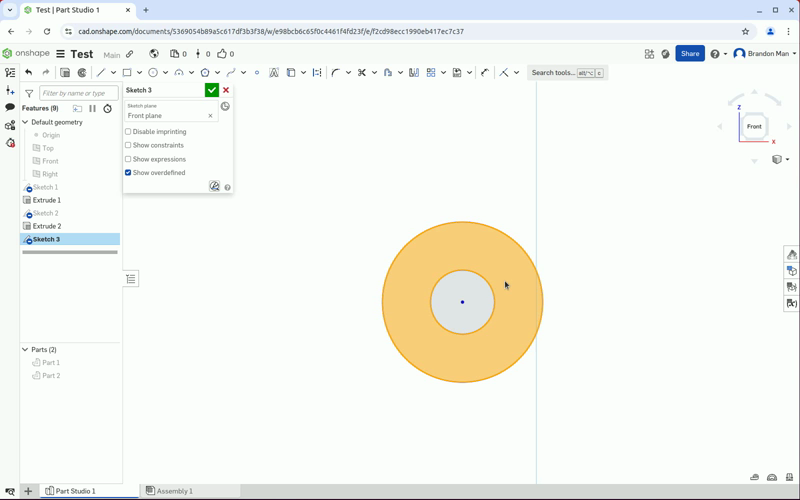
scroll(-6)
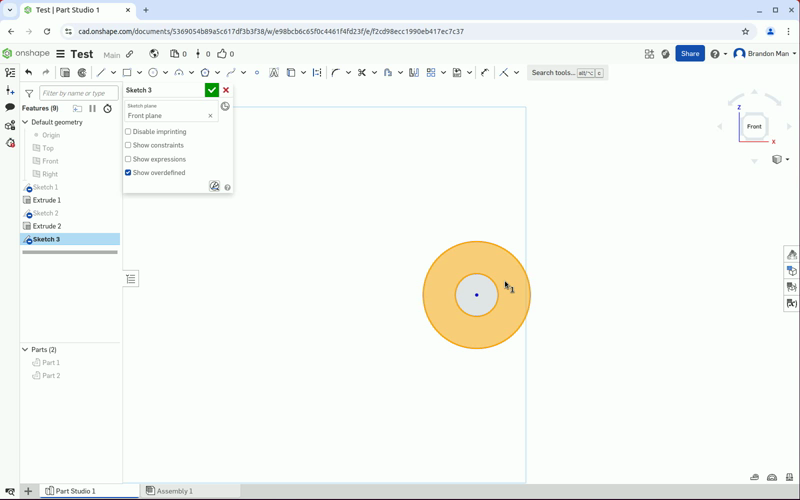
scroll(-6)
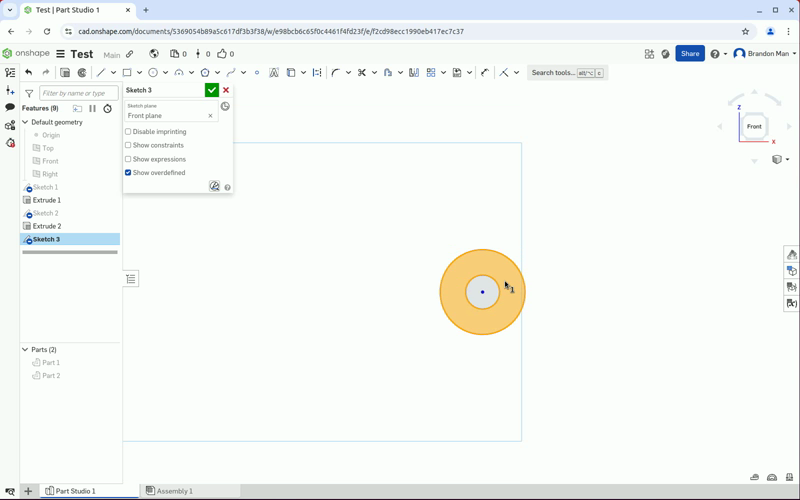
scroll(-6)
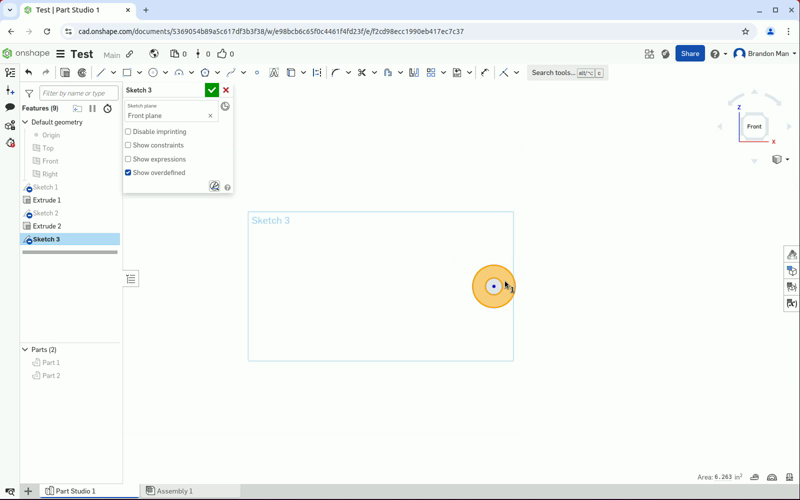
scroll(-6)
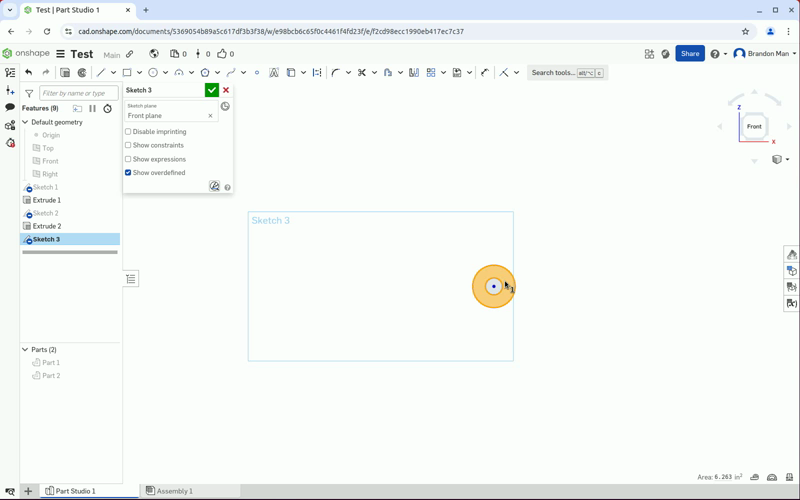
scroll(-6)
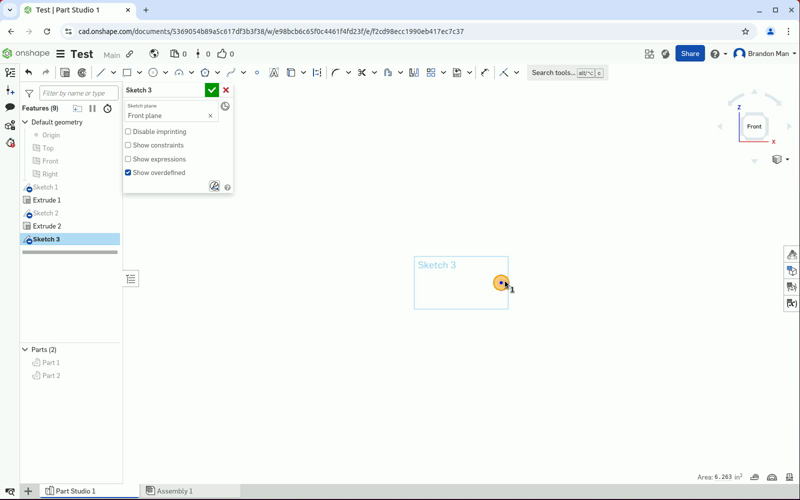
mouse_move(73, 352)
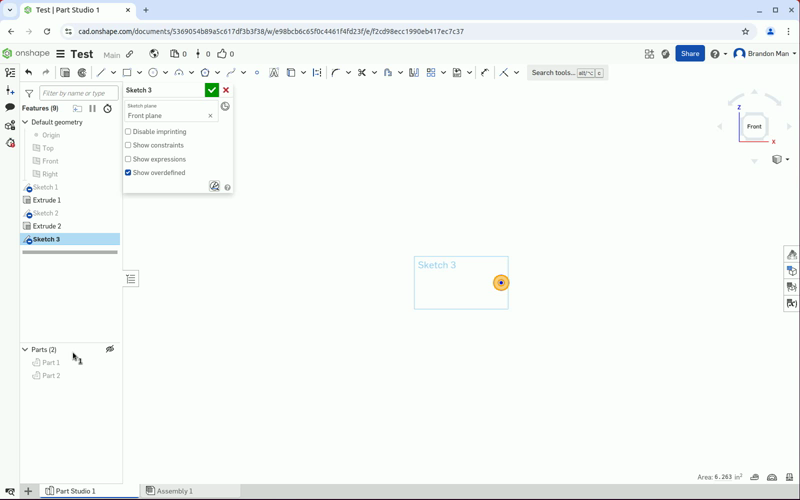
key(shift+y)
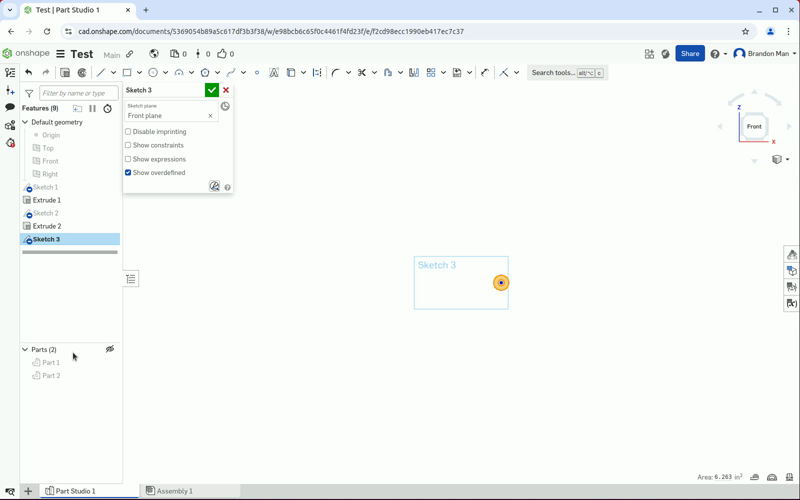
key(shift+e)
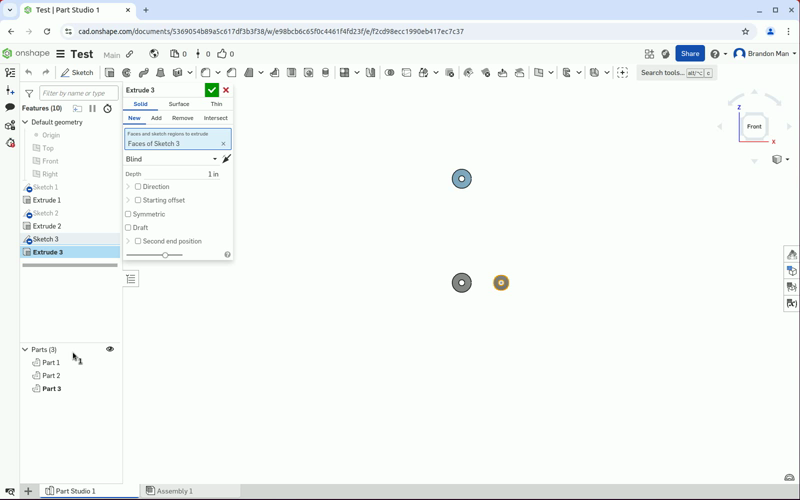
mouse_move(143, 106)
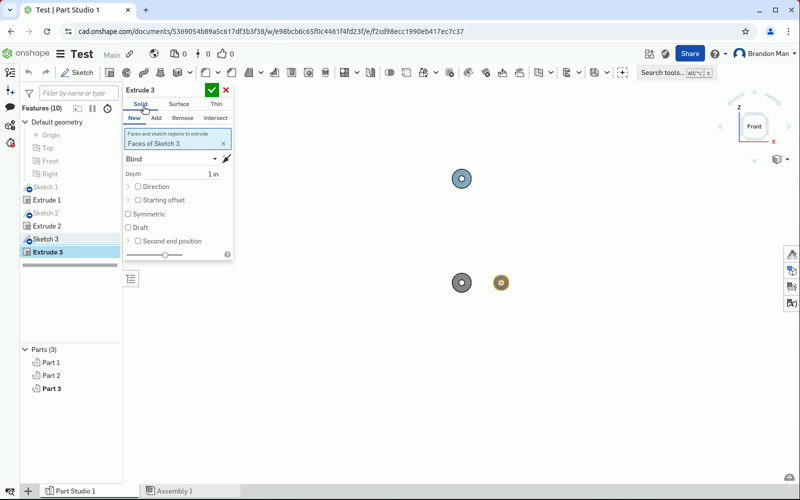
click(143, 106)
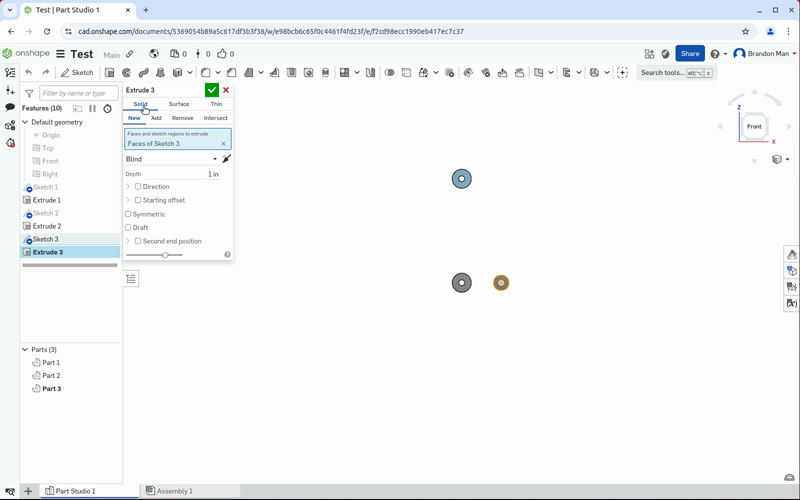
mouse_move(137, 120)
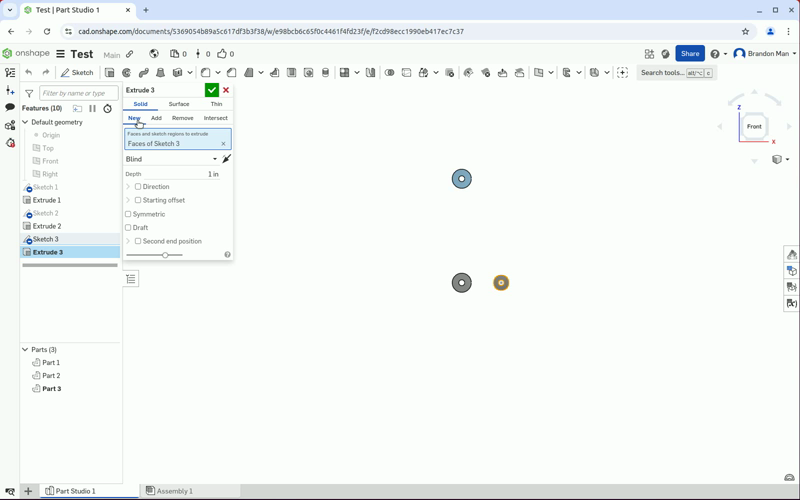
click(137, 120)
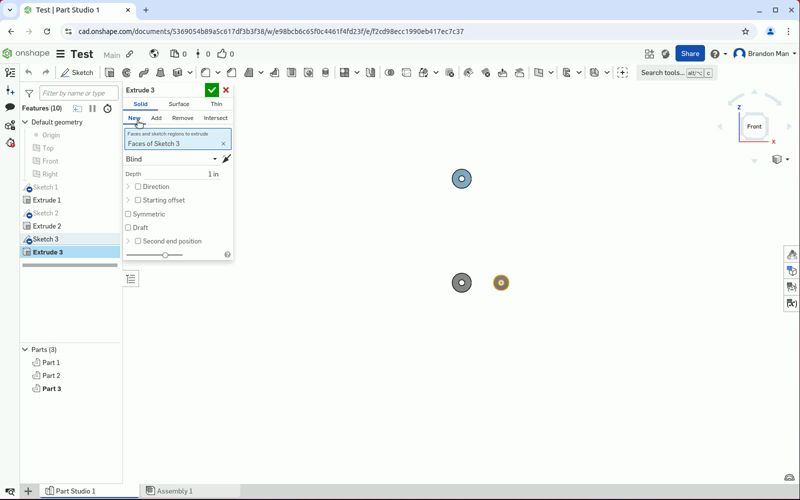
key(tab, 4)
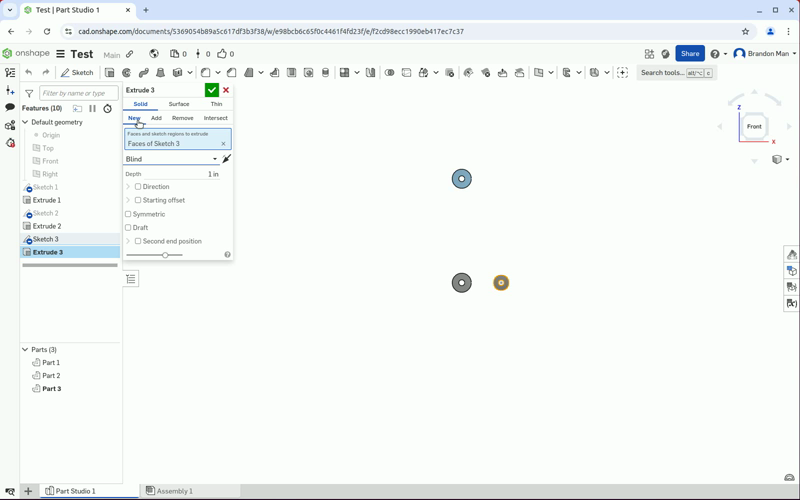
text(0.481)
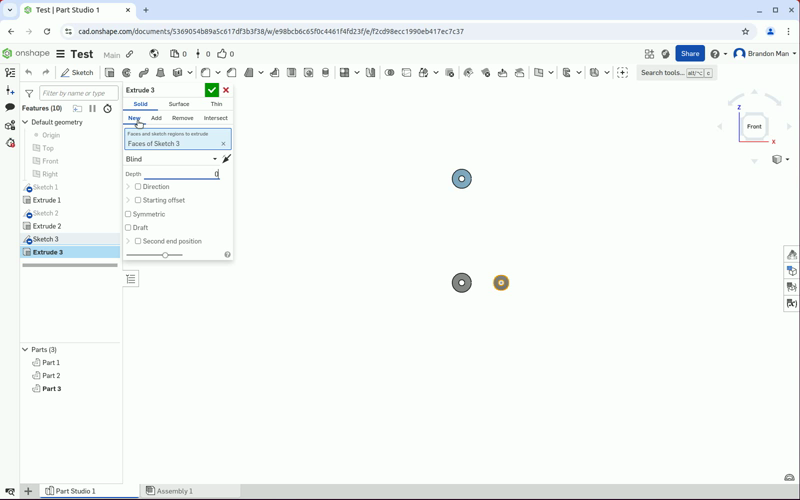
key(enter)
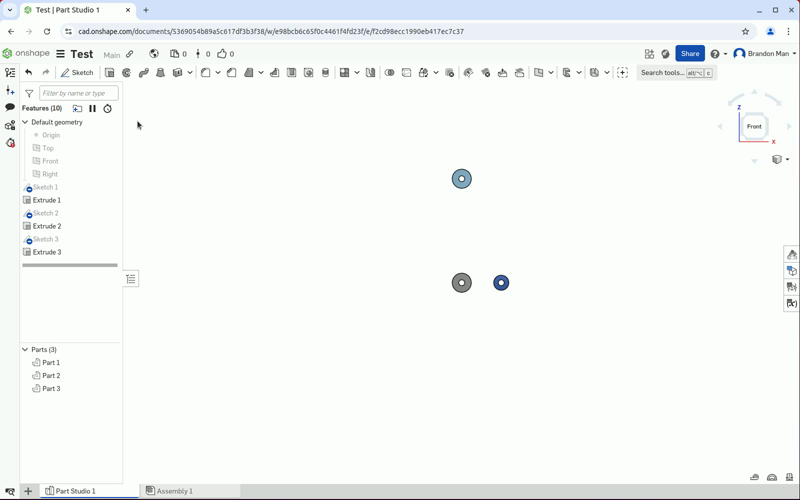
key(shift+h)
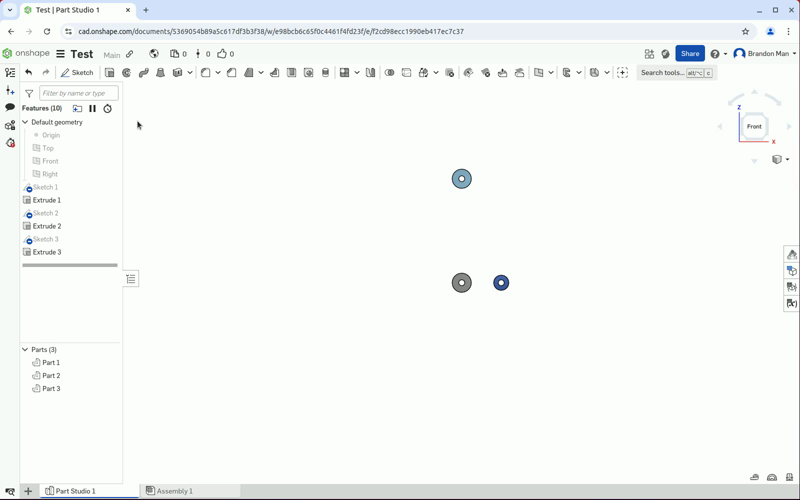
key(shift+h)
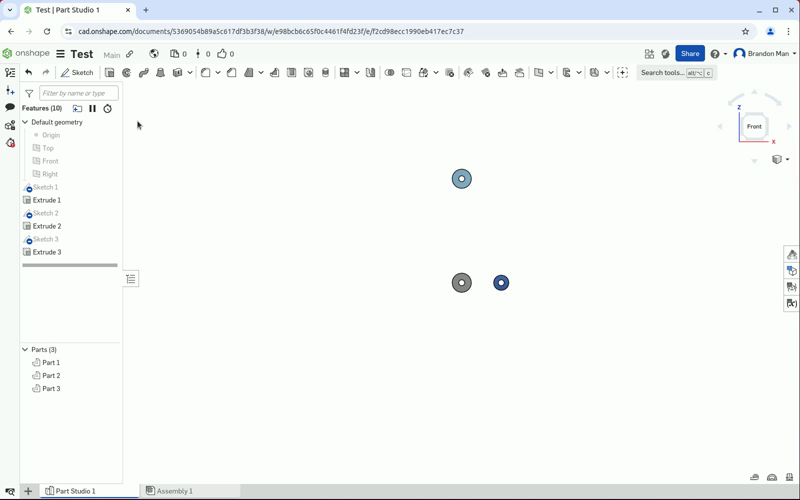
mouse_move(73, 189)
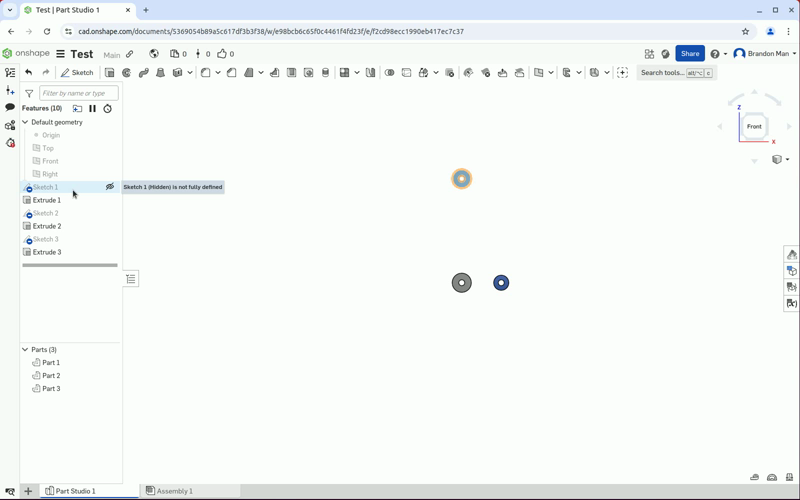
click(73, 189)
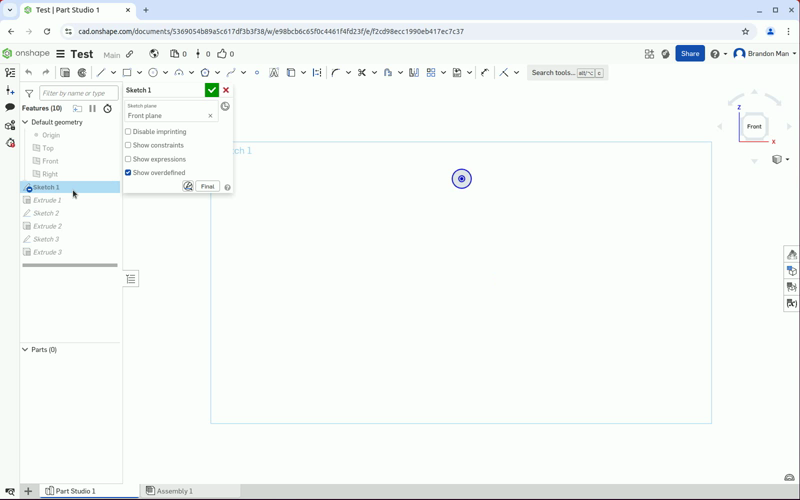
mouse_move(229, 92)
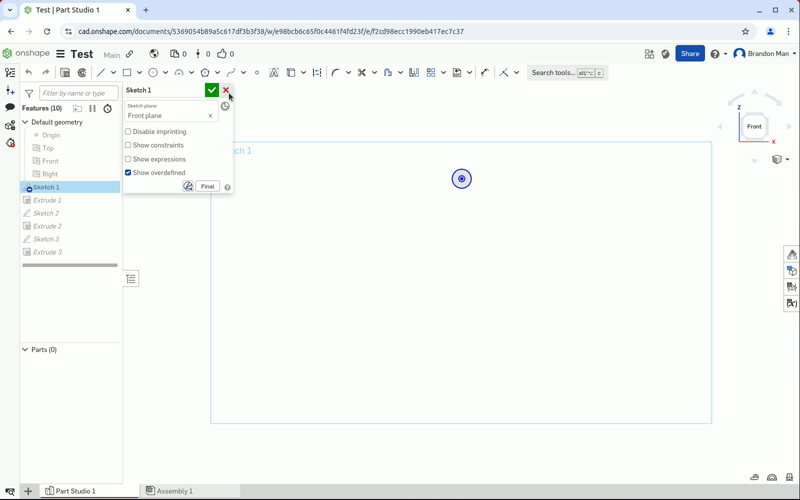
click(229, 92)
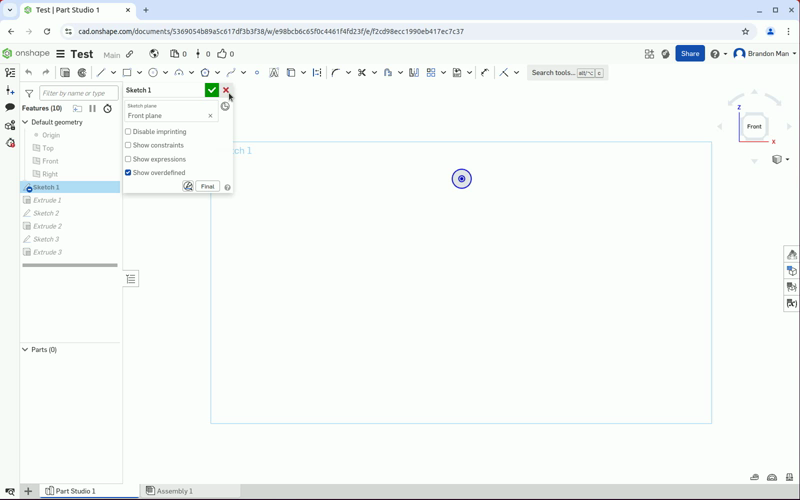
key(shift+s)
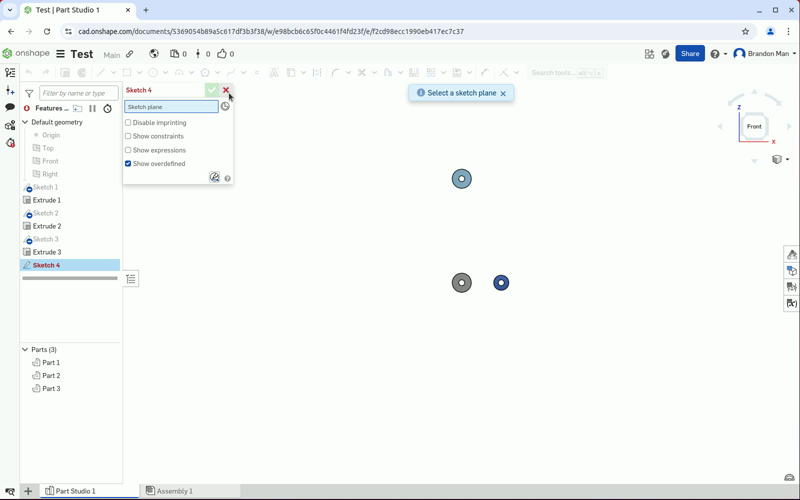
mouse_move(73, 163)
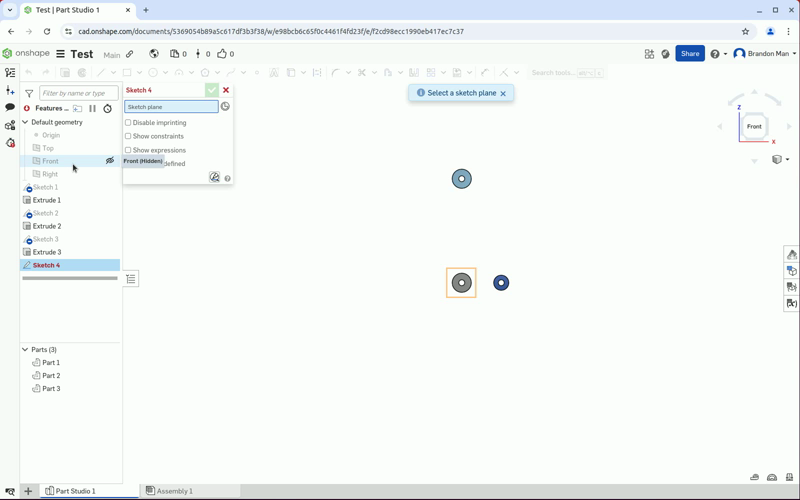
click(73, 163)
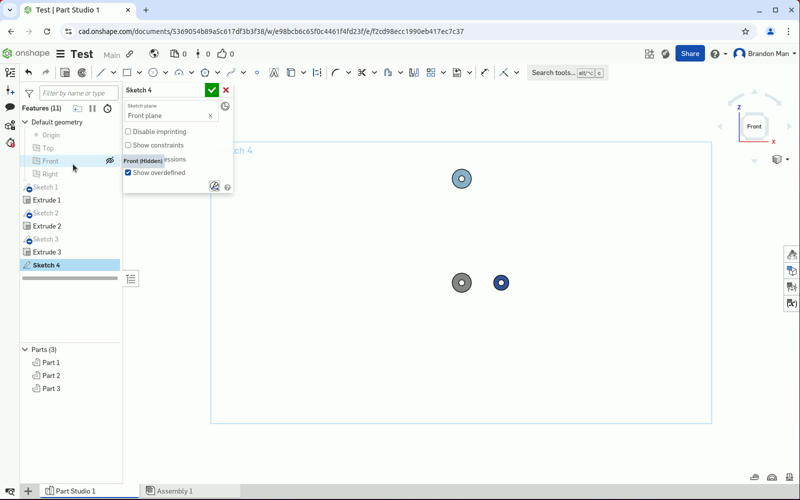
mouse_move(73, 352)
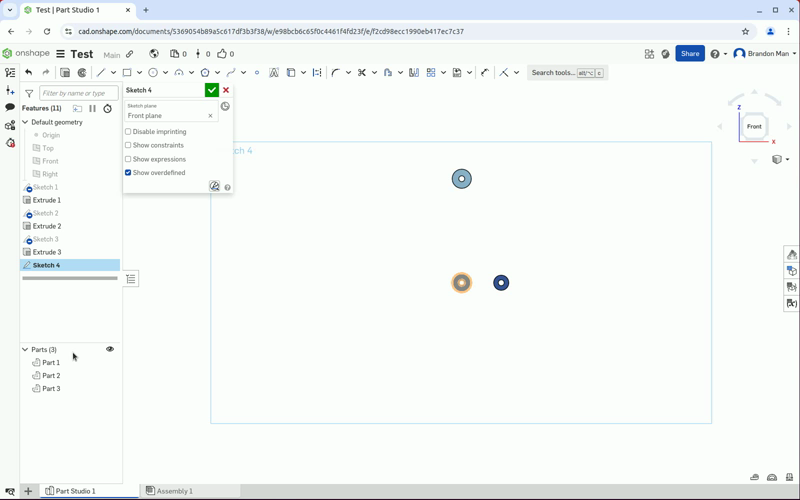
key(y)
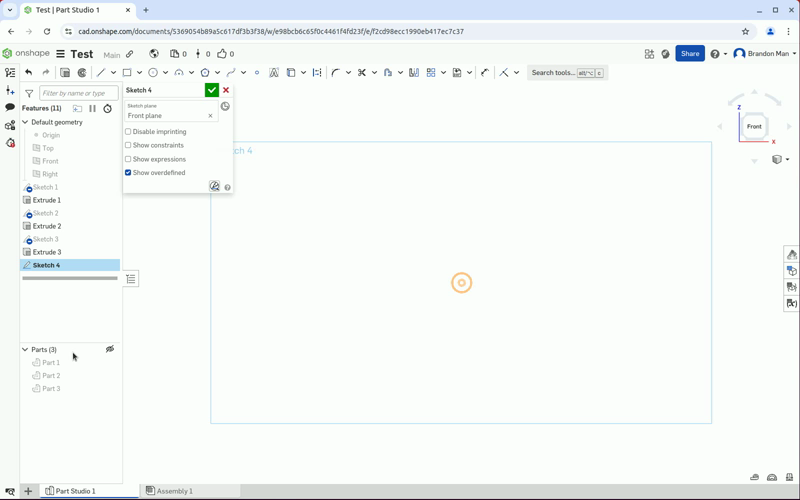
key(a)
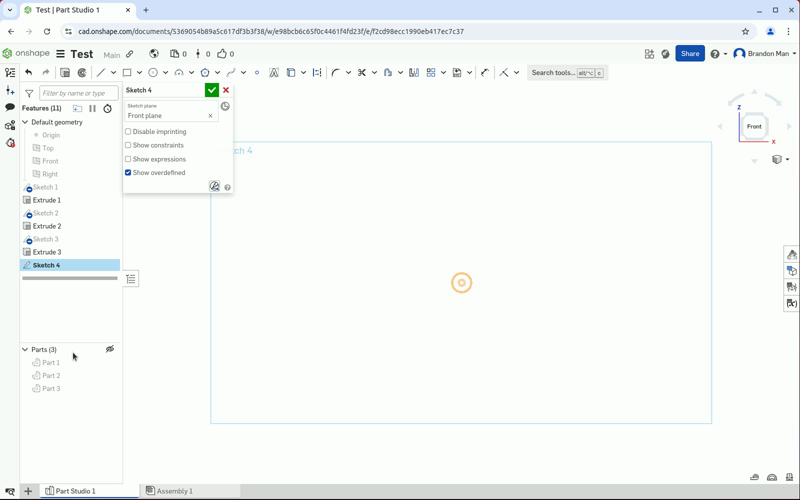
key_down(shift)
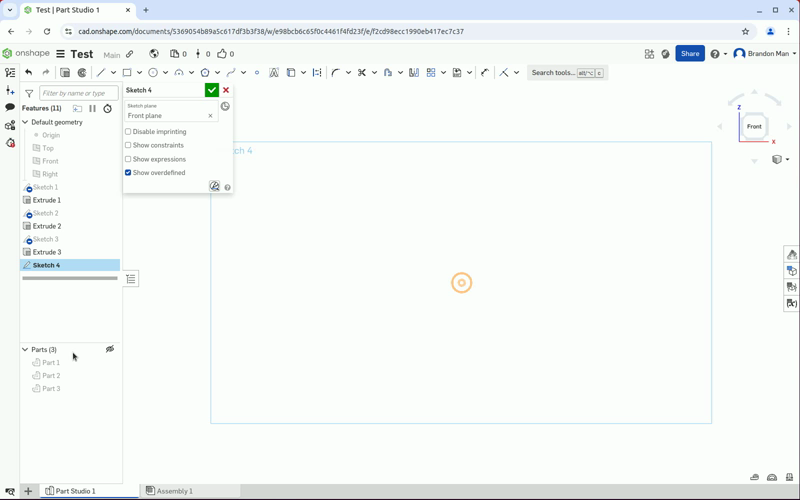
mouse_move(446, 223)
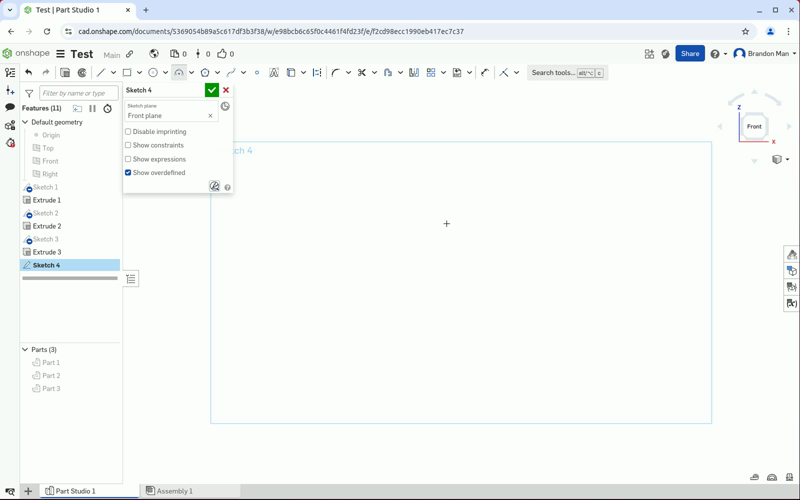
click(446, 223)
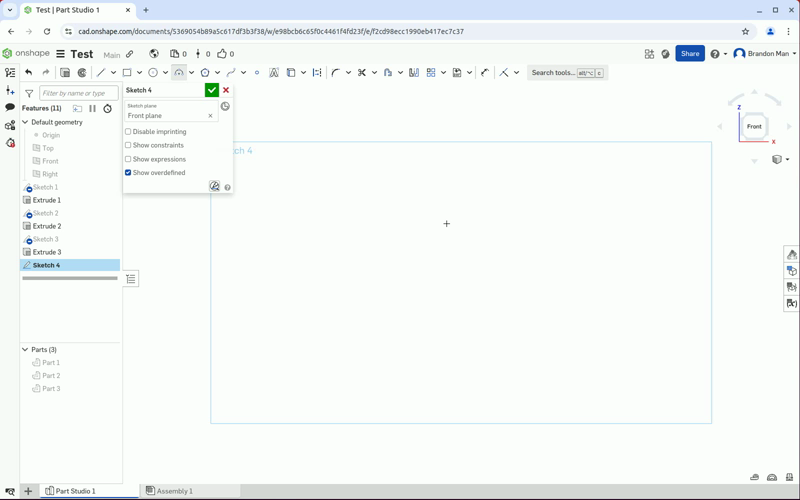
key_up(shift)
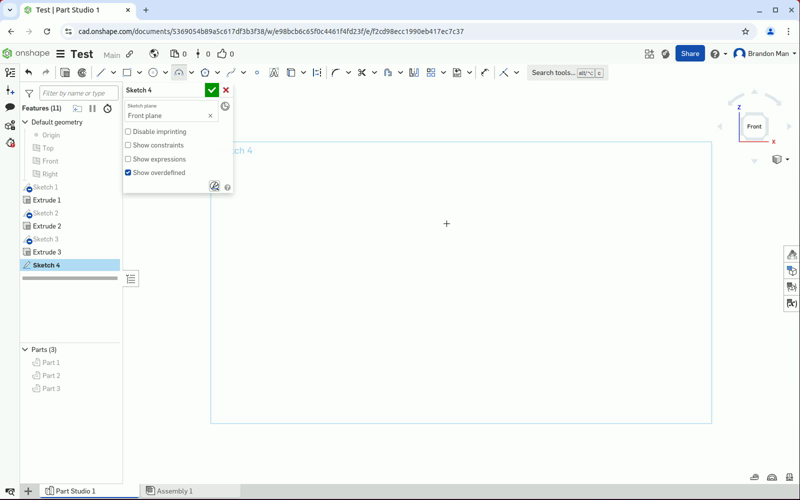
key_down(shift)
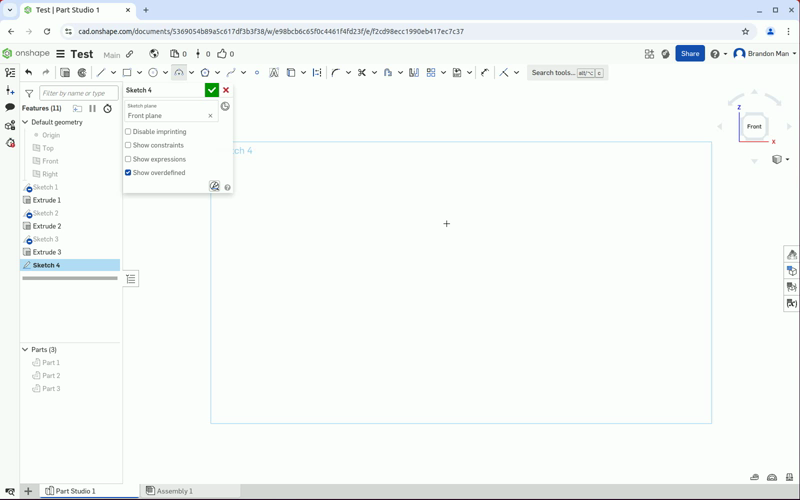
mouse_move(476, 223)
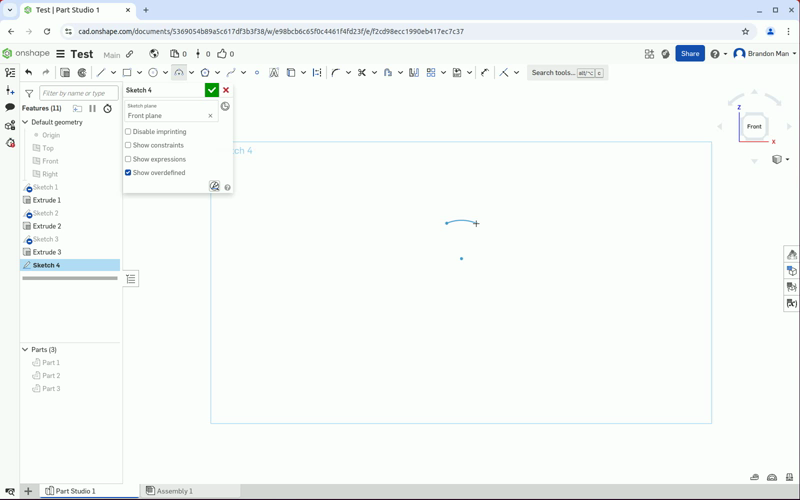
click(476, 223)
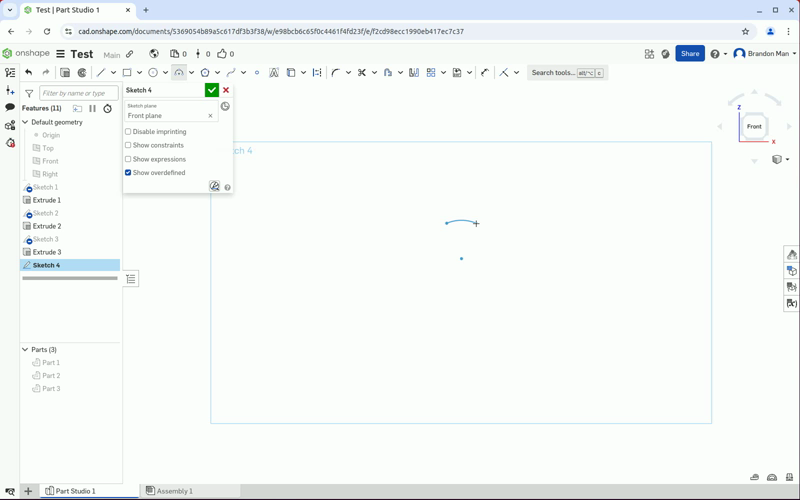
mouse_move(461, 210)
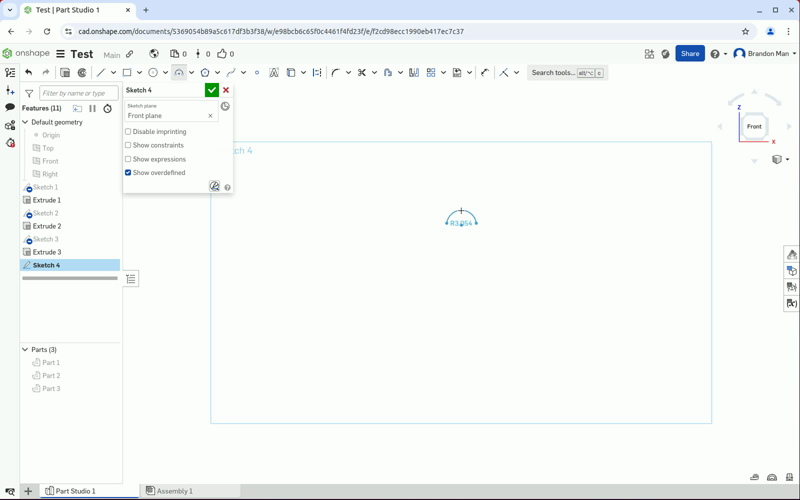
click(461, 210)
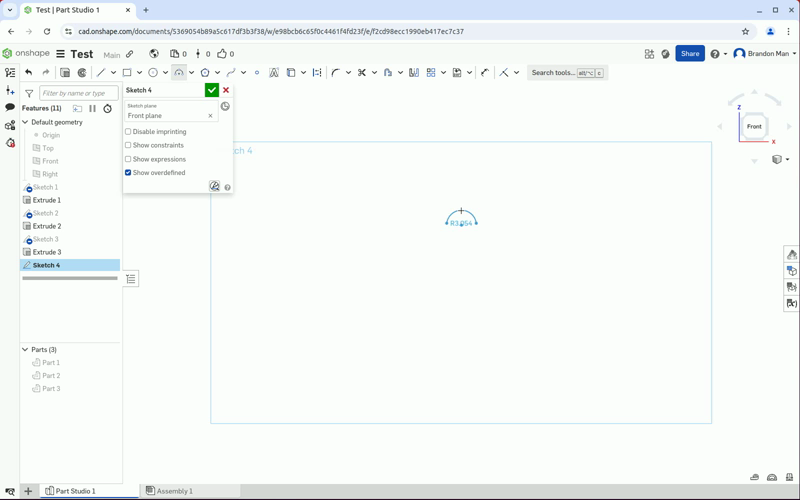
key_up(shift)
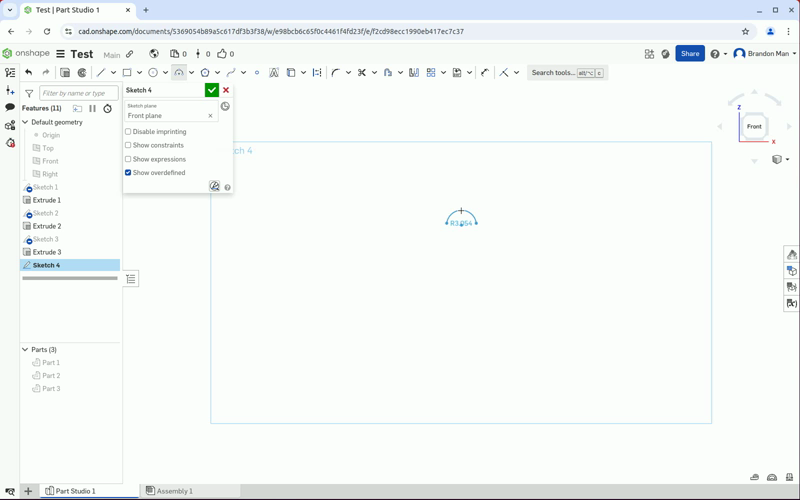
key(esc)
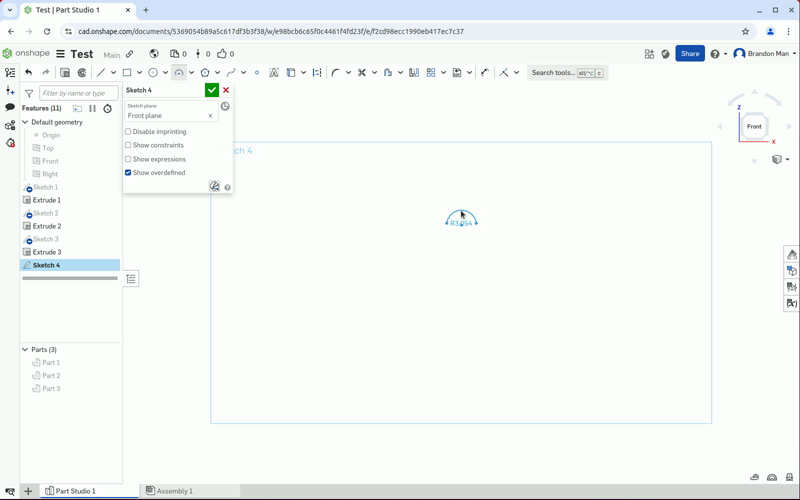
key(l)
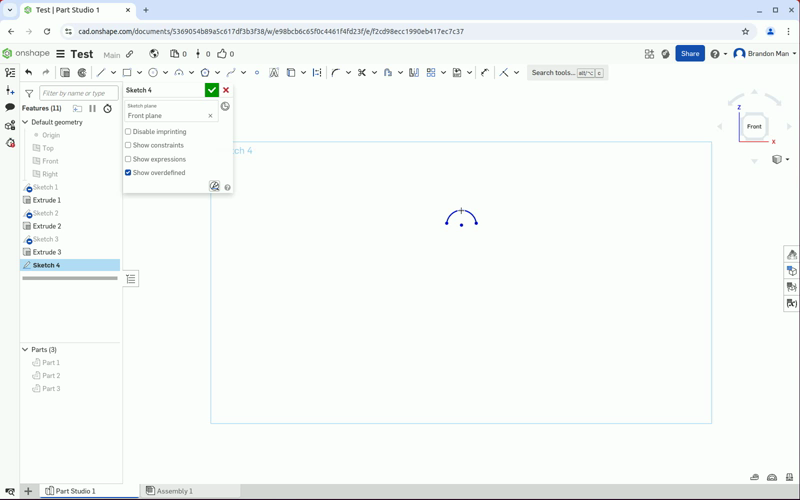
mouse_move(476, 223)
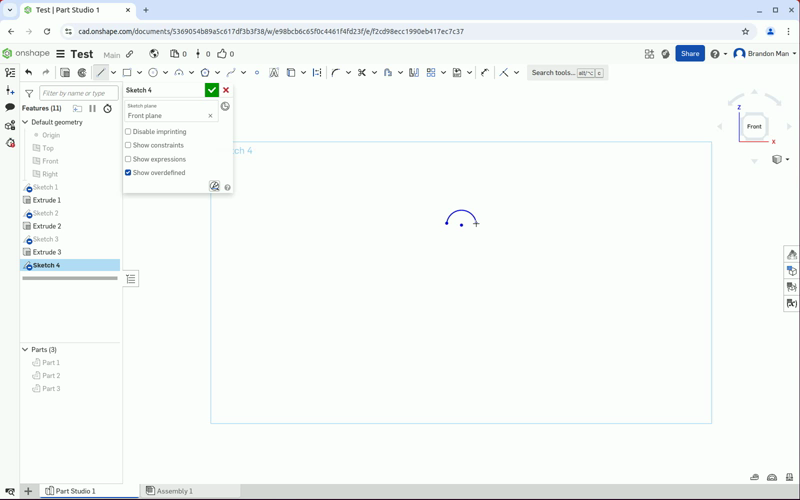
click(476, 223)
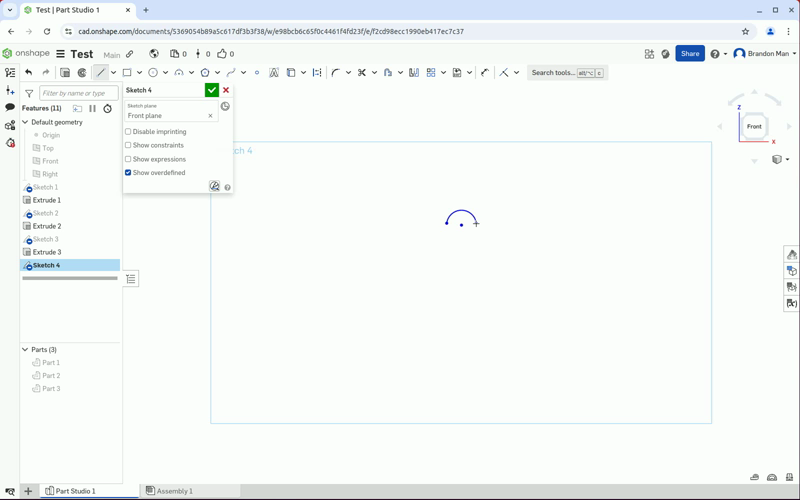
key_down(shift)
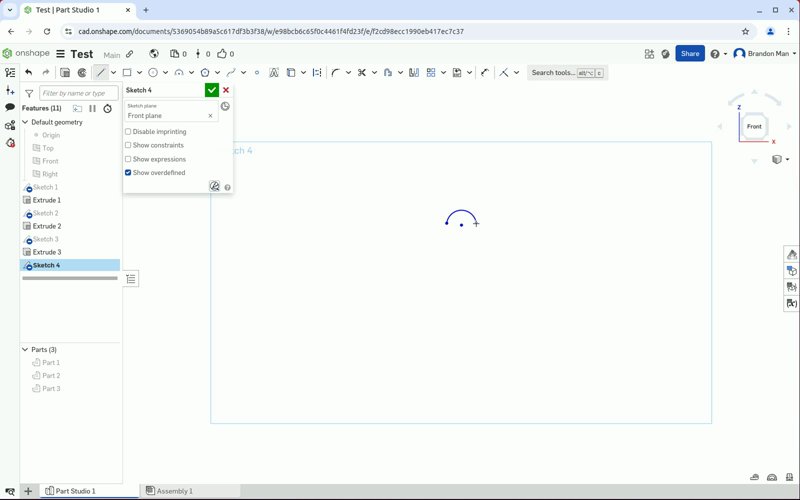
mouse_move(506, 223)
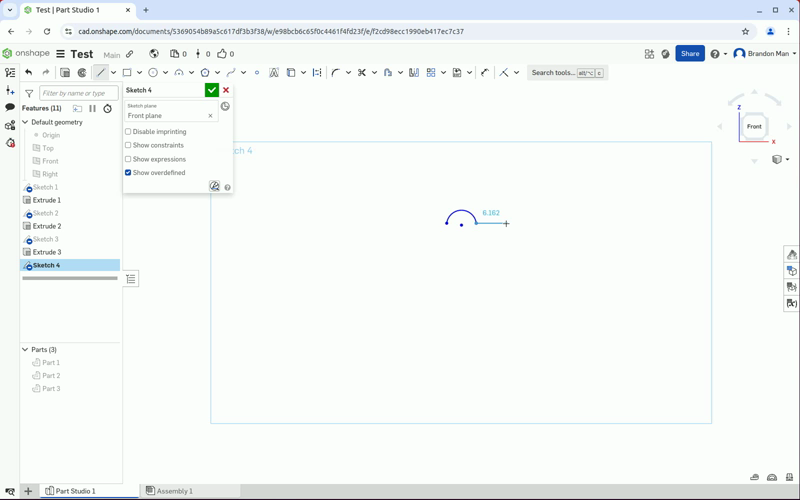
mouse_move(470, 176)
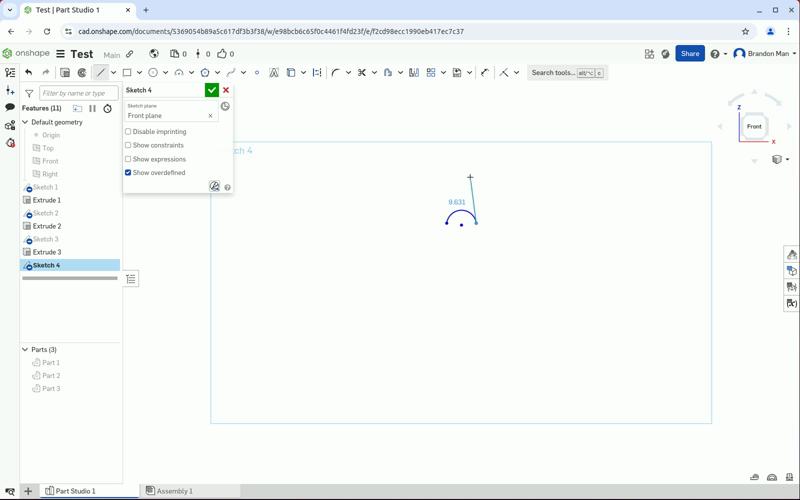
click(470, 176)
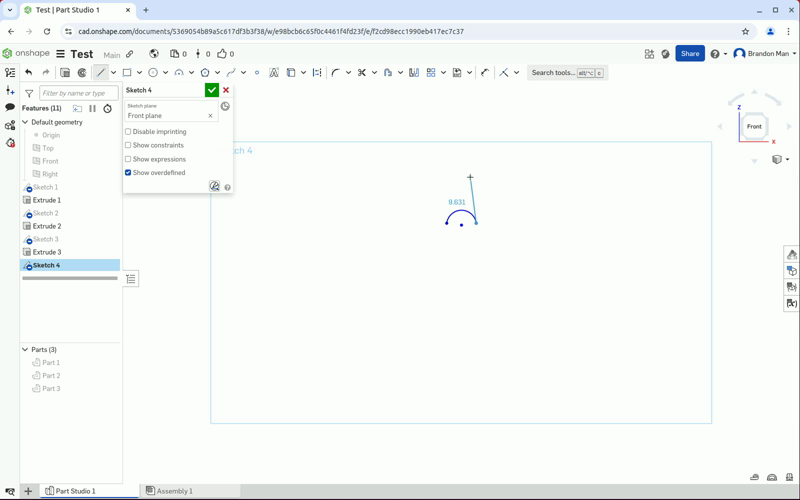
key_up(shift)
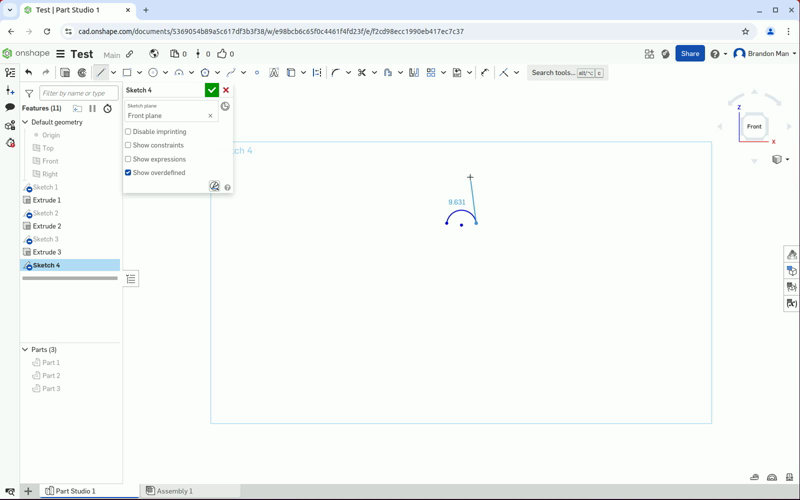
key(esc)
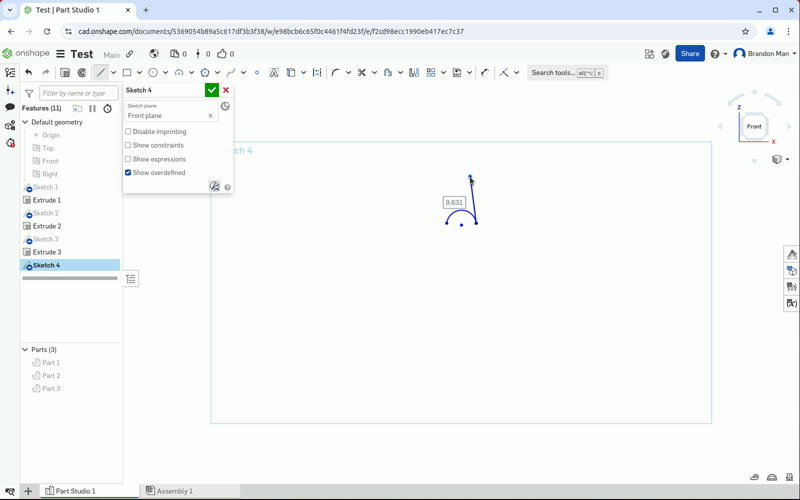
key(a)
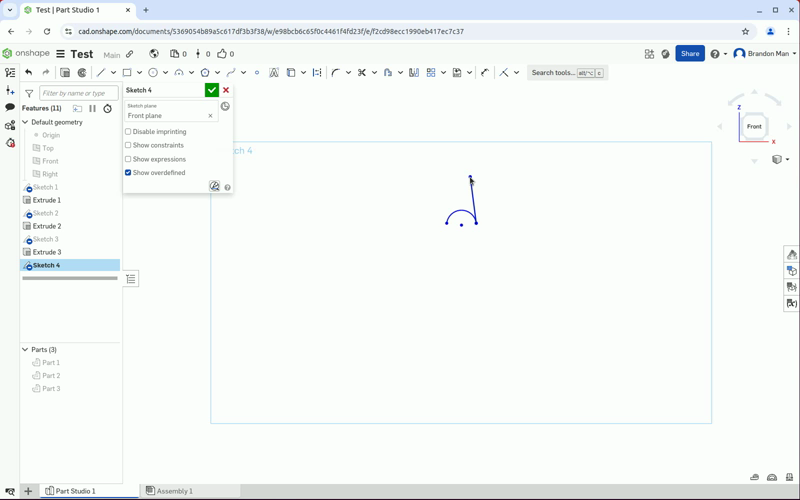
mouse_move(470, 176)
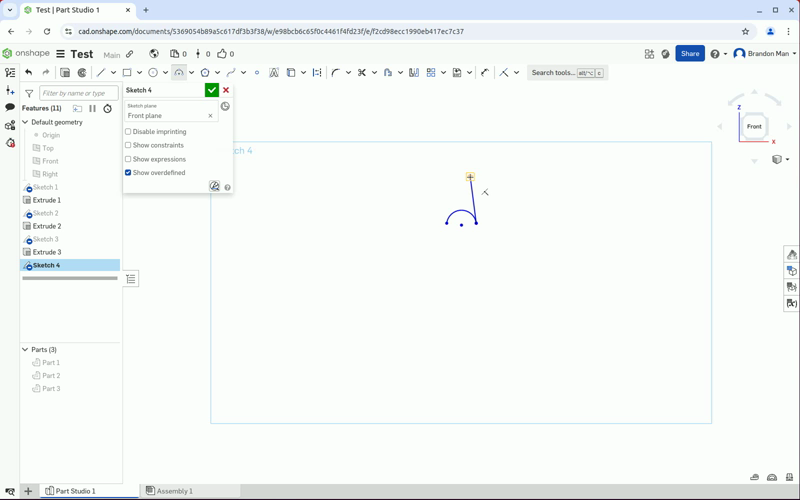
click(470, 176)
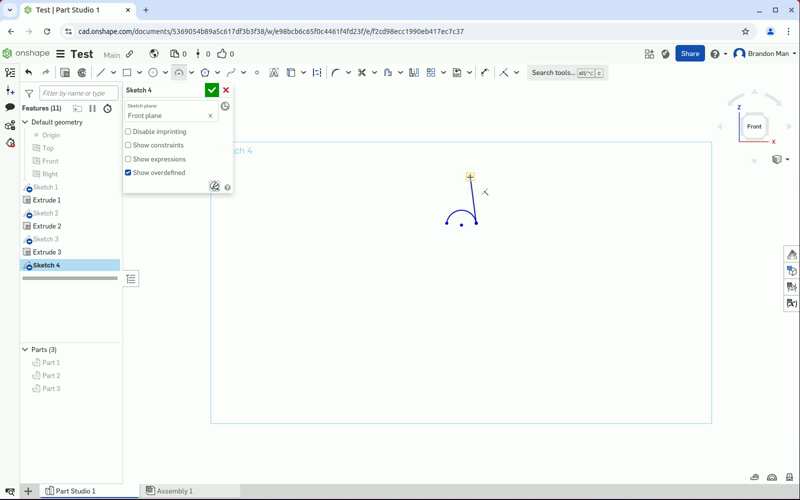
key_down(shift)
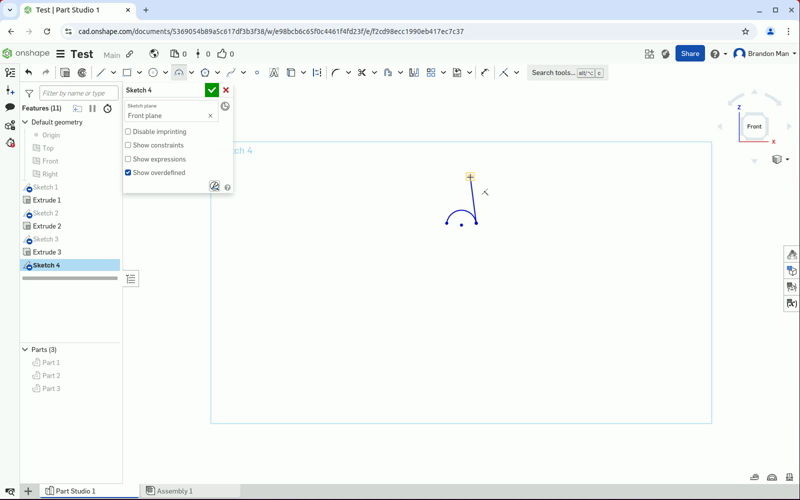
mouse_move(452, 176)
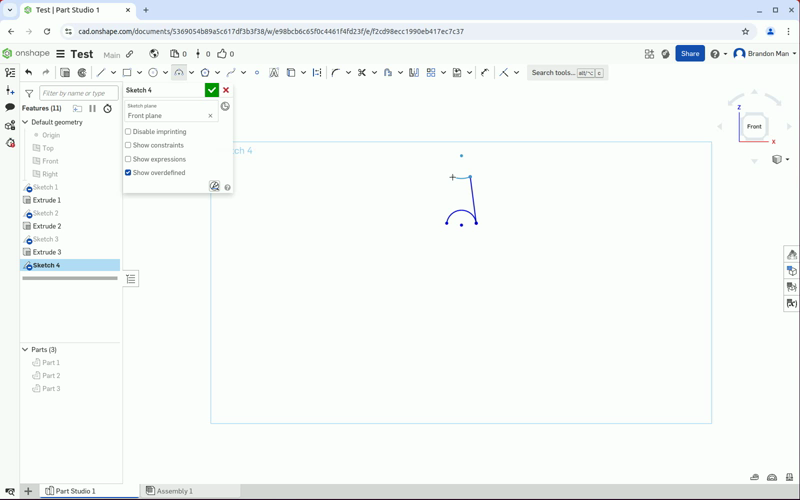
click(452, 176)
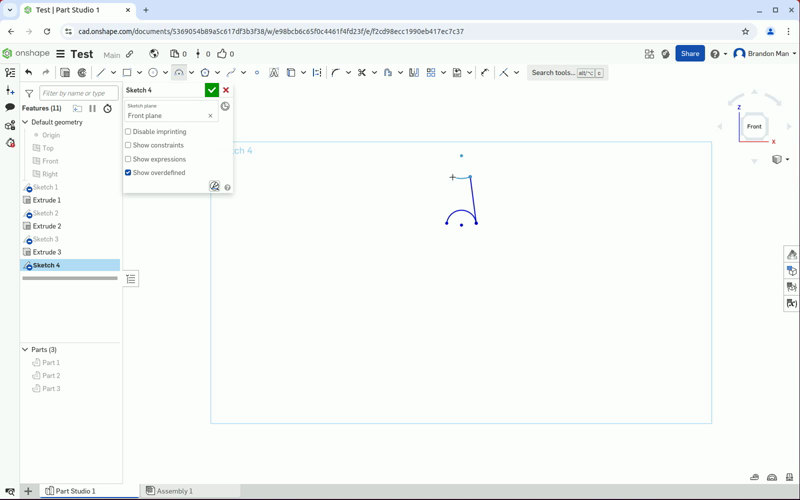
mouse_move(461, 186)
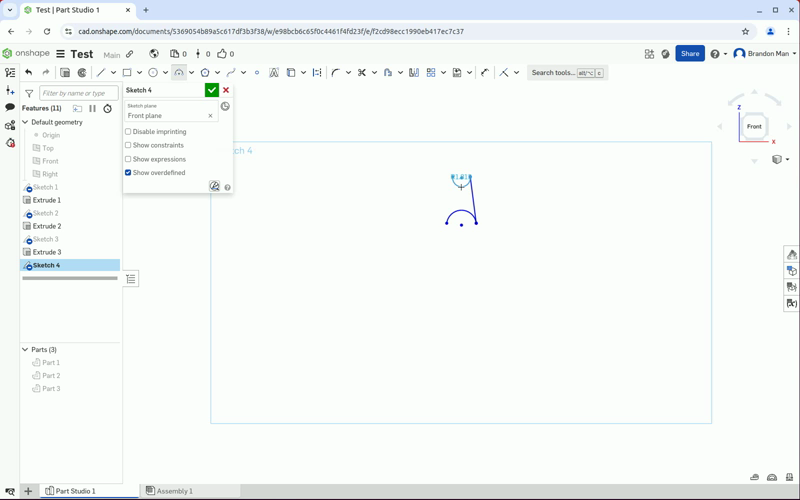
click(461, 186)
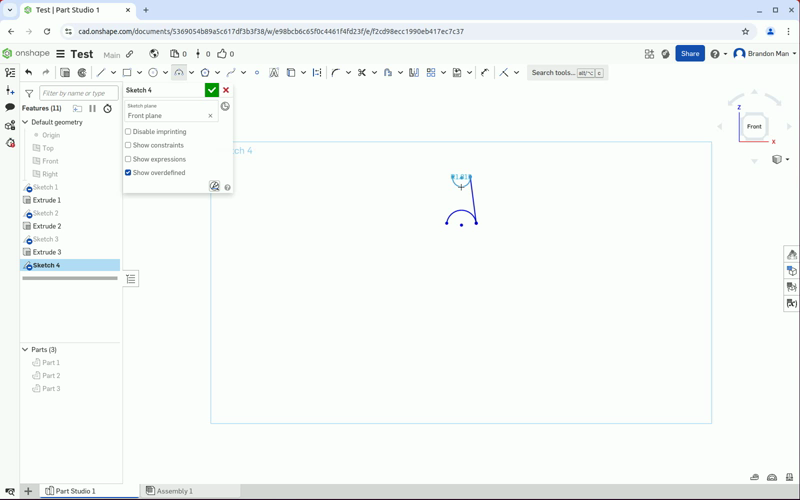
key_up(shift)
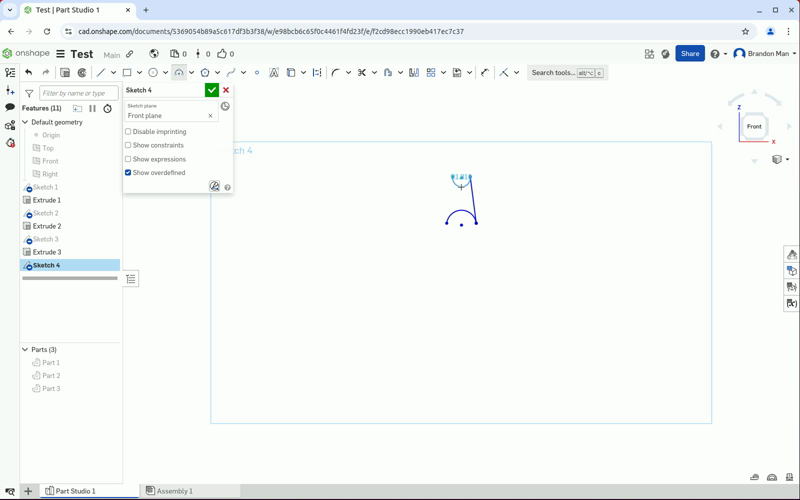
key(esc)
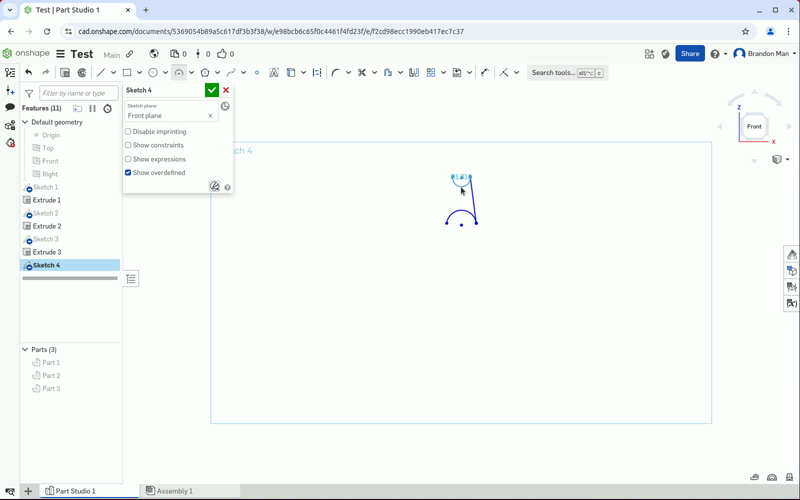
key(l)
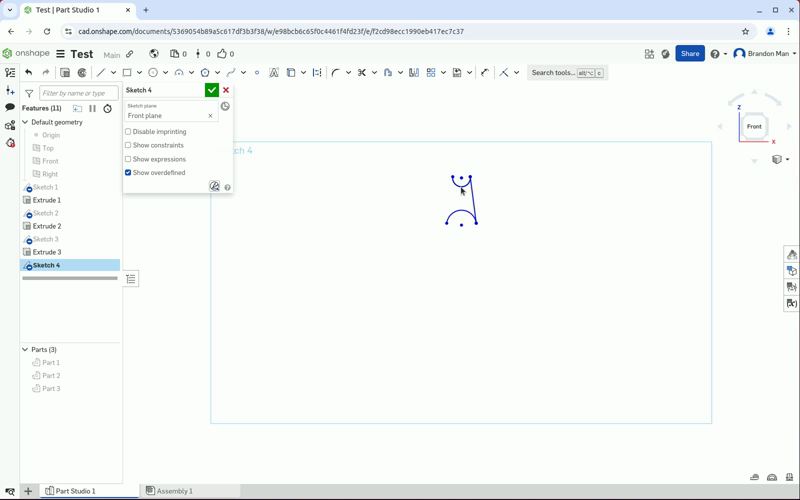
mouse_move(452, 176)
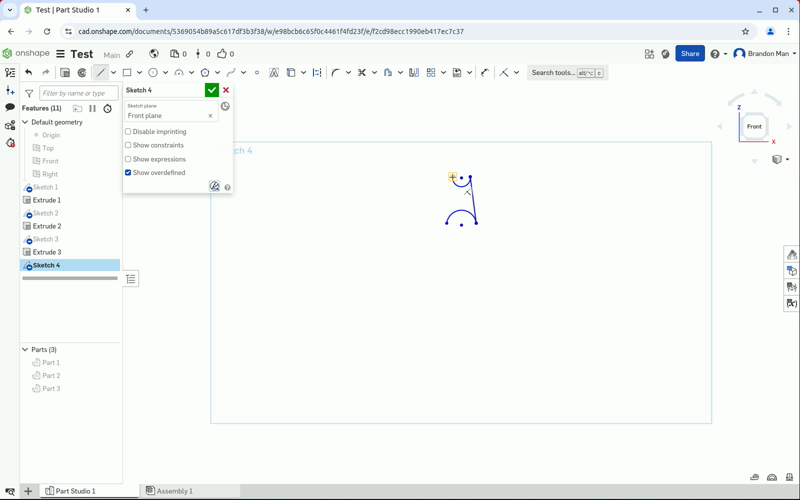
click(452, 176)
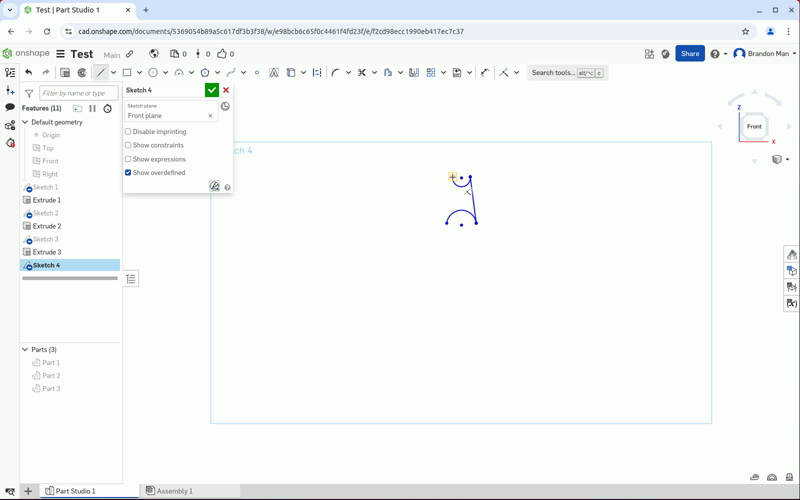
mouse_move(482, 176)
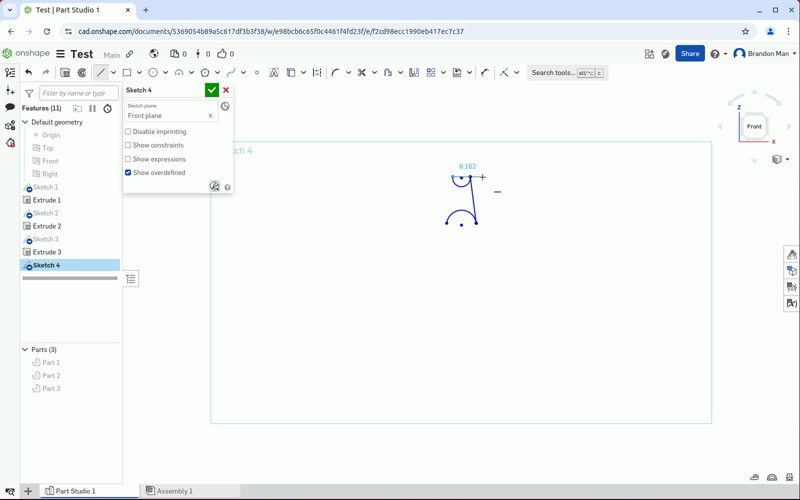
key_down(shift)
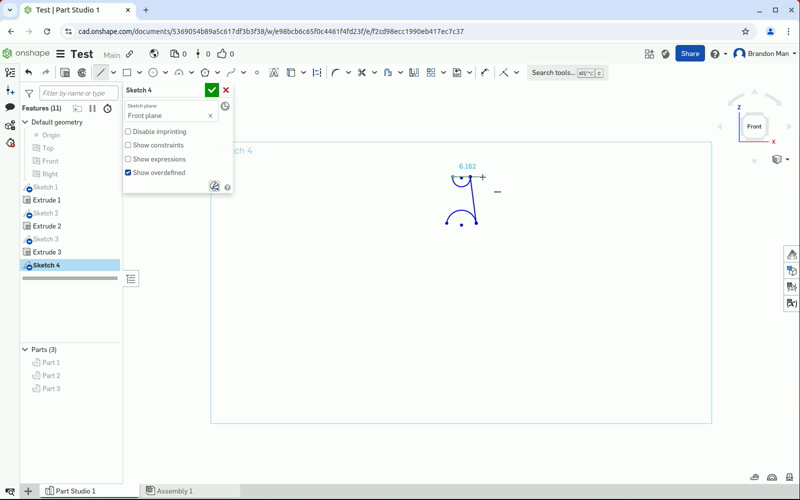
mouse_move(446, 223)
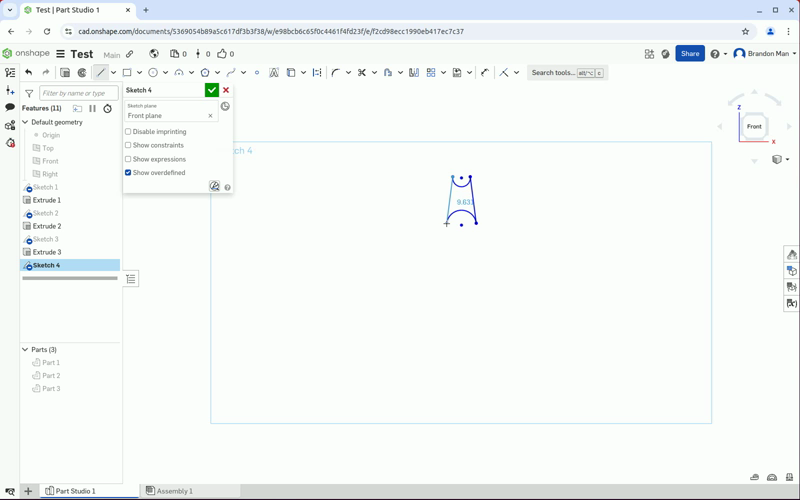
key_up(shift)
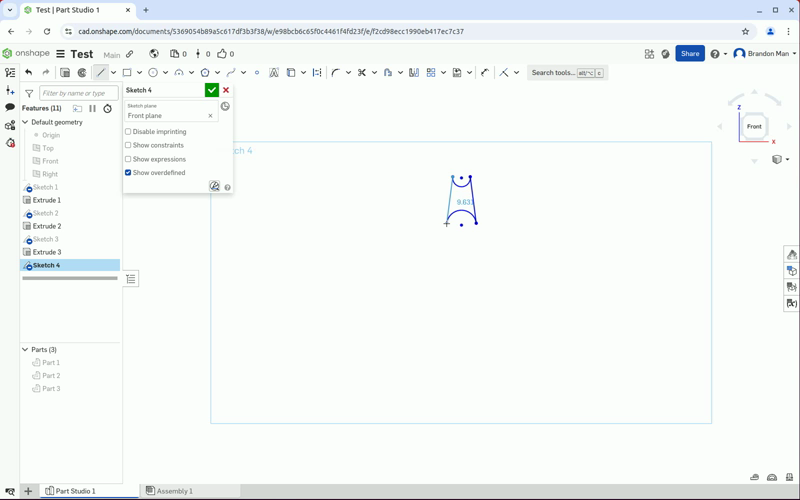
click(446, 223)
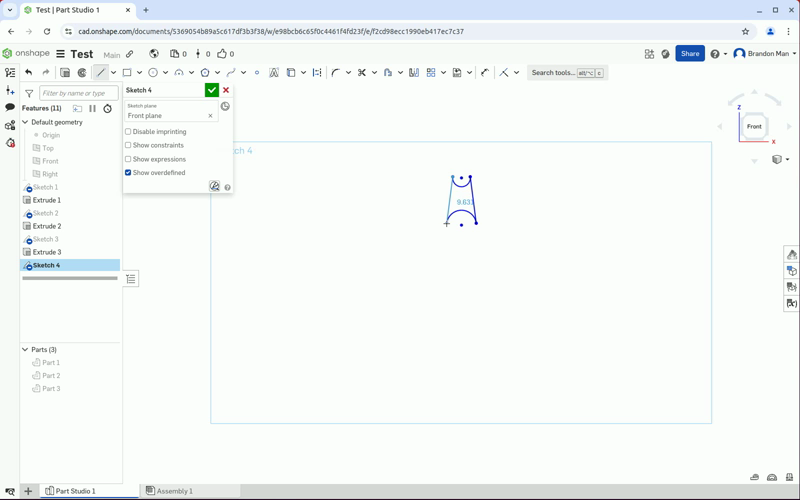
key(esc)
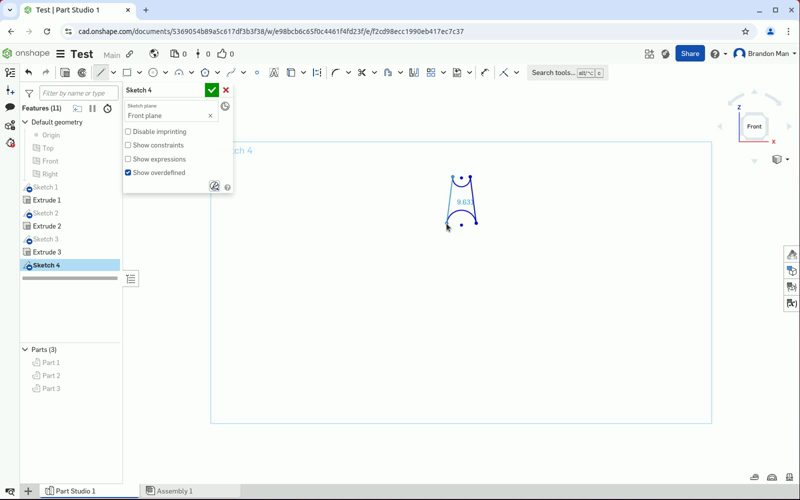
key(c)
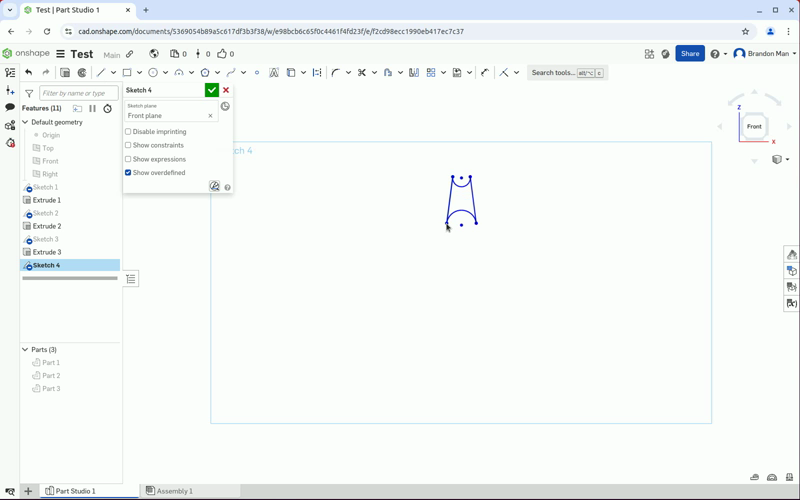
key_down(shift)
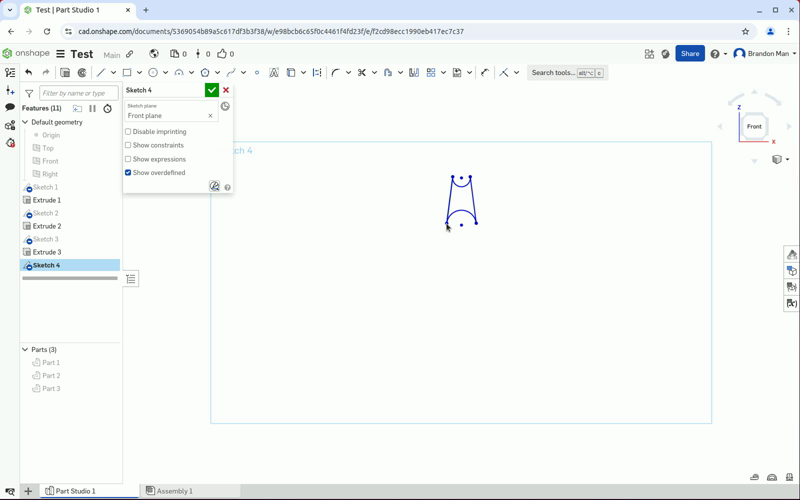
mouse_move(458, 191)
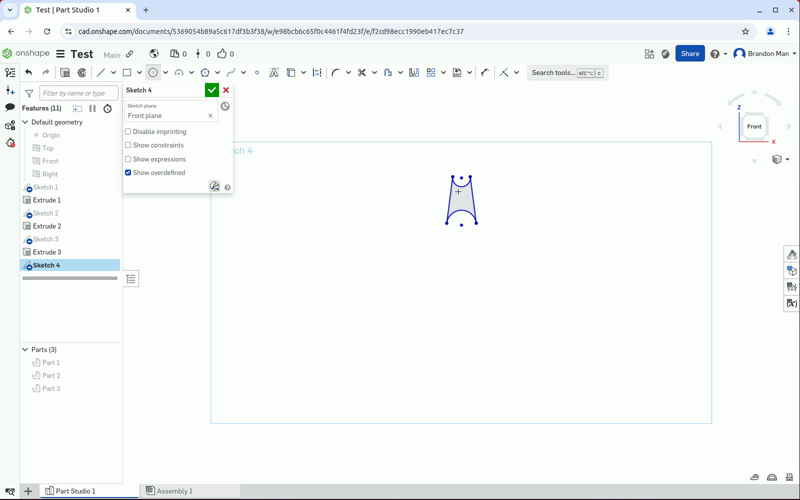
click(458, 191)
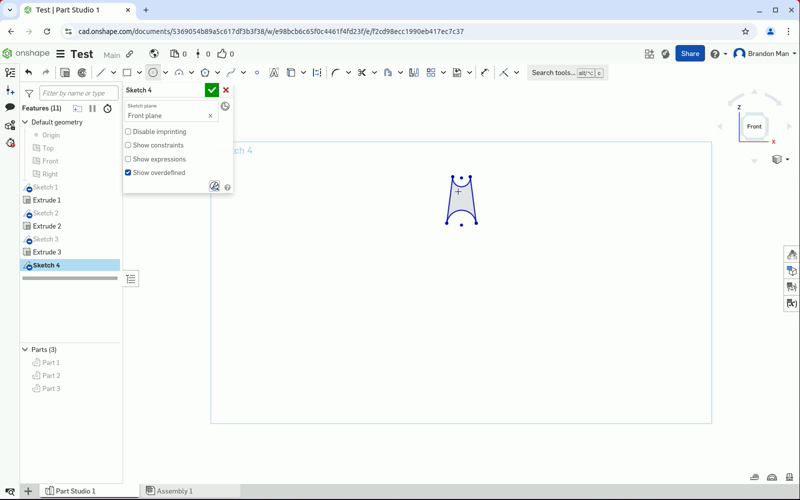
key_up(shift)
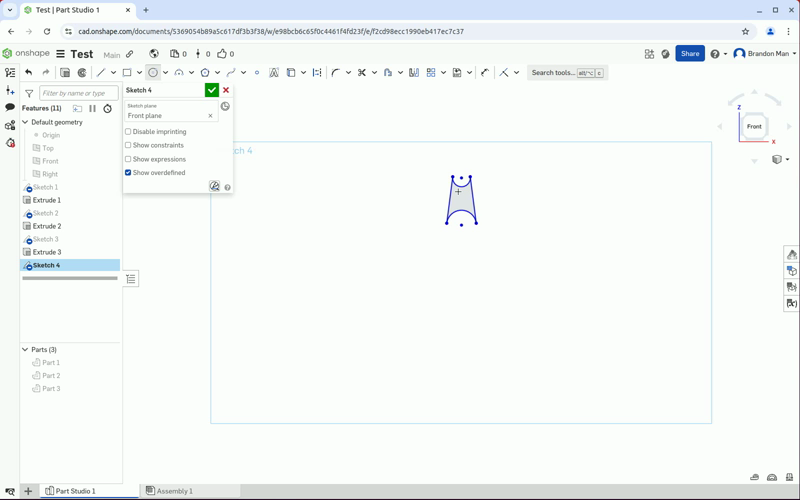
mouse_move(461, 191)
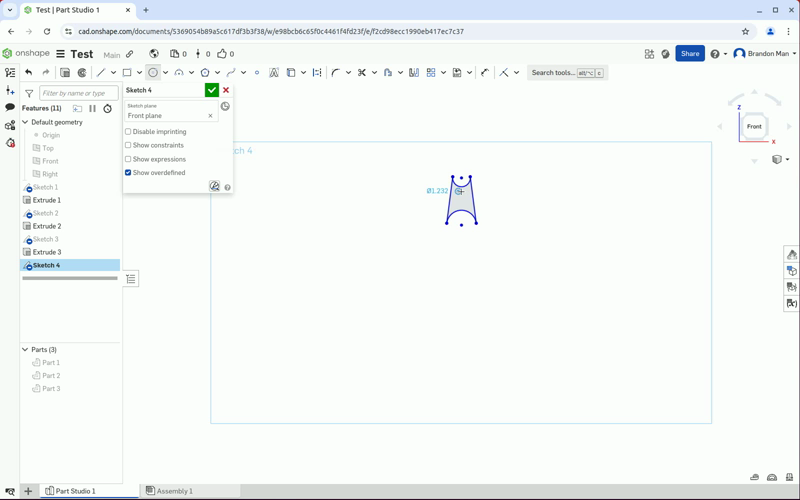
scroll(6)
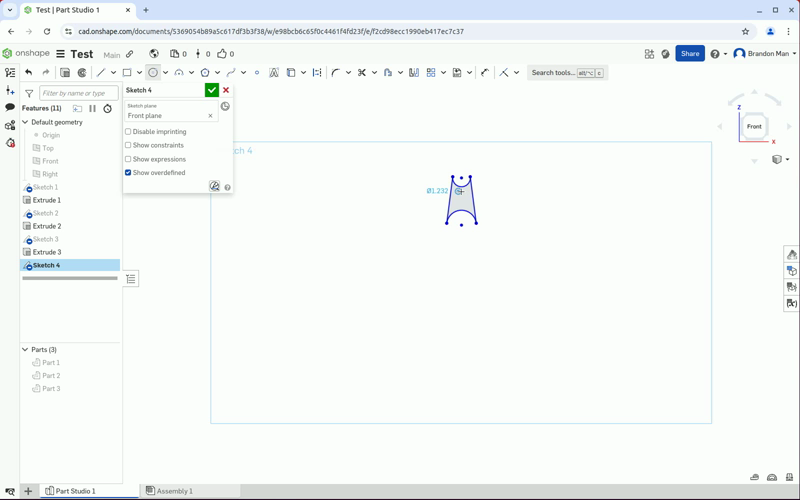
scroll(6)
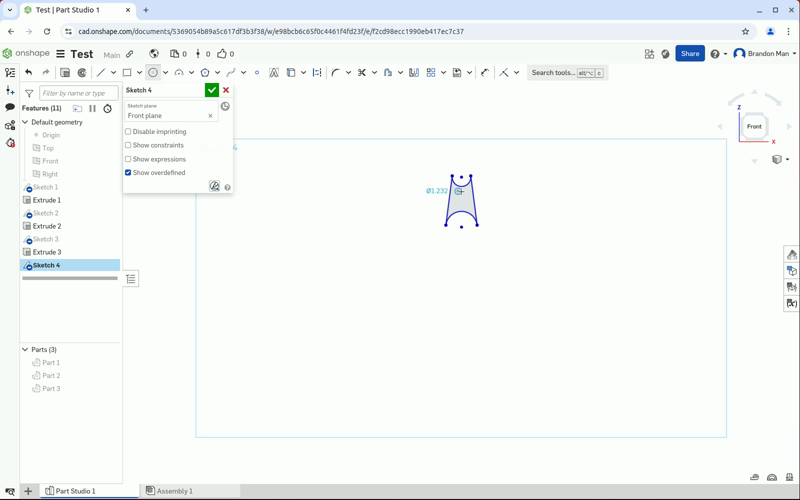
scroll(6)
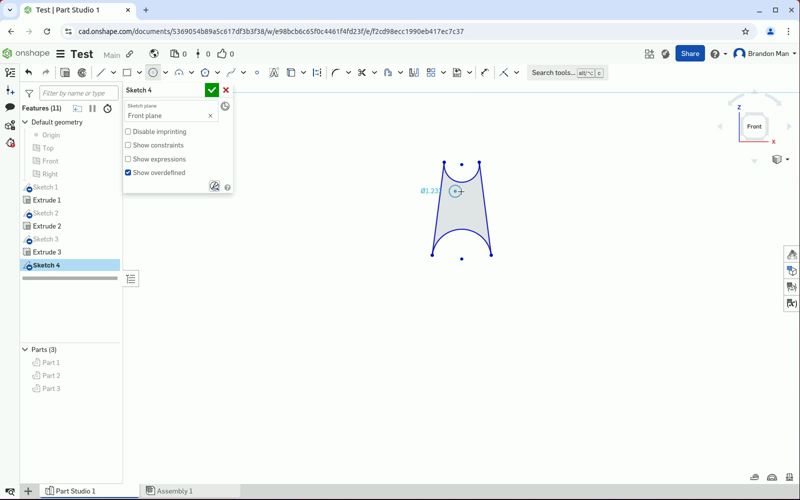
scroll(6)
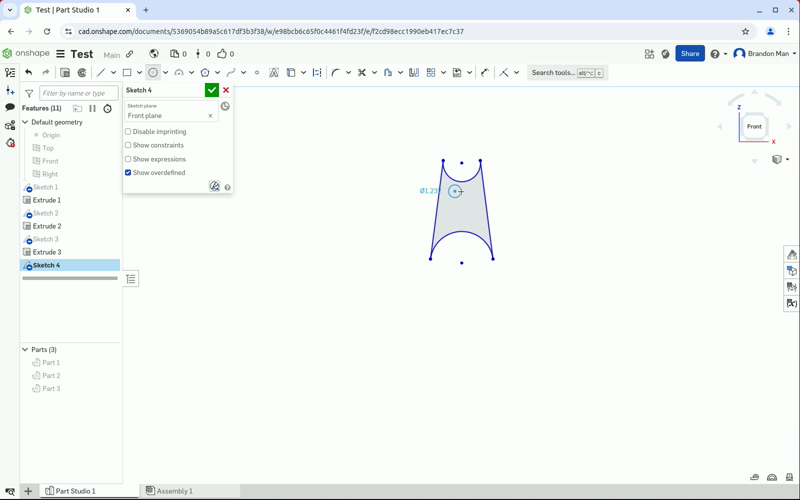
scroll(6)
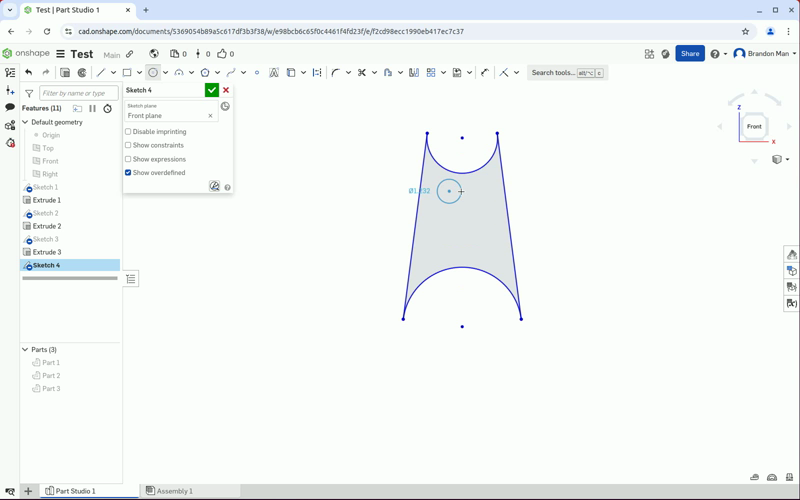
scroll(6)
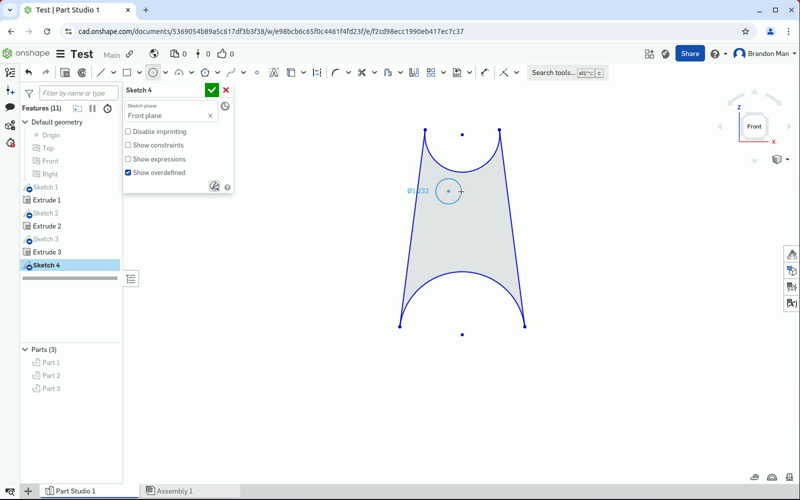
scroll(6)
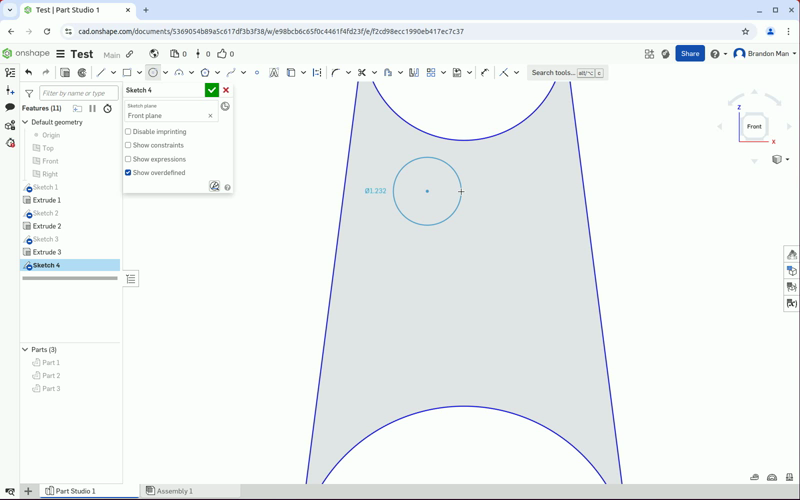
click(461, 191)
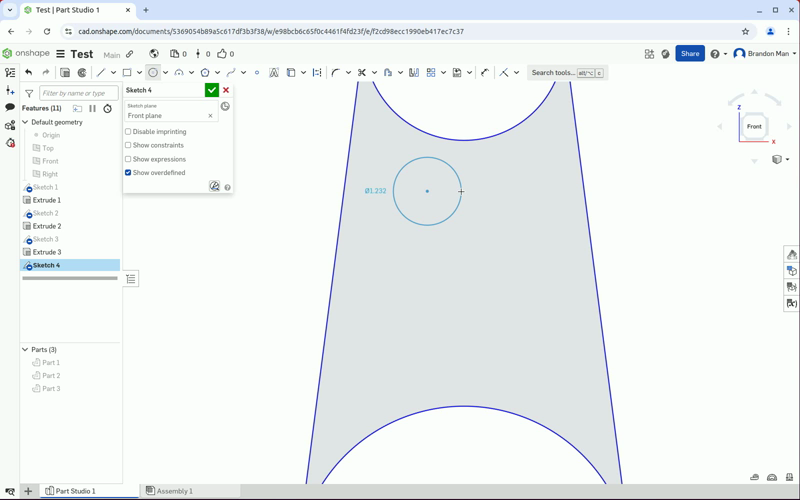
scroll(-6)
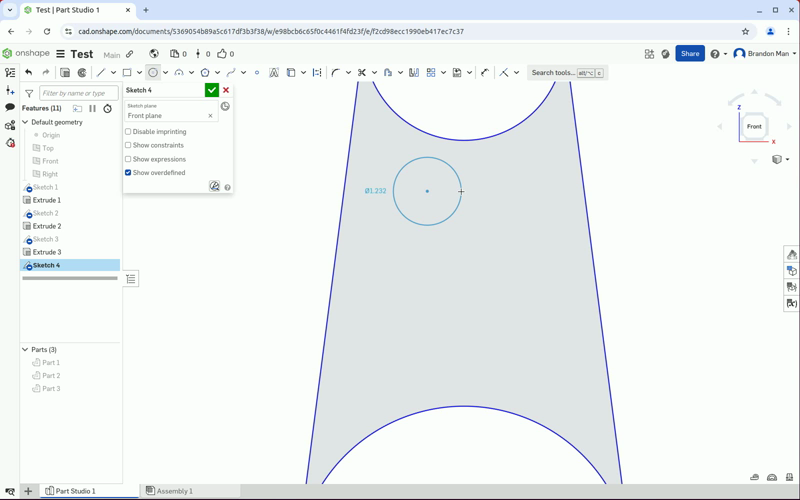
scroll(-6)
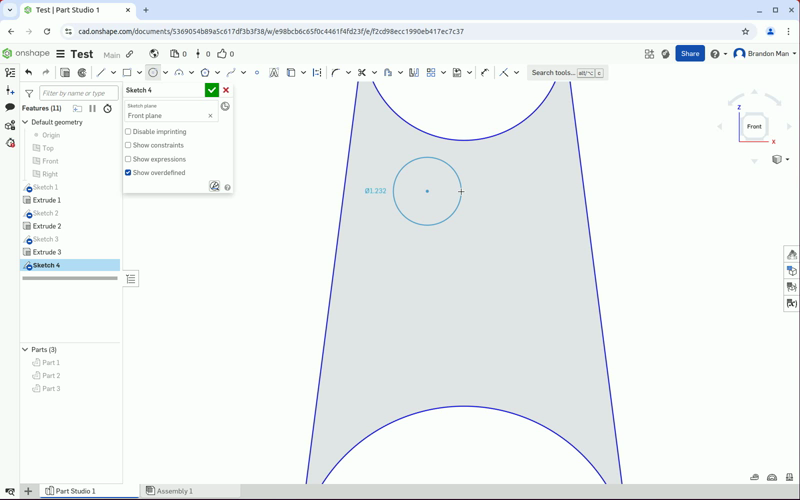
scroll(-6)
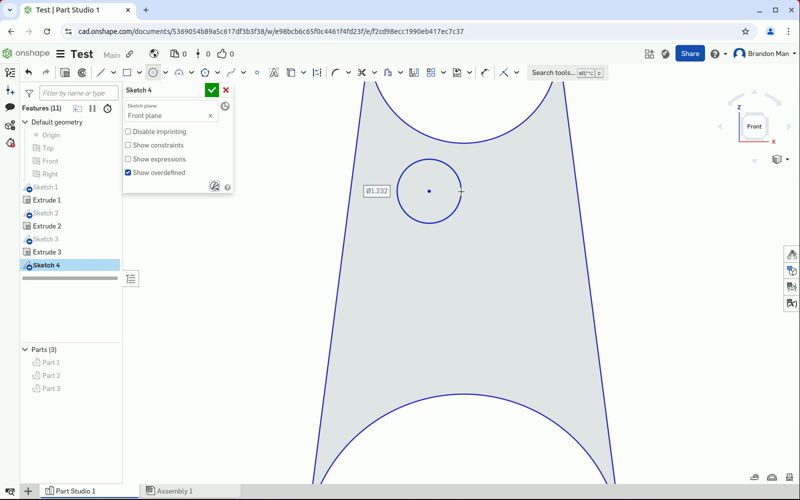
scroll(-6)
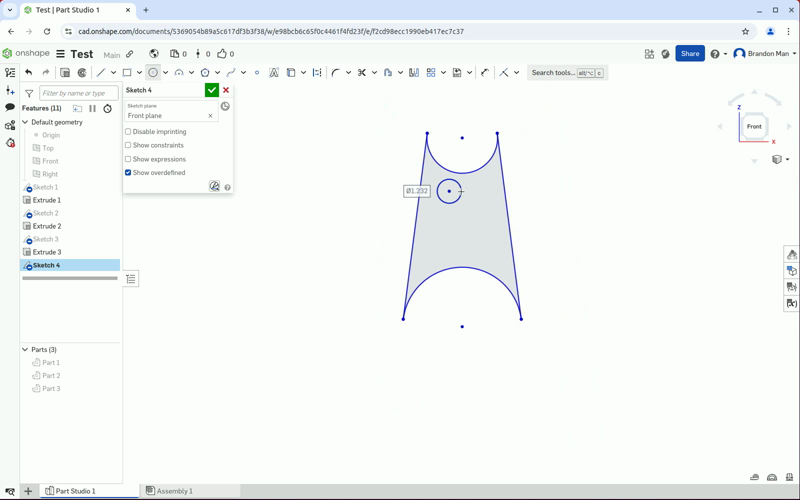
scroll(-6)
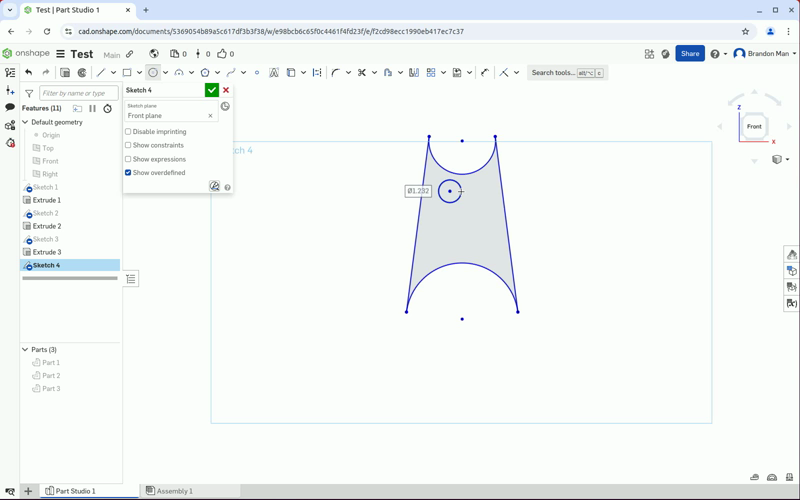
scroll(-6)
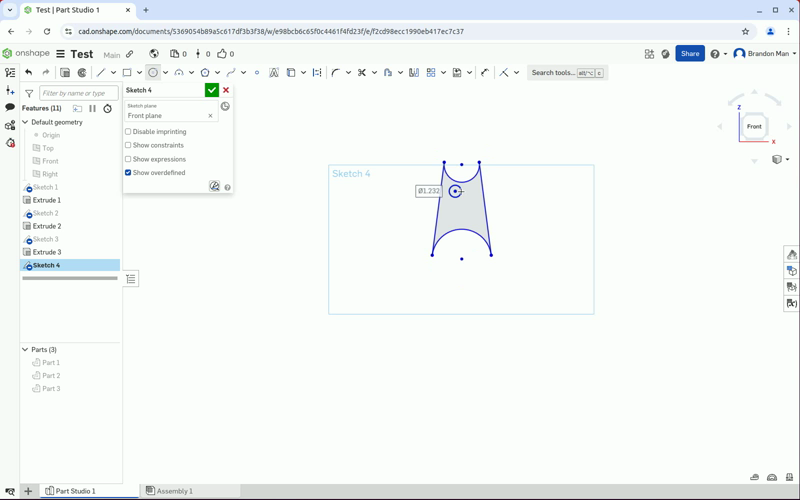
scroll(-6)
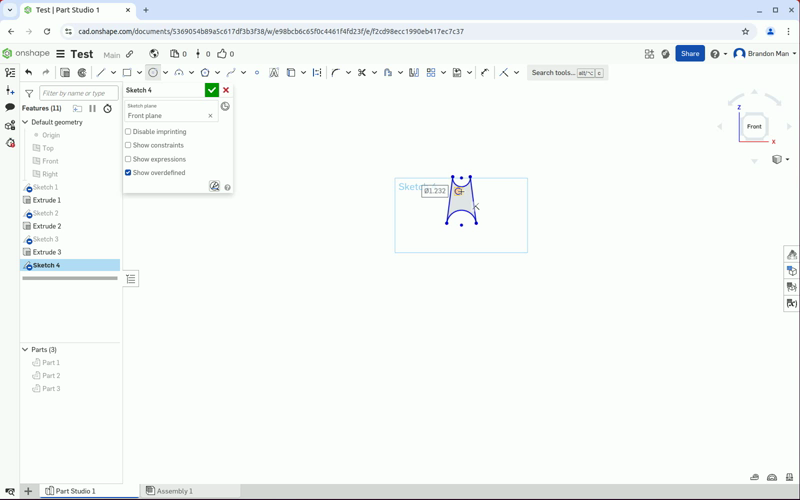
key(esc)
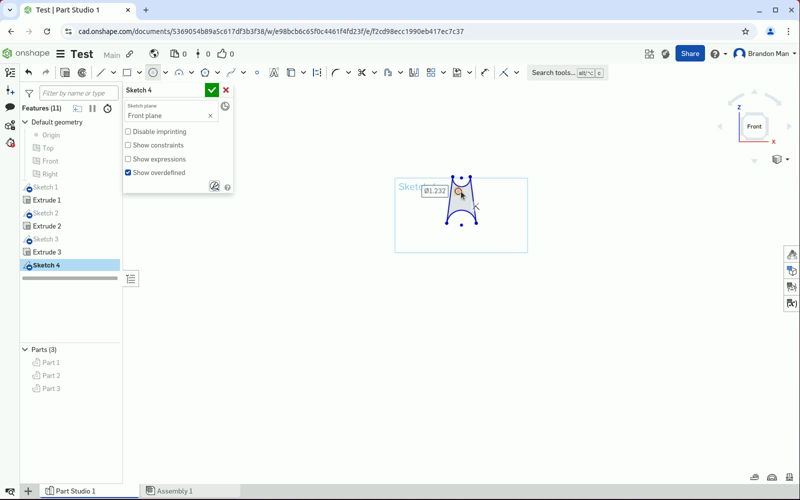
mouse_move(448, 209)
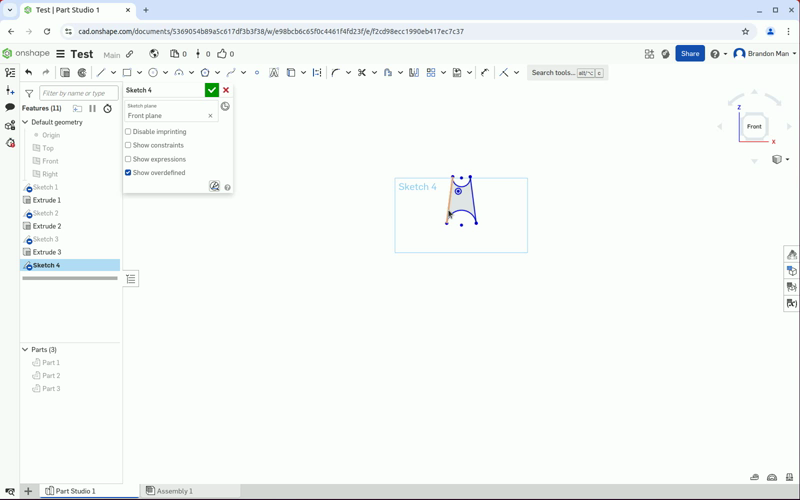
scroll(6)
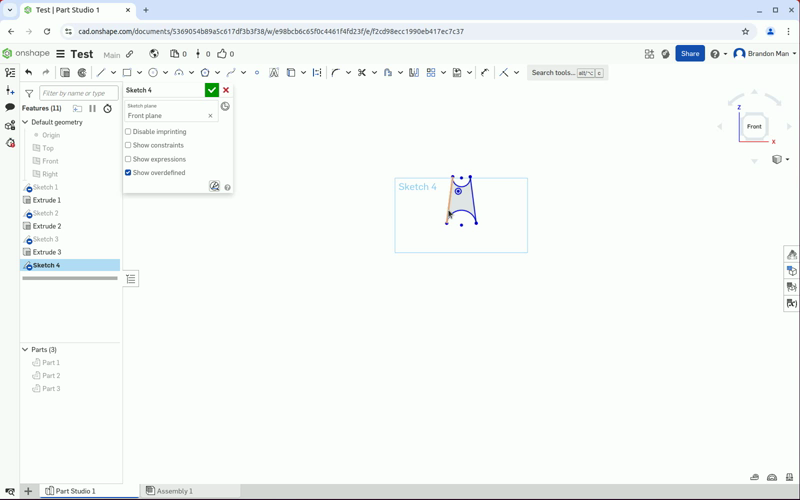
scroll(6)
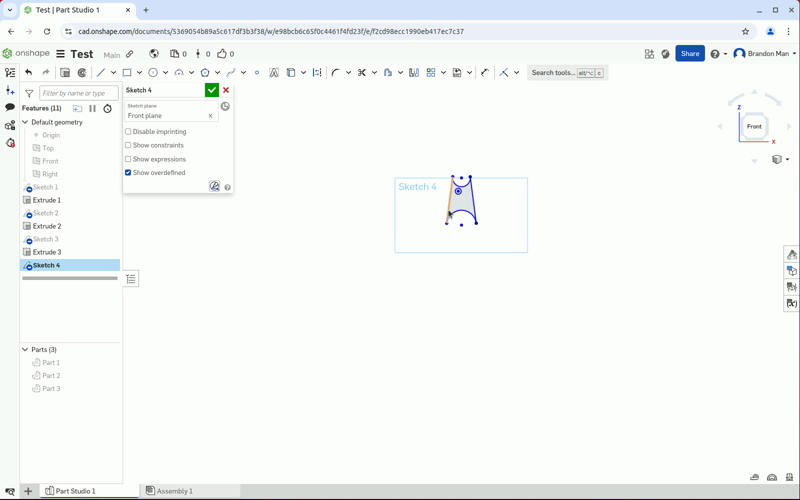
scroll(6)
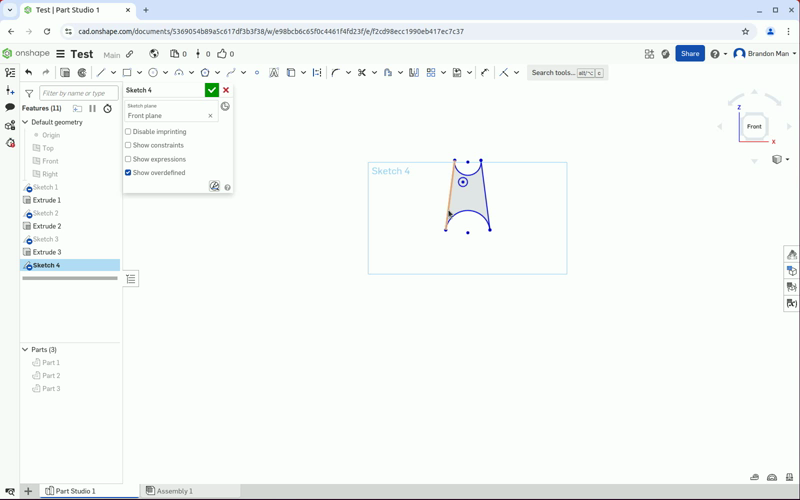
scroll(6)
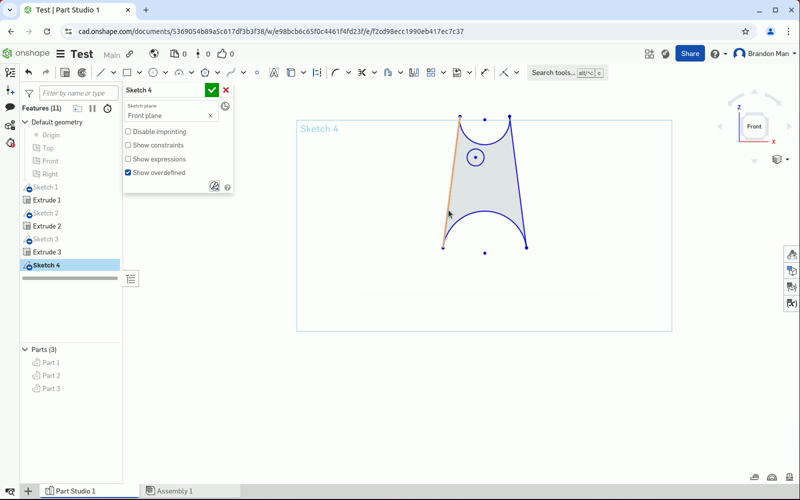
scroll(6)
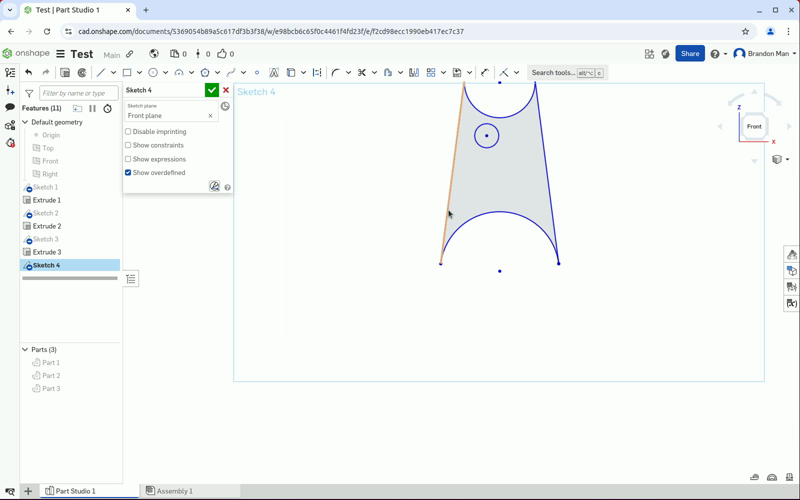
scroll(6)
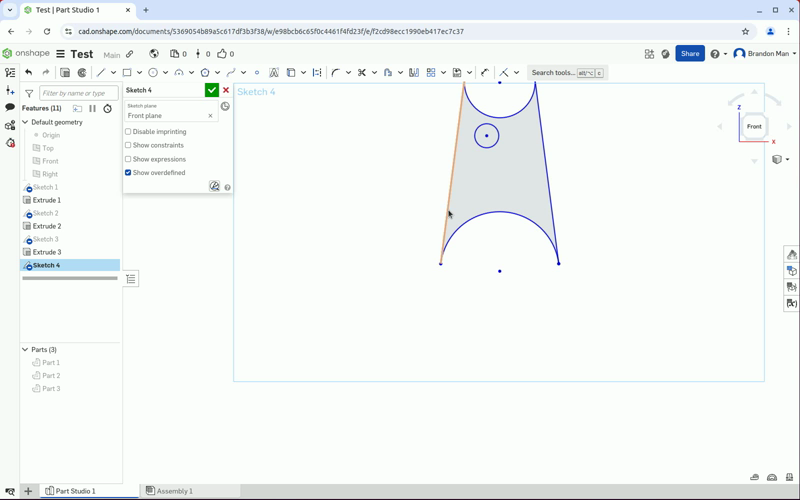
scroll(6)
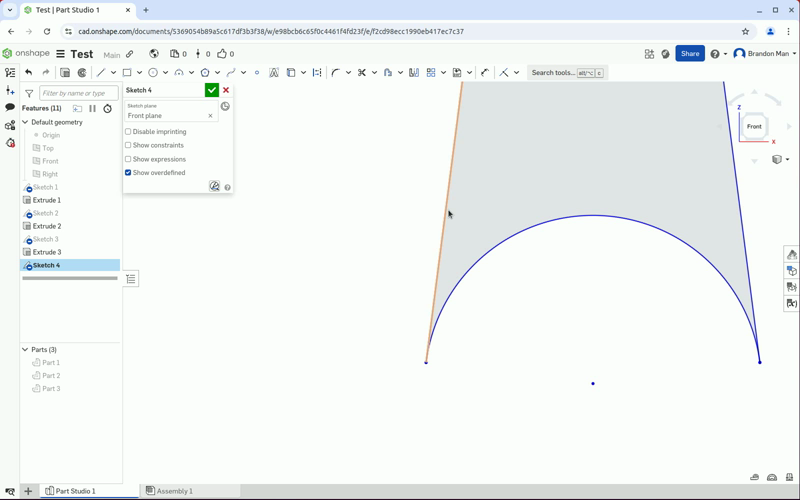
click(448, 209)
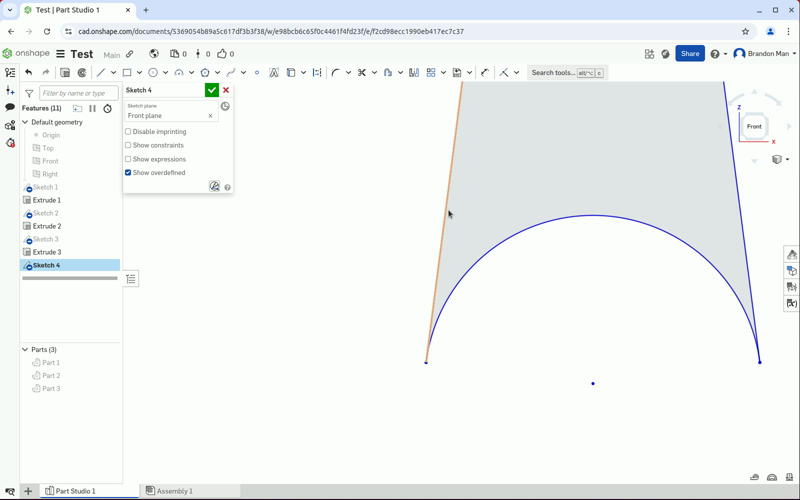
scroll(-6)
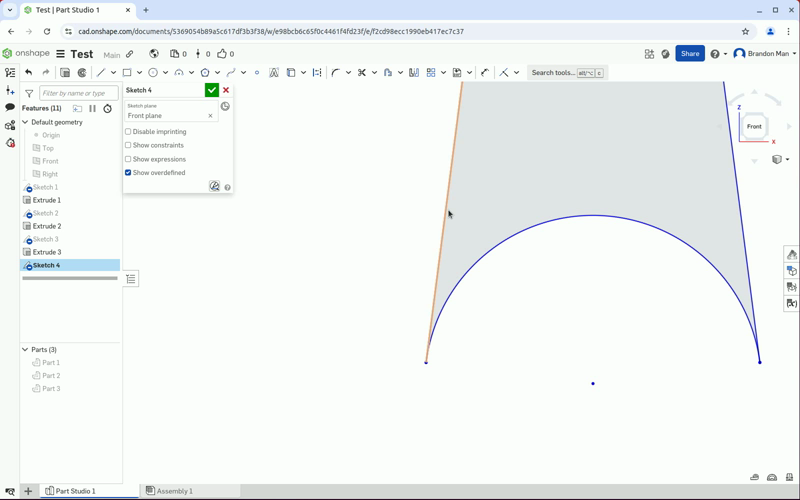
scroll(-6)
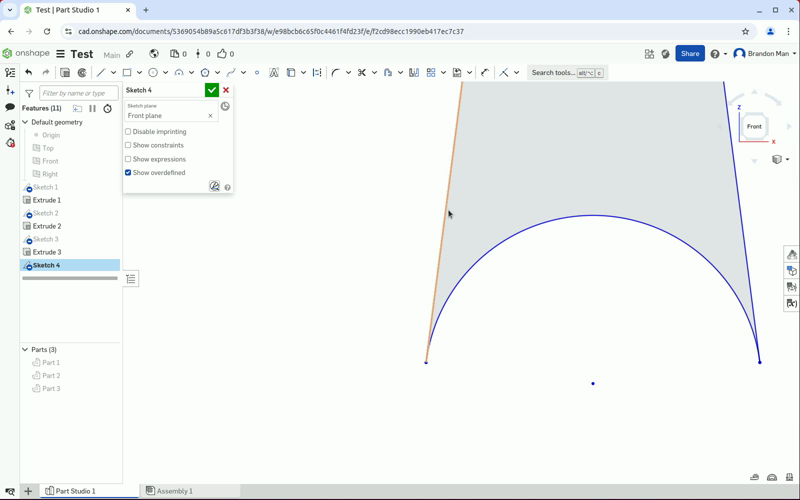
scroll(-6)
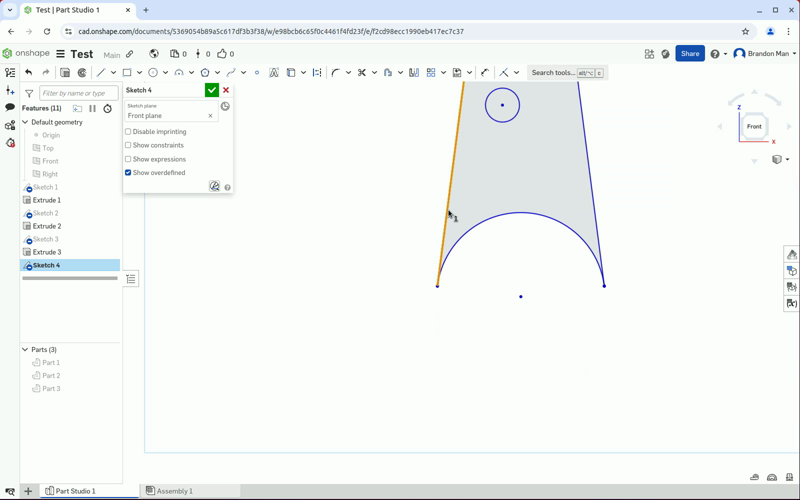
scroll(-6)
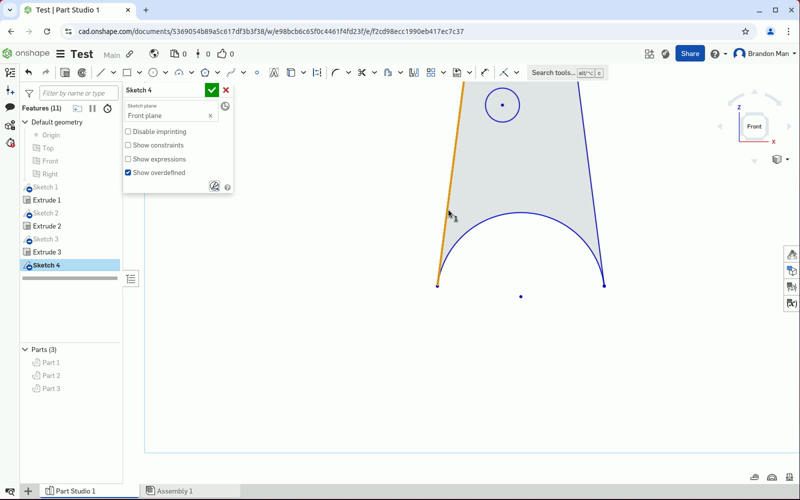
scroll(-6)
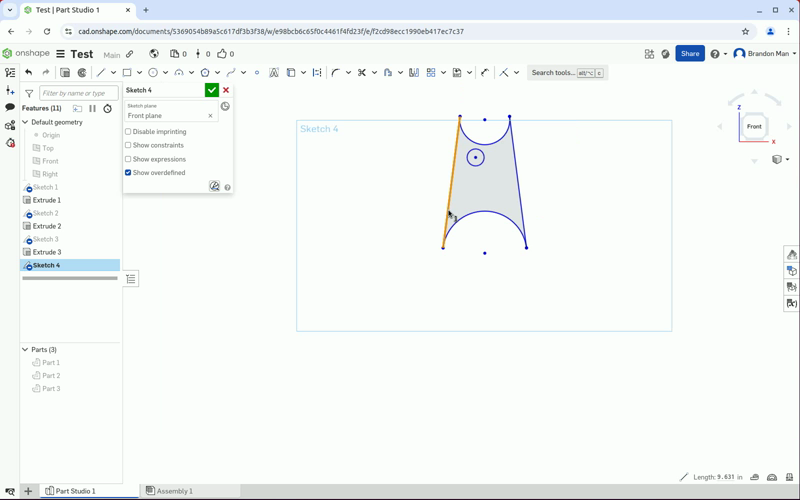
scroll(-6)
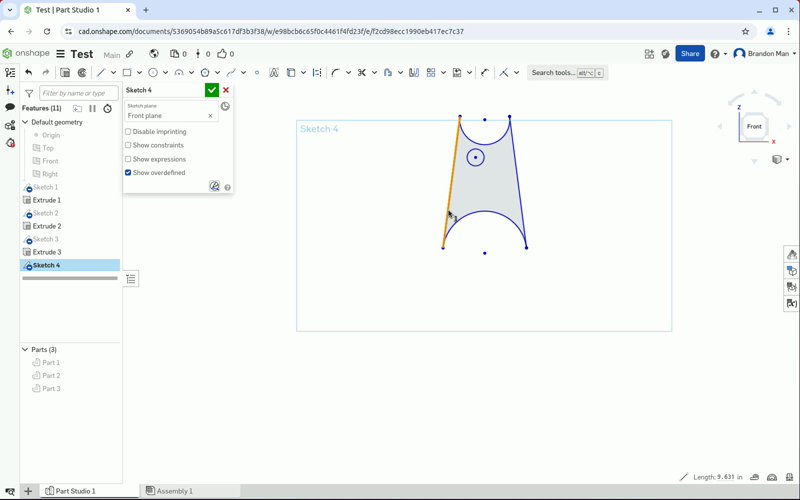
scroll(-6)
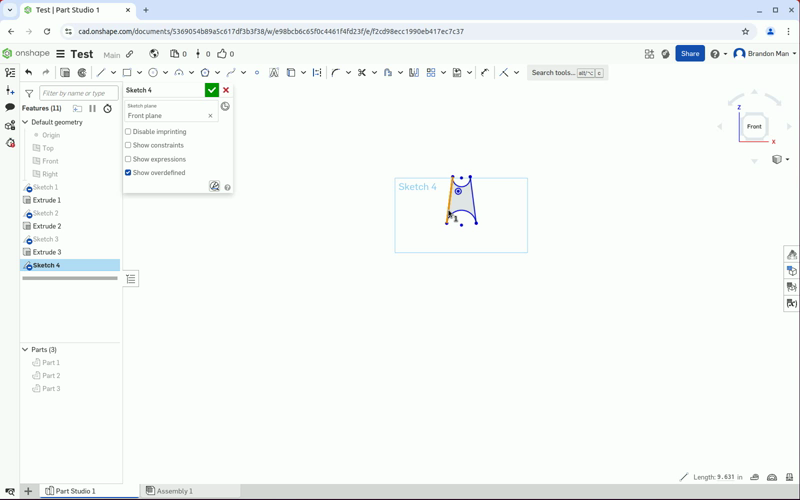
mouse_move(73, 352)
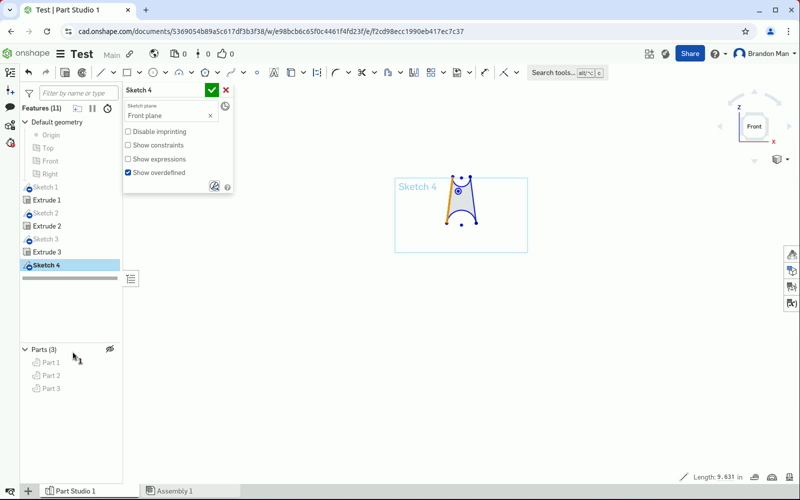
key(shift+y)
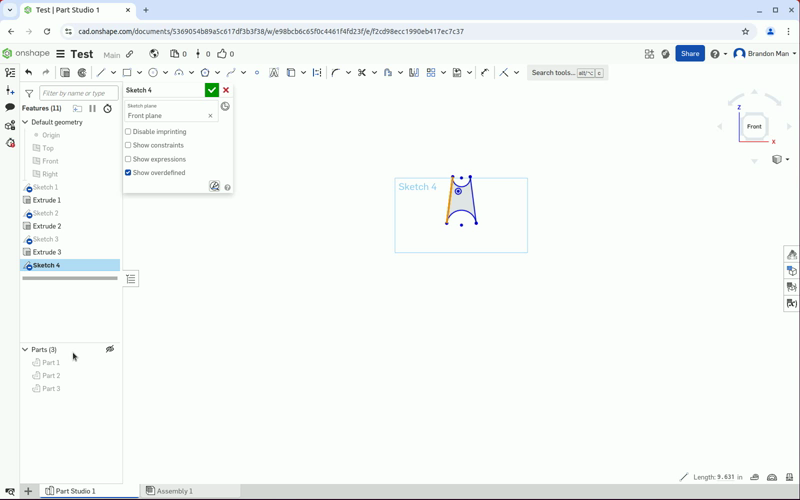
key(shift+e)
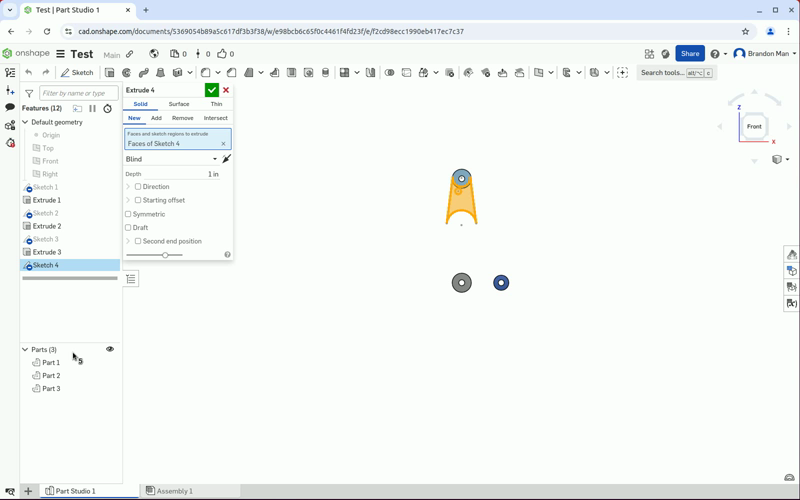
mouse_move(143, 106)
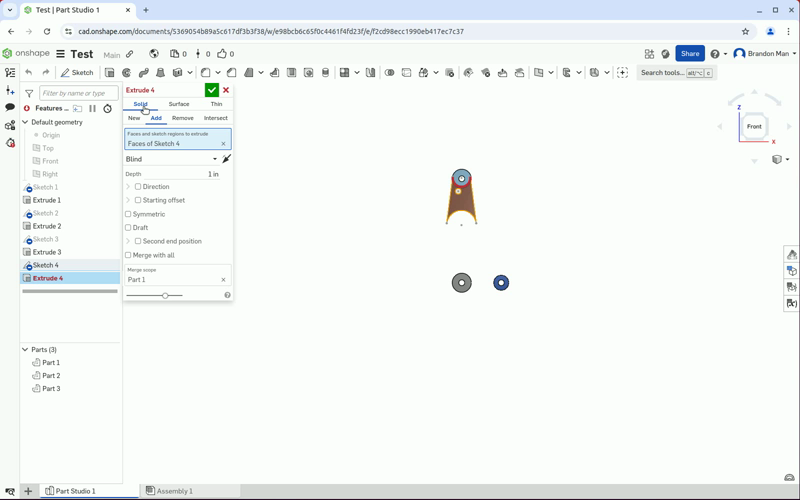
click(143, 106)
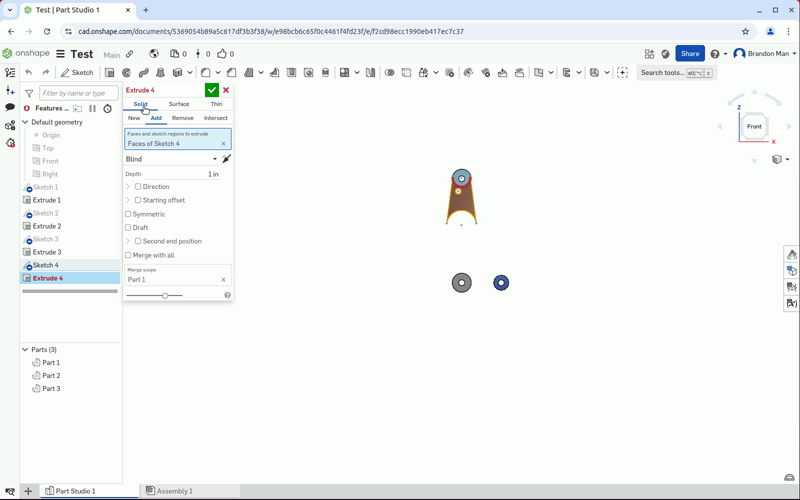
mouse_move(137, 120)
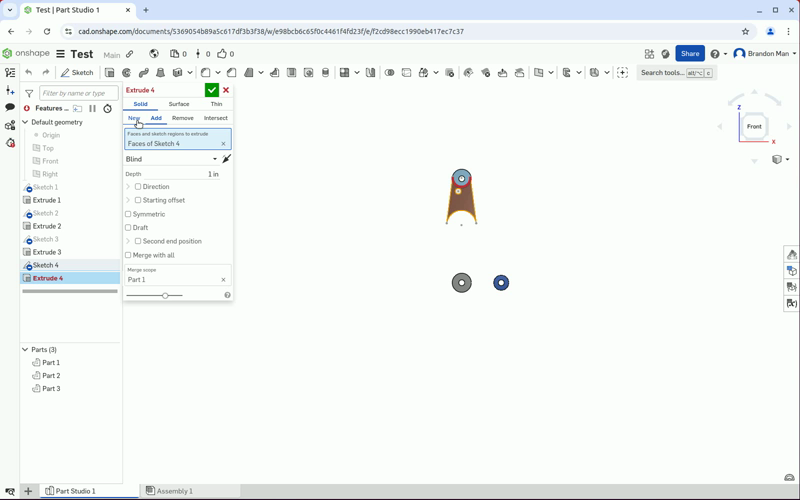
click(137, 120)
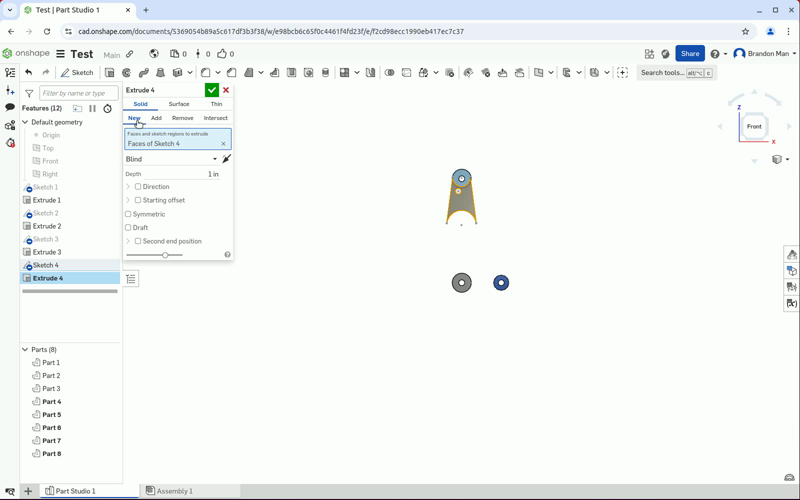
key(tab, 4)
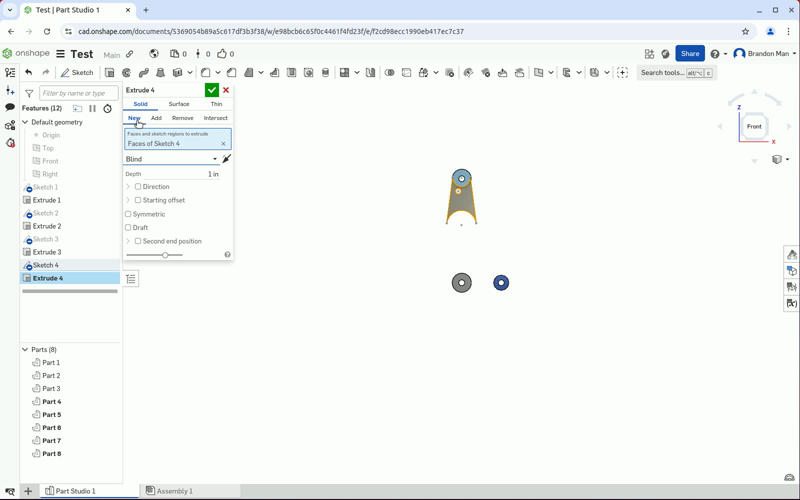
text(0.481)
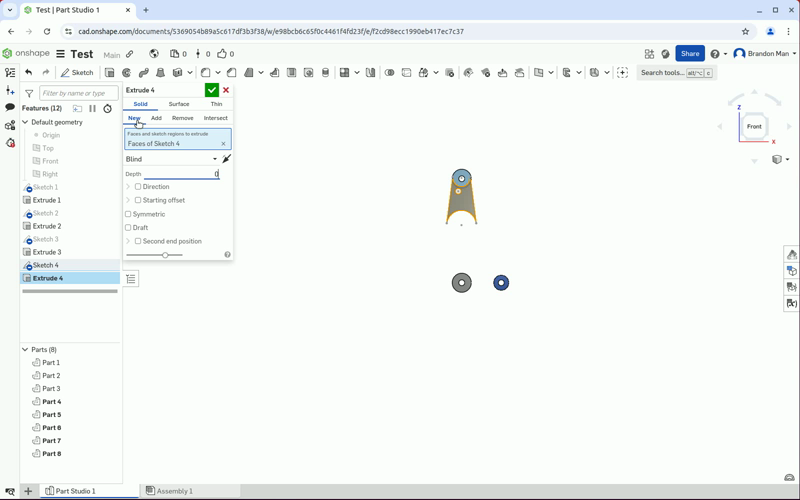
key(enter)
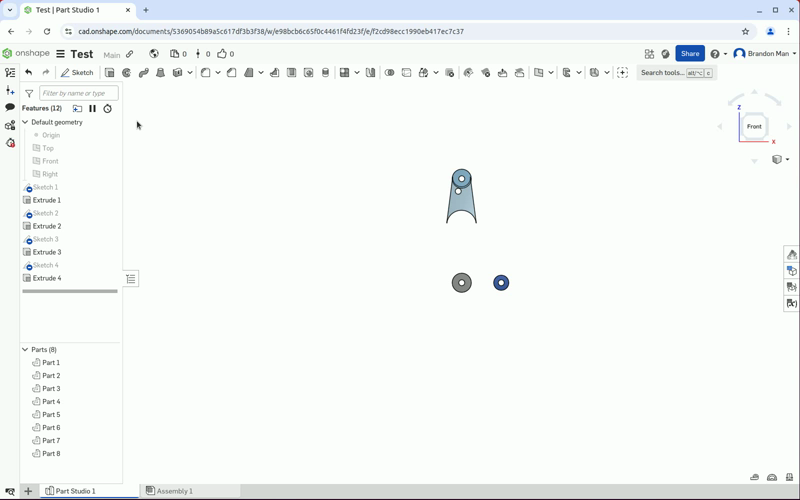
key(shift+h)
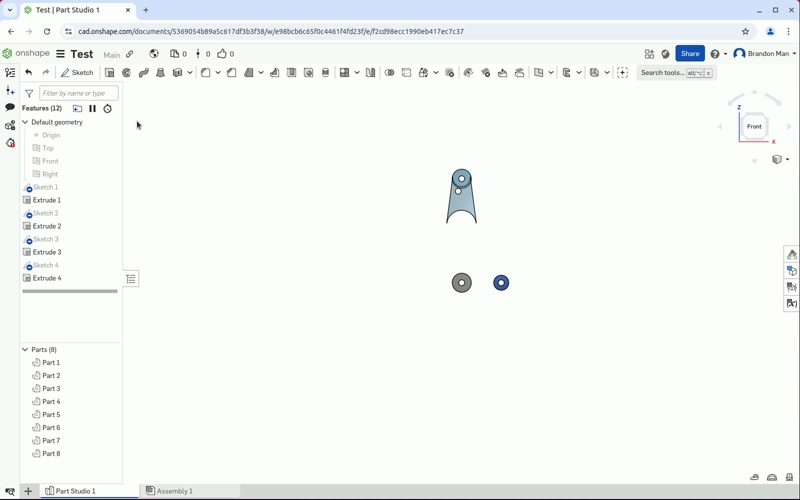
key(shift+h)
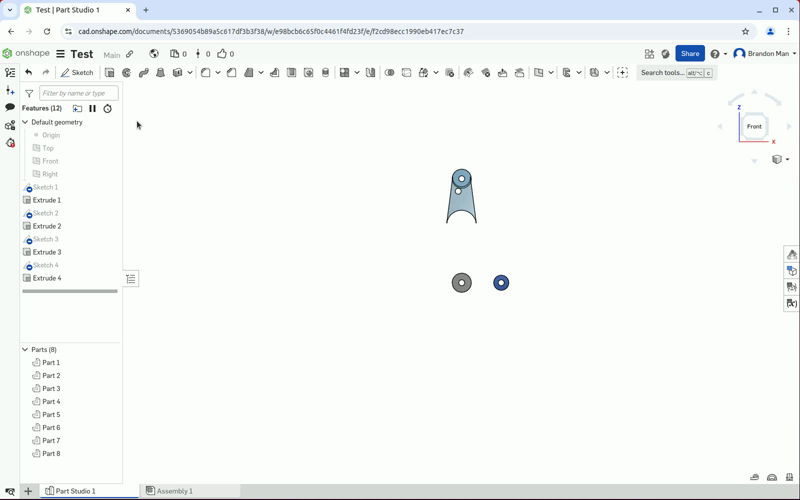
mouse_move(73, 189)
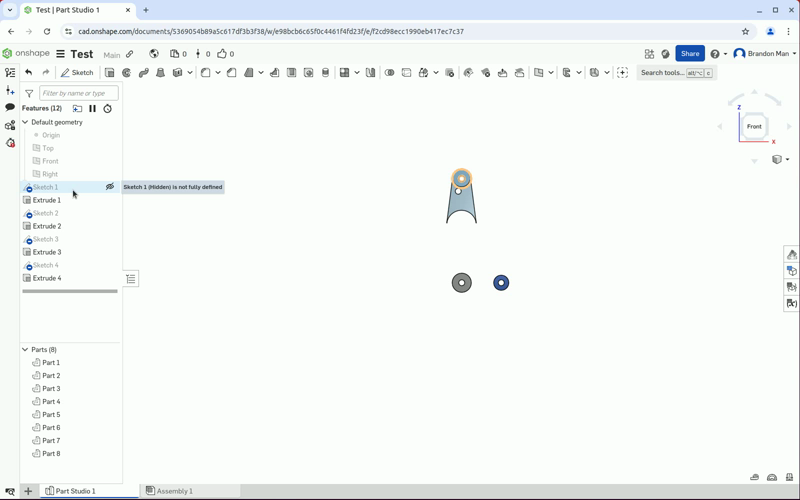
click(73, 189)
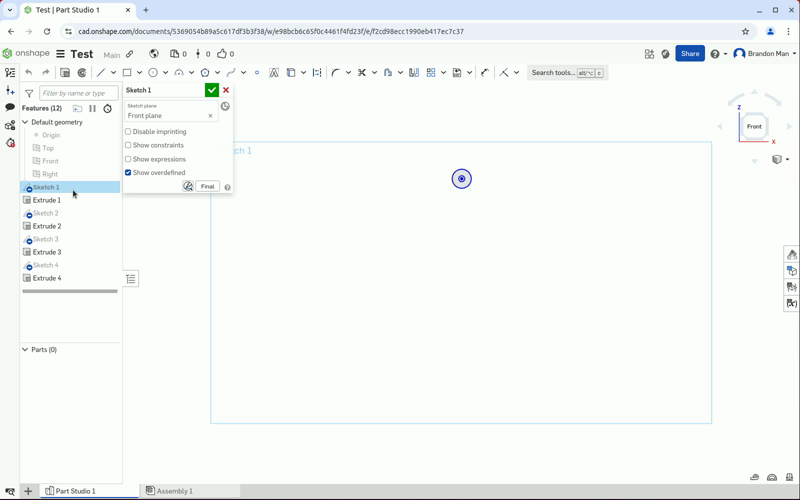
mouse_move(229, 92)
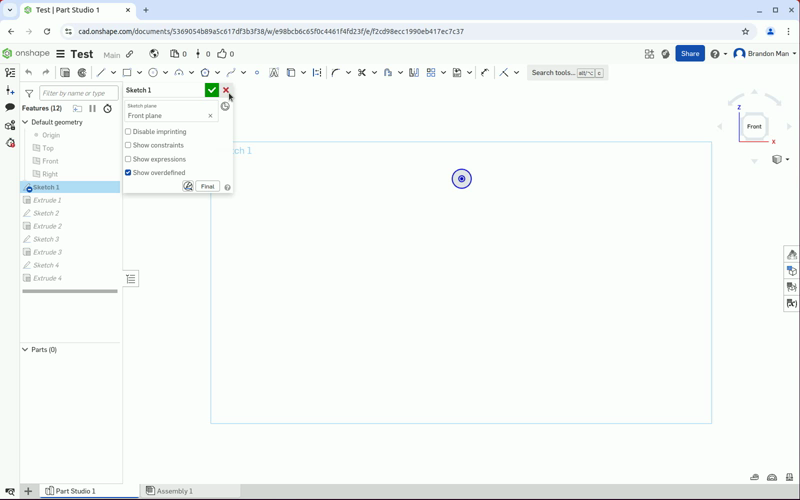
click(229, 92)
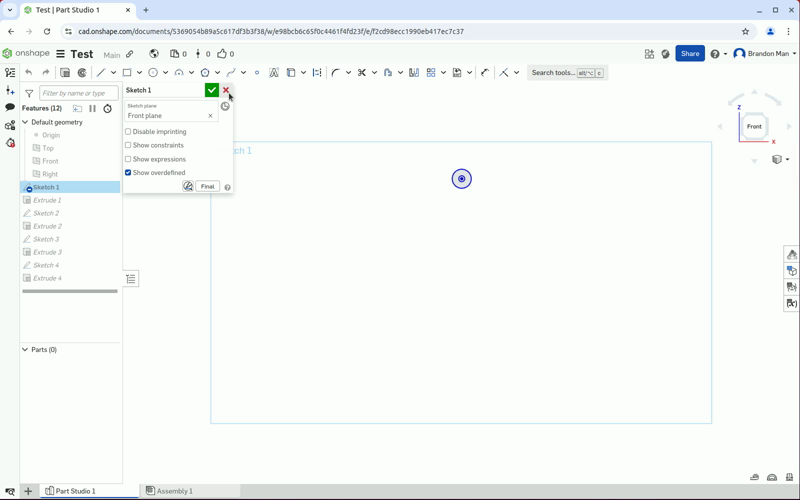
key(shift+s)
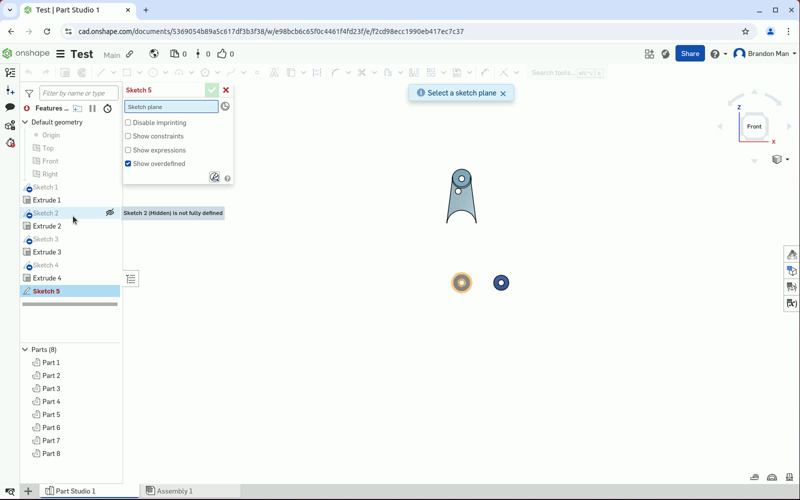
scroll(3)
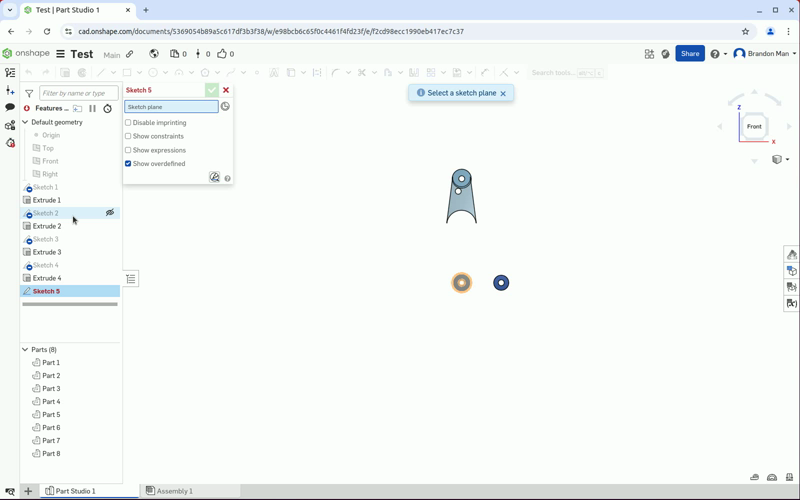
mouse_move(73, 163)
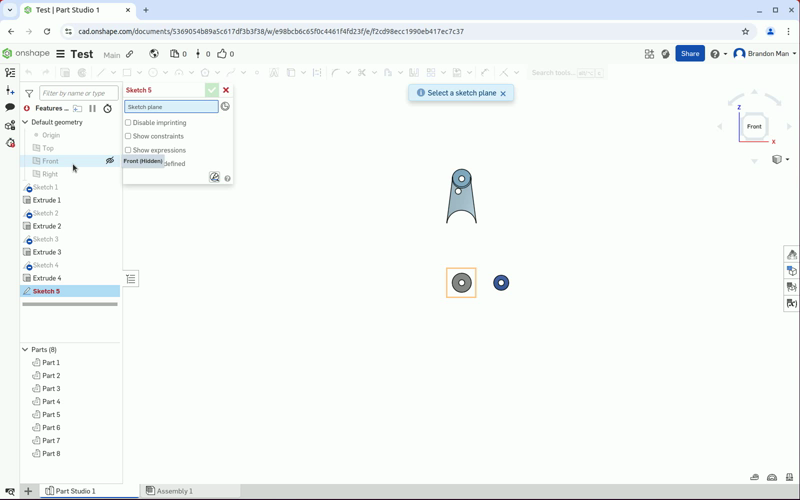
click(73, 163)
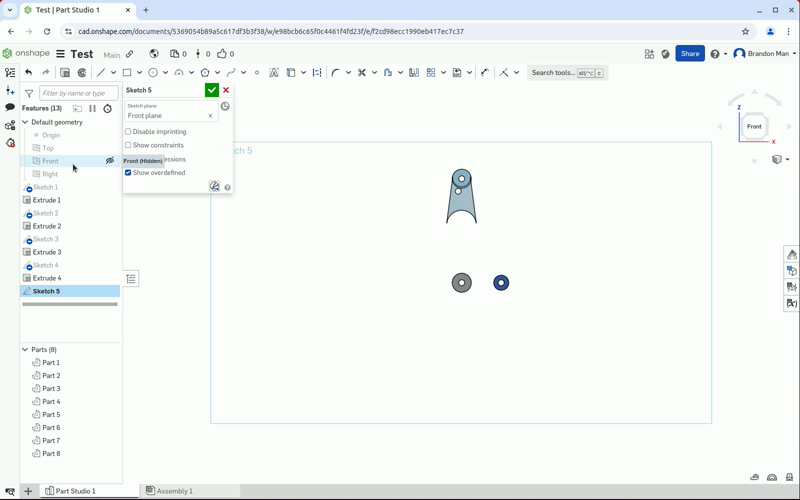
mouse_move(73, 352)
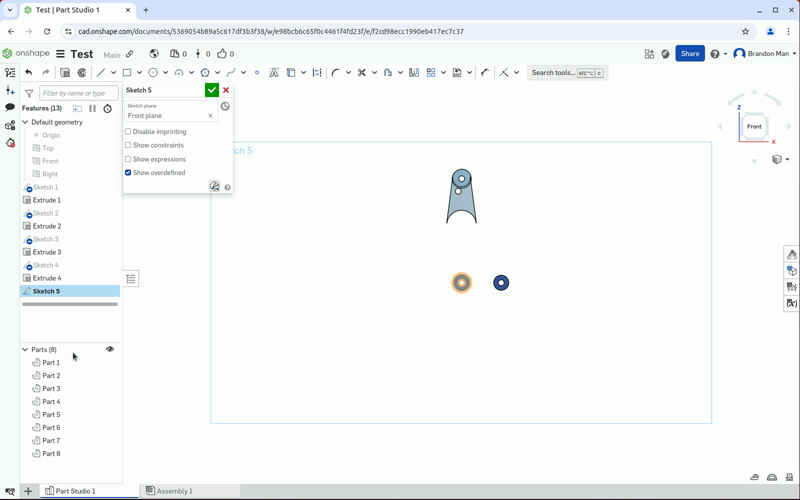
key(y)
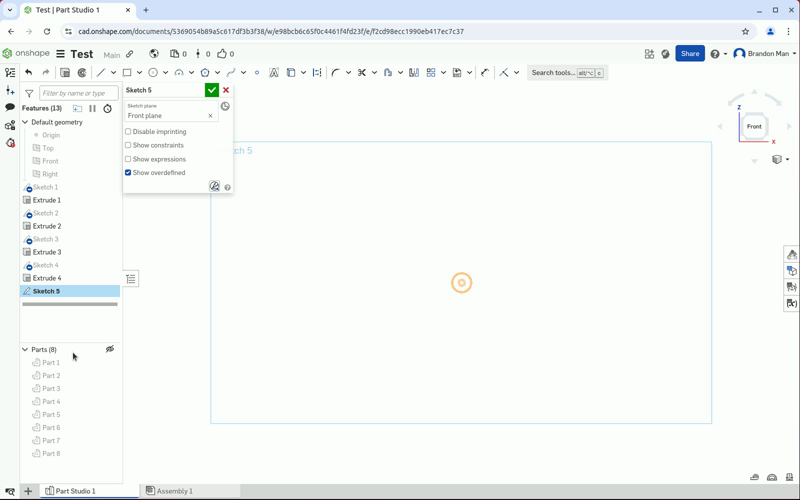
key(l)
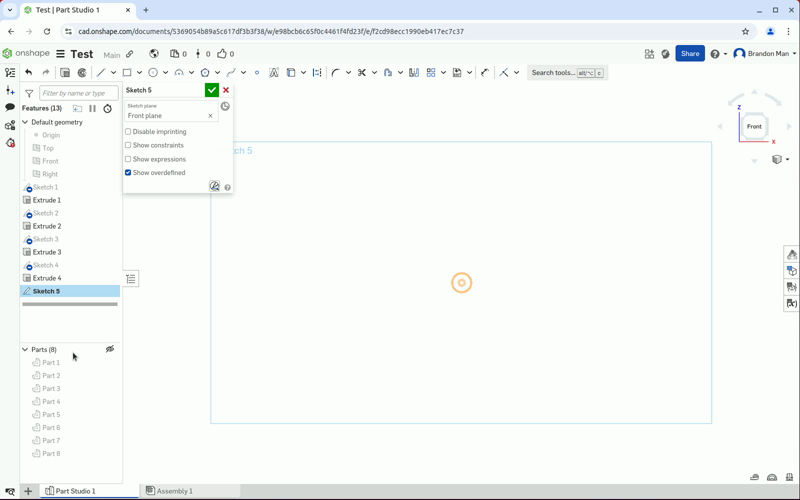
key_down(shift)
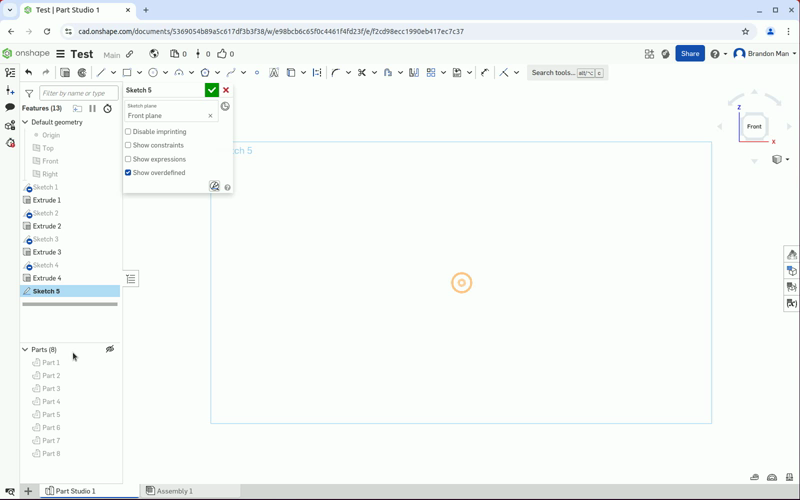
mouse_move(446, 226)
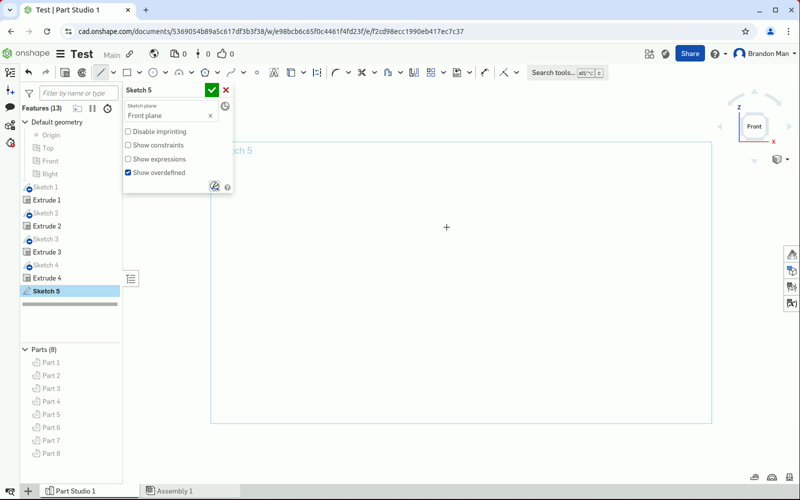
click(446, 226)
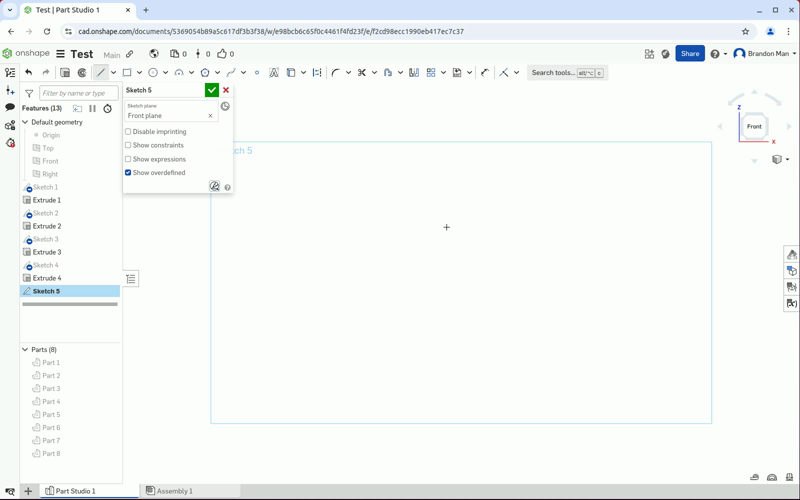
key_up(shift)
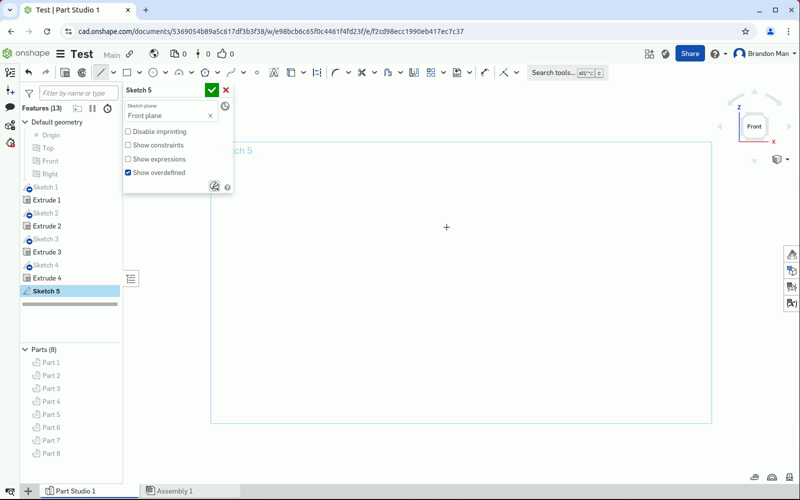
key_down(shift)
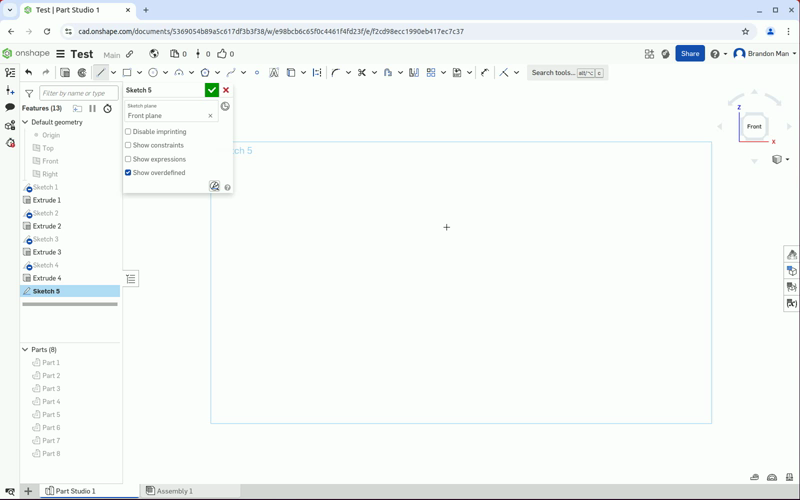
mouse_move(476, 226)
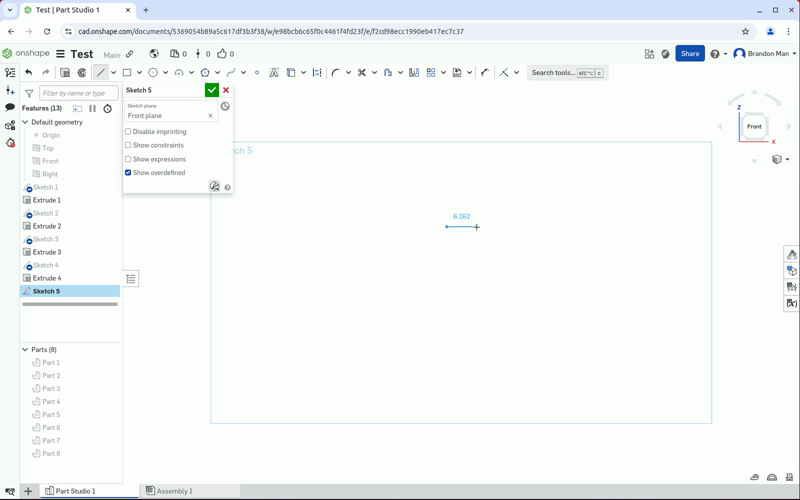
mouse_move(452, 284)
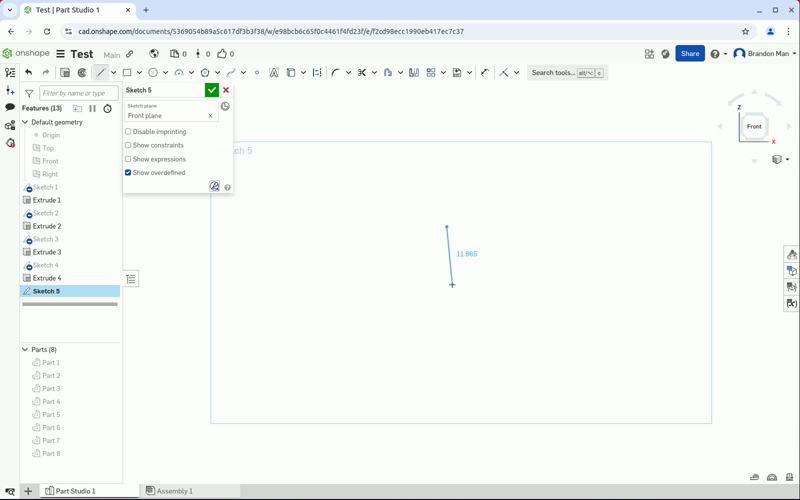
click(452, 284)
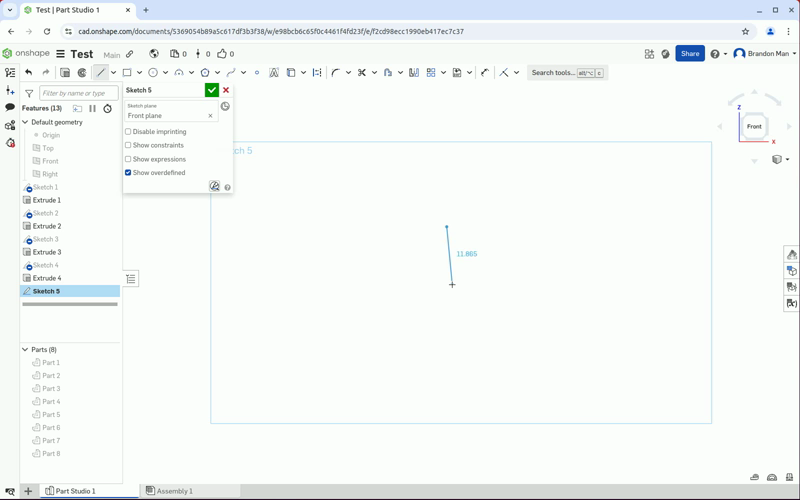
key_up(shift)
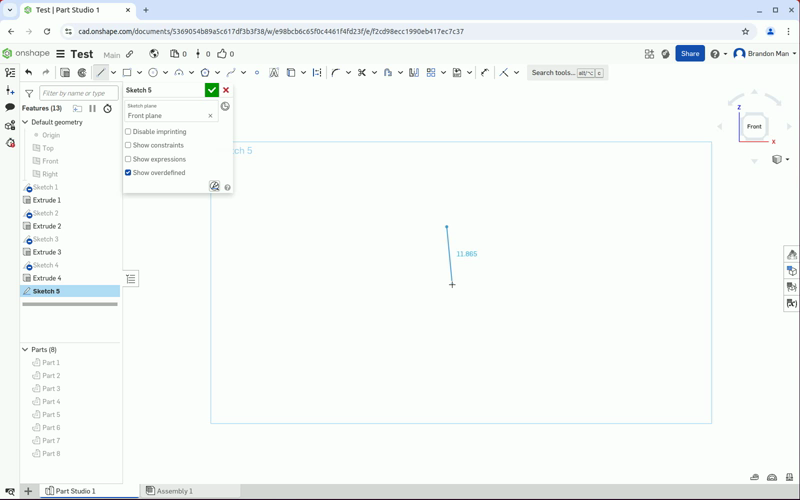
key(esc)
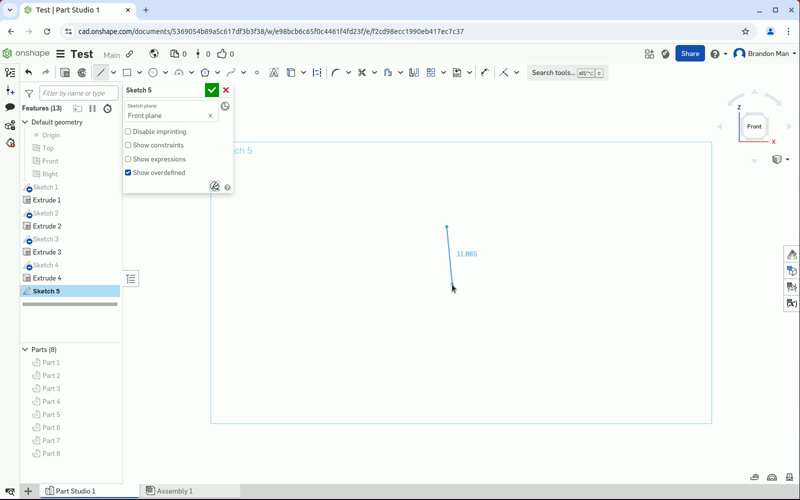
key(a)
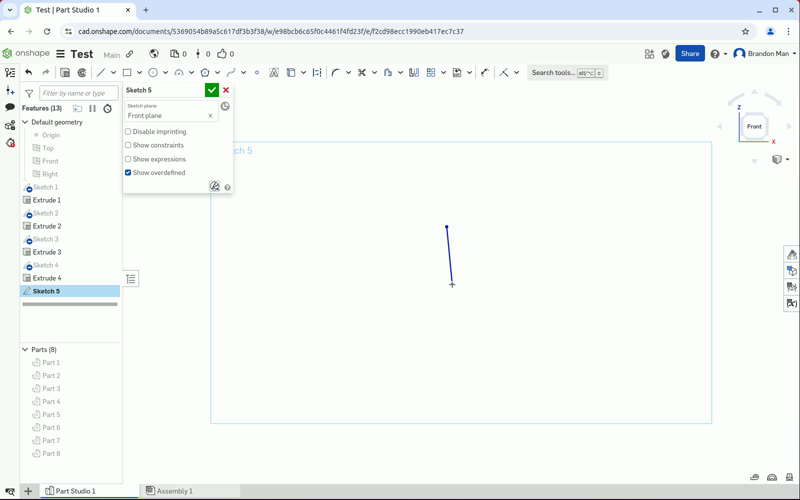
mouse_move(452, 284)
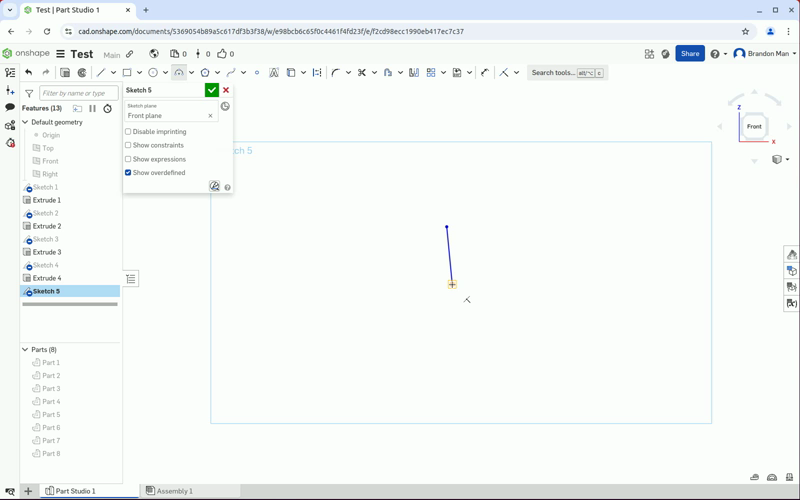
click(452, 284)
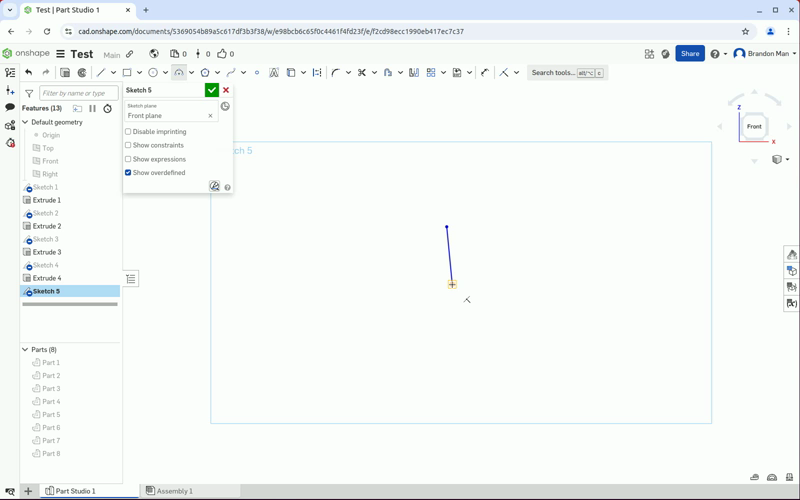
key_down(shift)
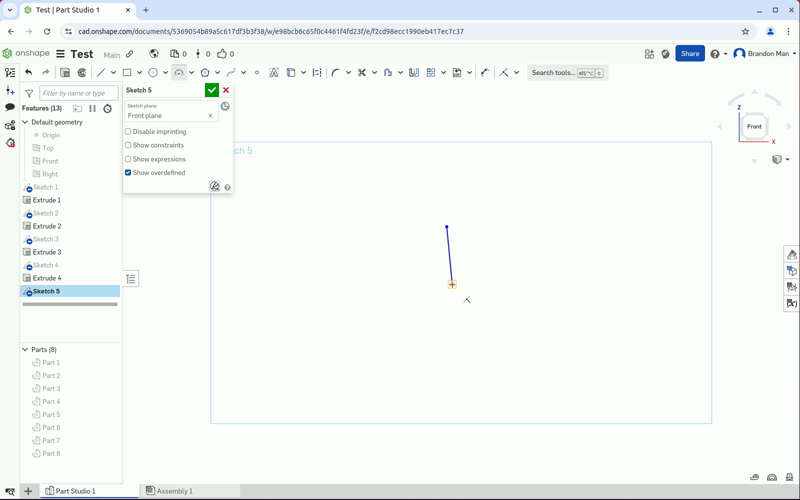
mouse_move(461, 291)
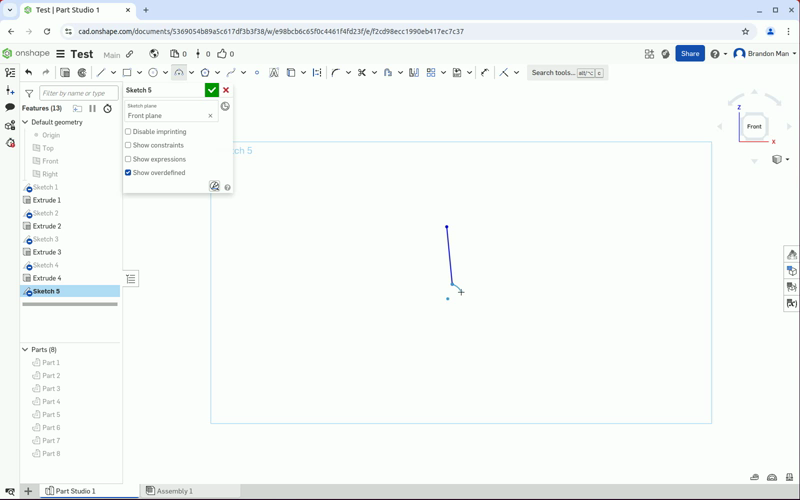
click(461, 291)
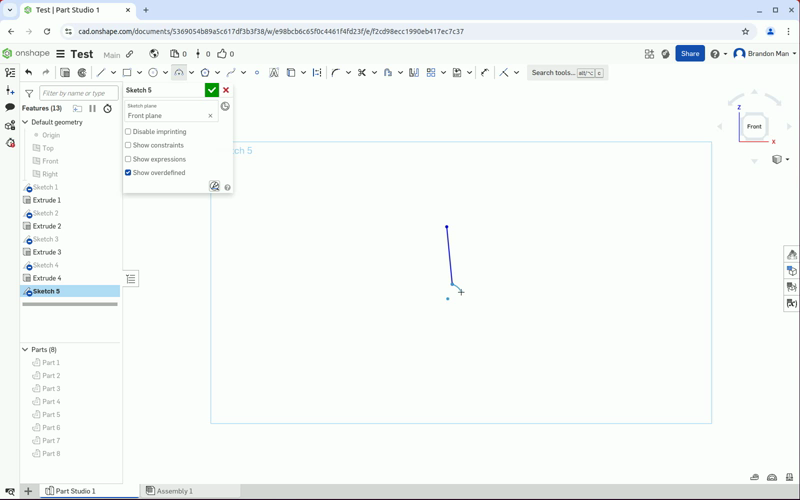
mouse_move(466, 276)
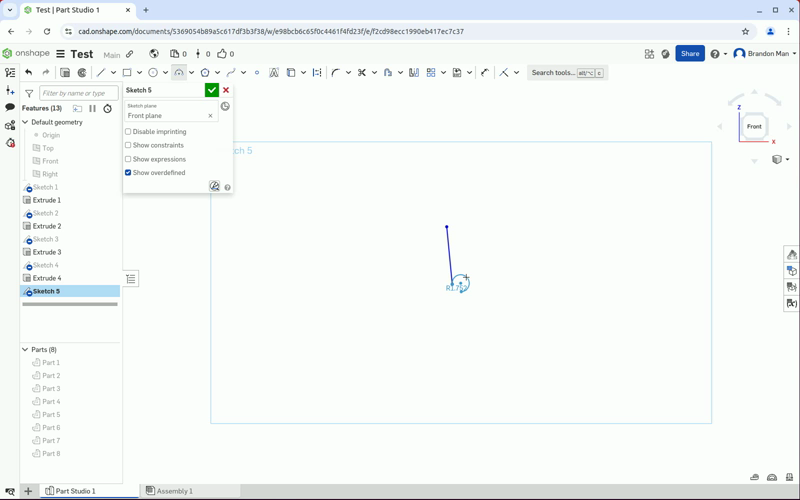
click(466, 276)
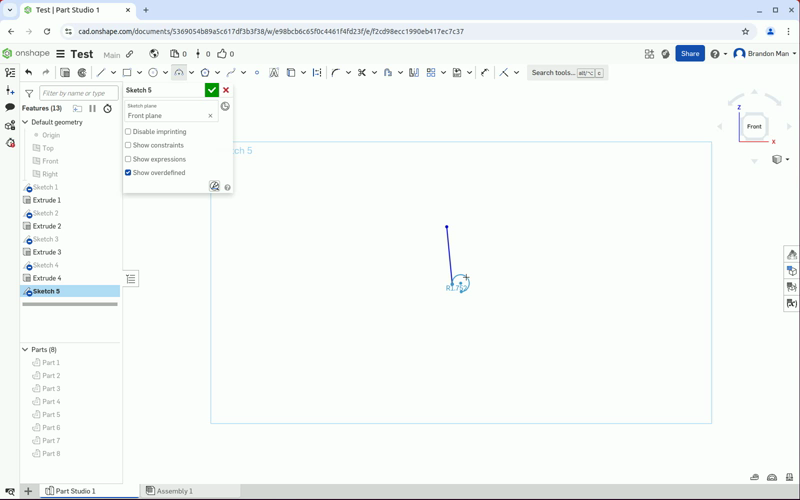
key_up(shift)
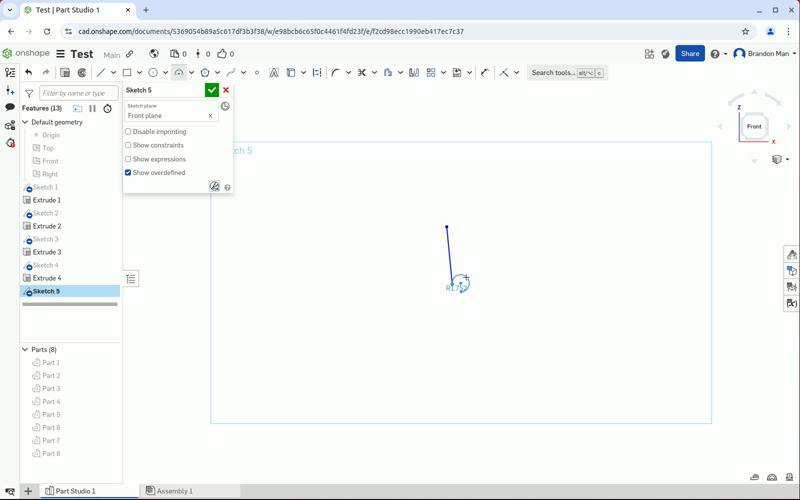
key(esc)
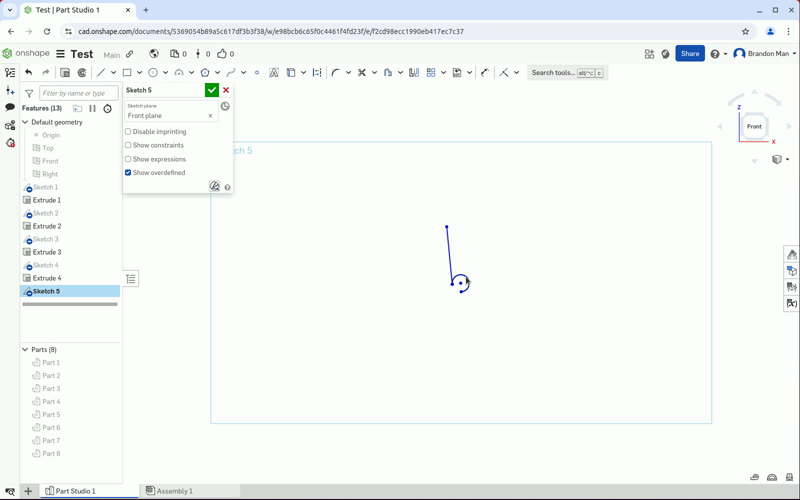
key(l)
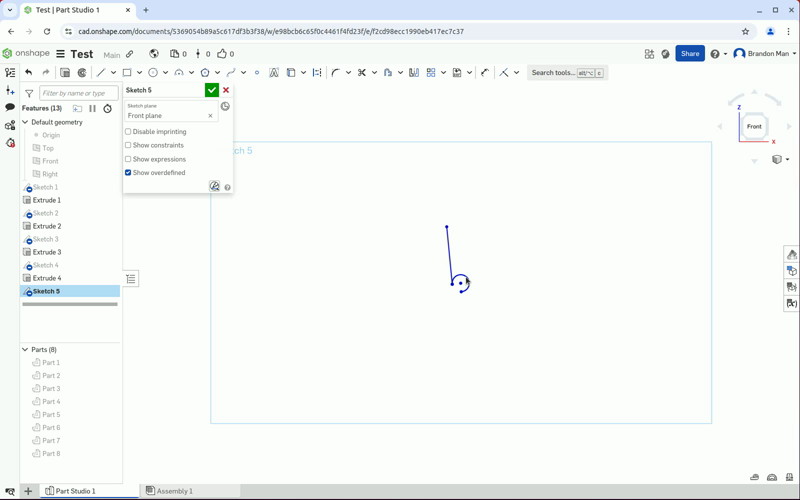
mouse_move(461, 291)
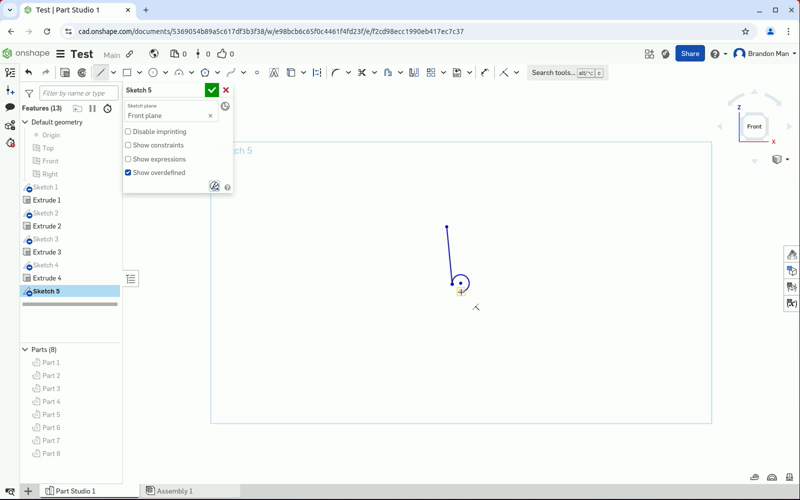
click(461, 291)
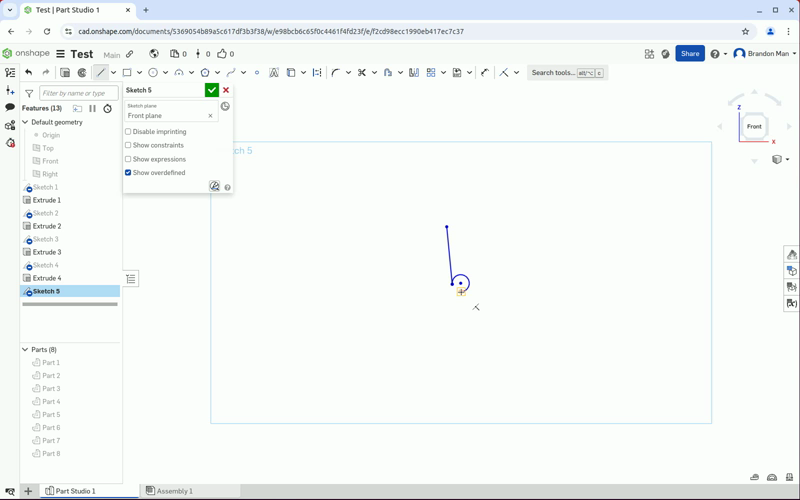
key_down(shift)
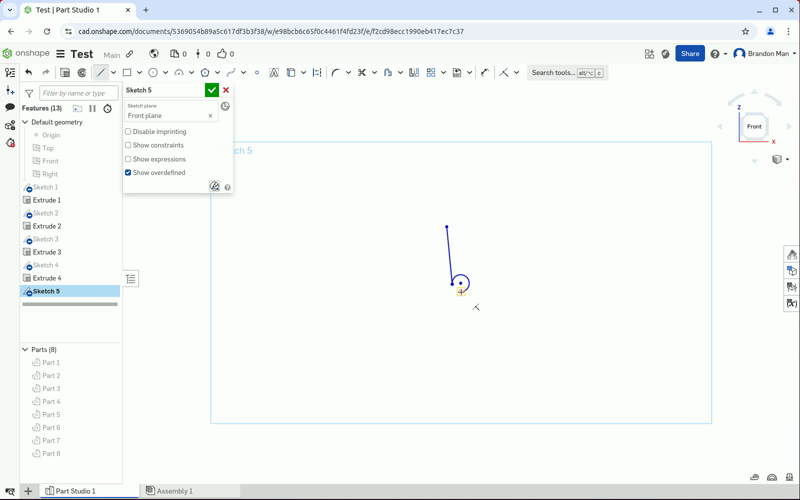
mouse_move(491, 291)
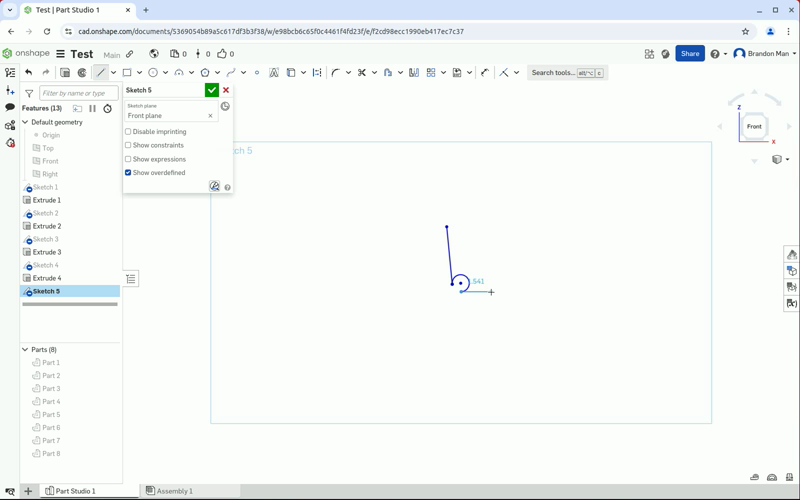
mouse_move(502, 290)
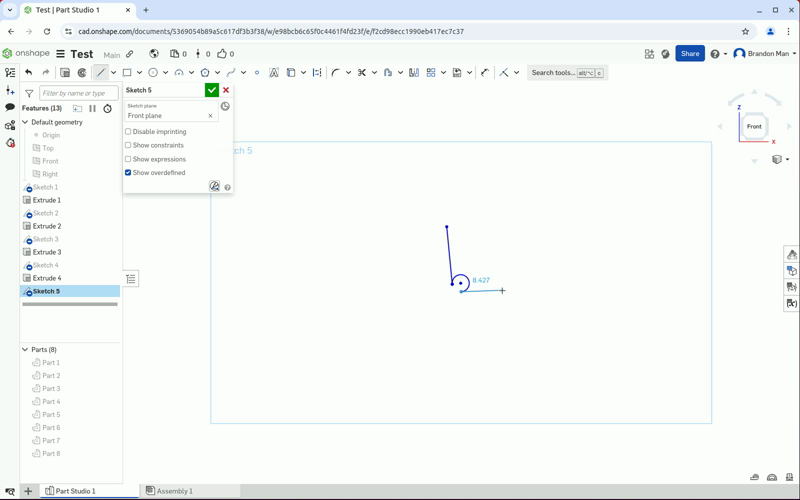
click(502, 290)
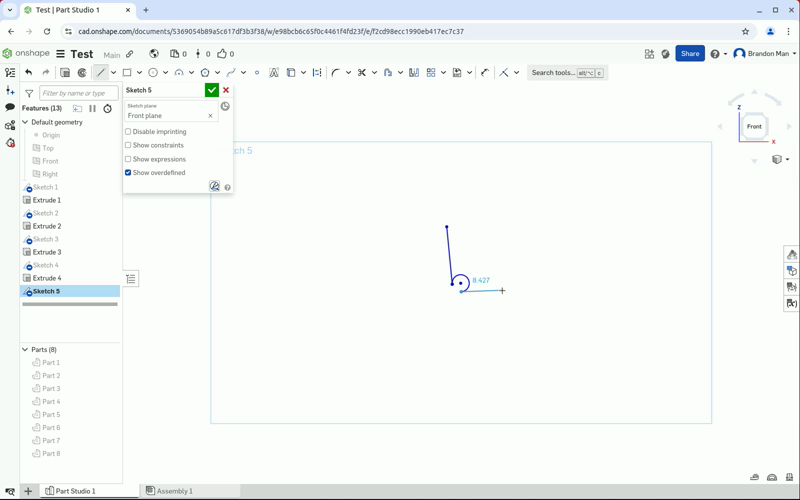
key_up(shift)
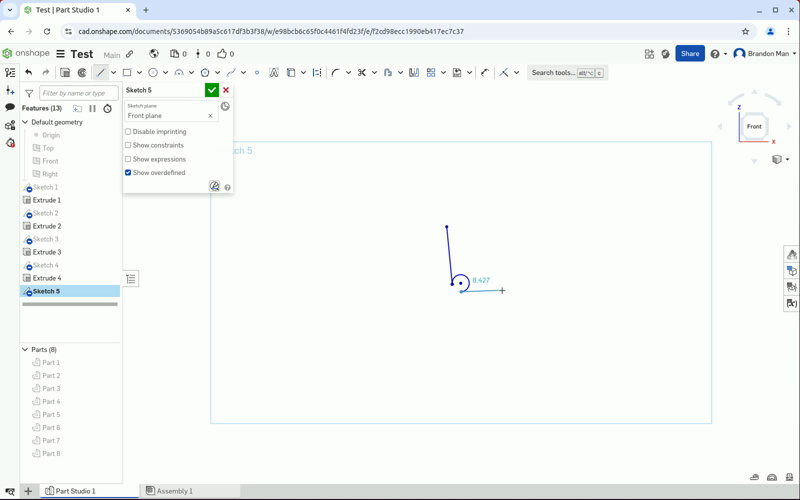
key(esc)
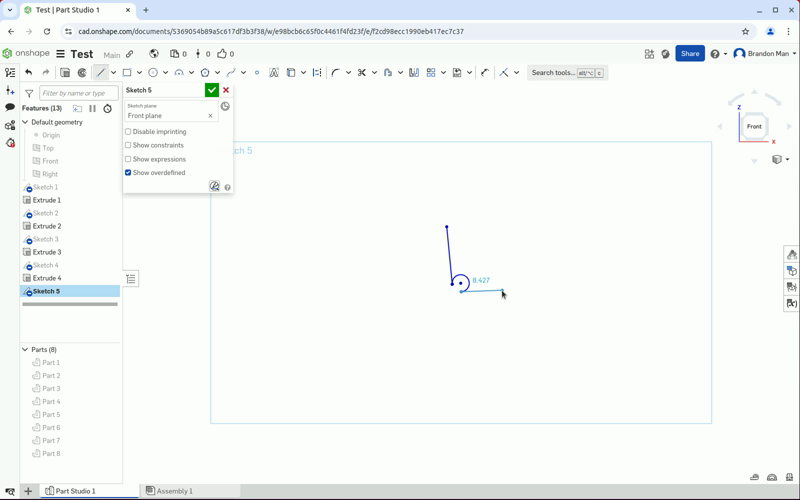
key(a)
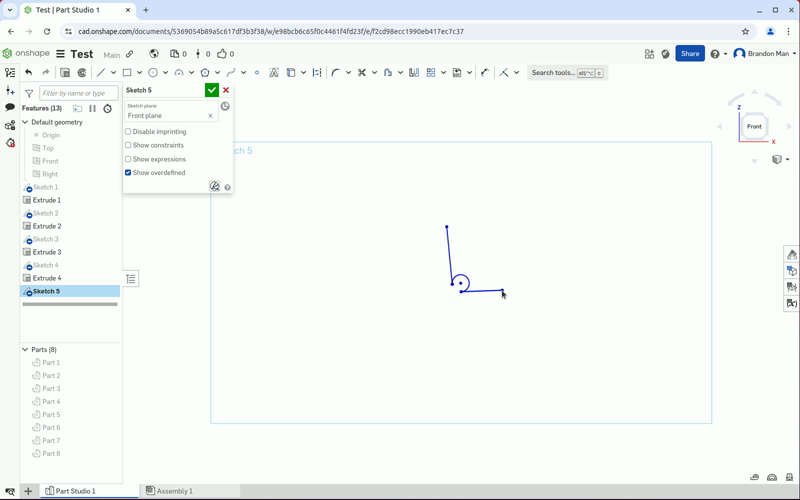
mouse_move(502, 290)
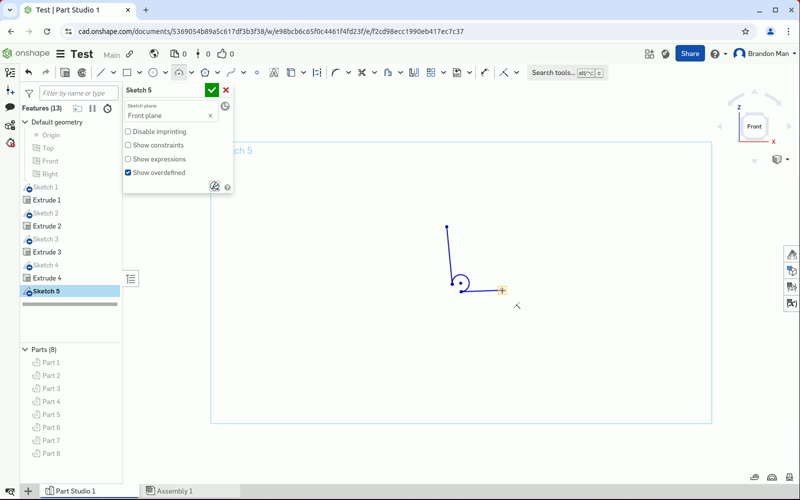
click(502, 290)
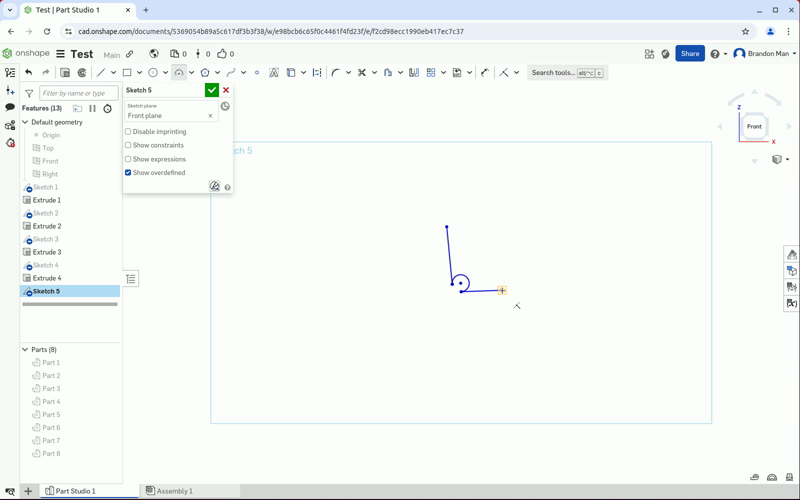
key_down(shift)
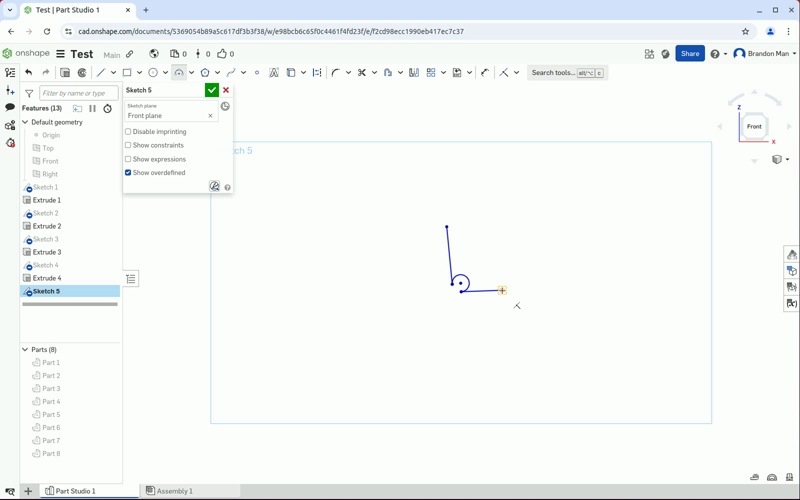
mouse_move(502, 276)
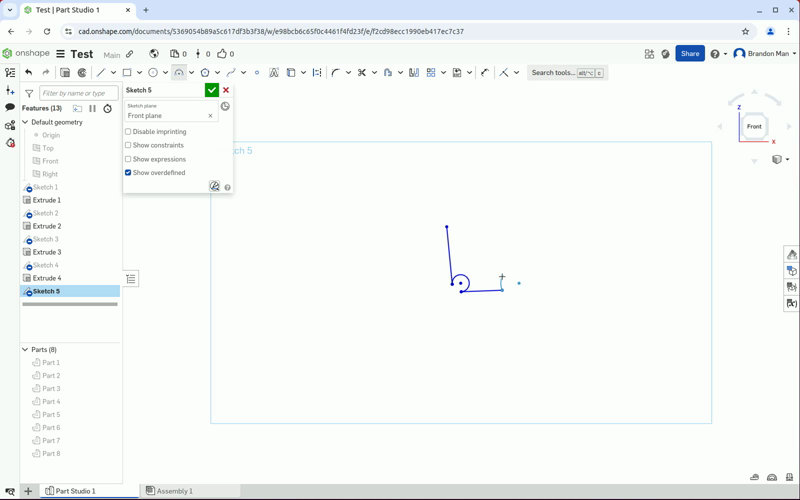
click(502, 276)
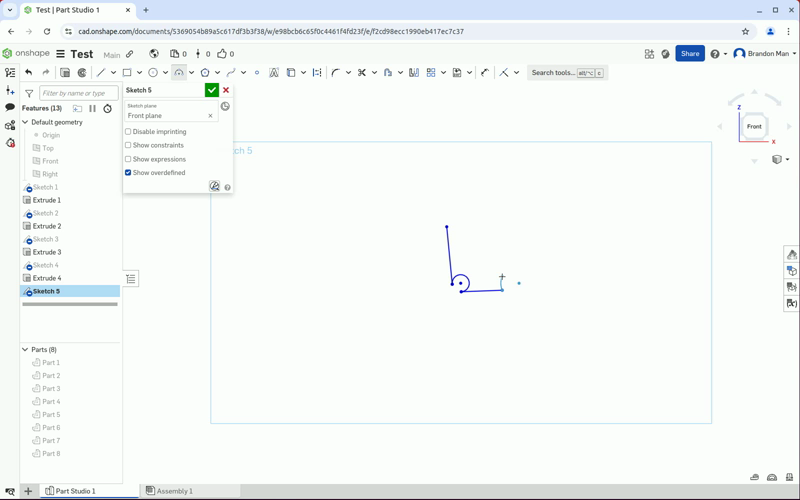
mouse_move(494, 282)
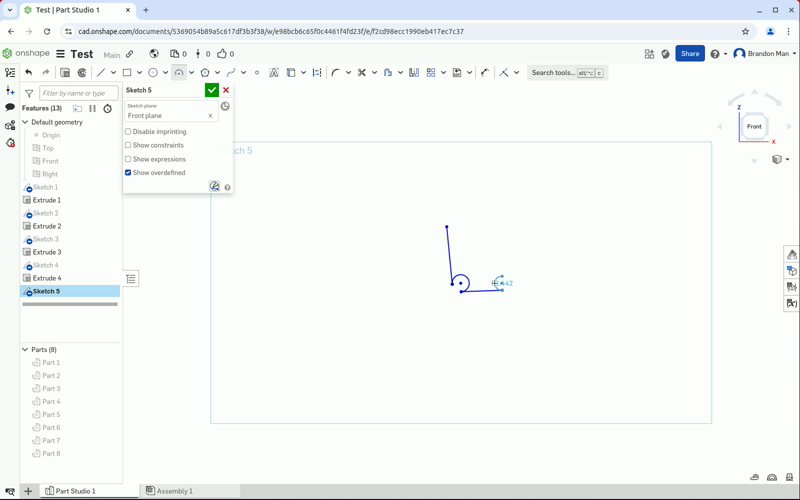
click(494, 282)
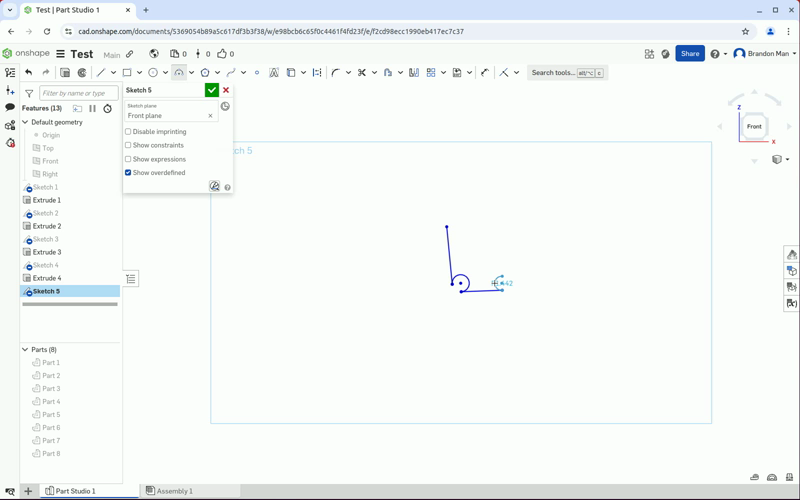
key_up(shift)
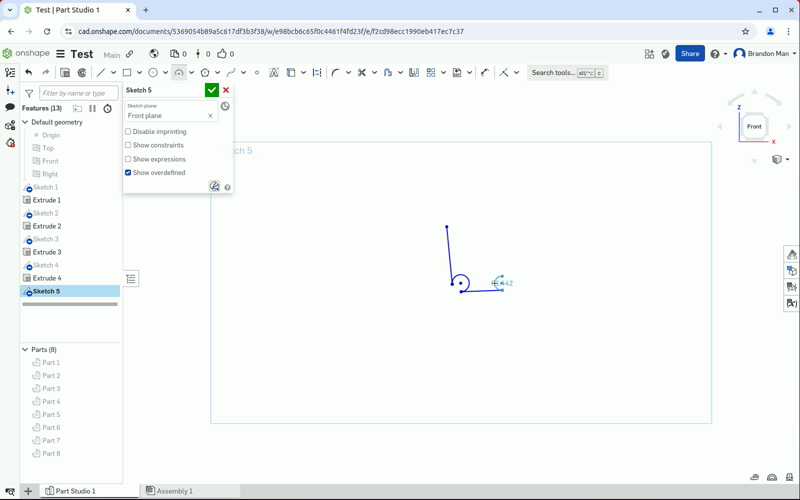
key(esc)
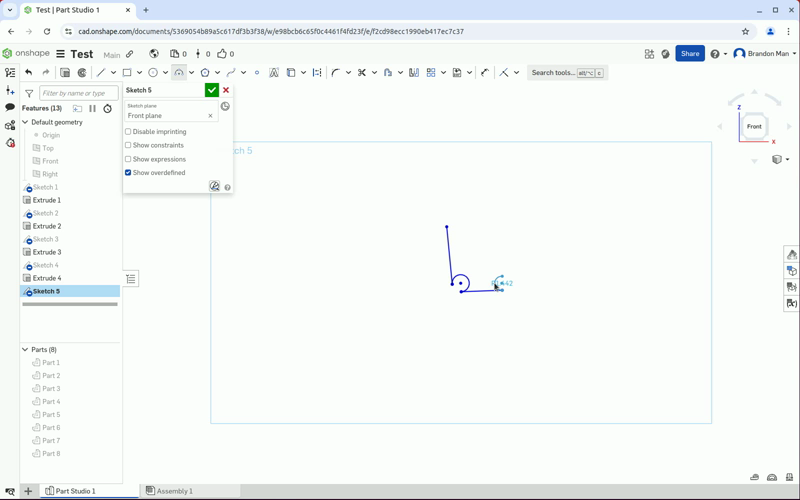
key(l)
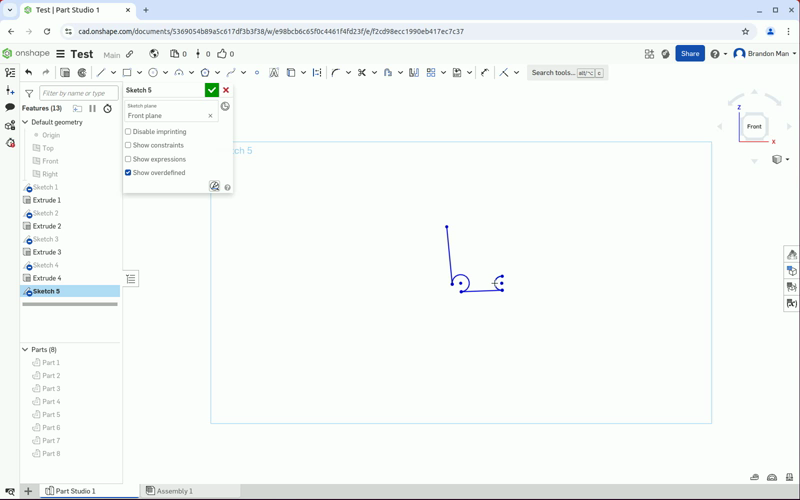
mouse_move(502, 276)
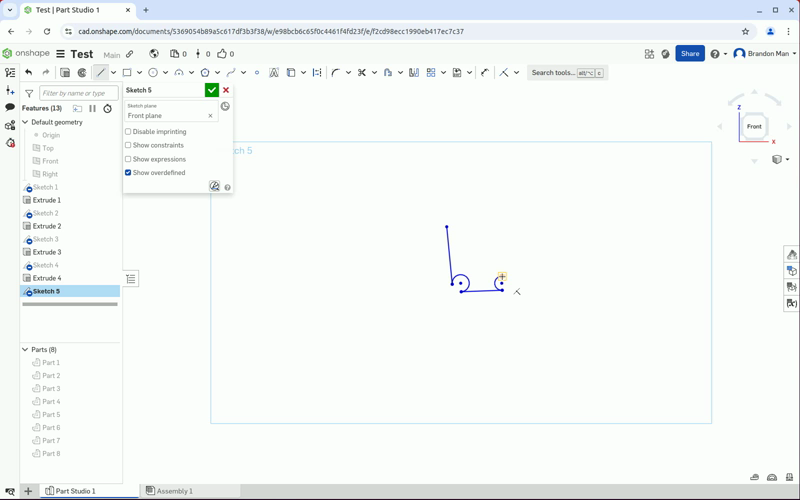
click(502, 276)
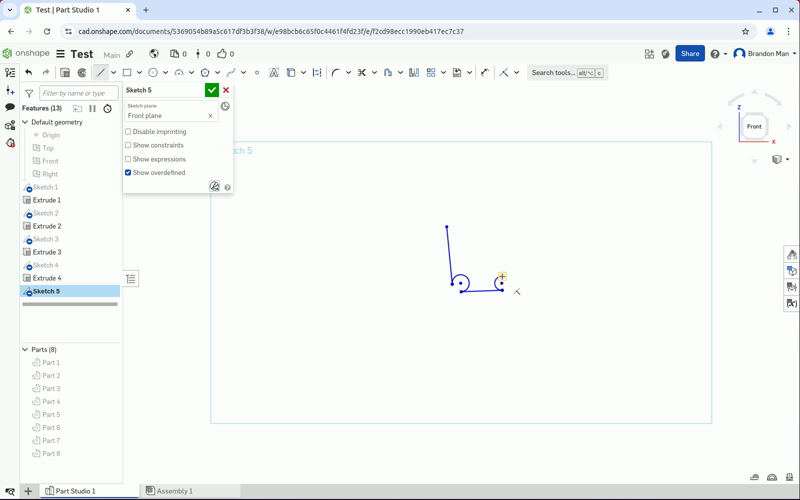
key_down(shift)
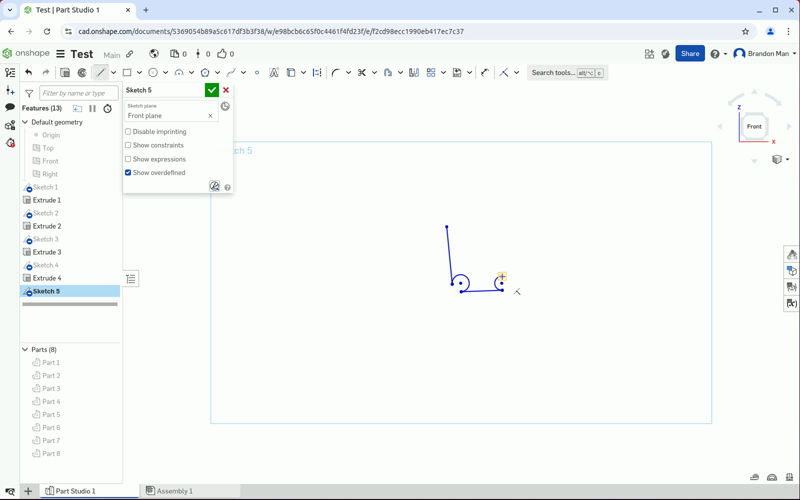
mouse_move(532, 276)
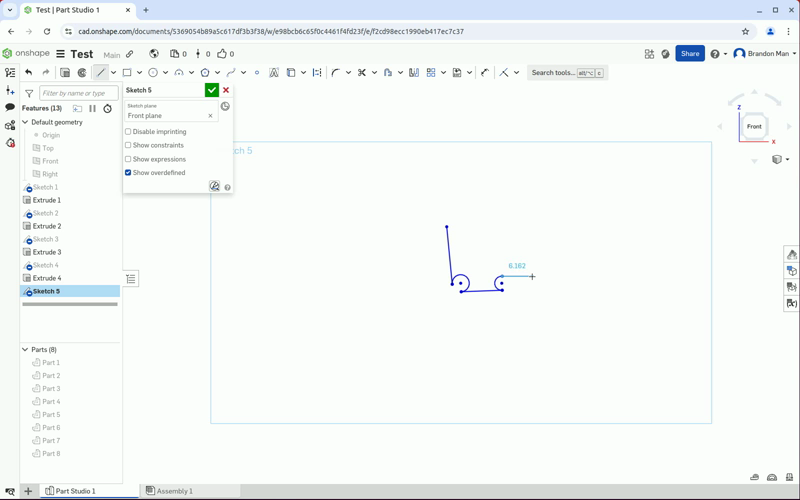
mouse_move(478, 275)
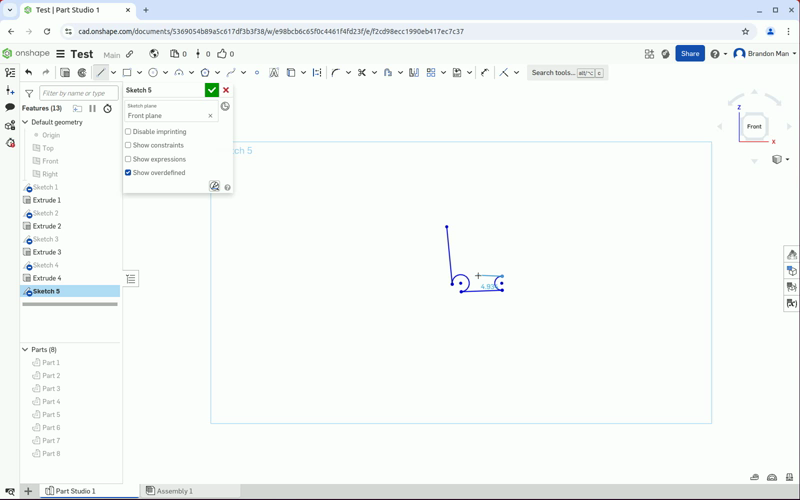
click(478, 275)
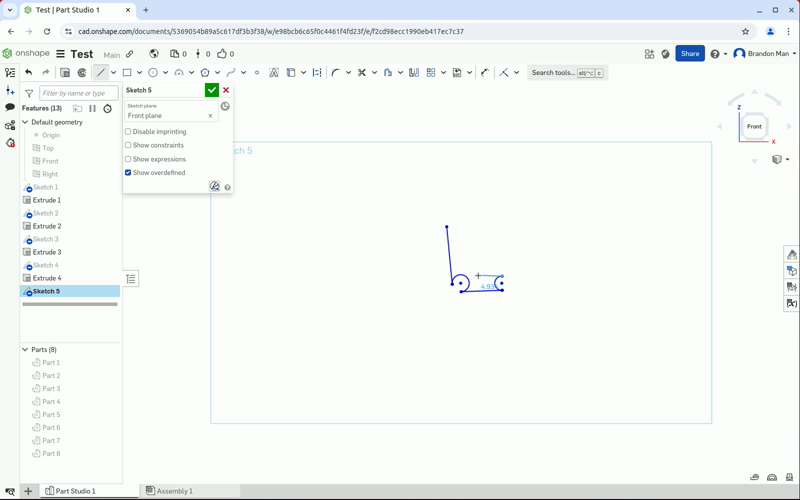
key_up(shift)
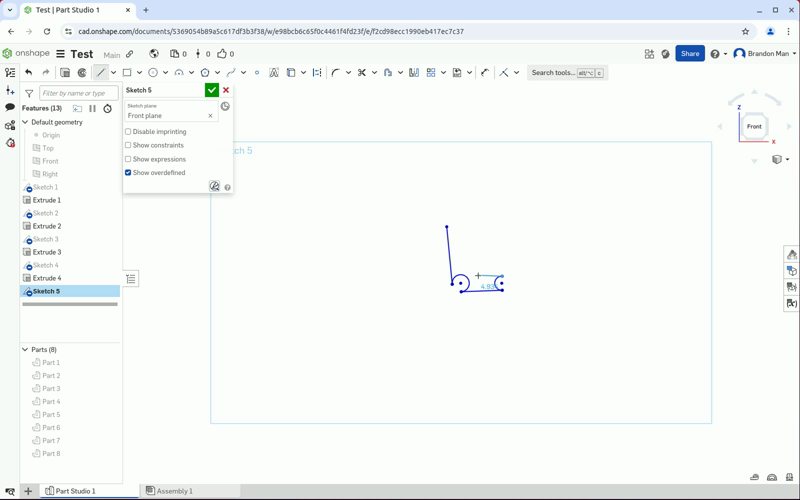
key(esc)
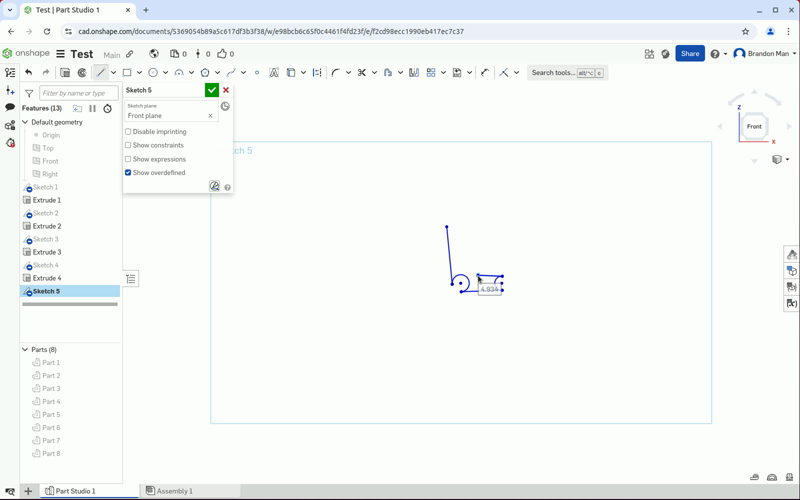
key(a)
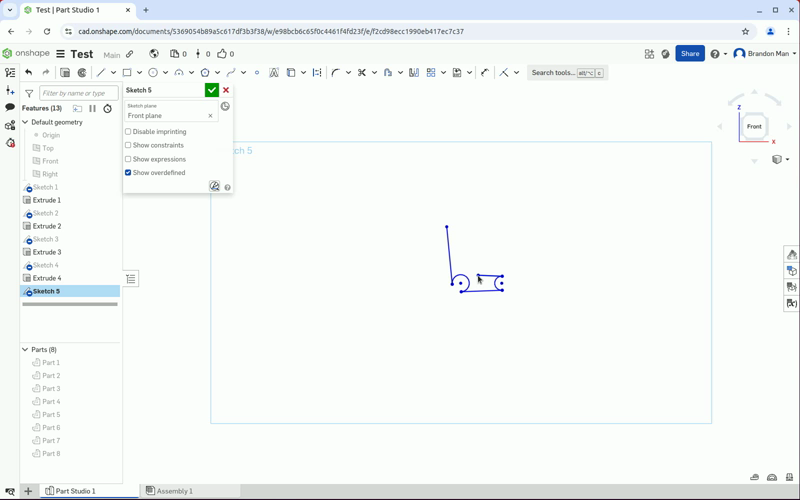
mouse_move(478, 275)
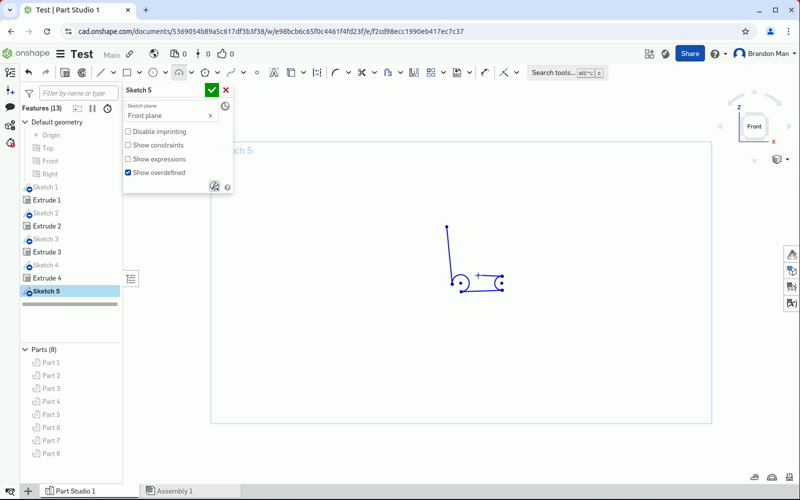
click(478, 275)
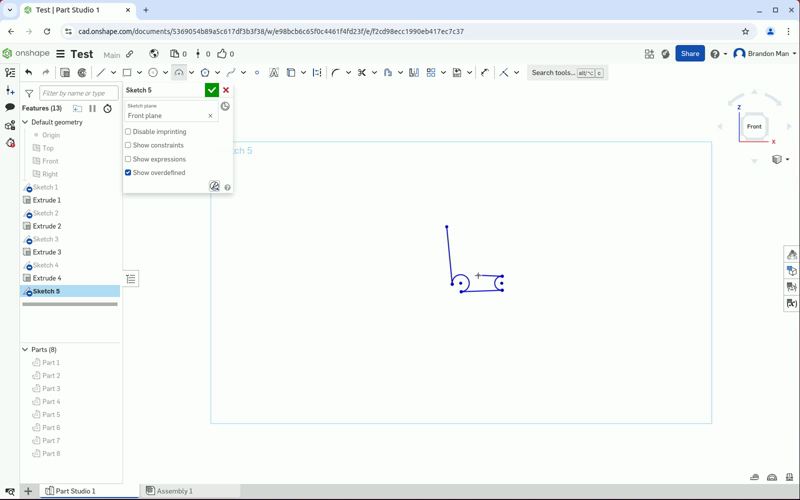
key_down(shift)
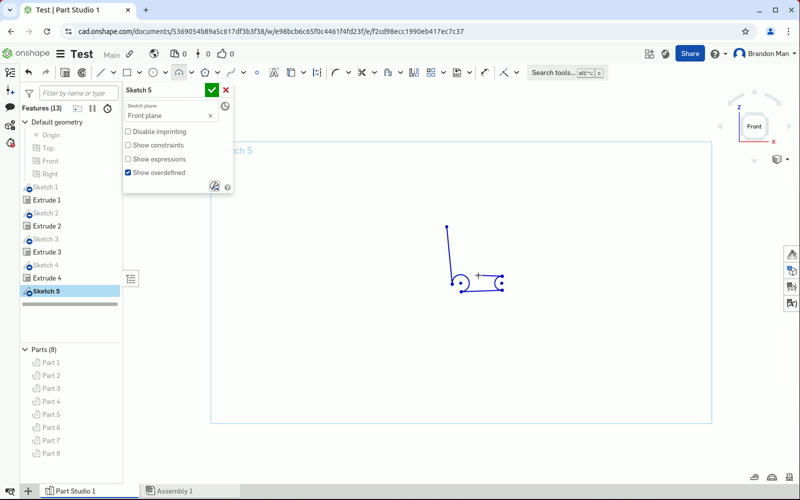
mouse_move(471, 267)
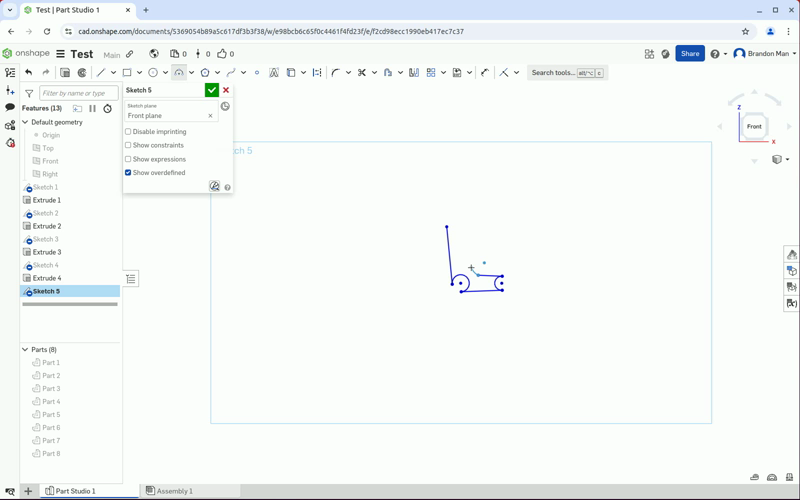
click(471, 267)
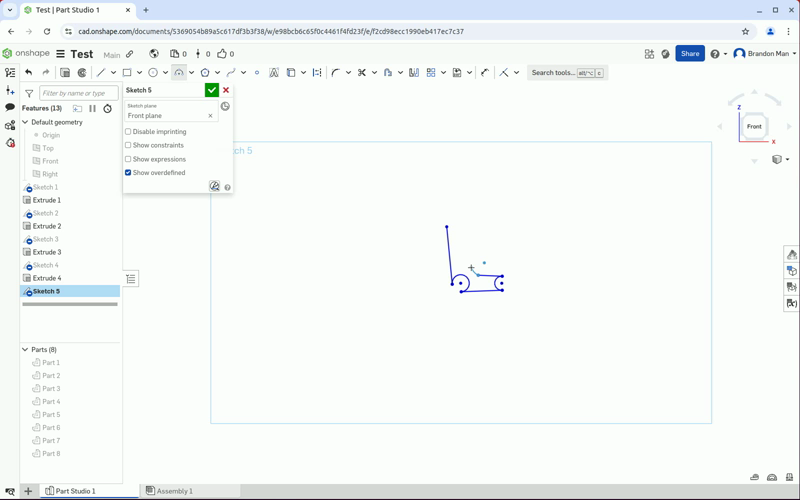
mouse_move(472, 272)
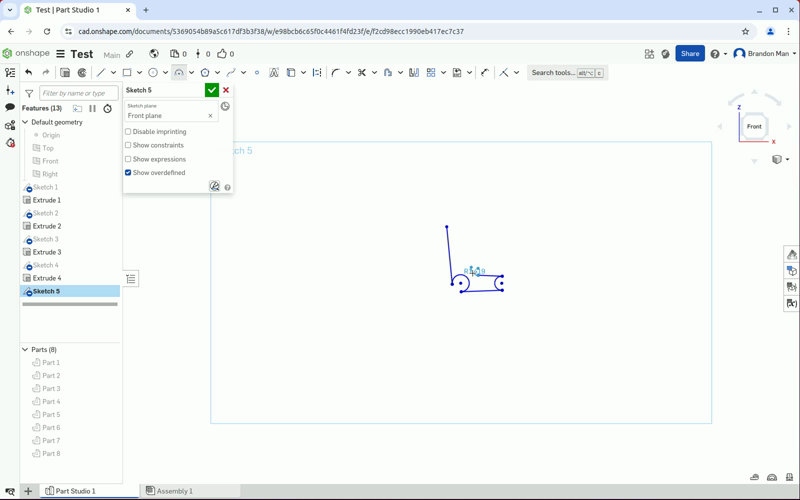
click(472, 272)
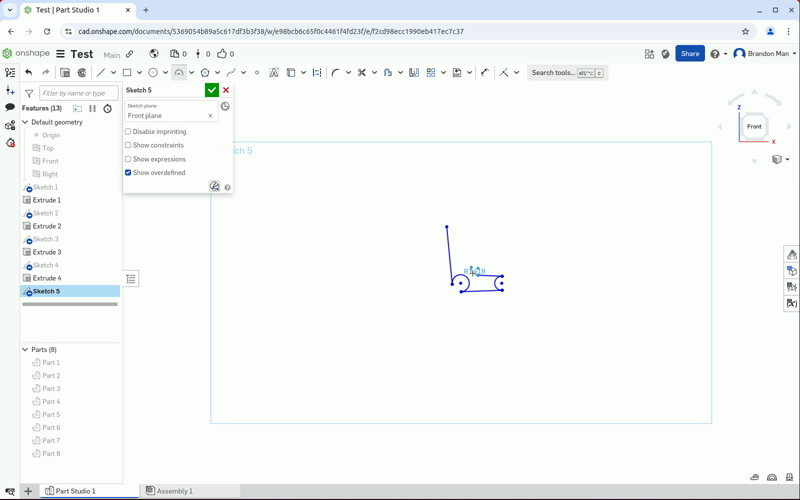
key_up(shift)
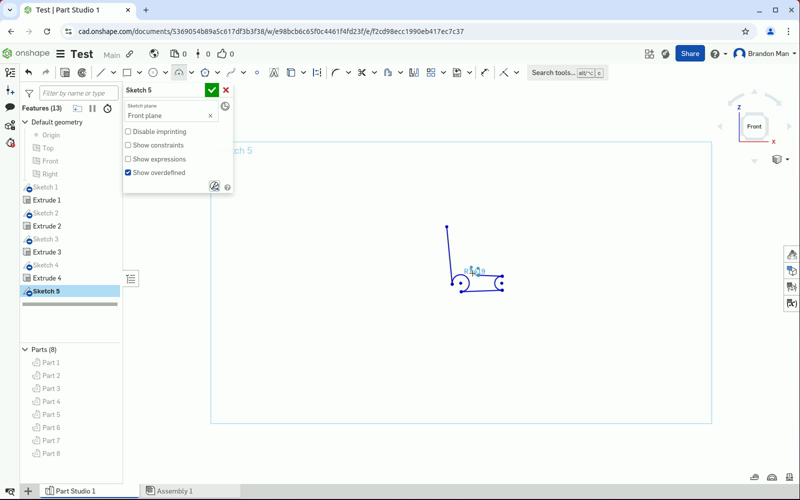
key(esc)
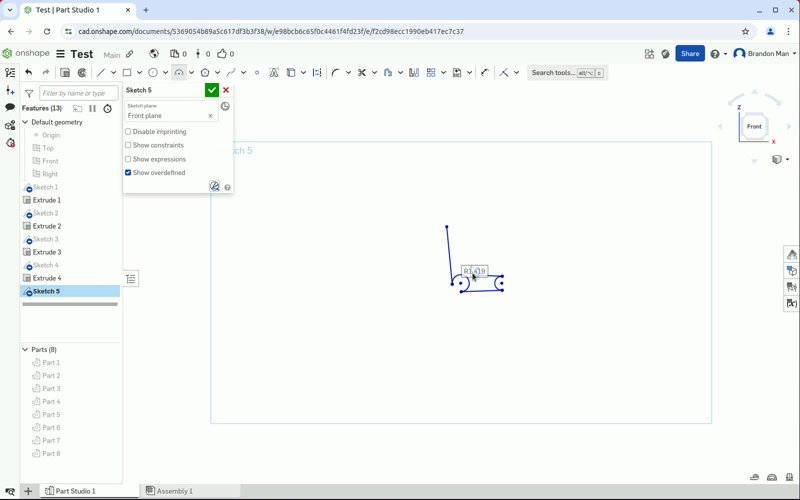
key(l)
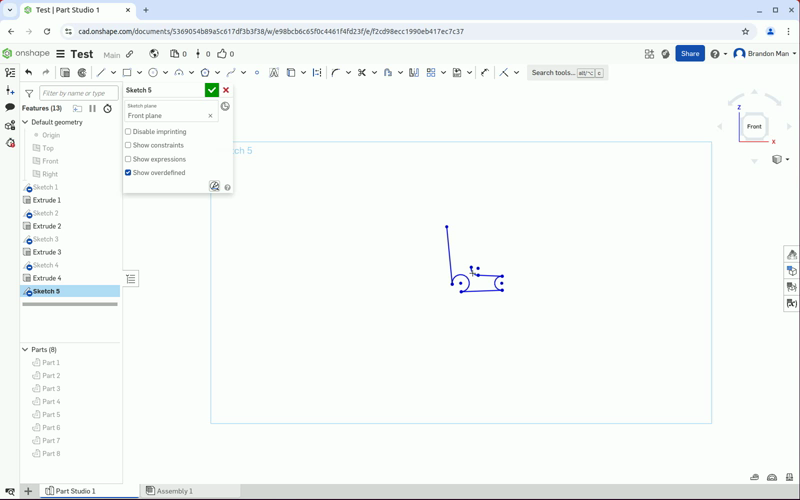
mouse_move(471, 267)
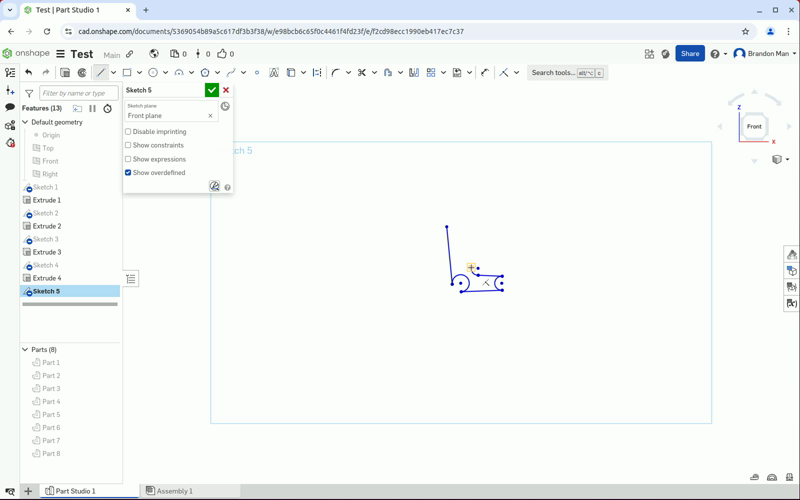
click(471, 267)
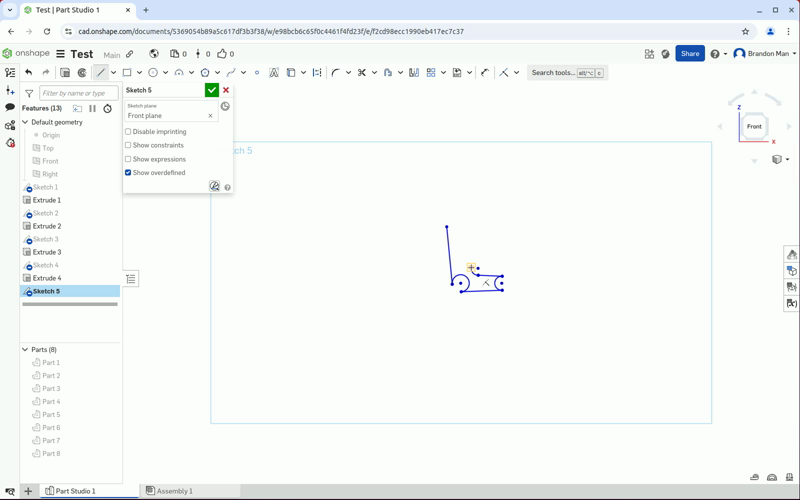
key_down(shift)
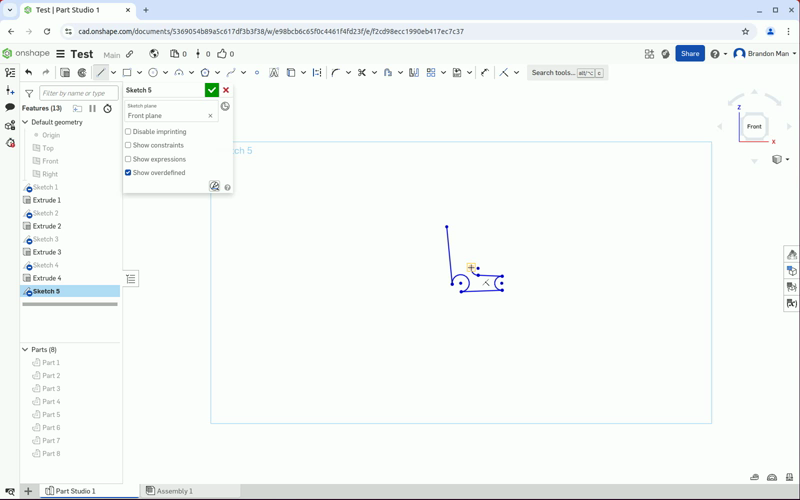
mouse_move(501, 267)
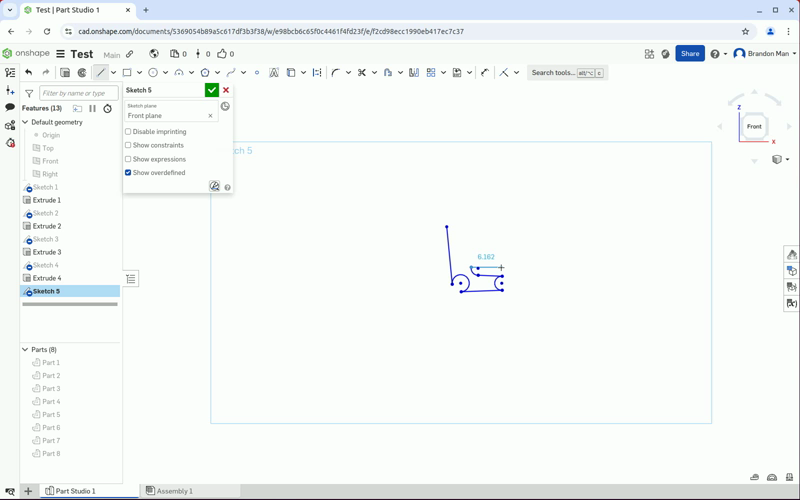
mouse_move(475, 226)
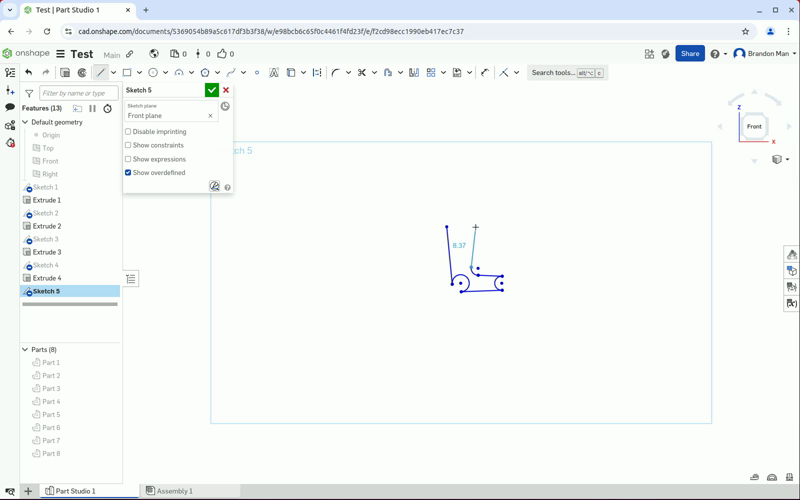
click(475, 226)
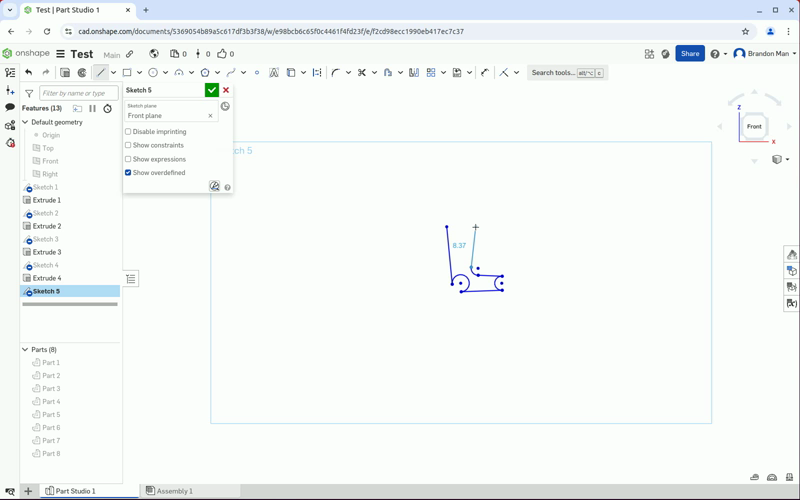
key_up(shift)
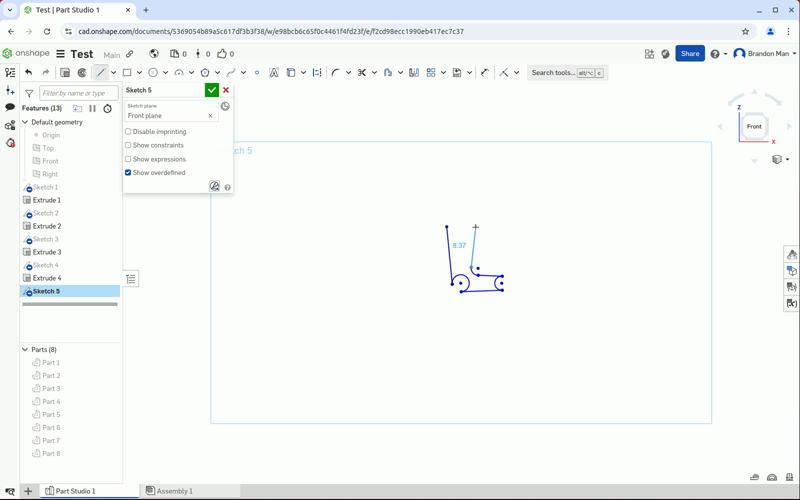
key(esc)
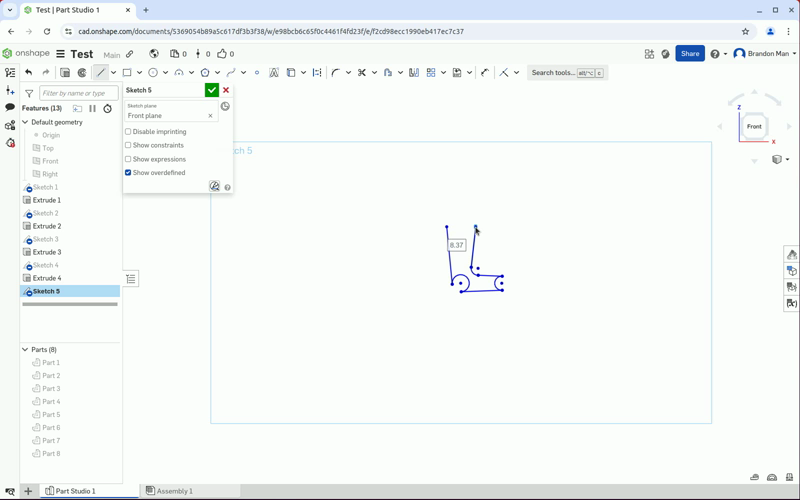
key(a)
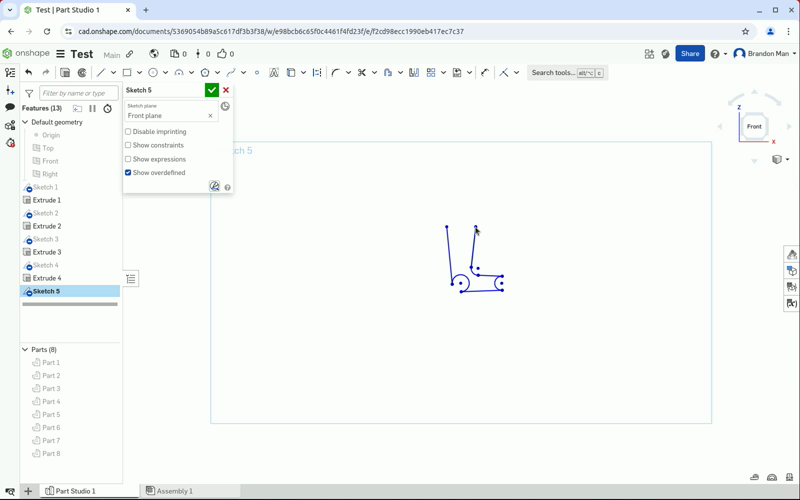
mouse_move(475, 226)
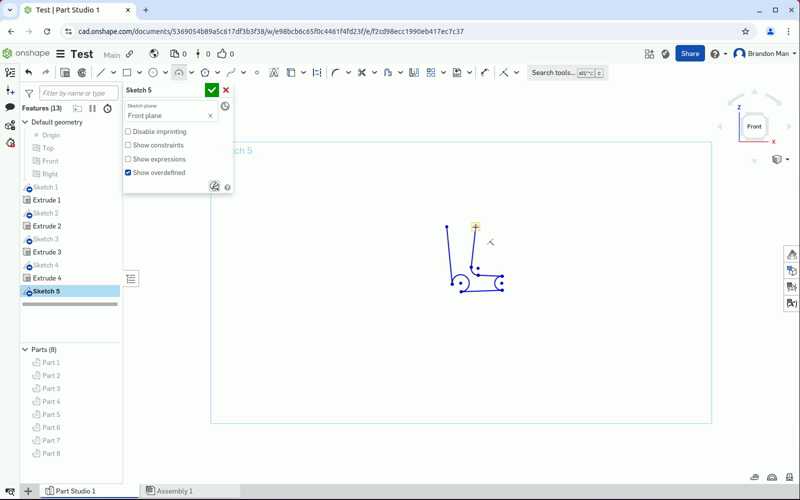
click(475, 226)
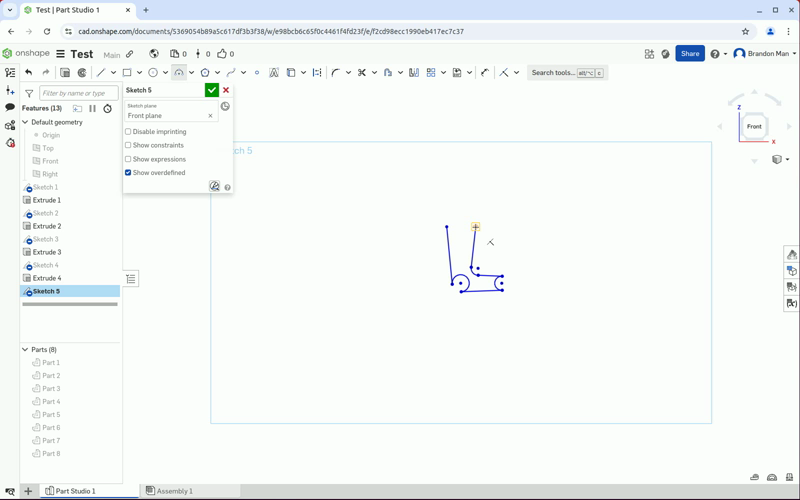
mouse_move(446, 226)
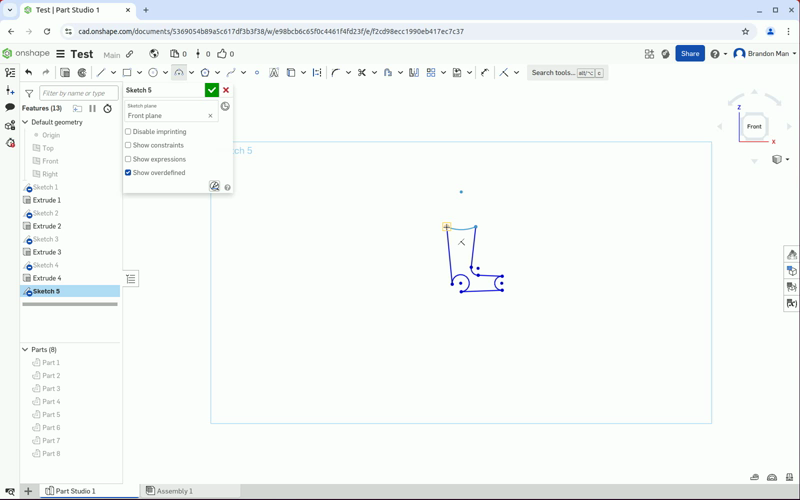
click(446, 226)
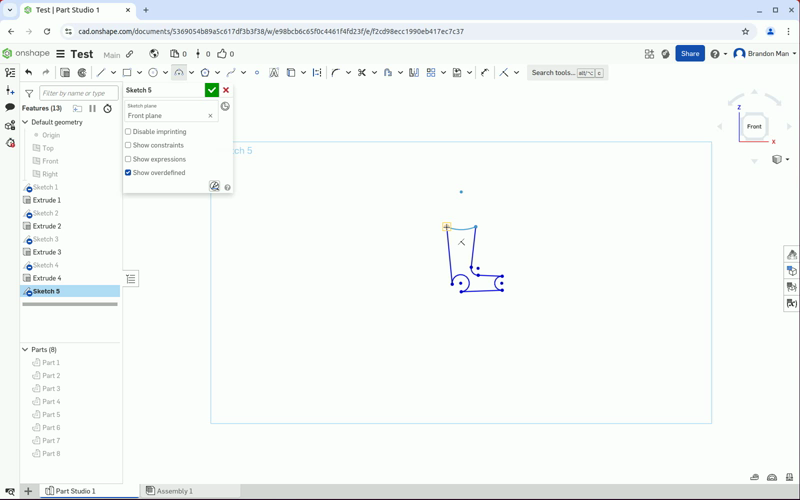
key_down(shift)
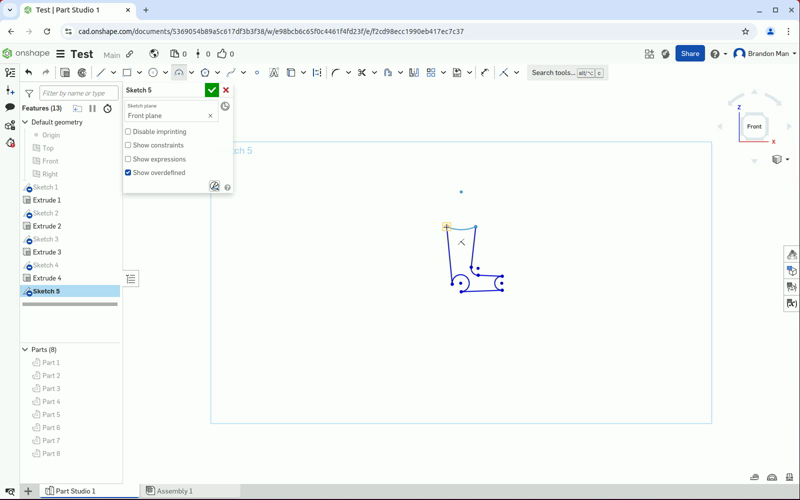
mouse_move(461, 239)
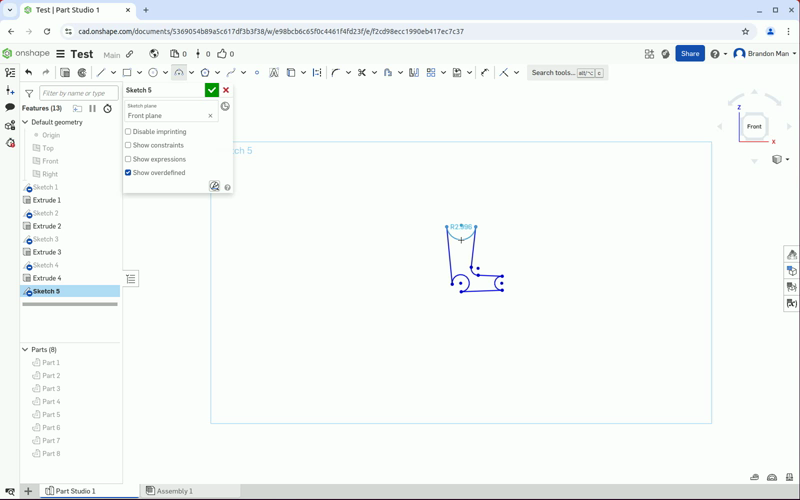
click(461, 239)
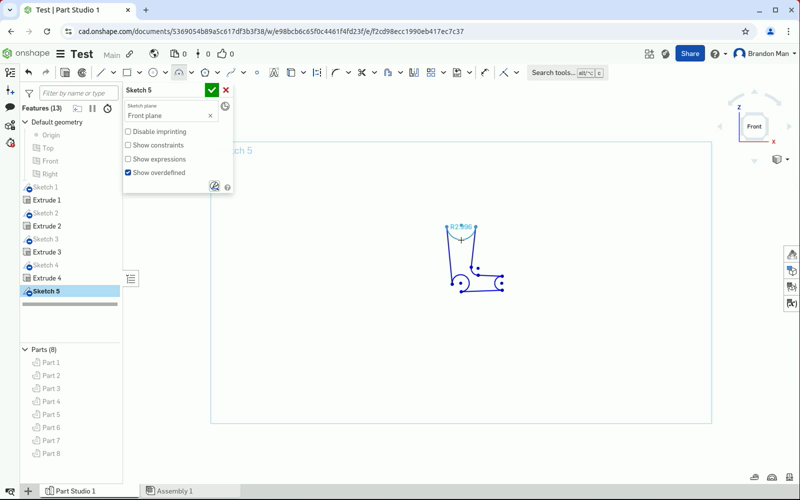
key_up(shift)
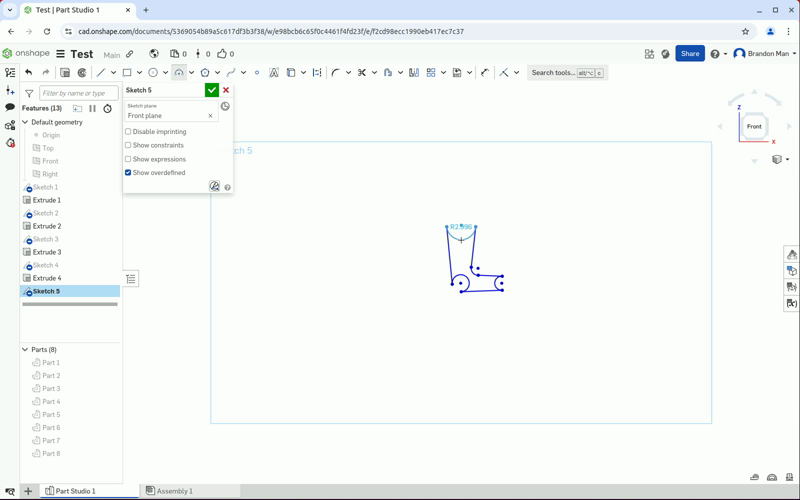
key(esc)
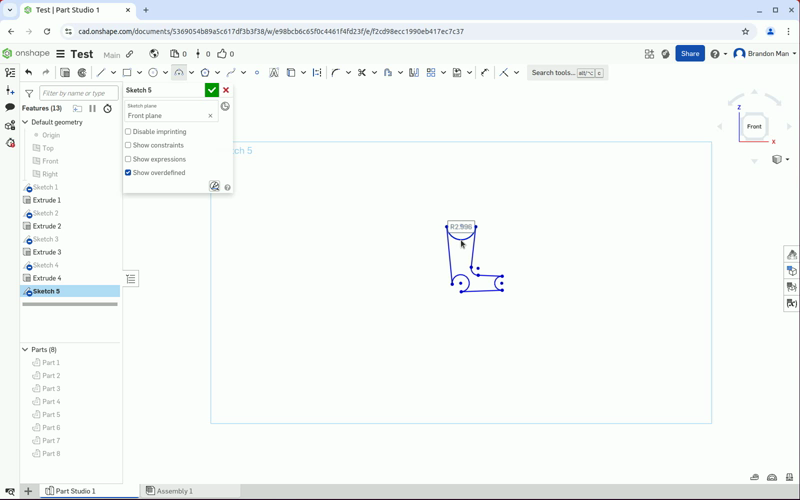
mouse_move(492, 280)
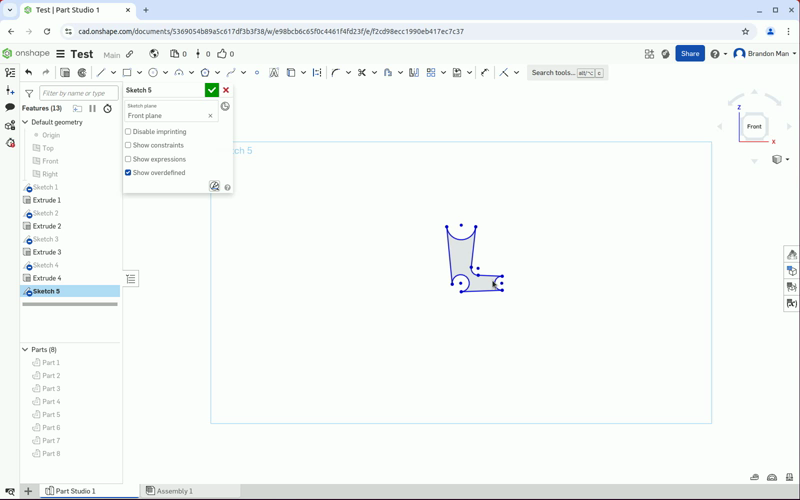
scroll(6)
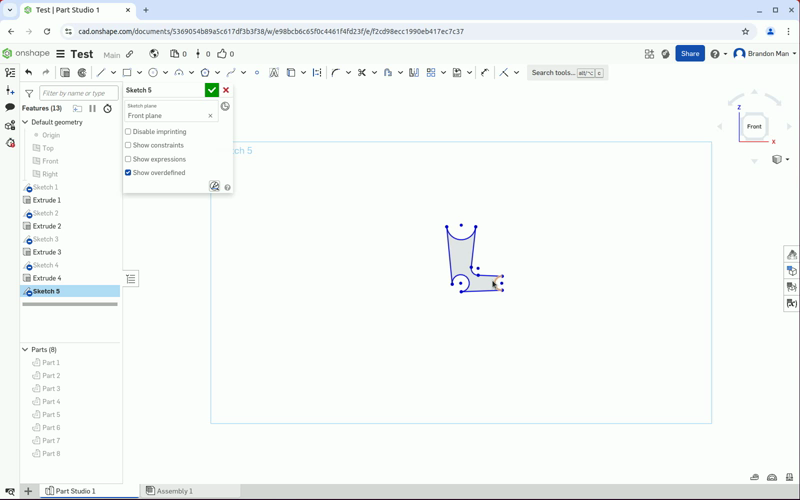
scroll(6)
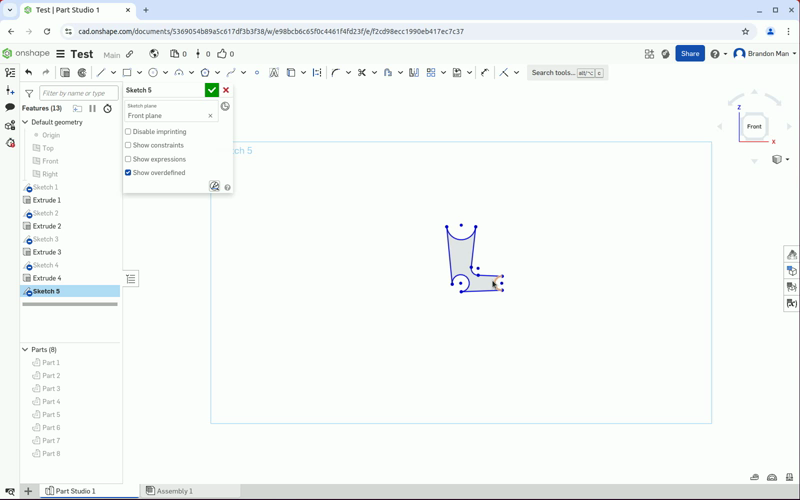
scroll(6)
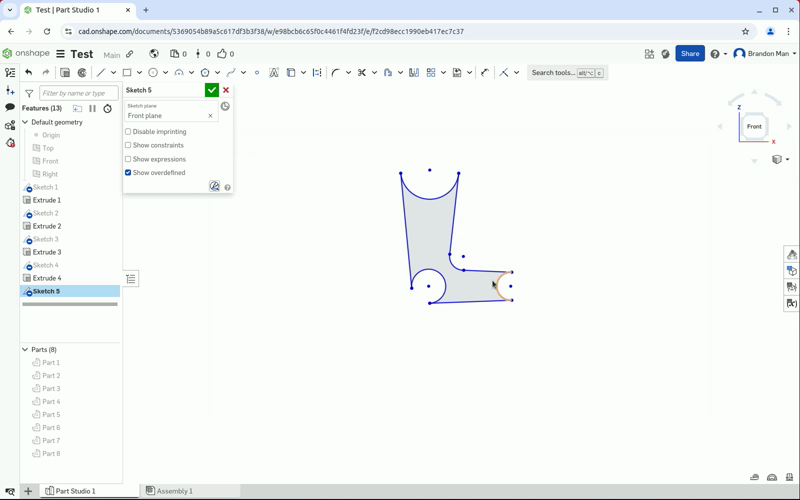
scroll(6)
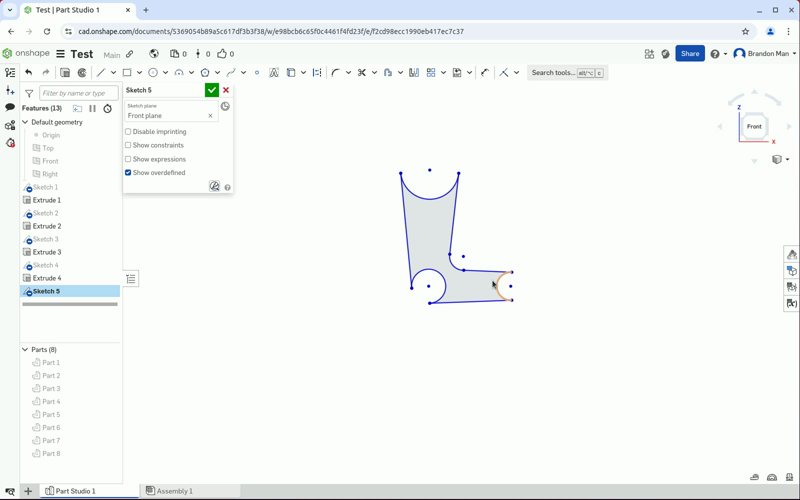
scroll(6)
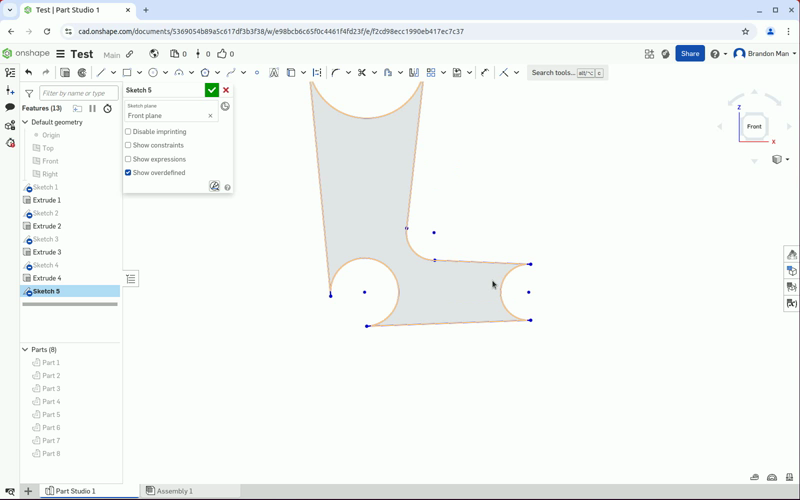
scroll(6)
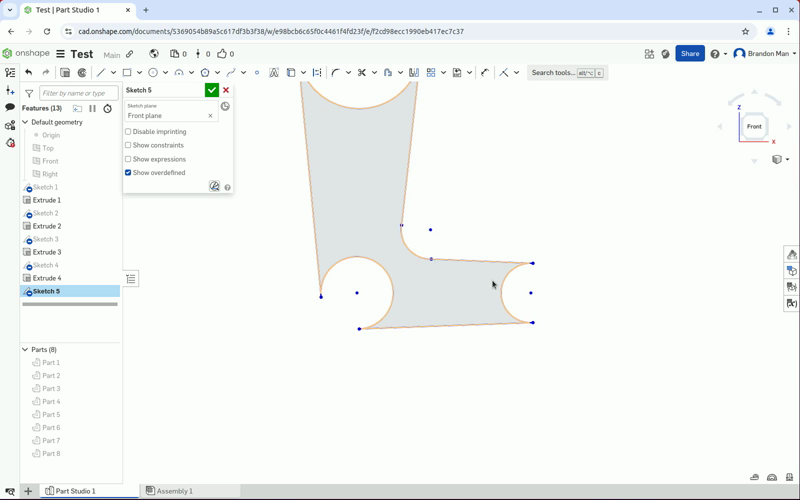
scroll(6)
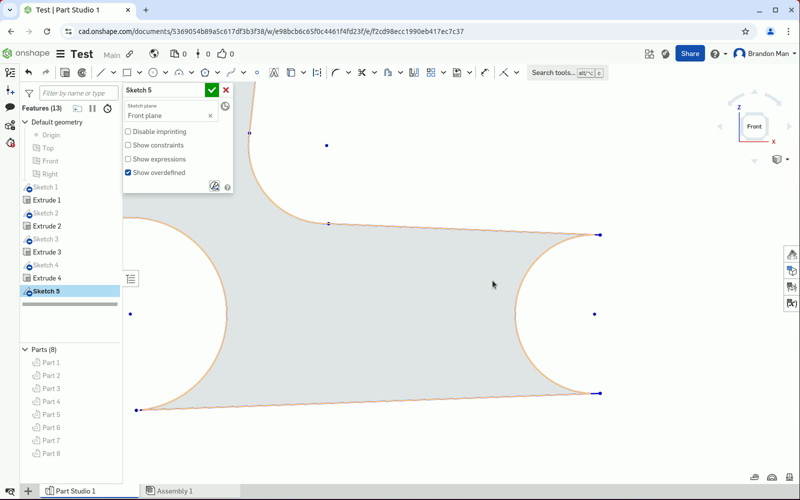
click(492, 280)
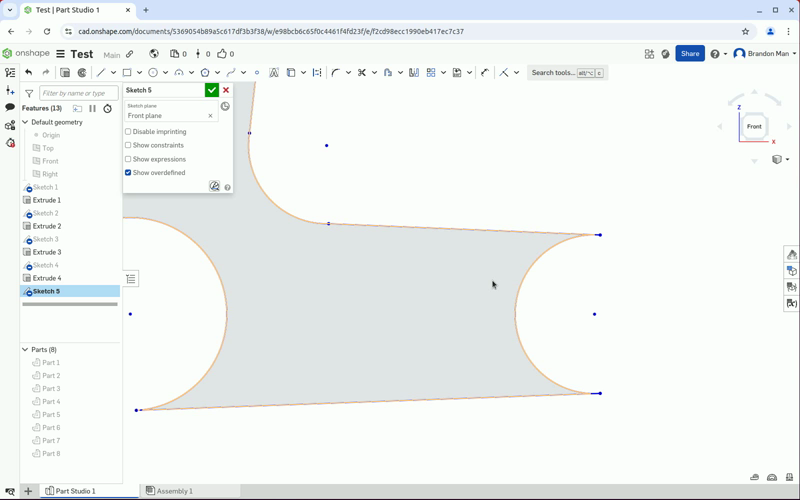
scroll(-6)
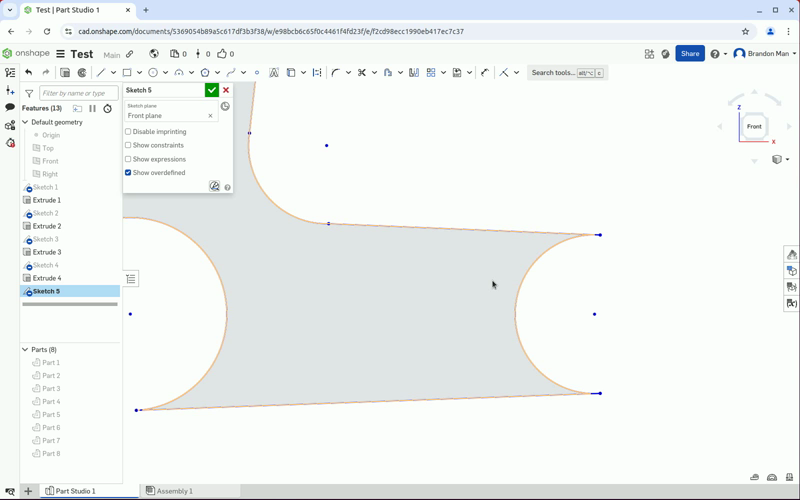
scroll(-6)
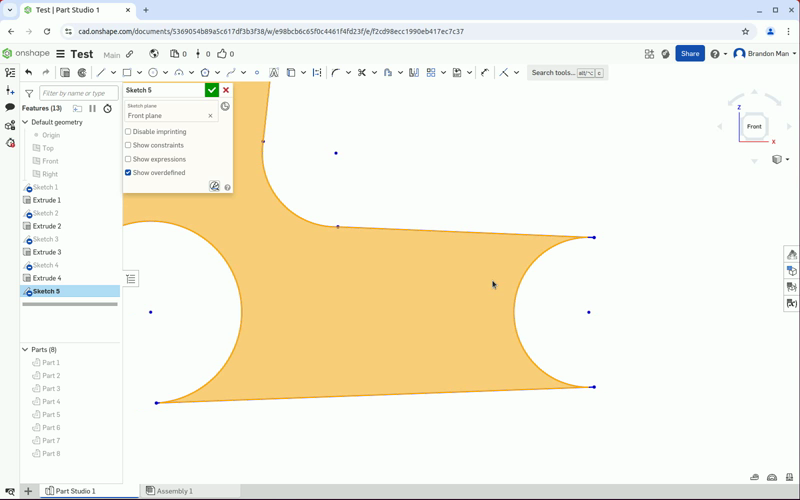
scroll(-6)
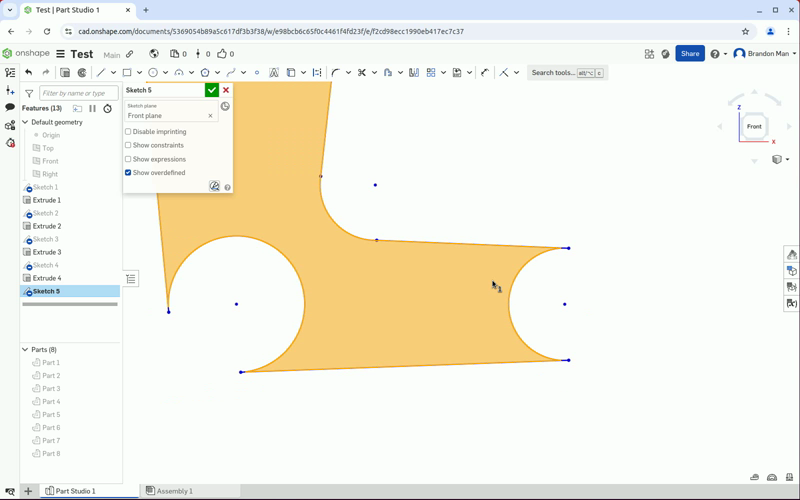
scroll(-6)
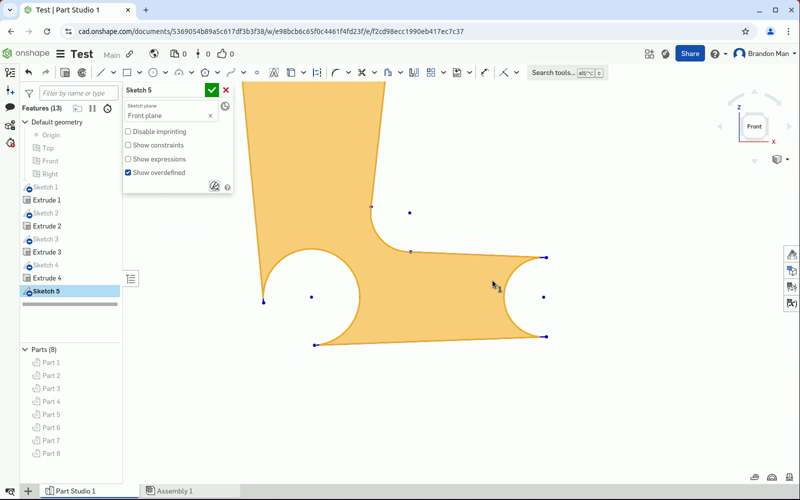
scroll(-6)
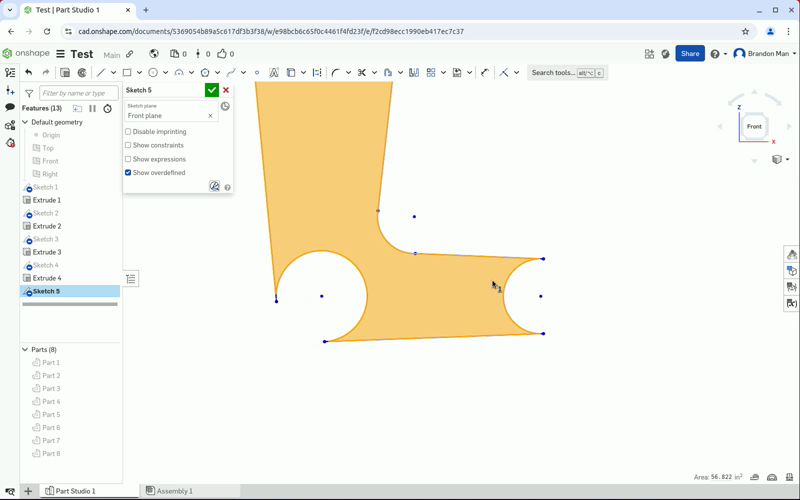
scroll(-6)
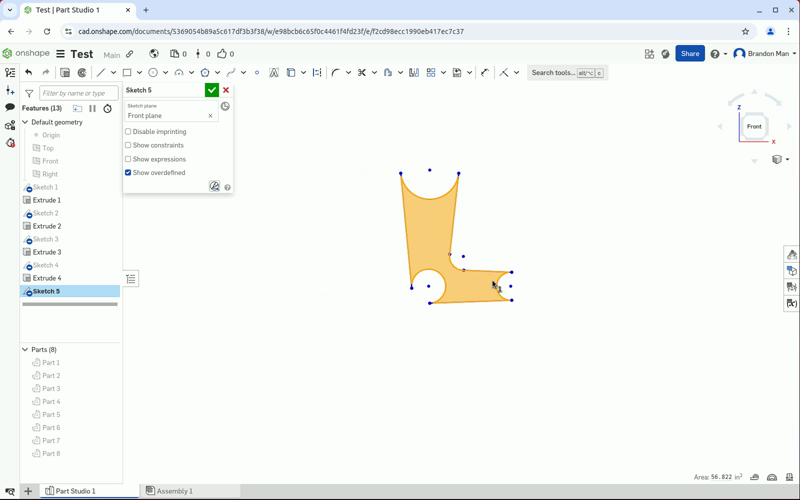
scroll(-6)
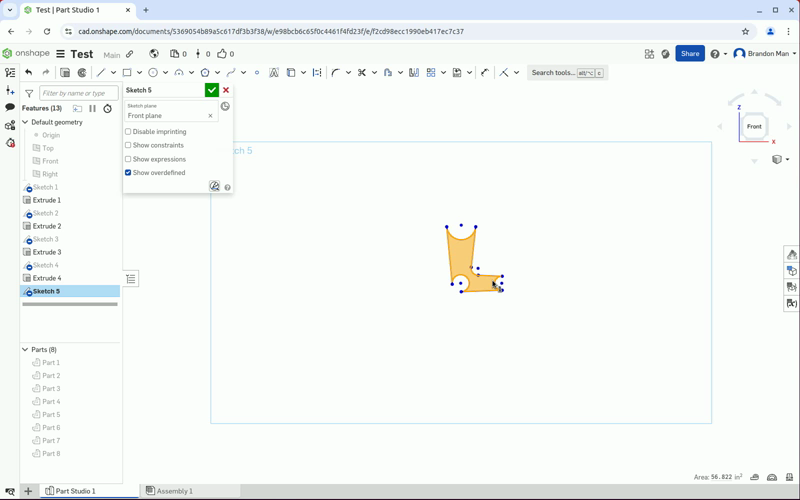
mouse_move(73, 352)
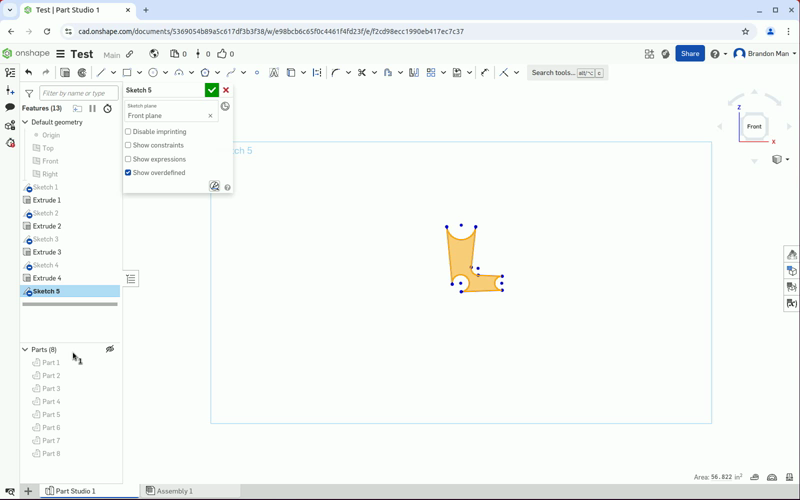
key(shift+y)
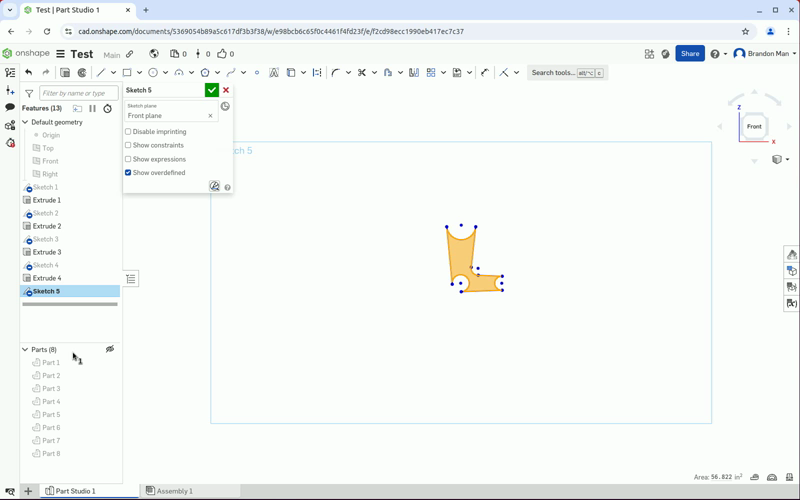
key(shift+e)
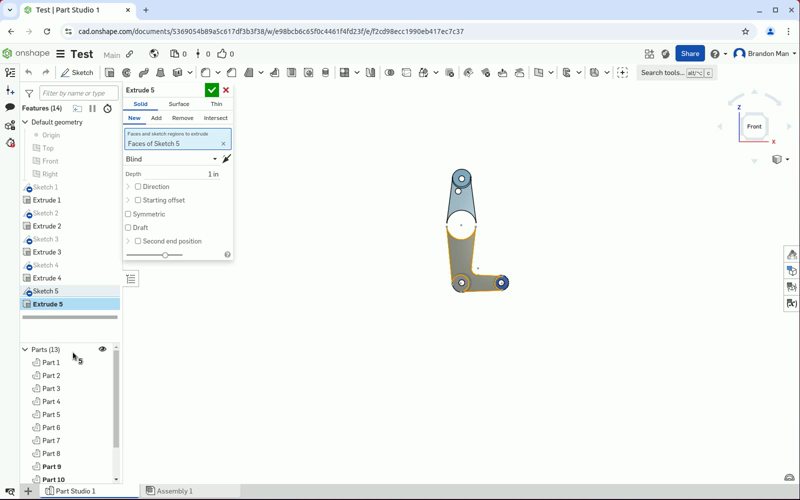
mouse_move(143, 106)
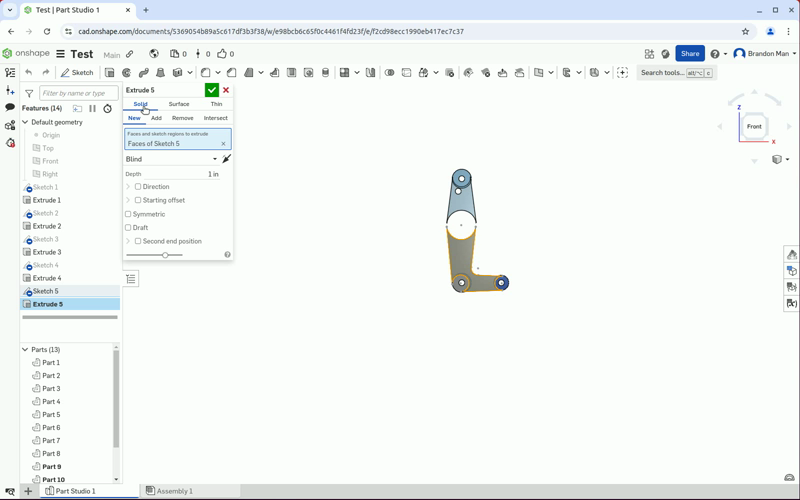
click(143, 106)
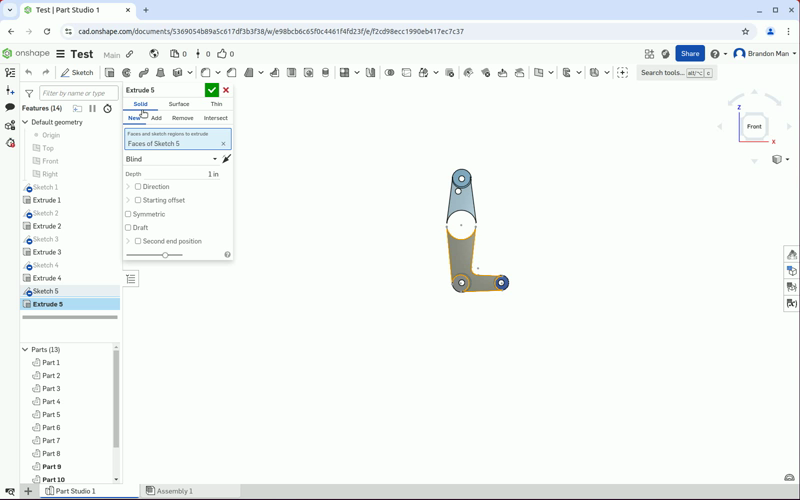
mouse_move(137, 120)
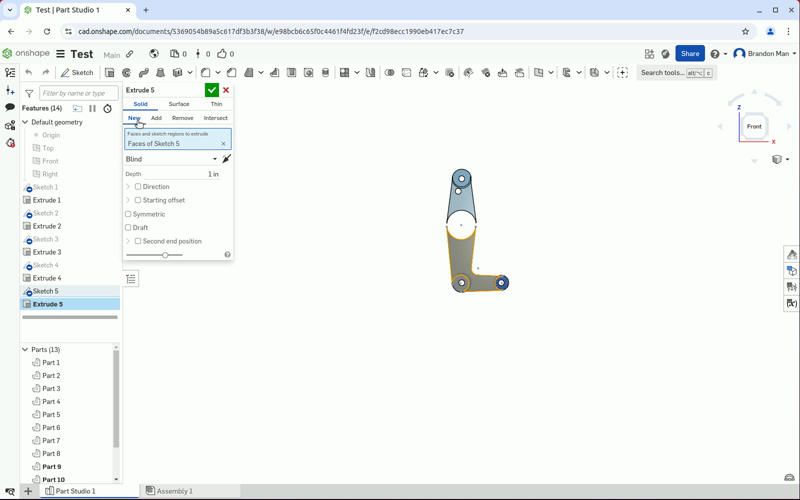
click(137, 120)
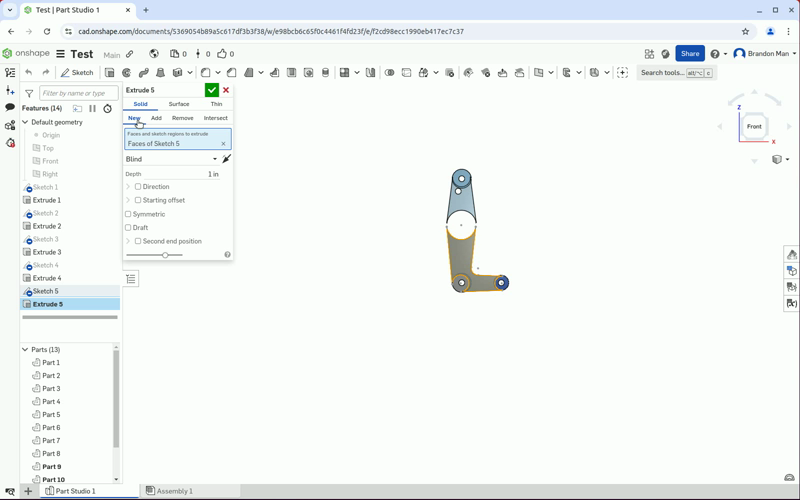
key(tab, 4)
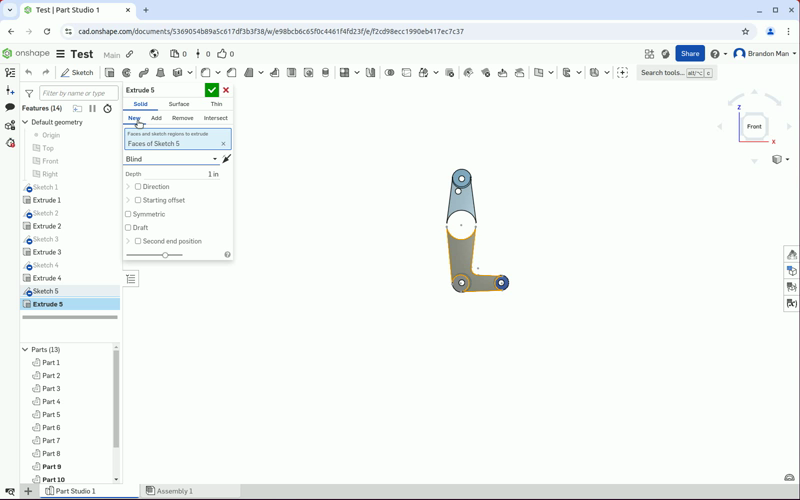
text(0.481)
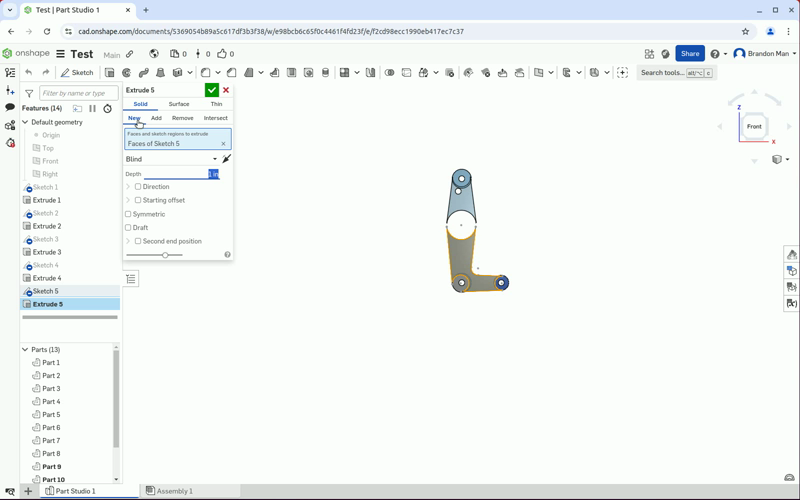
key(enter)
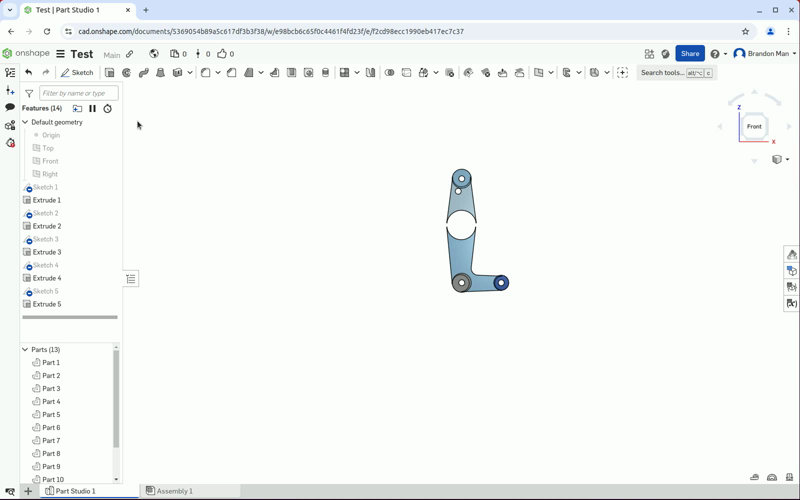
key(shift+h)
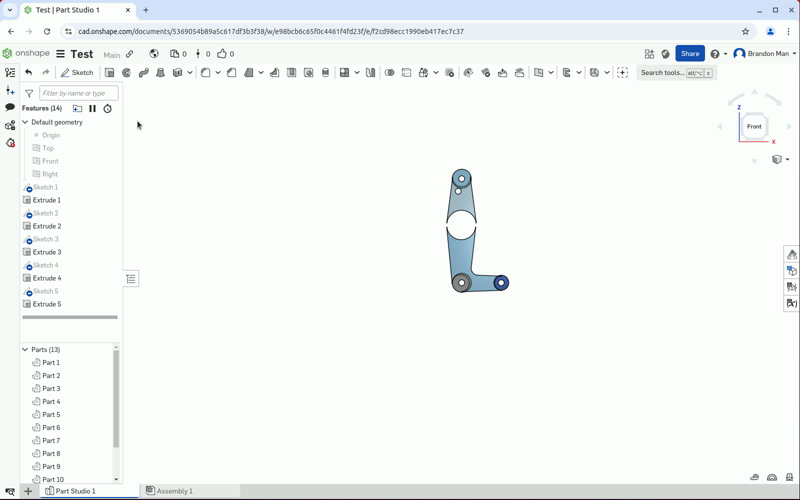
key(shift+h)
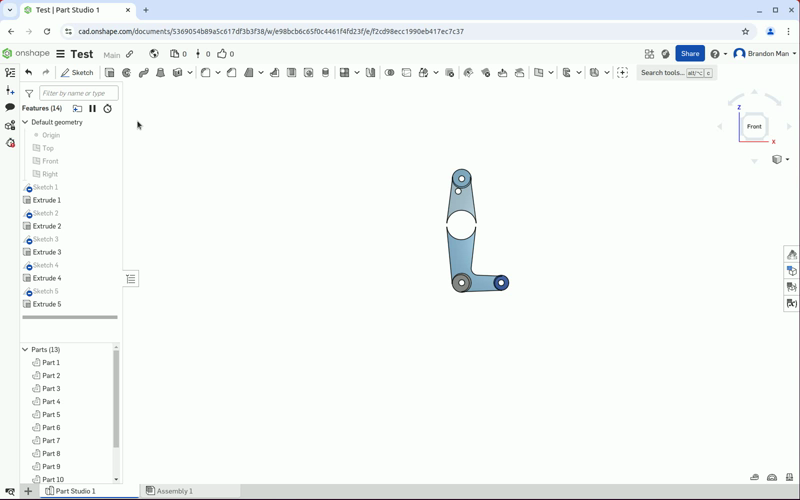
mouse_move(73, 189)
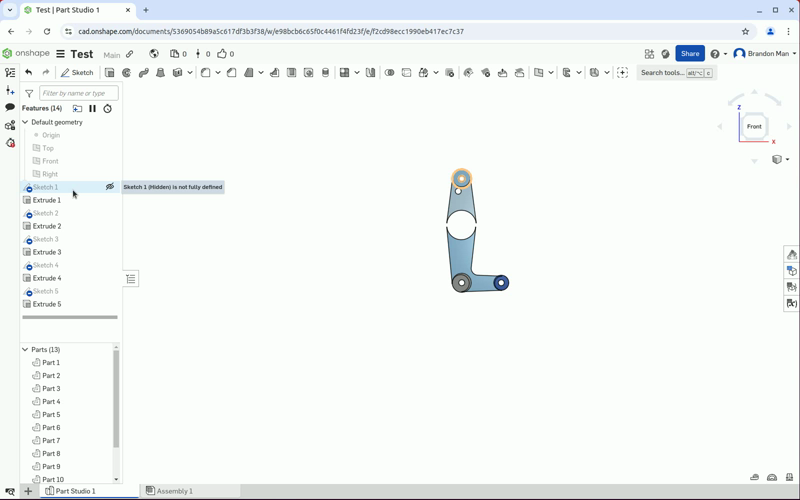
click(73, 189)
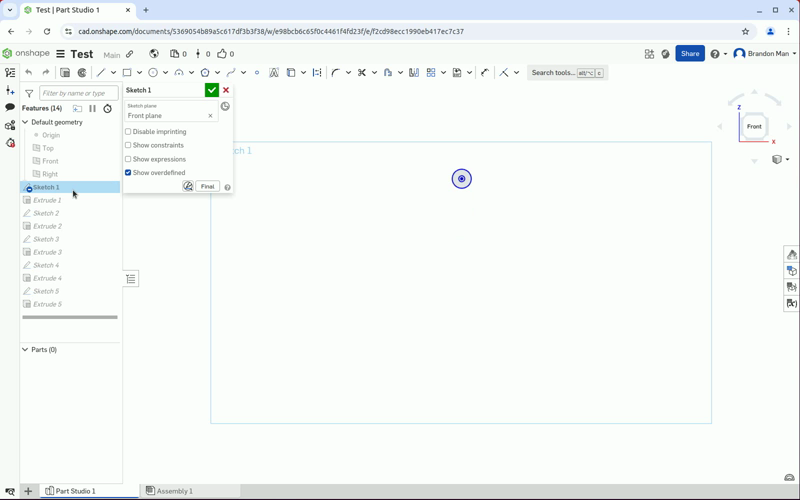
mouse_move(229, 92)
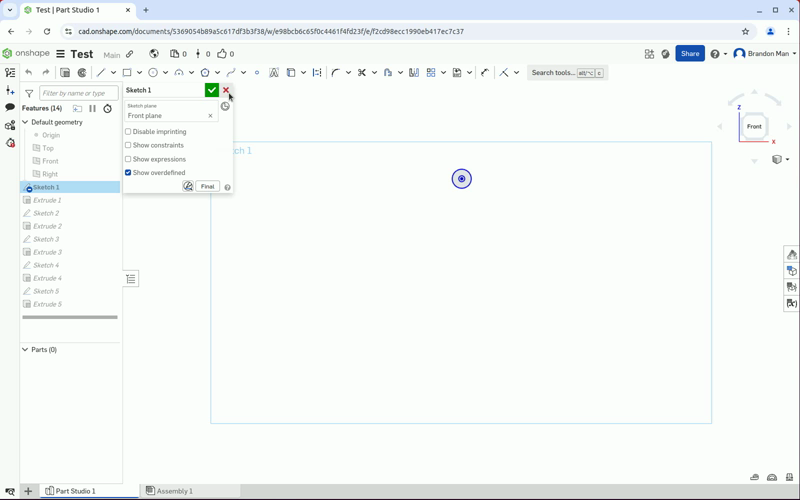
click(229, 92)
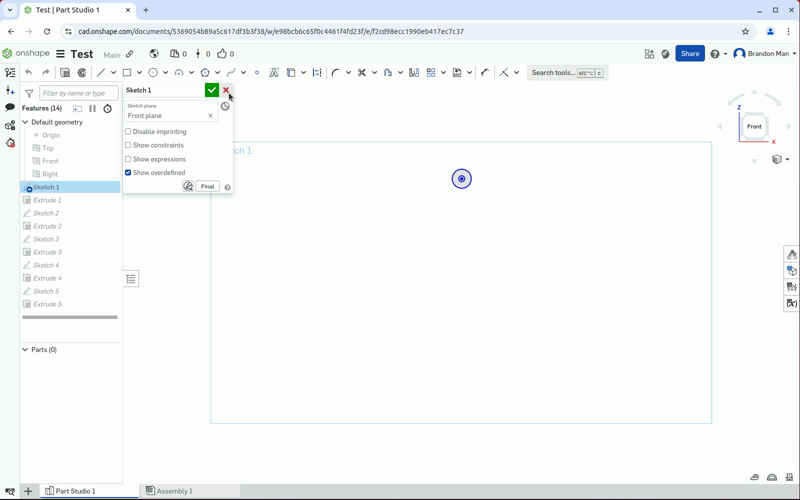
key(shift+s)
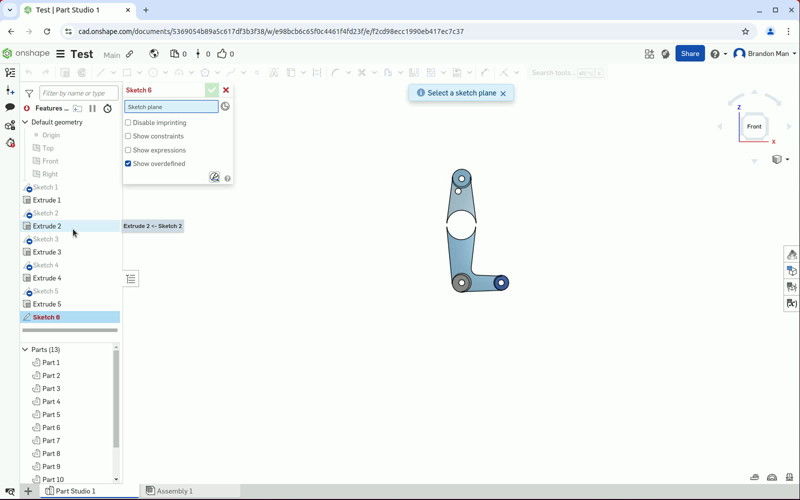
scroll(3)
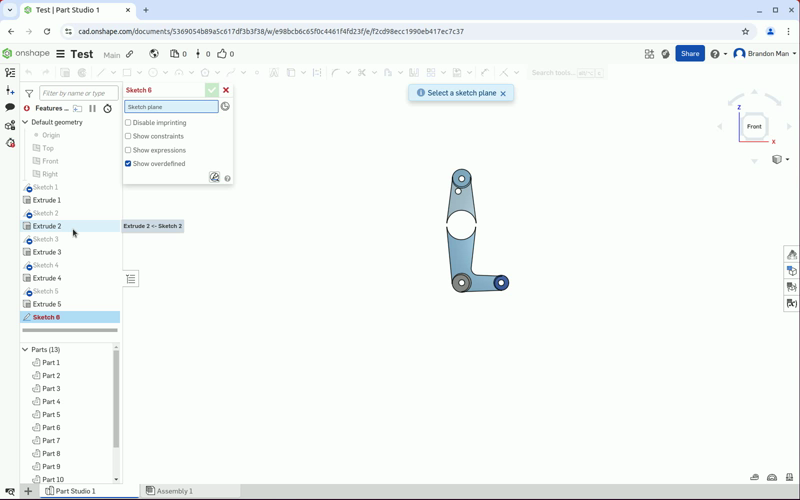
mouse_move(73, 163)
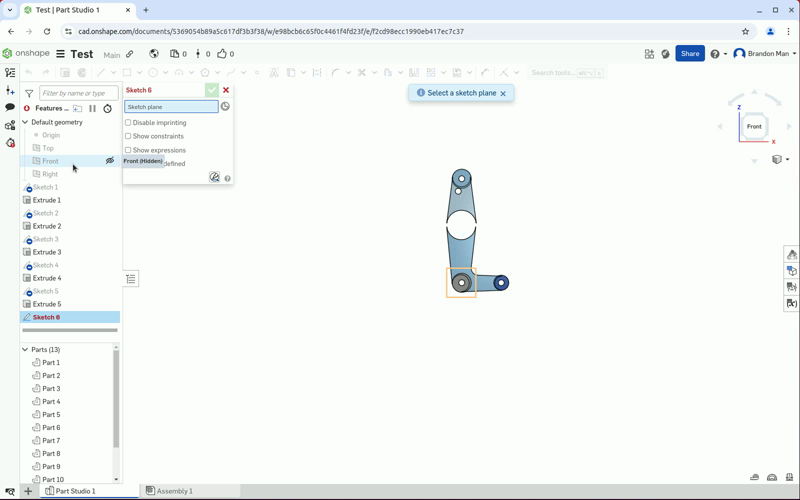
click(73, 163)
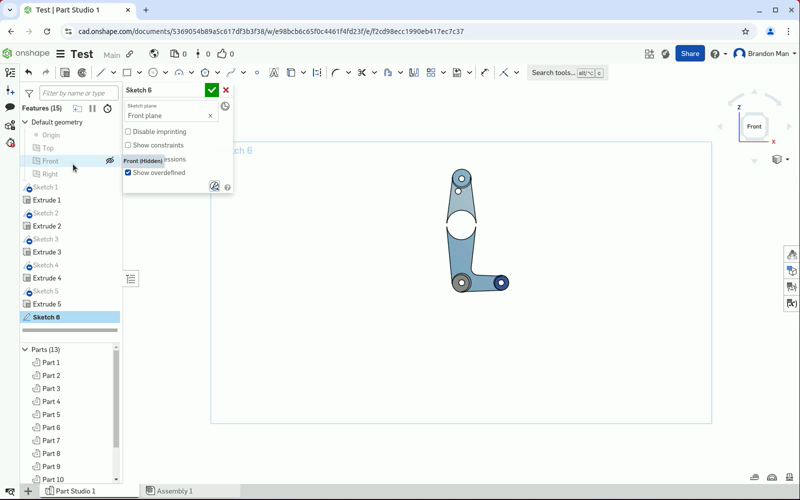
mouse_move(69, 352)
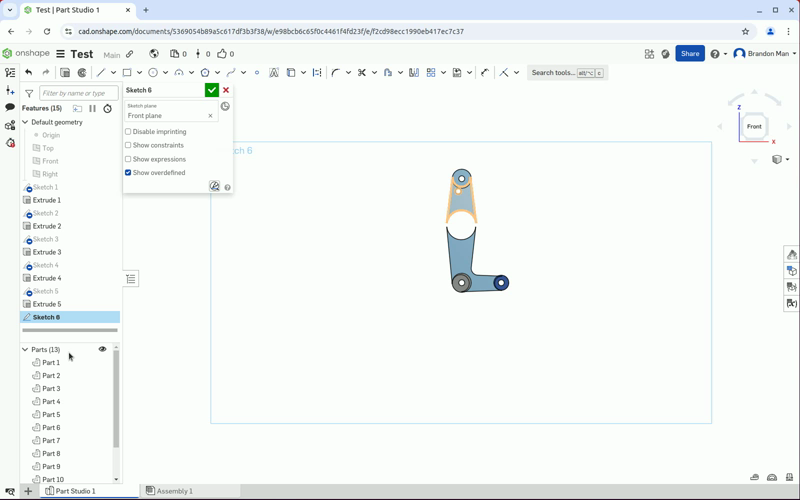
key(y)
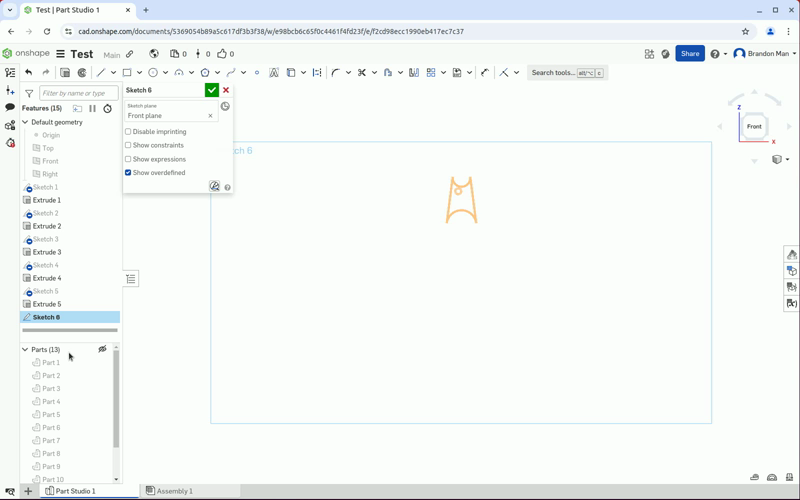
key(c)
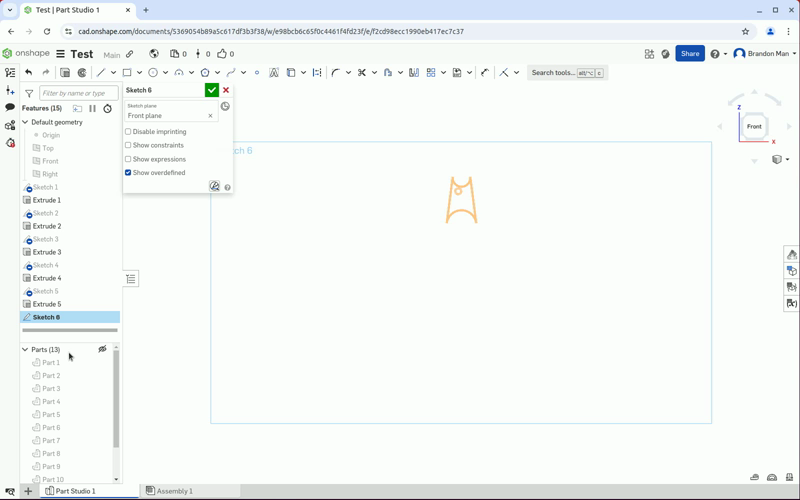
key_down(shift)
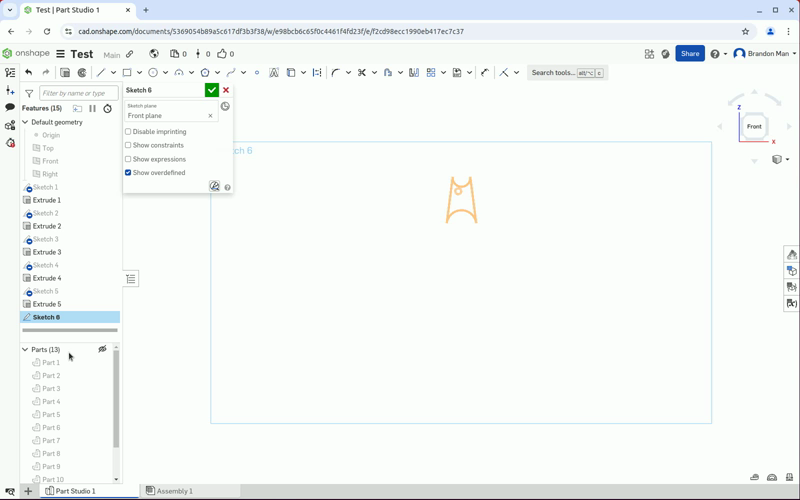
mouse_move(461, 225)
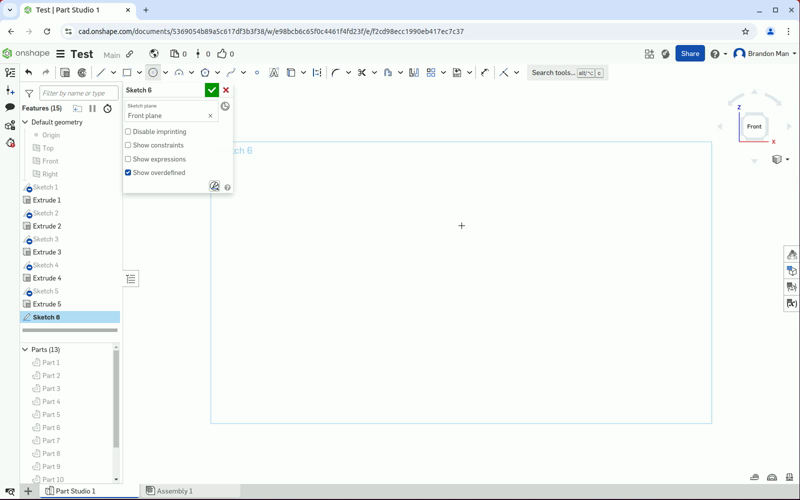
click(461, 225)
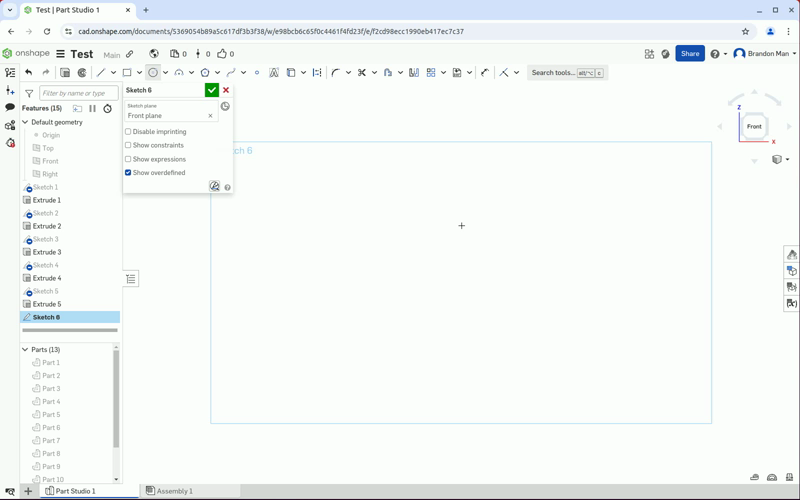
key_up(shift)
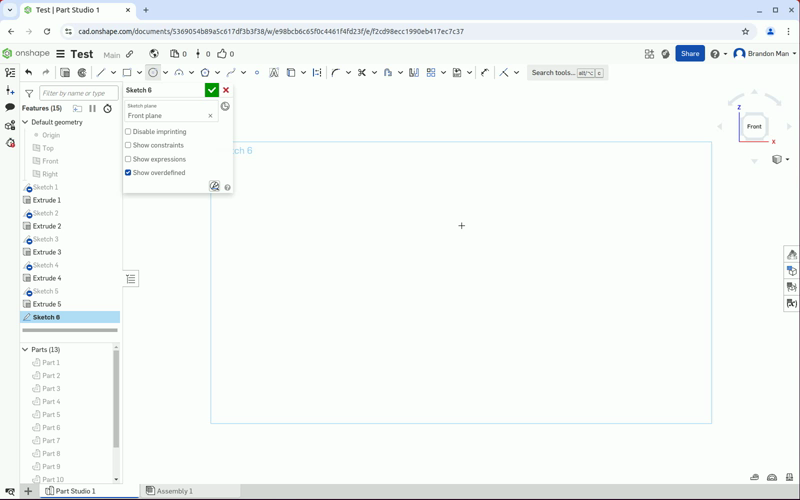
mouse_move(477, 225)
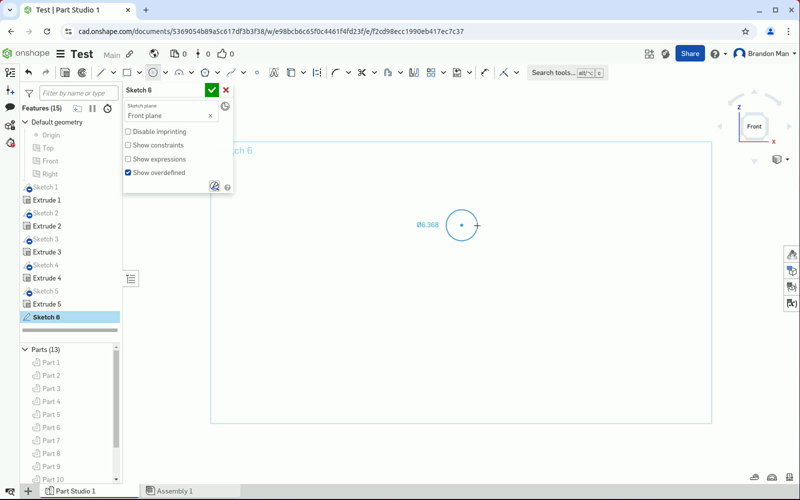
click(477, 225)
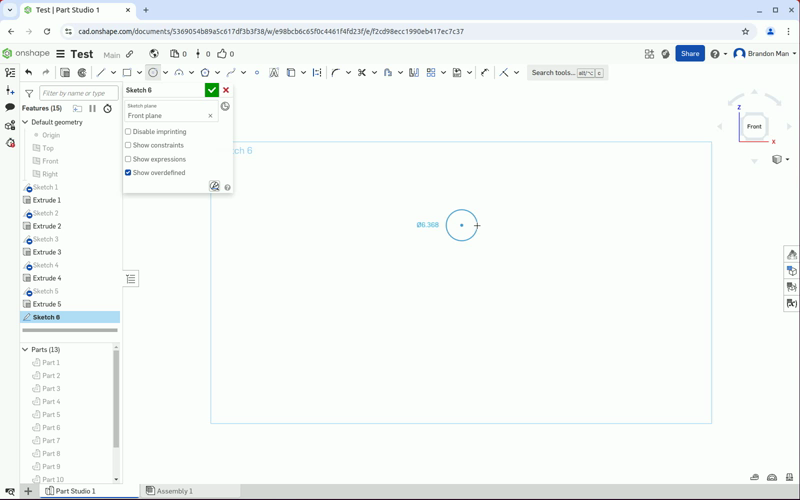
key(esc)
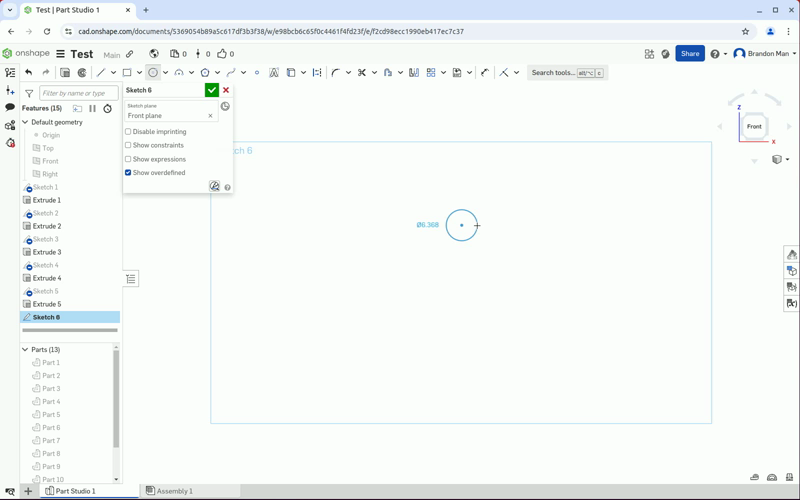
key(c)
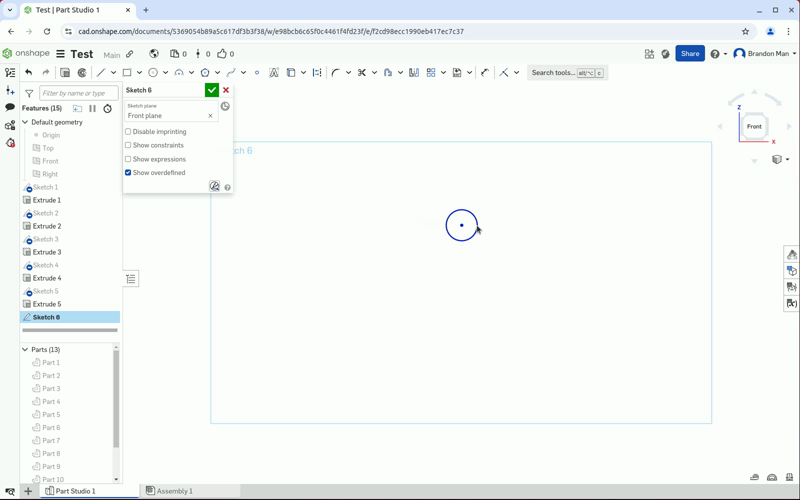
key_down(shift)
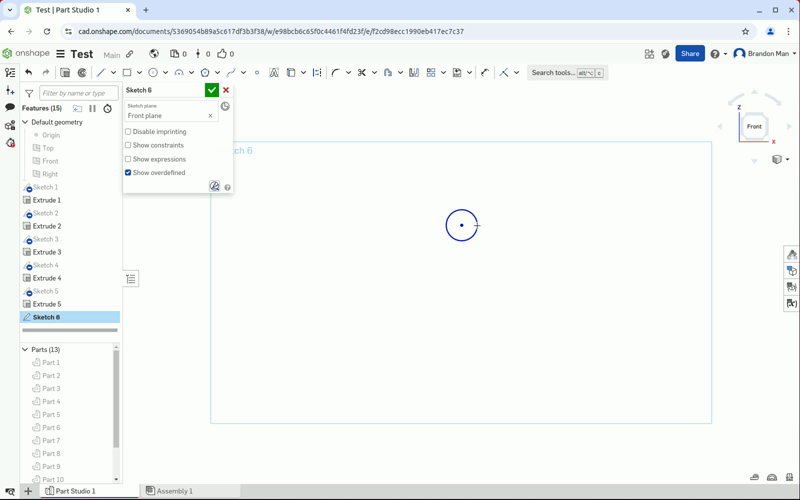
mouse_move(461, 225)
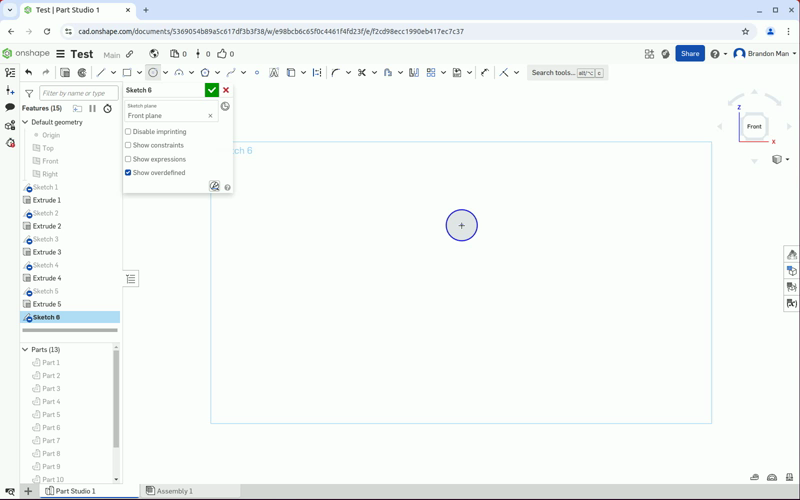
click(461, 225)
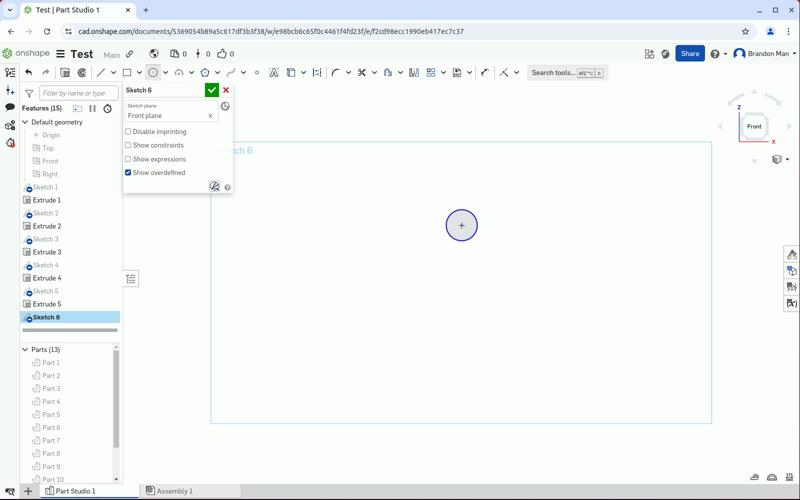
key_up(shift)
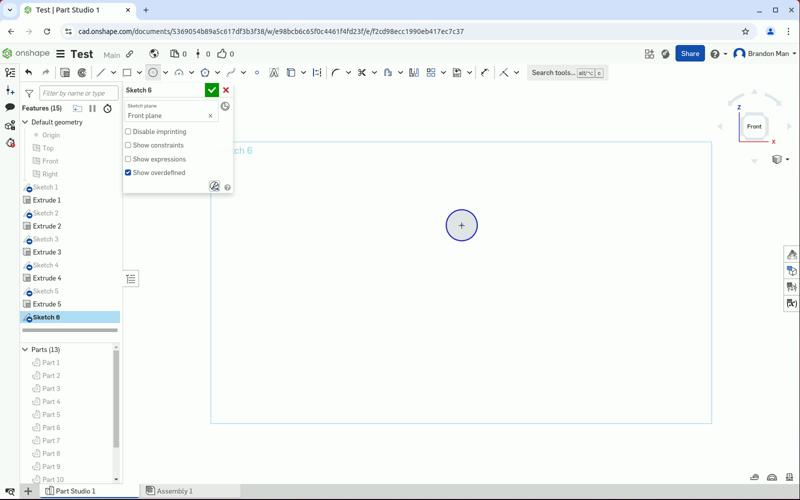
mouse_move(465, 225)
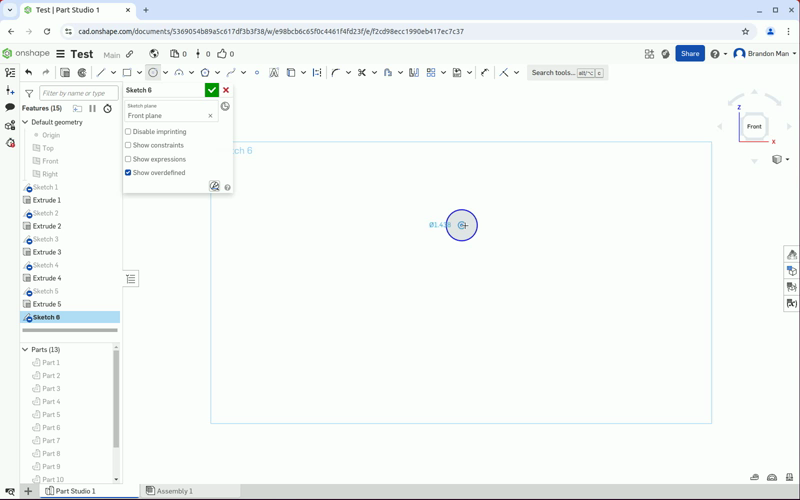
scroll(6)
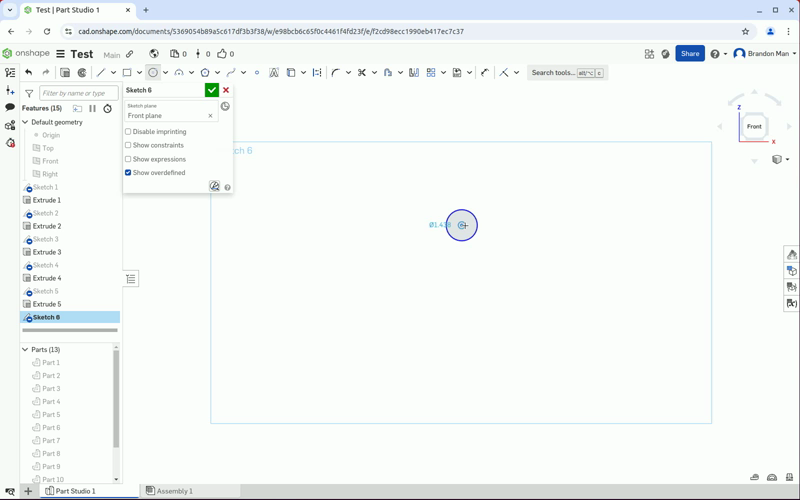
scroll(6)
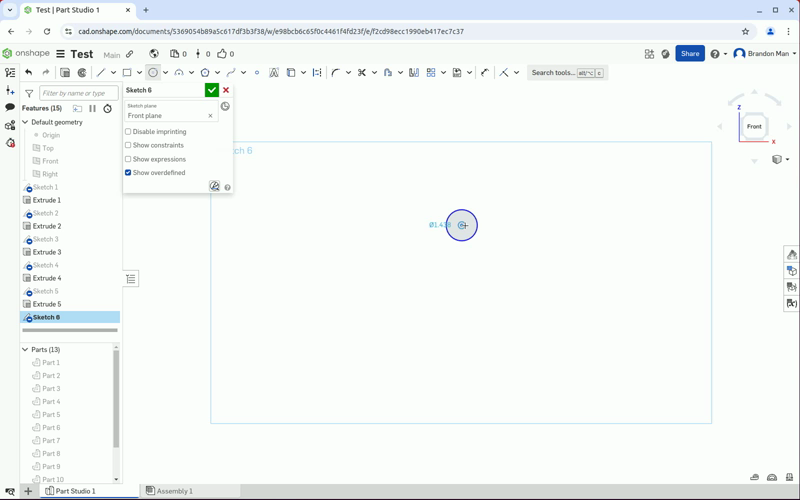
scroll(6)
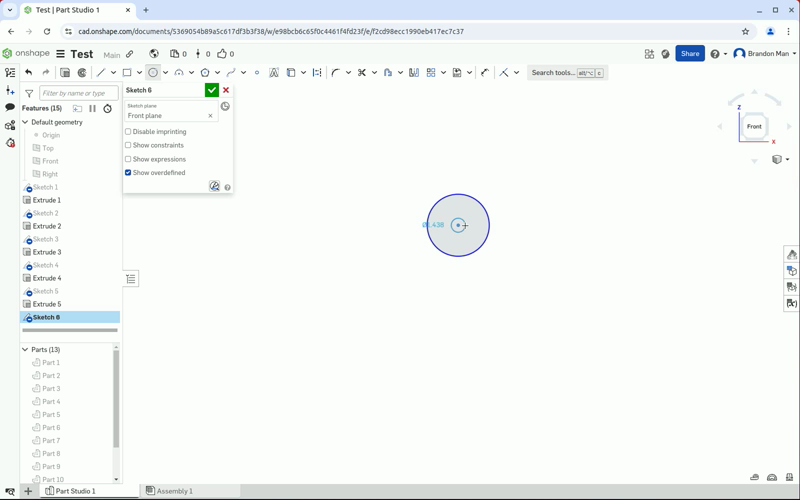
scroll(6)
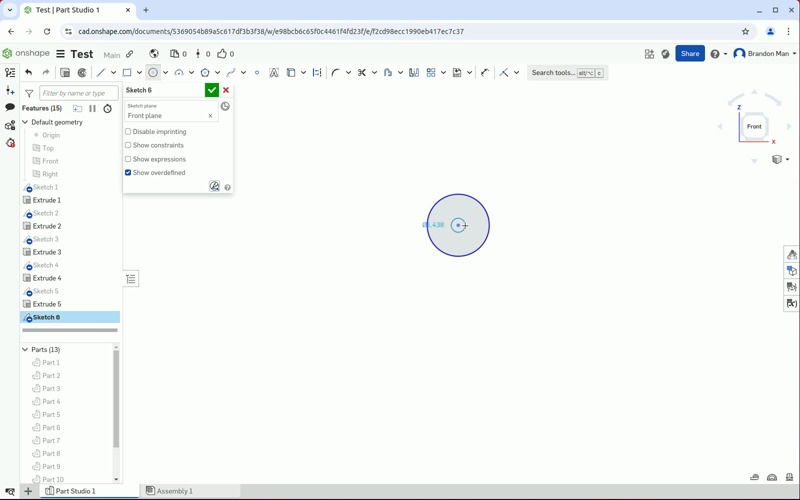
scroll(6)
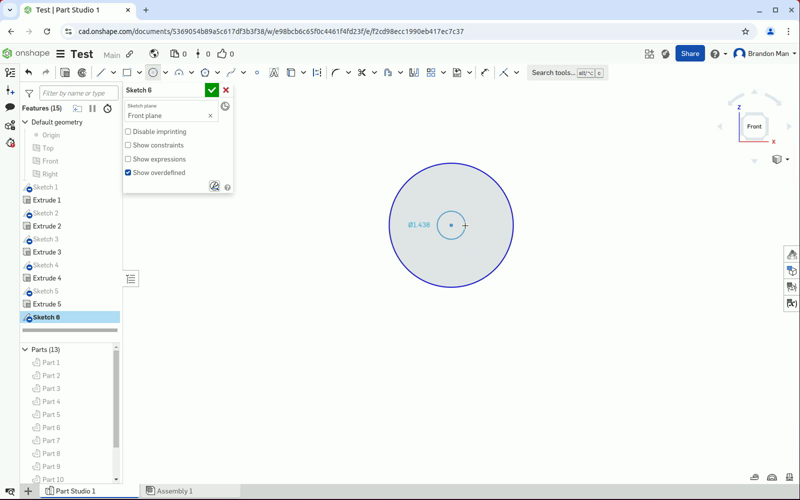
scroll(6)
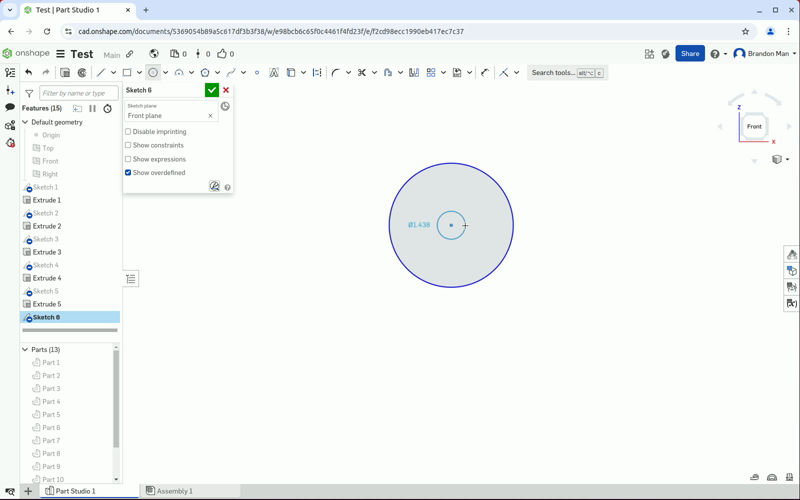
scroll(6)
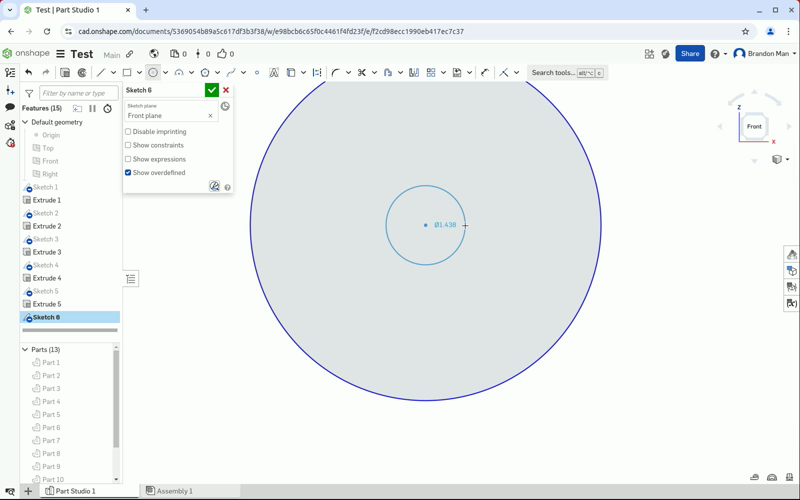
click(465, 225)
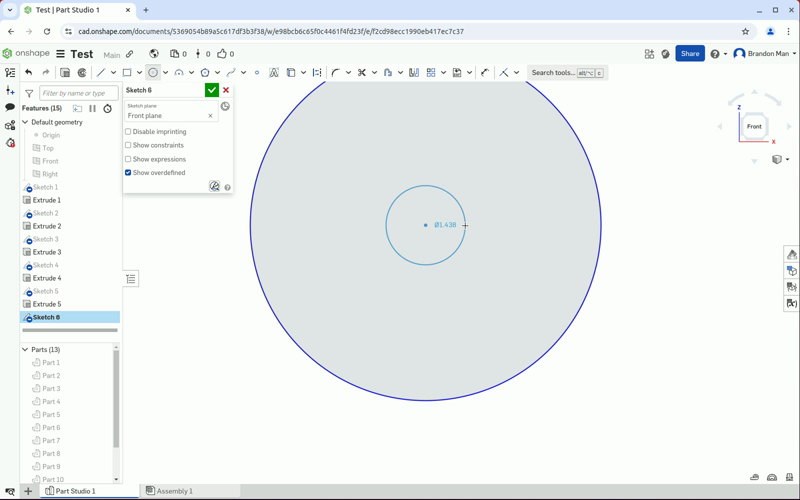
scroll(-6)
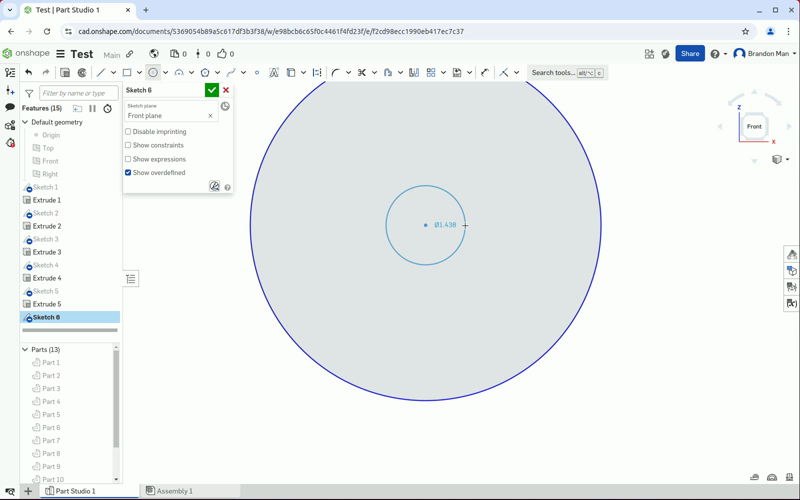
scroll(-6)
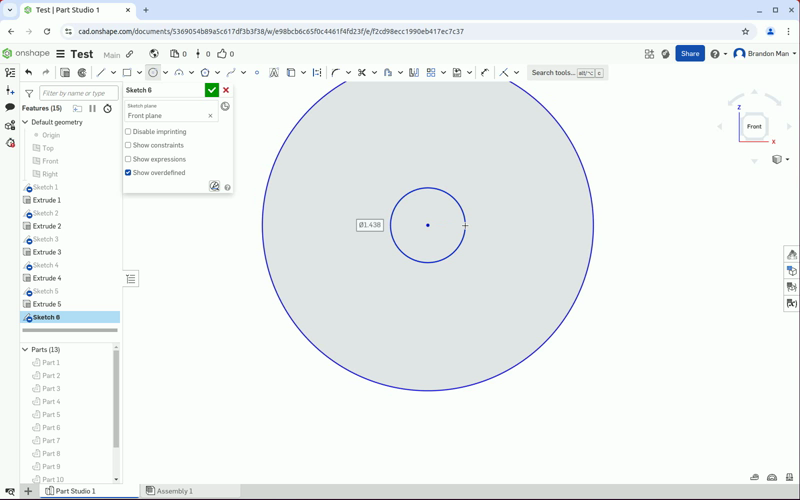
scroll(-6)
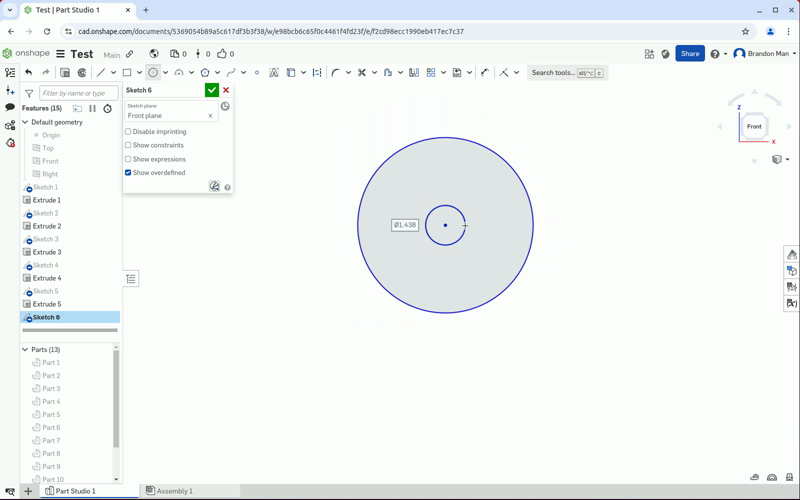
scroll(-6)
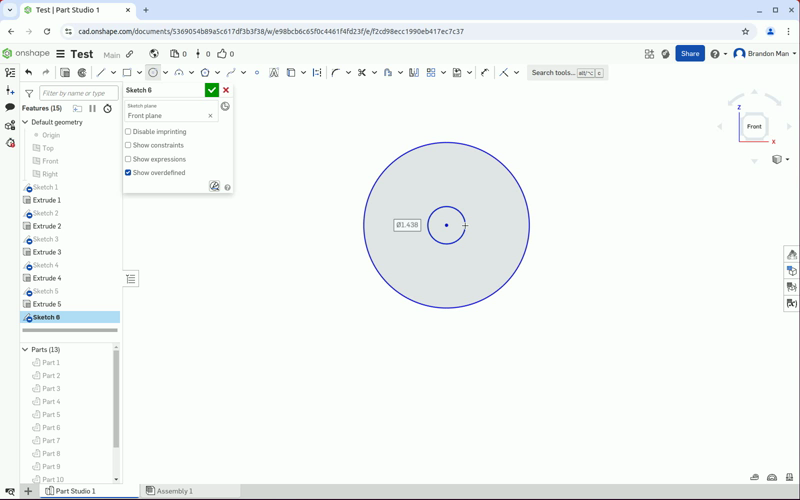
scroll(-6)
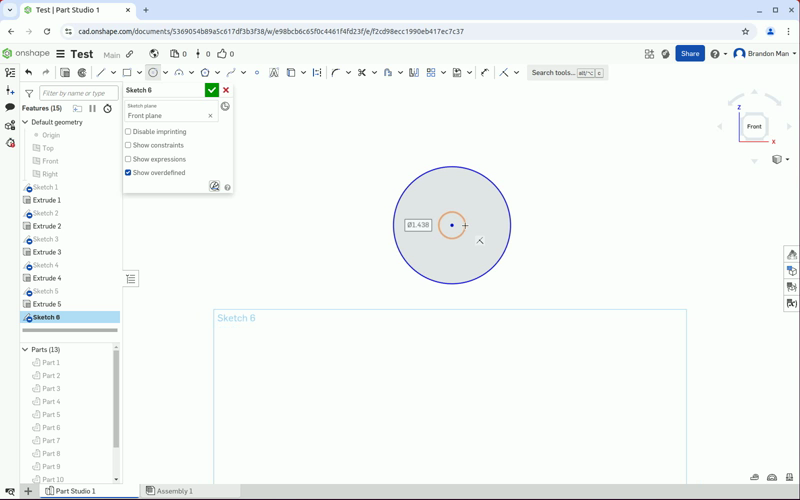
scroll(-6)
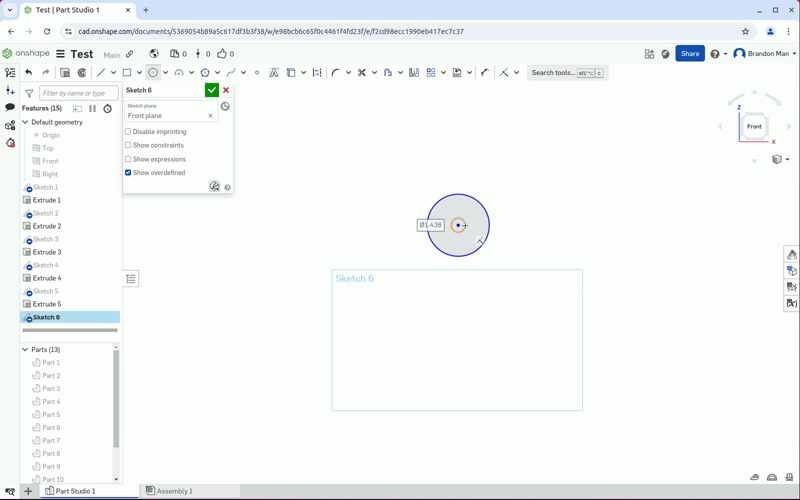
scroll(-6)
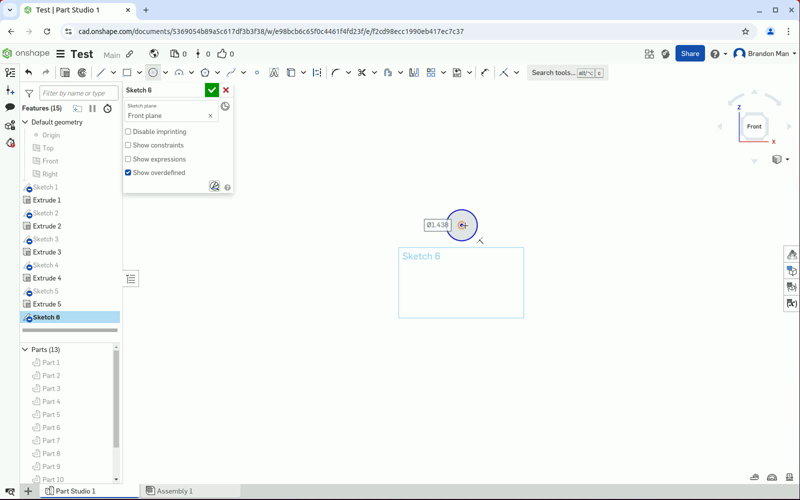
key(esc)
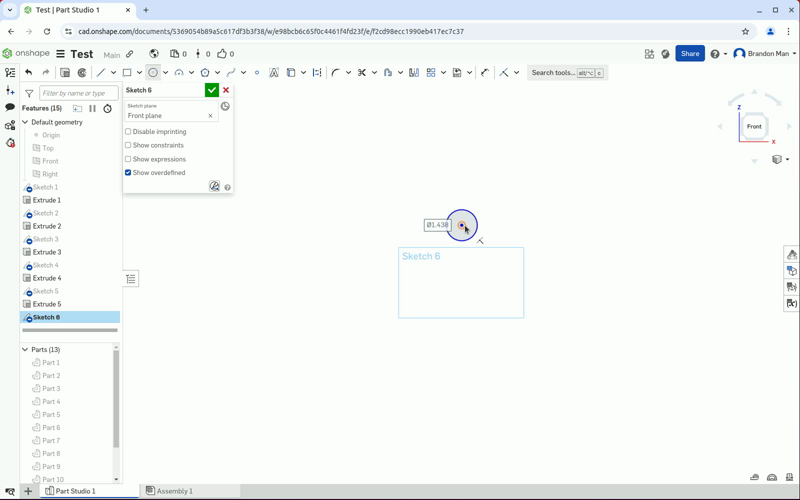
mouse_move(454, 217)
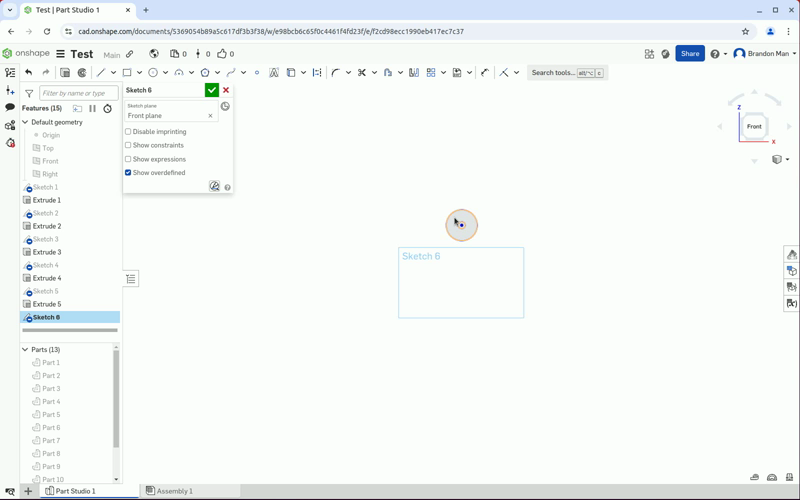
scroll(6)
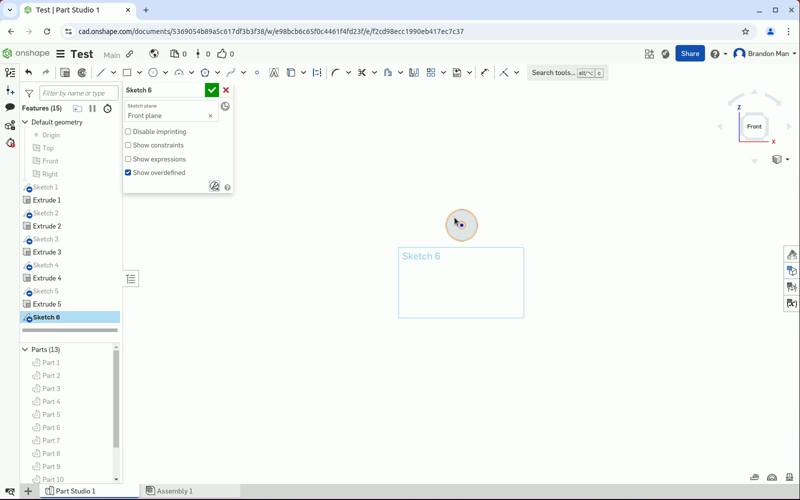
scroll(6)
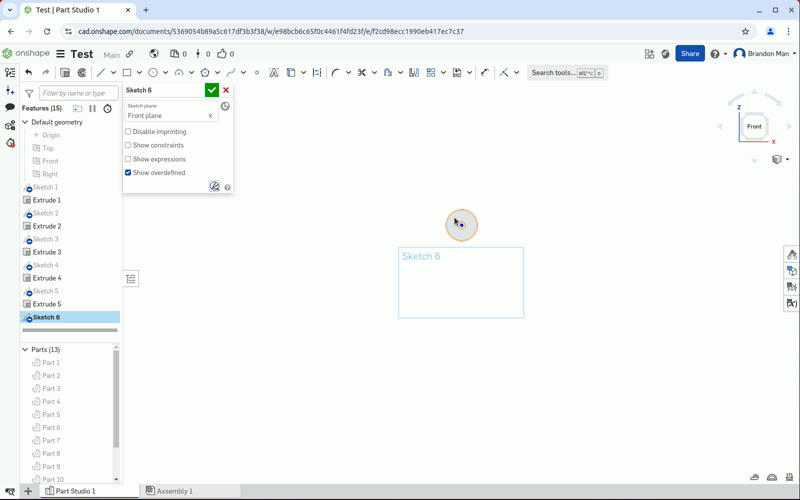
scroll(6)
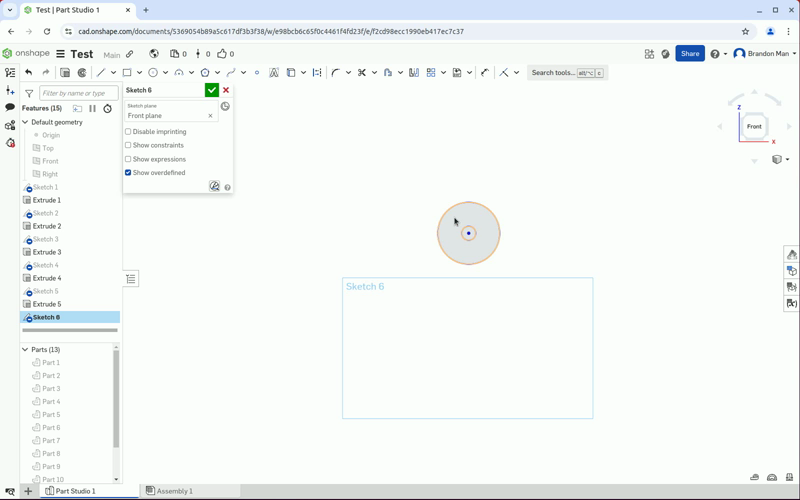
scroll(6)
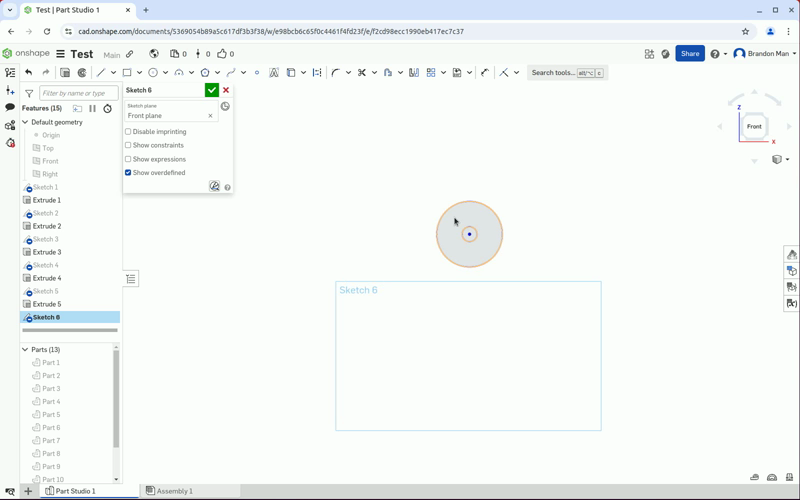
scroll(6)
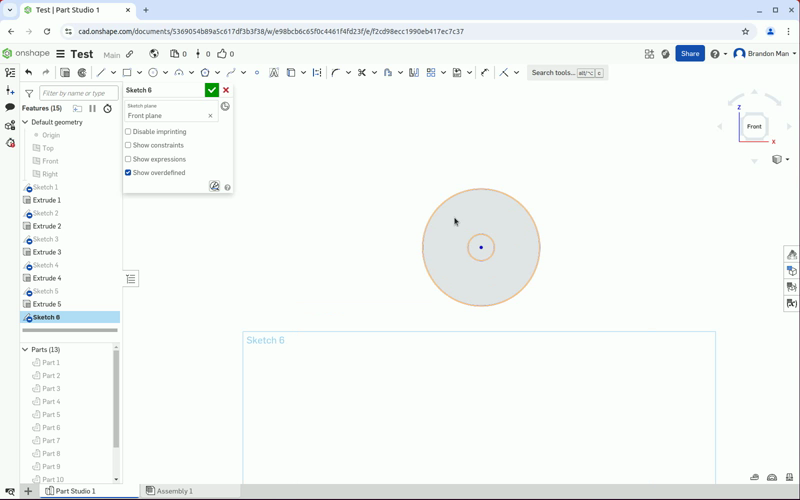
scroll(6)
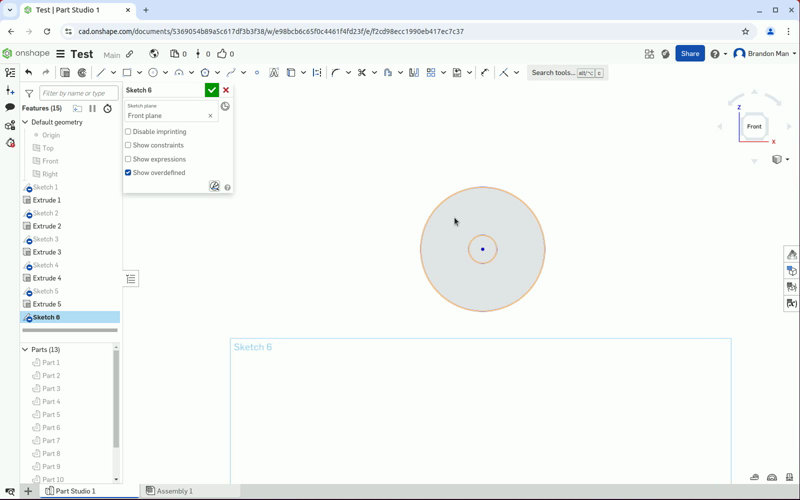
scroll(6)
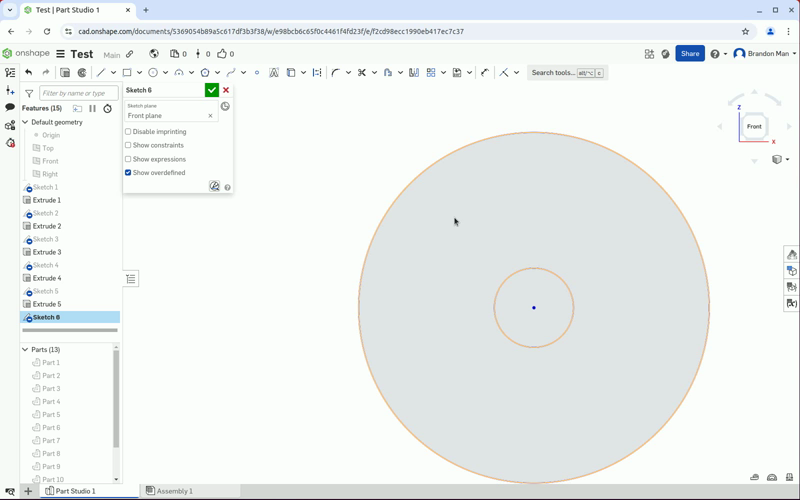
click(454, 217)
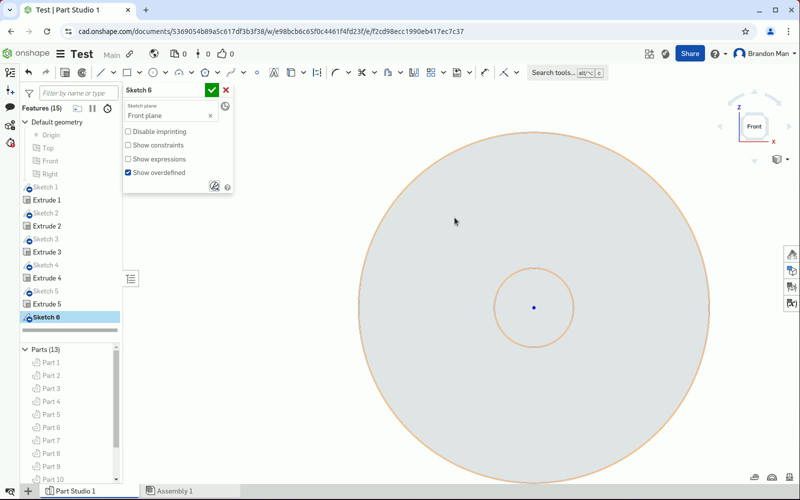
scroll(-6)
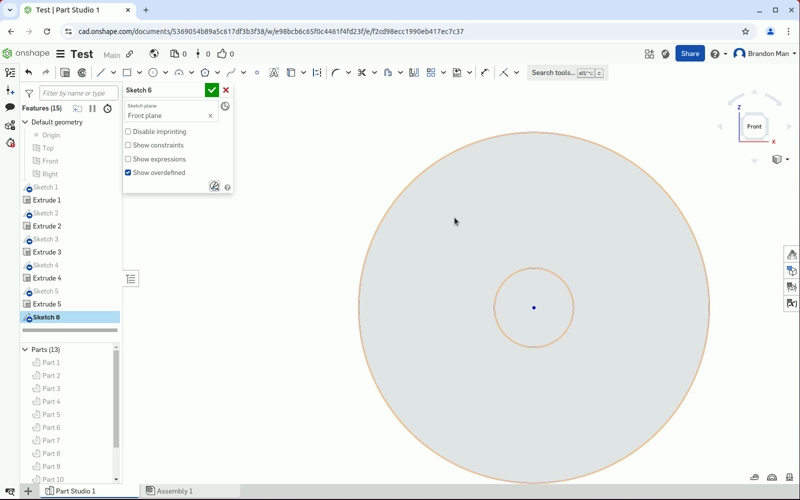
scroll(-6)
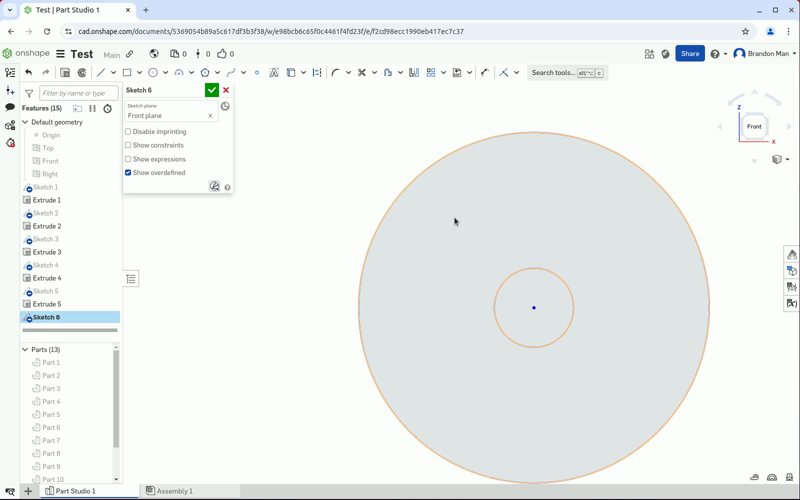
scroll(-6)
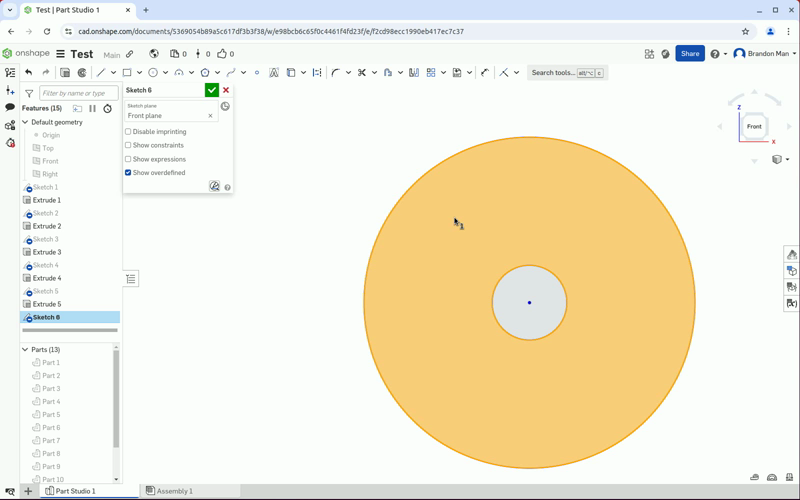
scroll(-6)
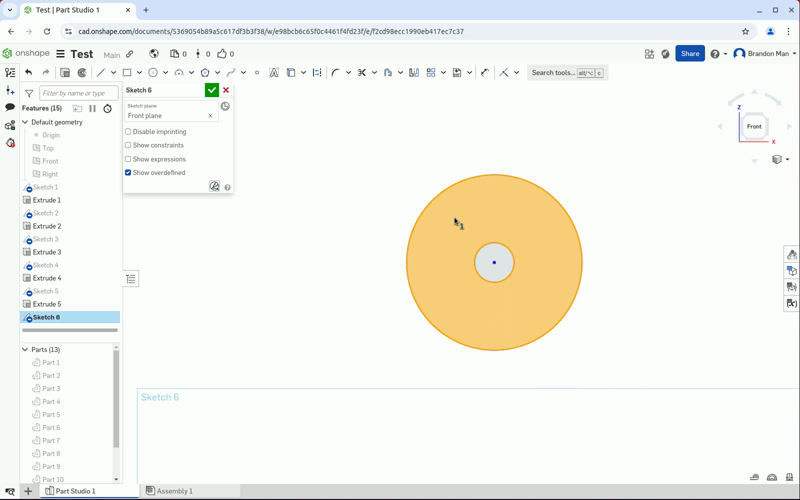
scroll(-6)
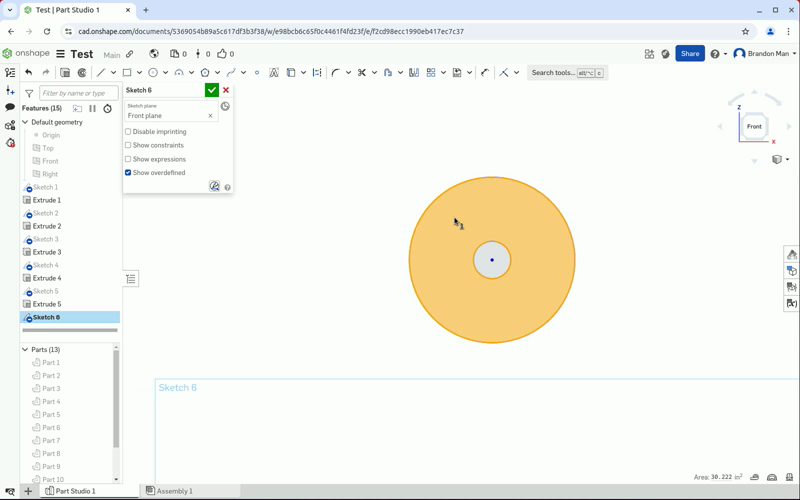
scroll(-6)
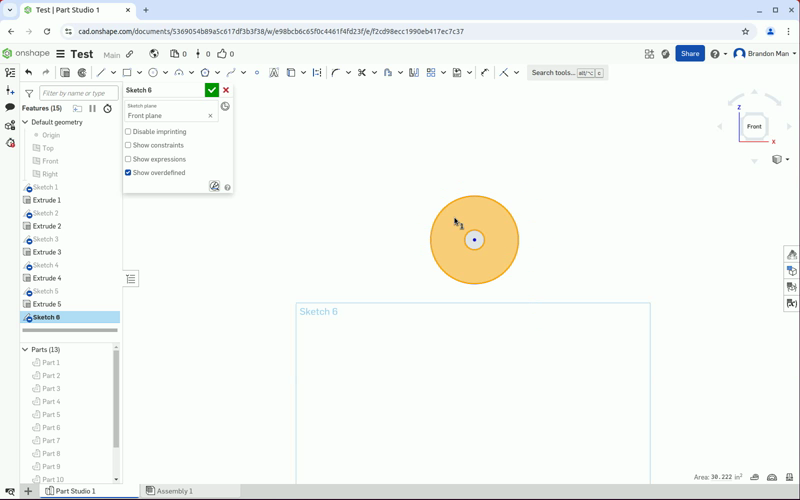
scroll(-6)
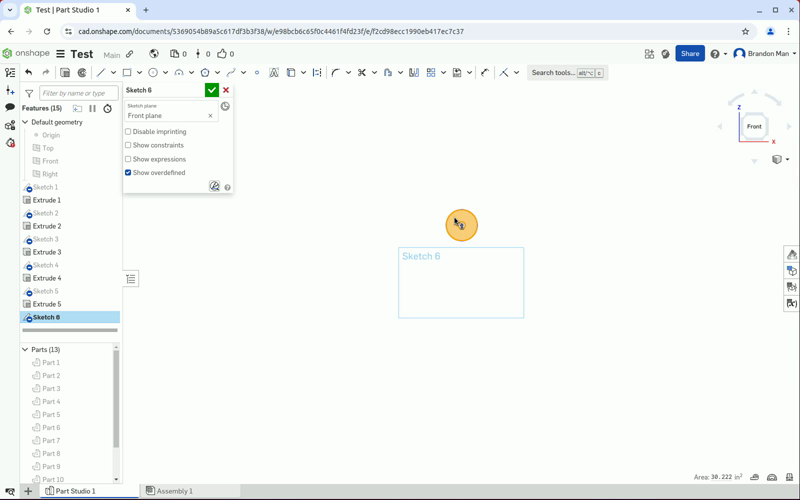
mouse_move(69, 352)
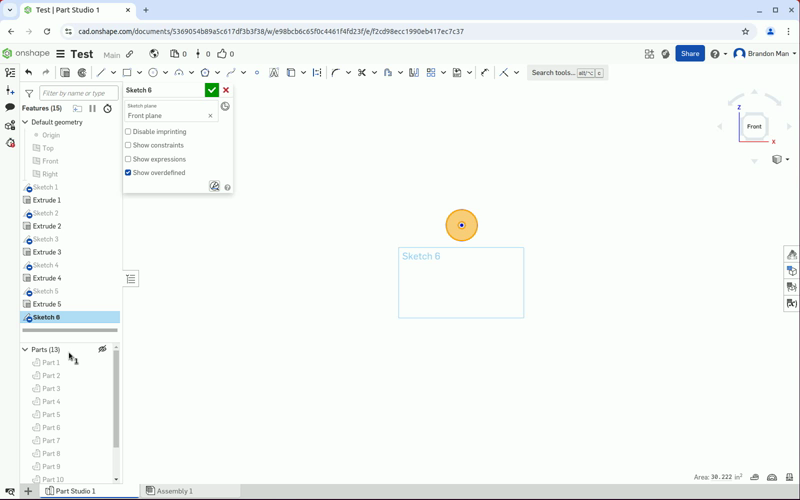
key(shift+y)
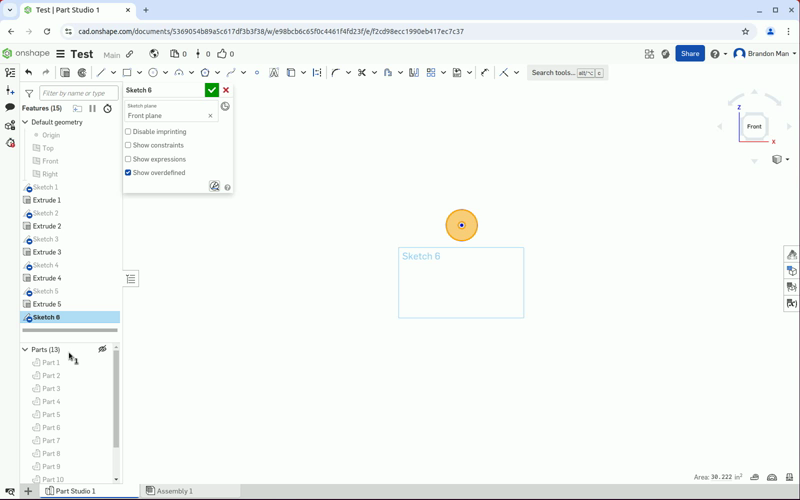
key(shift+e)
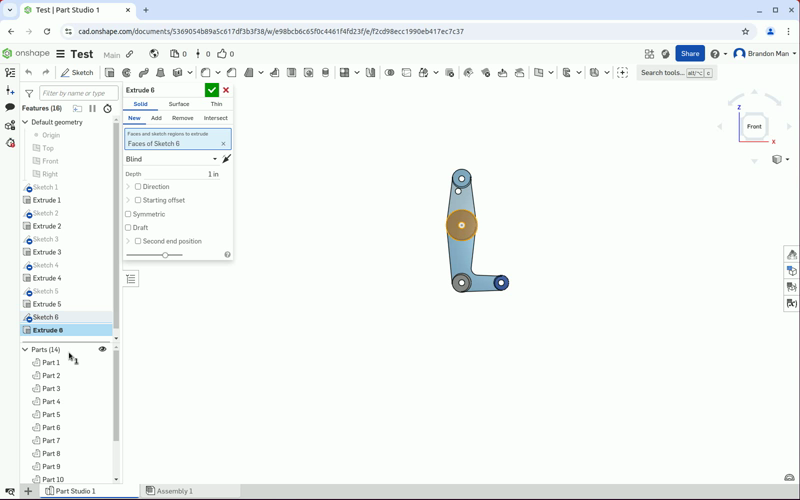
mouse_move(143, 106)
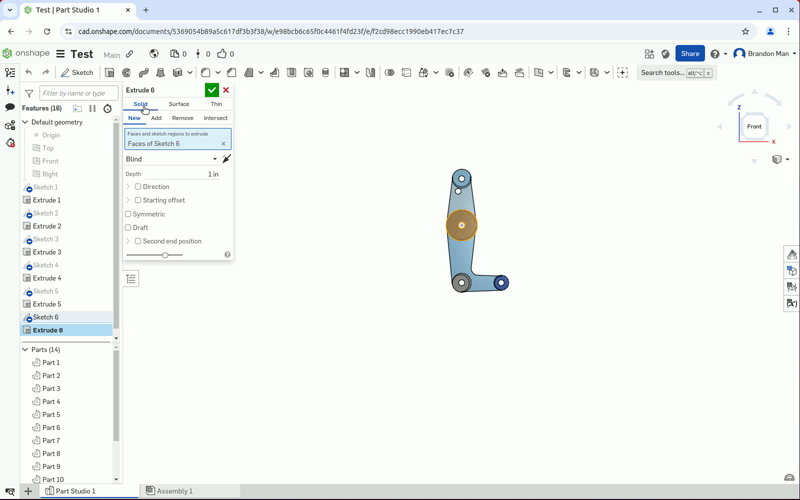
click(143, 106)
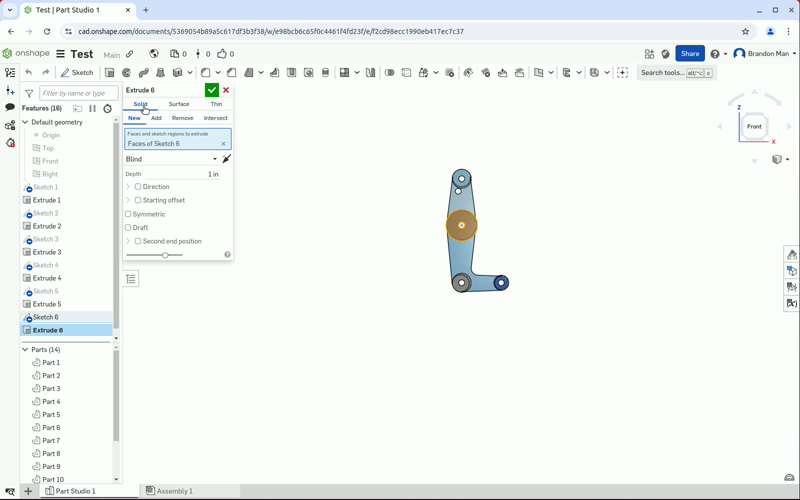
mouse_move(137, 120)
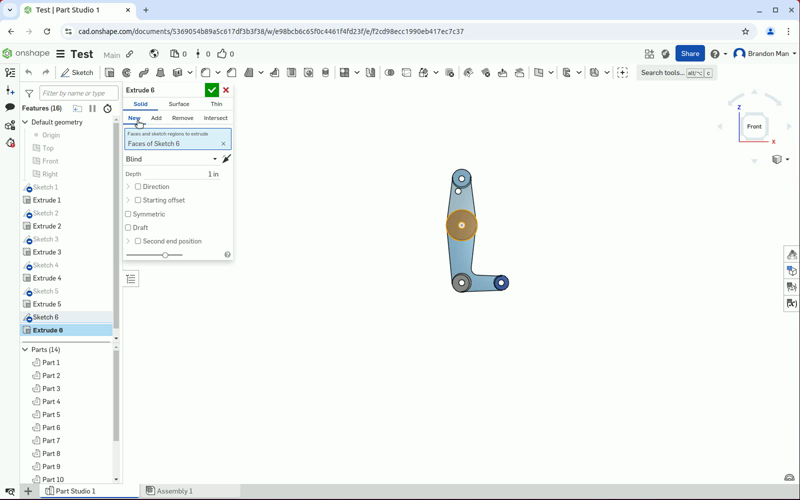
click(137, 120)
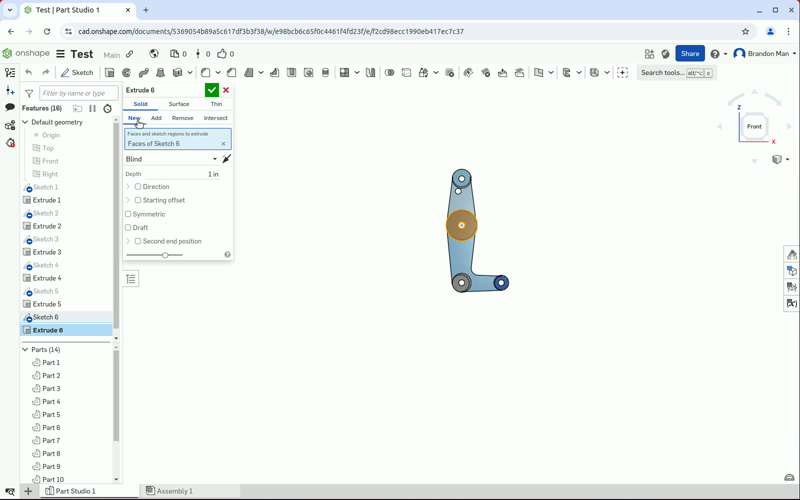
key(tab, 4)
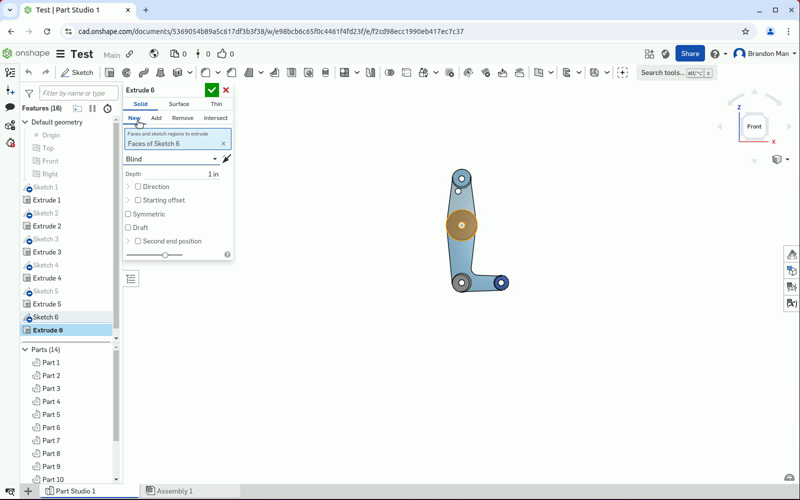
text(0.481)
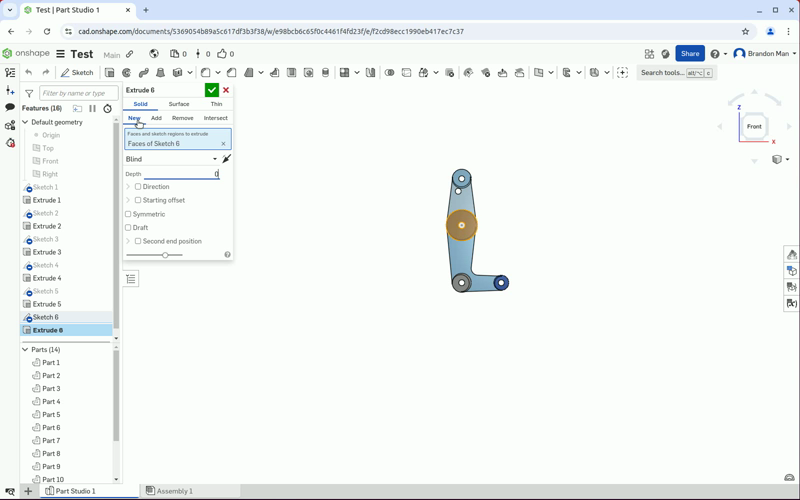
key(enter)
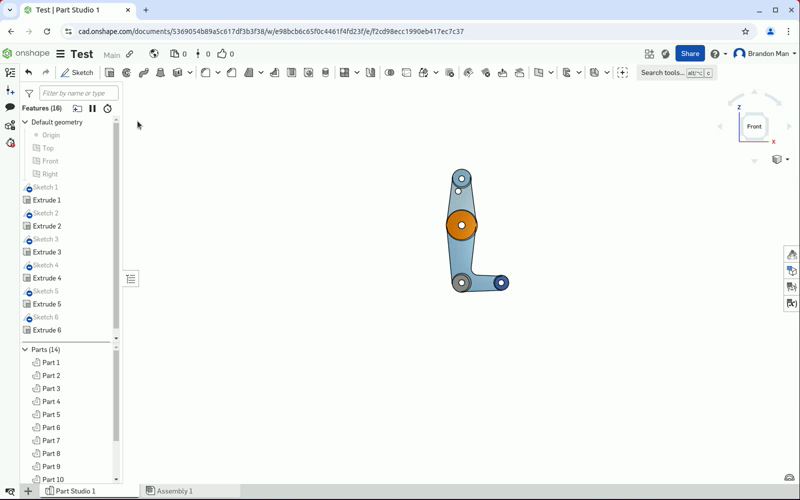
key(shift+h)
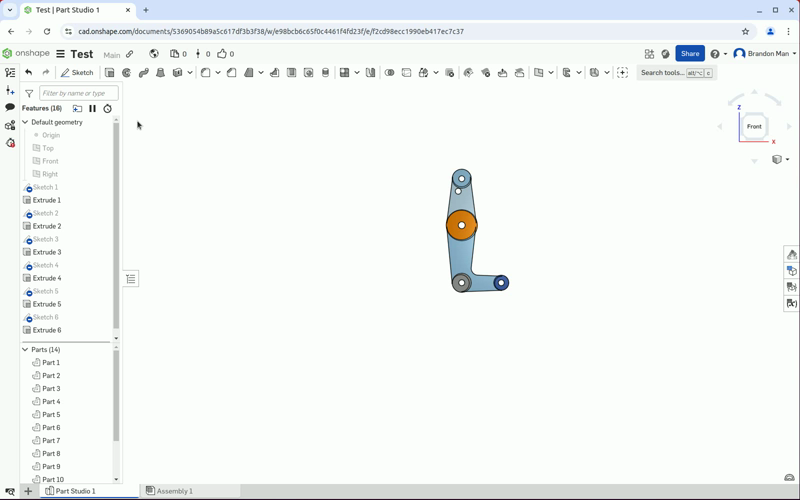
key(shift+h)
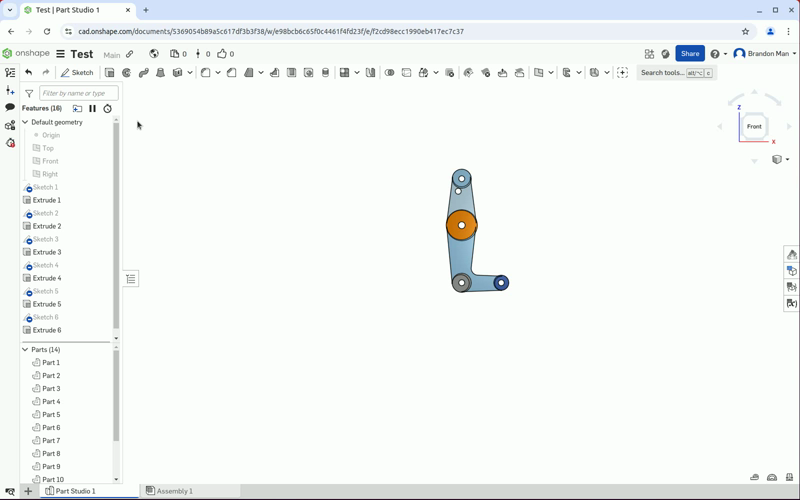
key(shift+7)
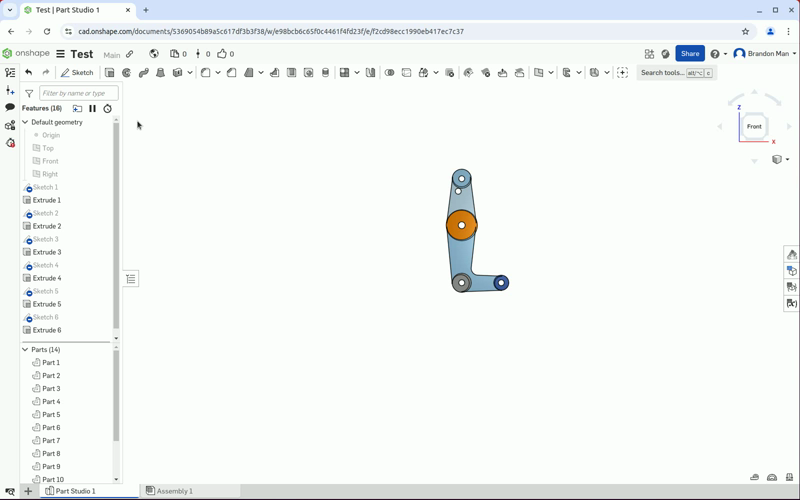
key(left, 2)
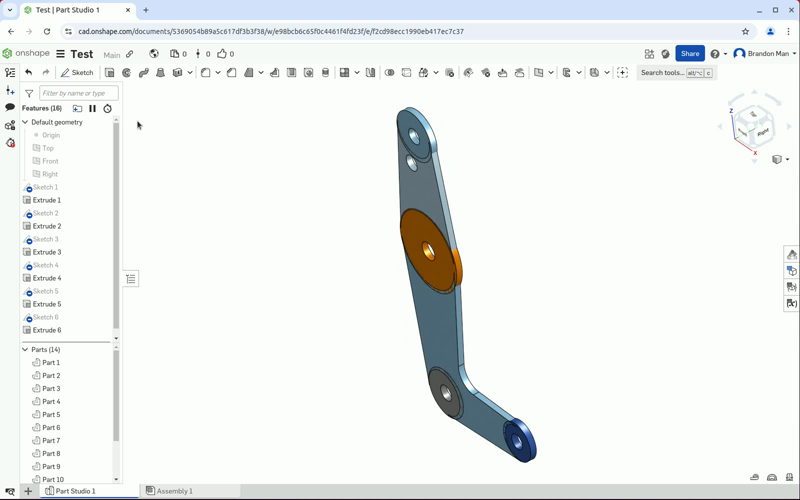
key(down, 2)
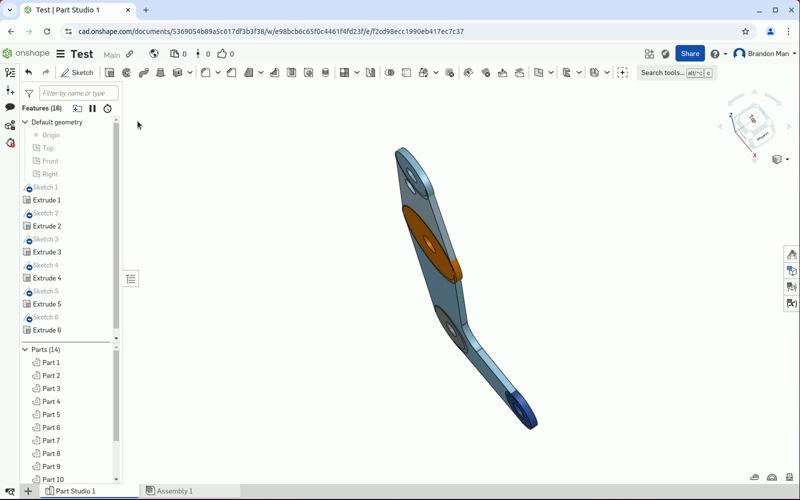
key(up, 2)
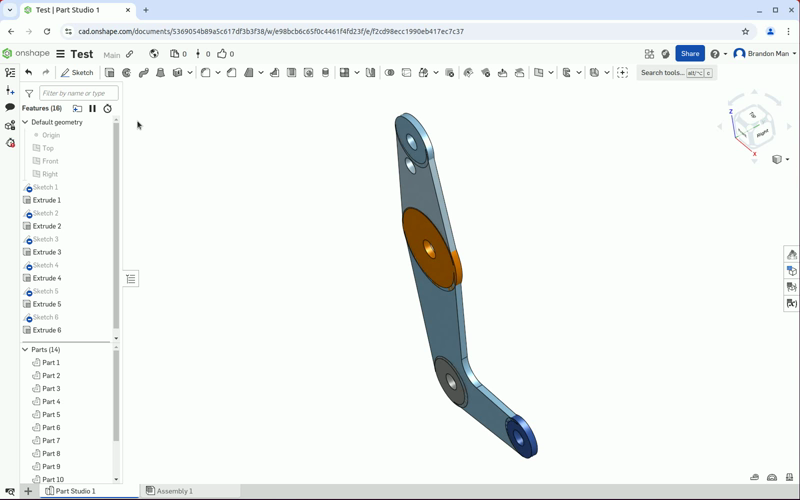
key(right, 2)
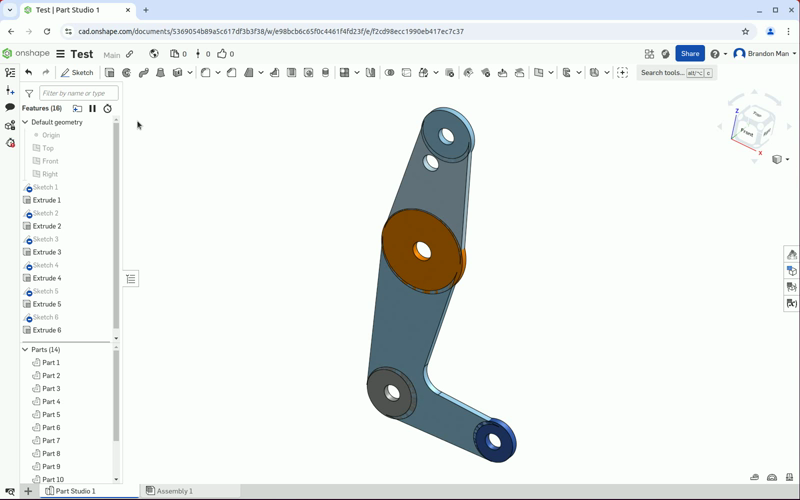
mouse_move(69, 189)
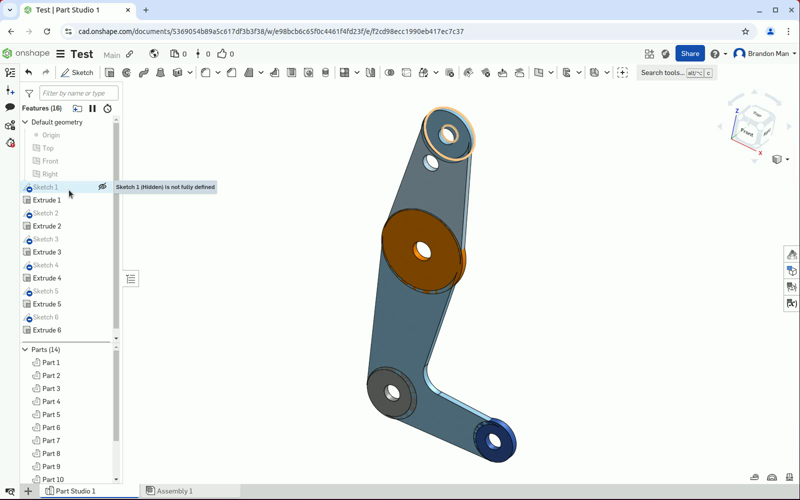
click(69, 189)